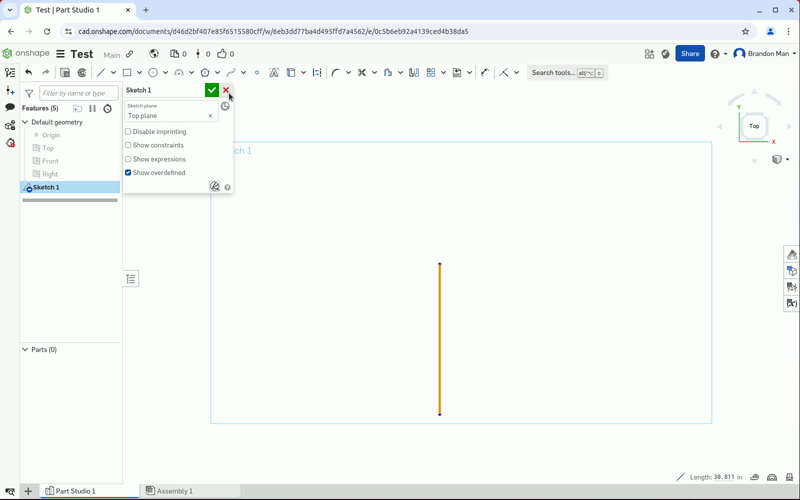
key(shift+h)
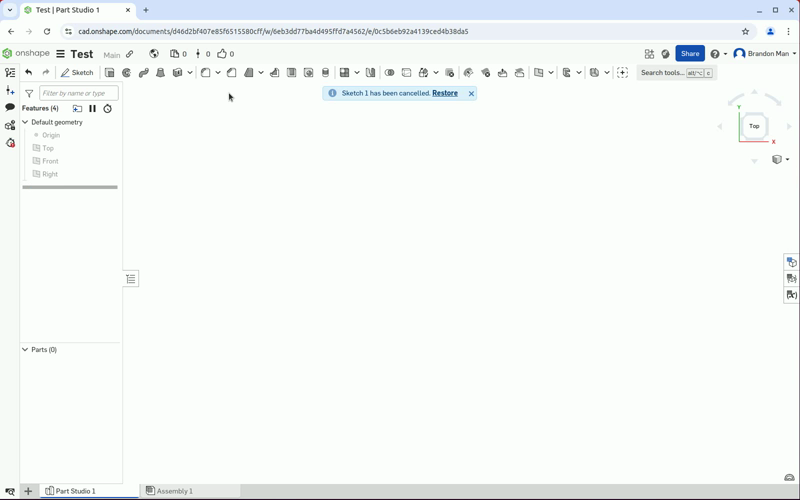
mouse_move(73, 352)
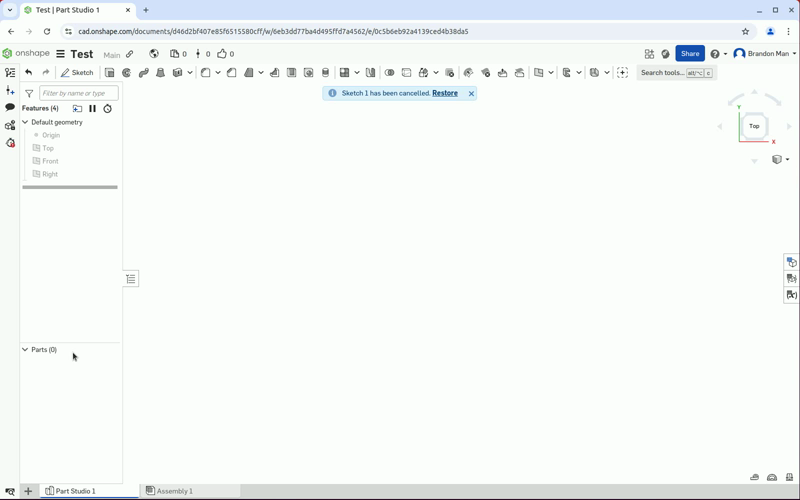
key(y)
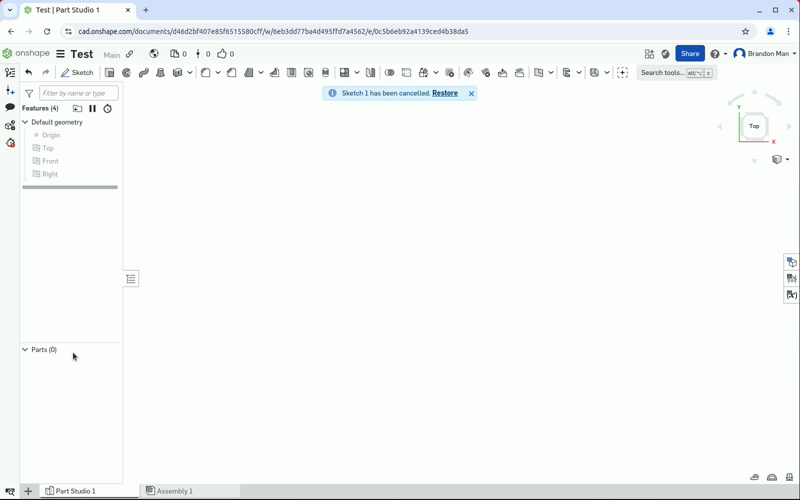
key(shift+p)
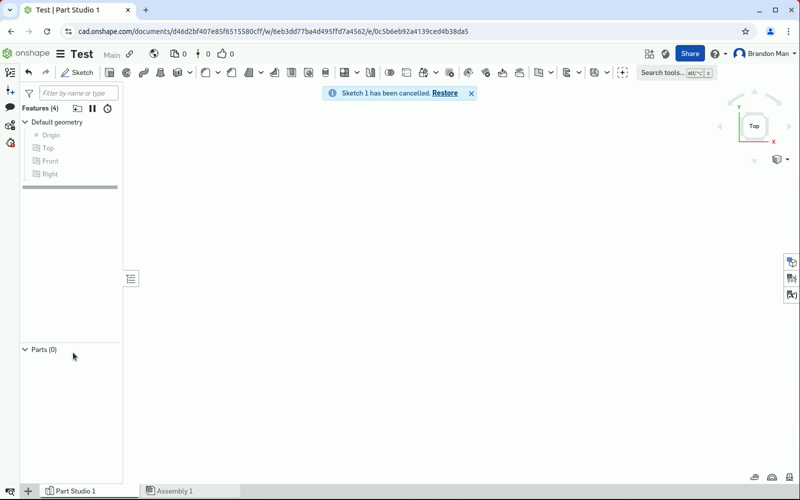
key(space)
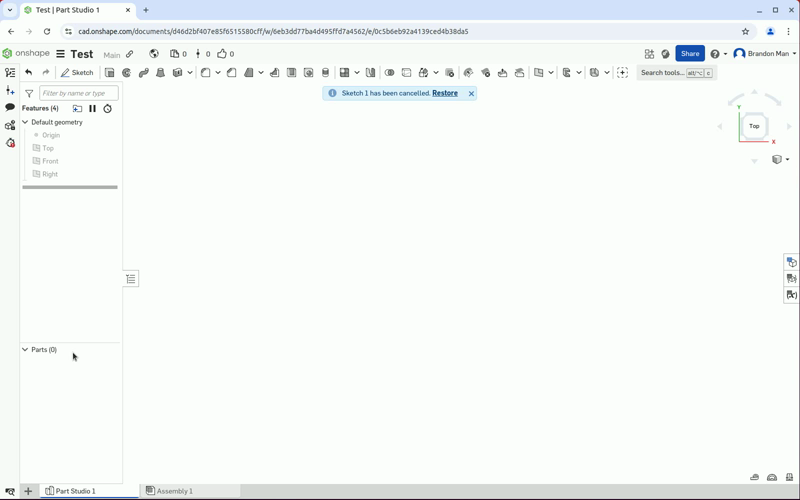
key_down(shift)
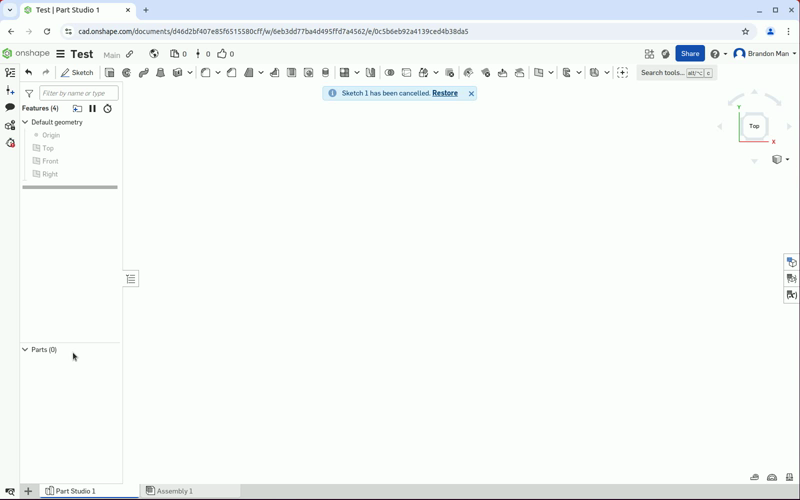
key(up)
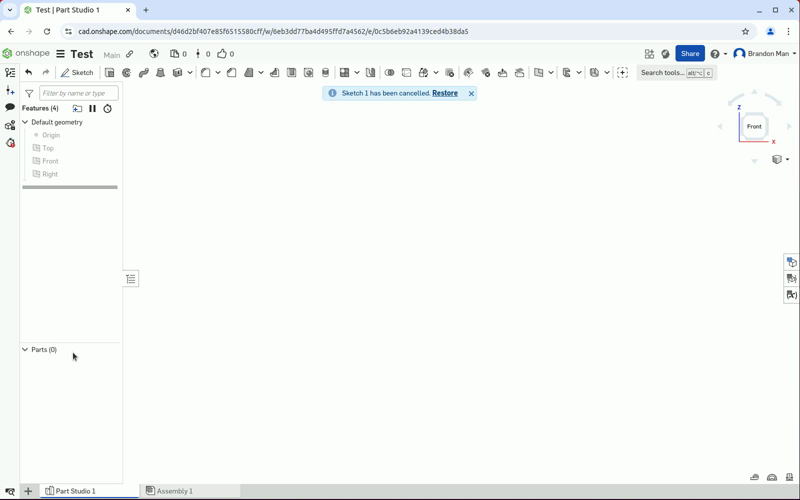
key_up(shift)
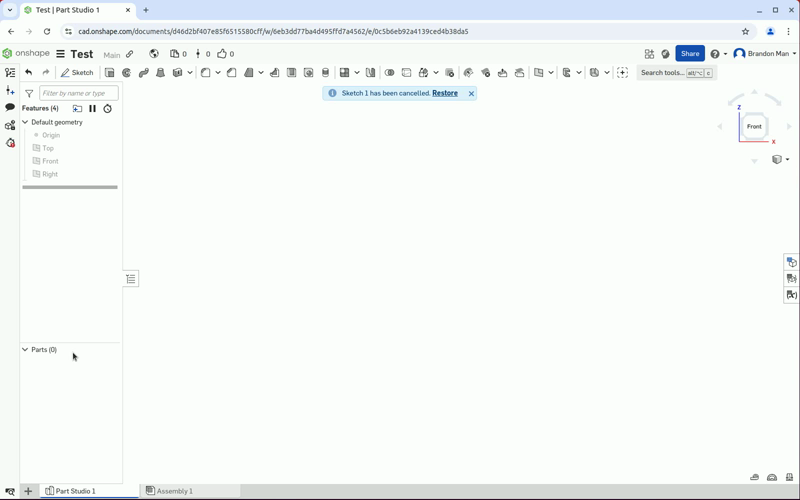
mouse_move(73, 352)
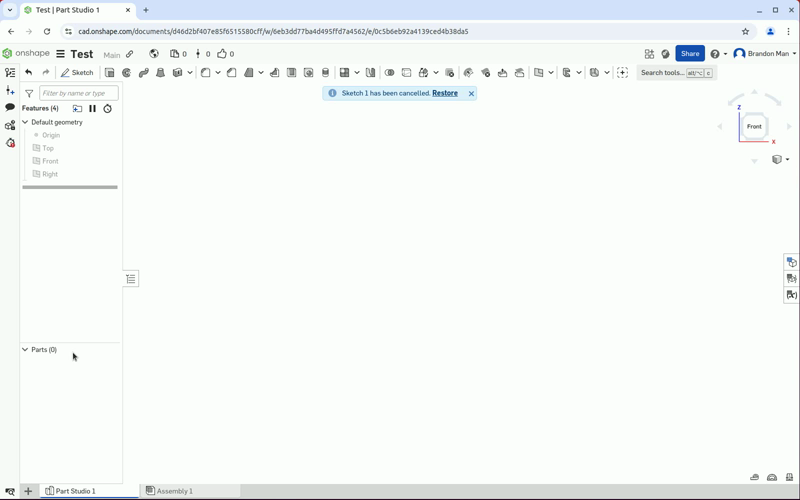
key(shift+y)
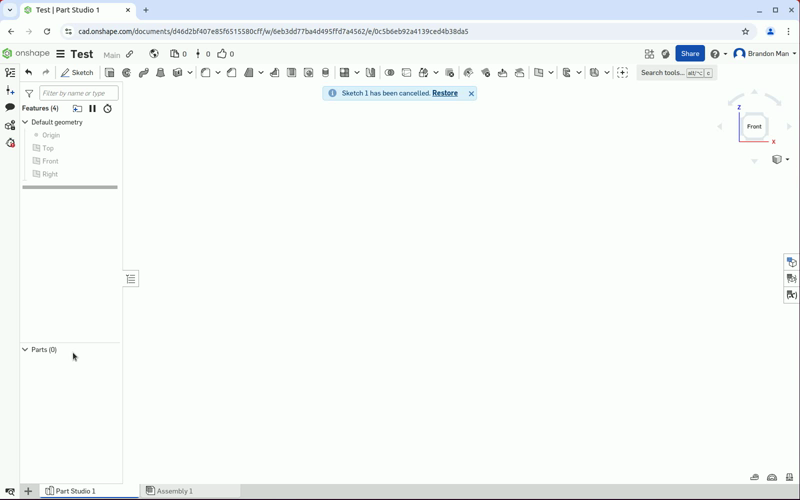
key(shift+s)
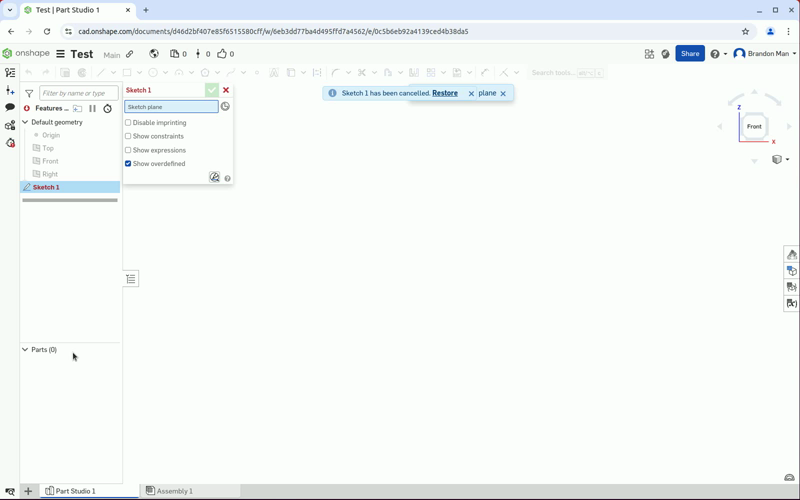
mouse_move(73, 163)
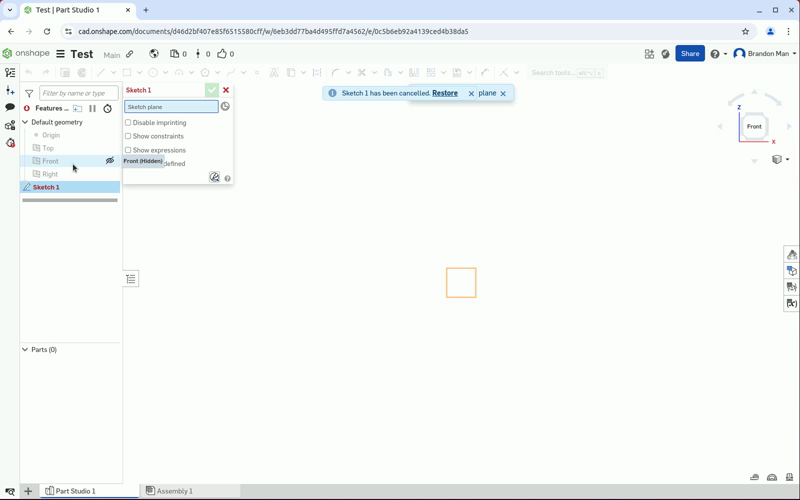
click(73, 163)
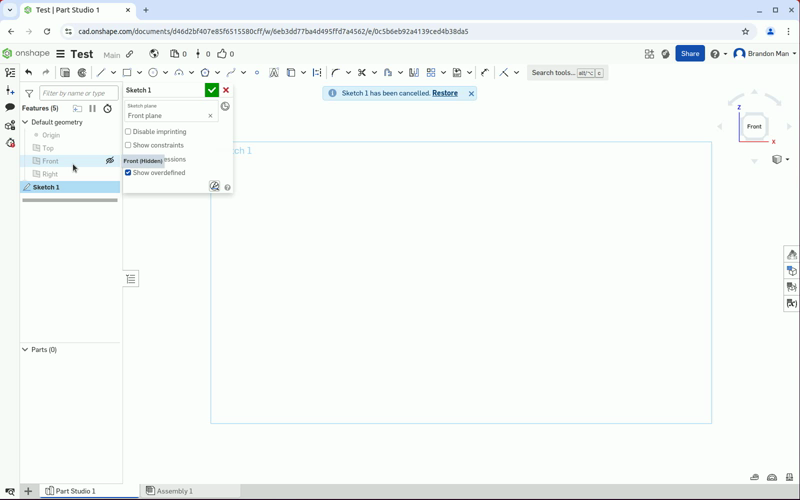
mouse_move(73, 352)
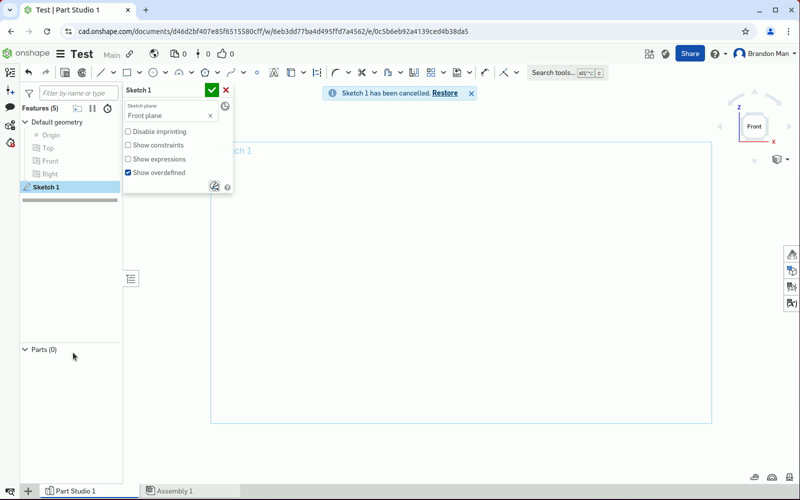
key(y)
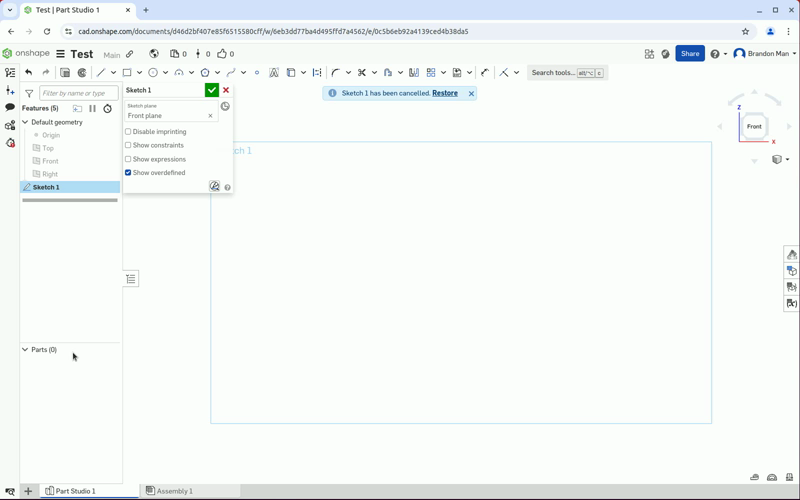
key(c)
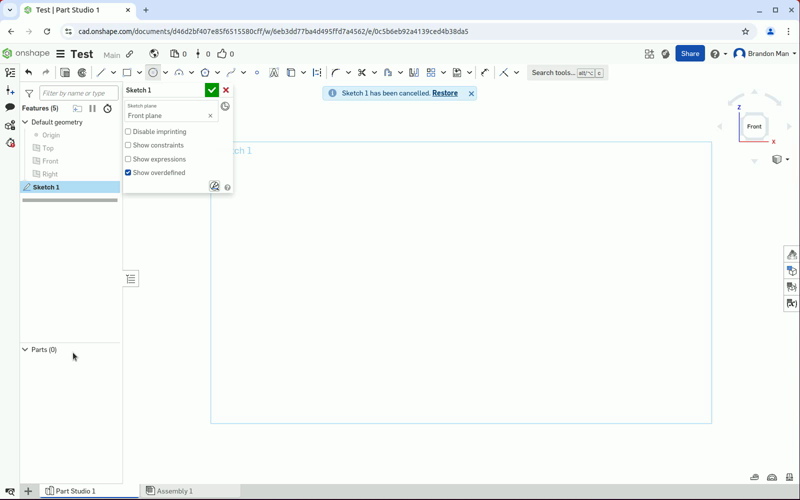
key_down(shift)
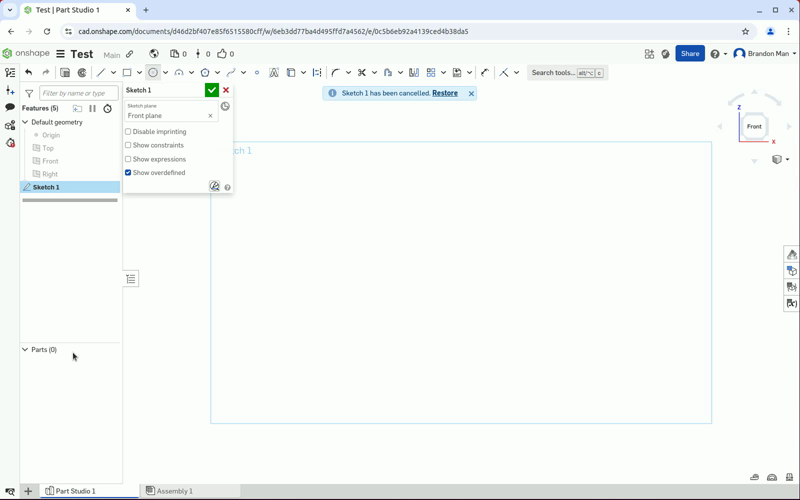
mouse_move(460, 282)
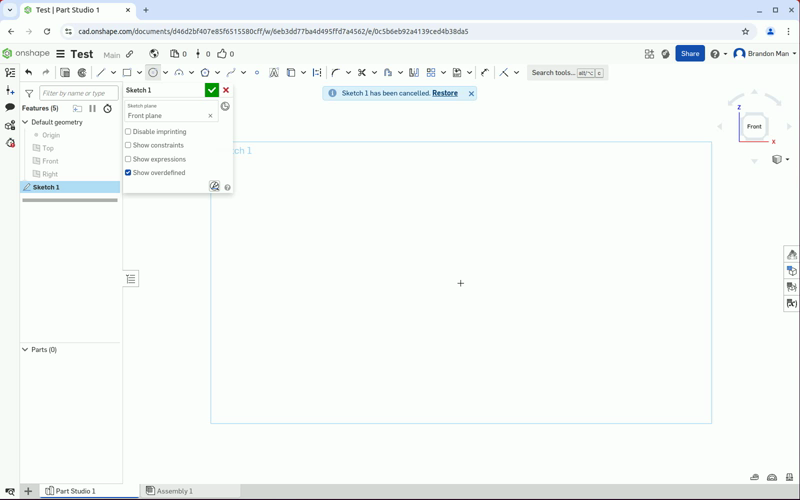
click(460, 282)
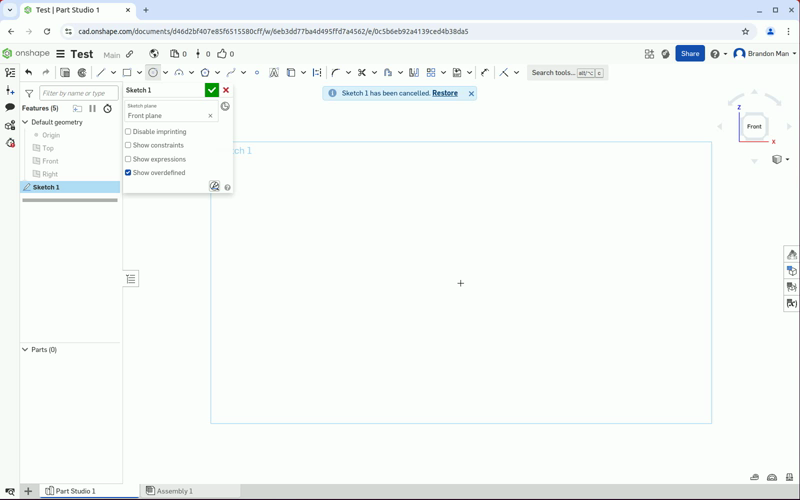
key_up(shift)
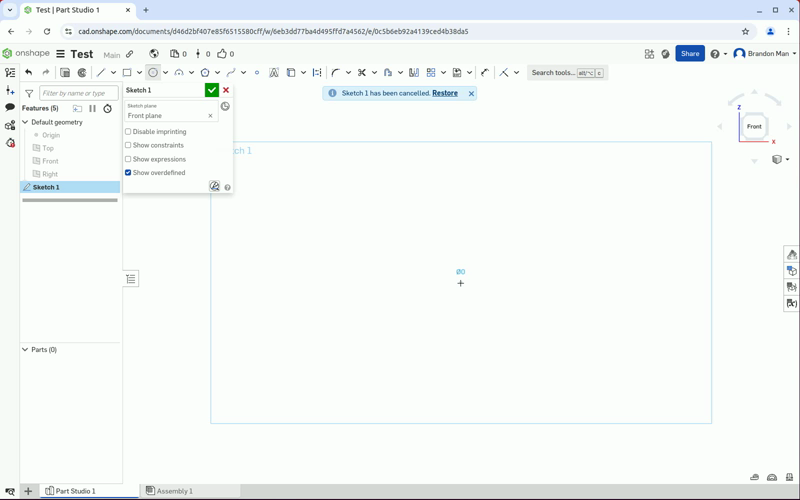
mouse_move(505, 282)
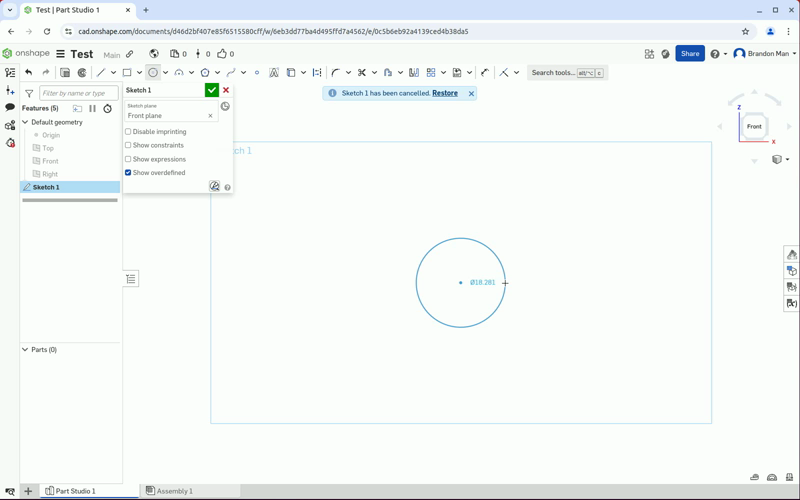
click(505, 282)
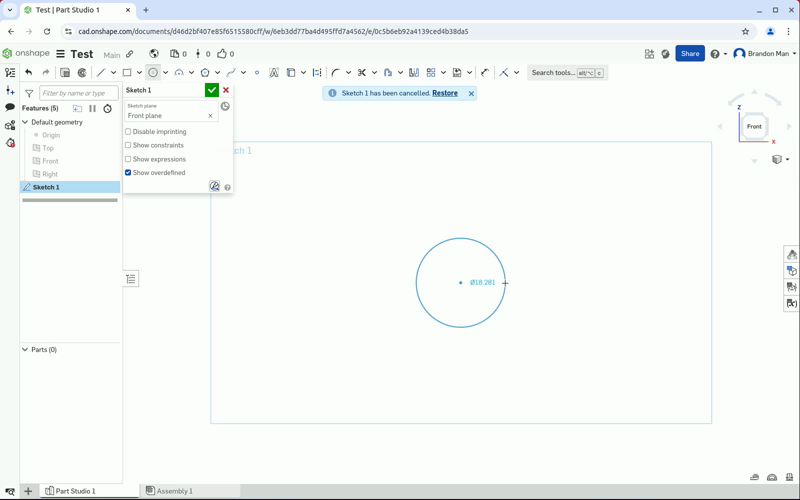
key(esc)
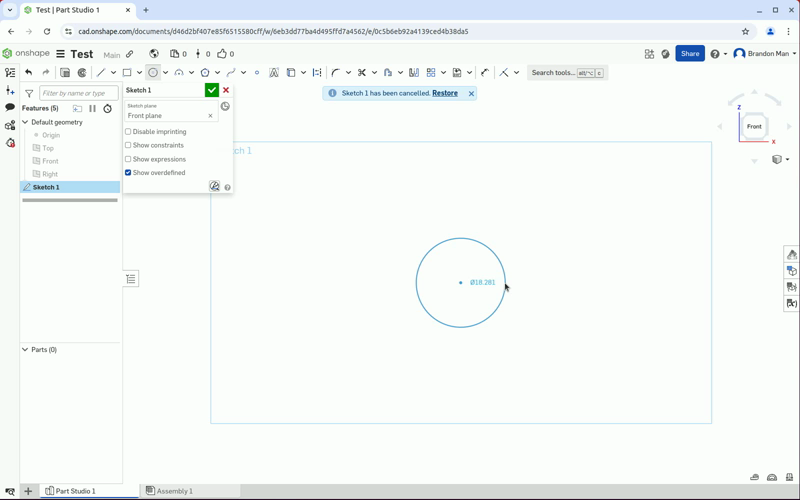
key(l)
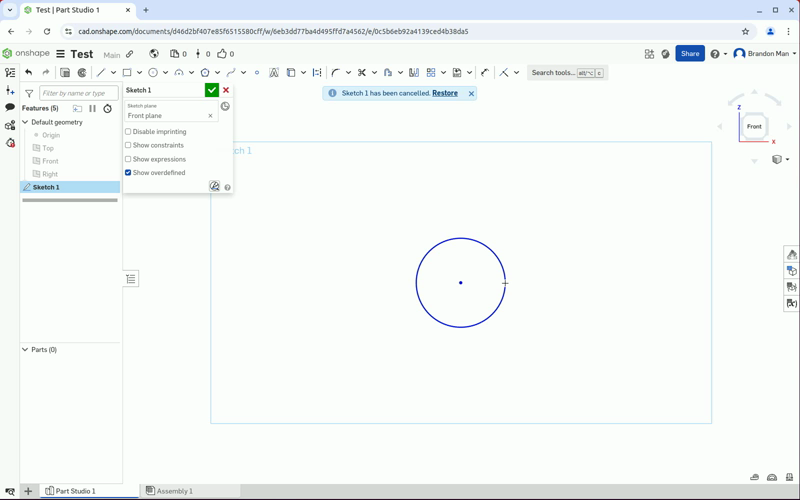
key_down(shift)
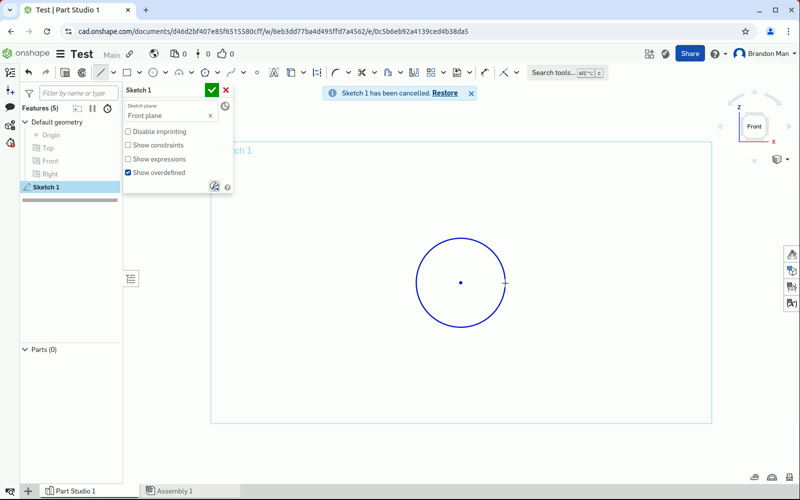
mouse_move(431, 290)
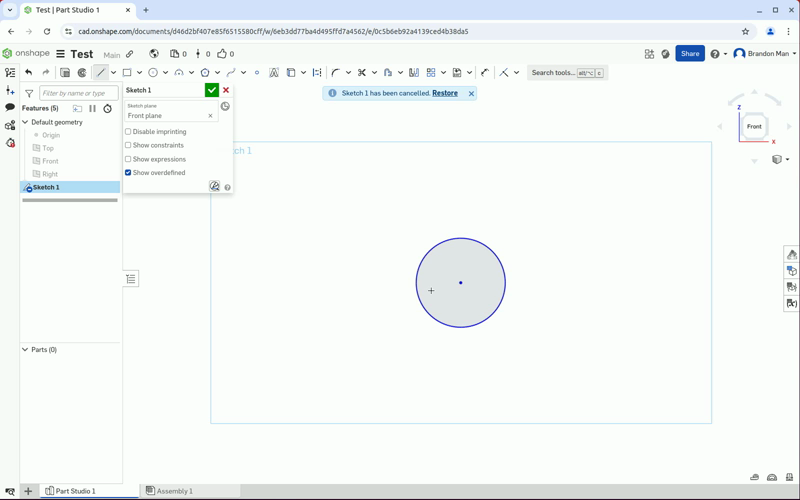
click(431, 290)
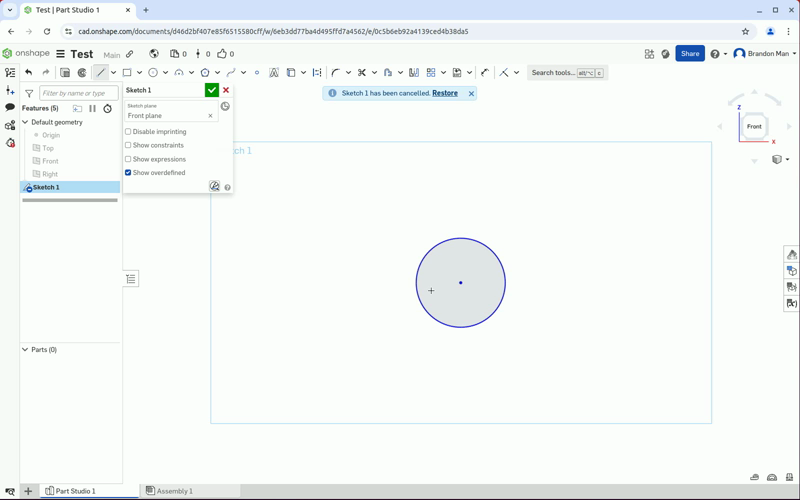
key_up(shift)
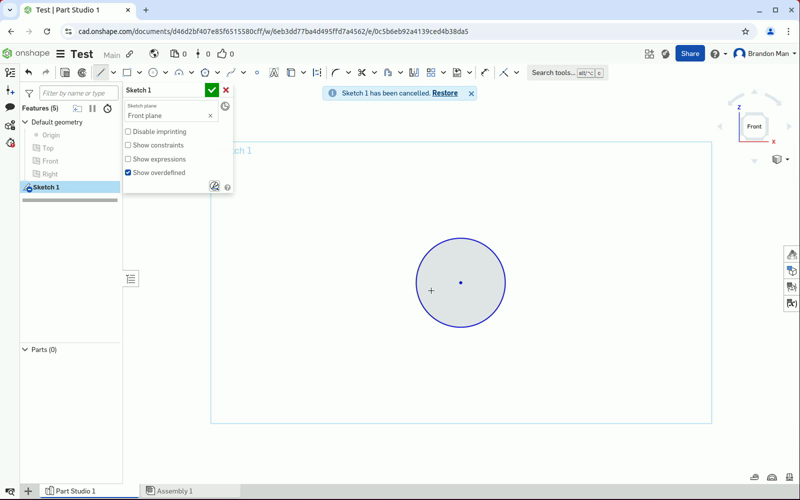
key_down(shift)
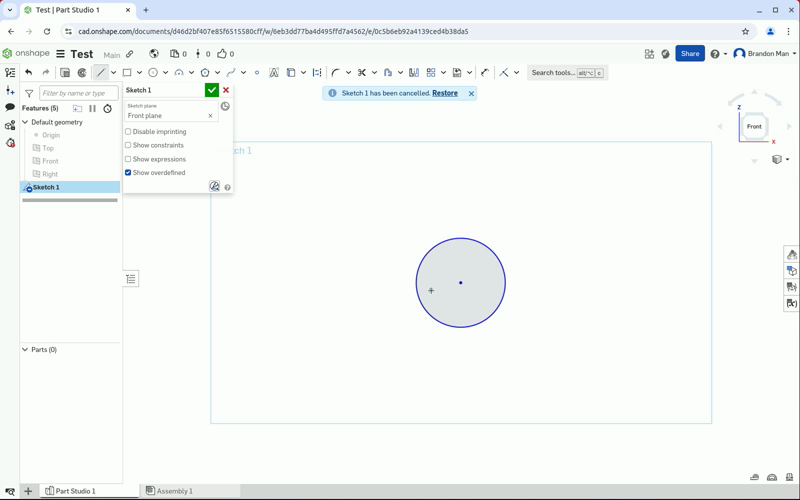
mouse_move(461, 290)
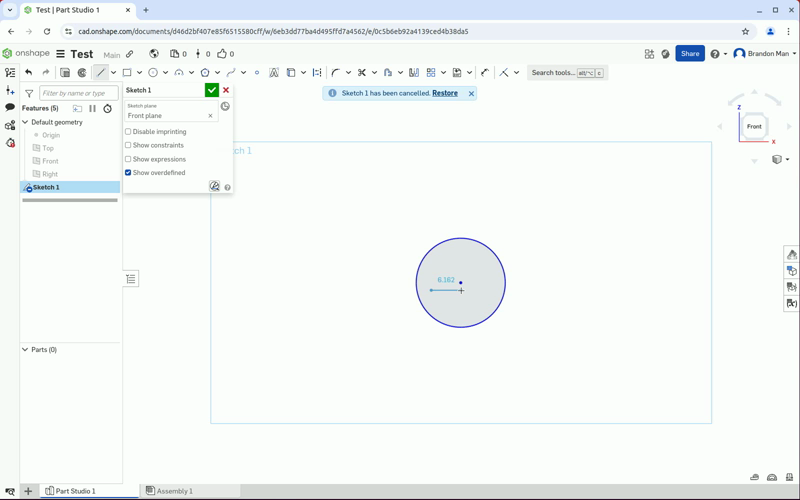
mouse_move(439, 290)
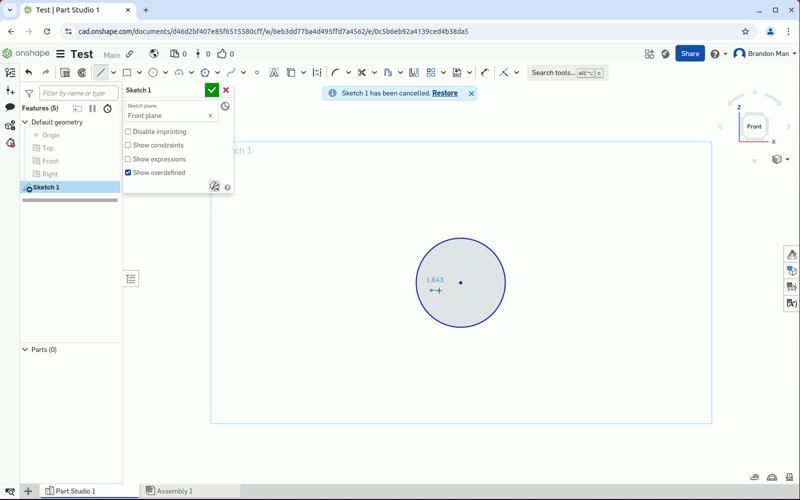
click(439, 290)
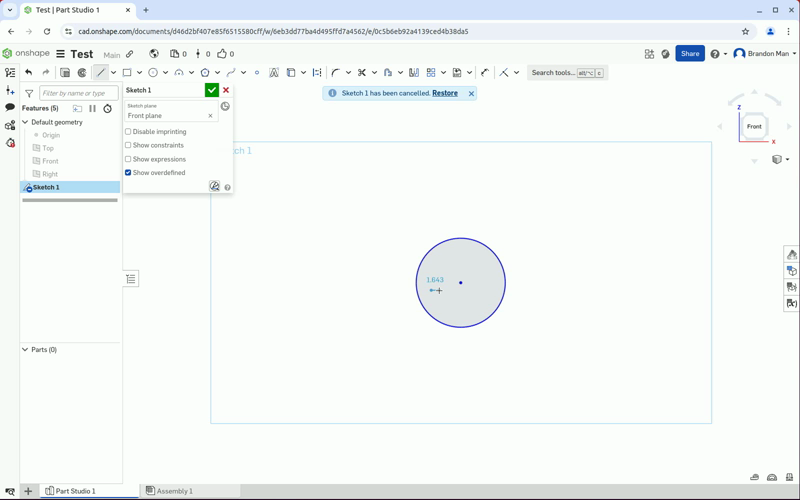
key_up(shift)
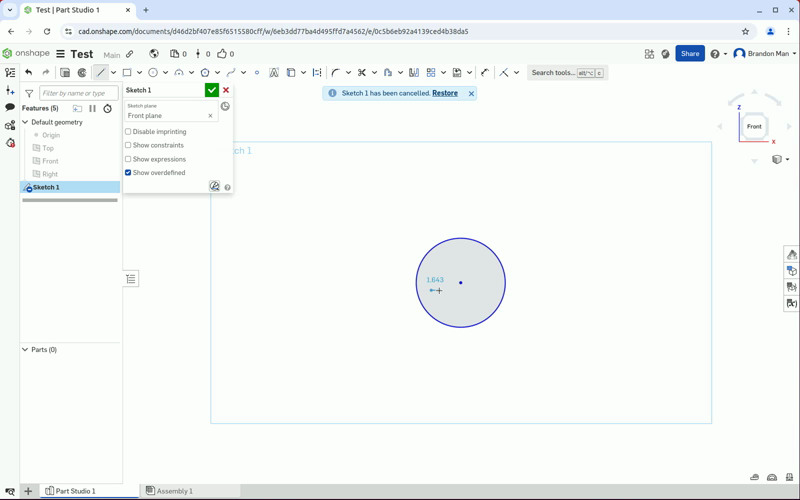
key(esc)
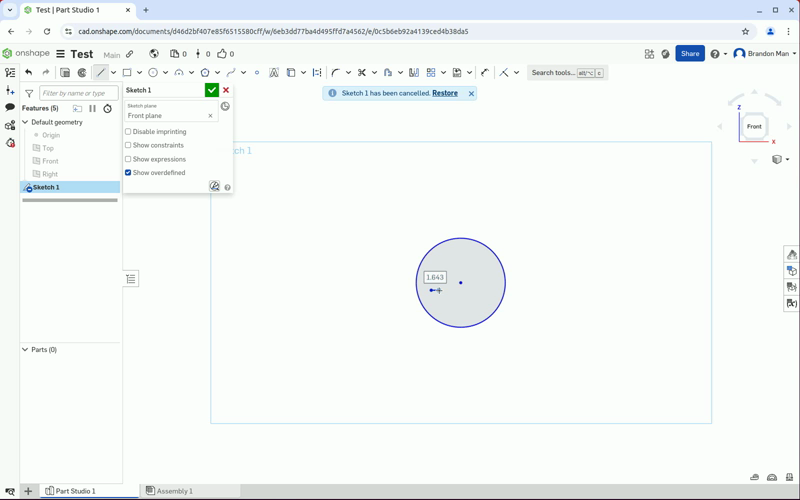
key(a)
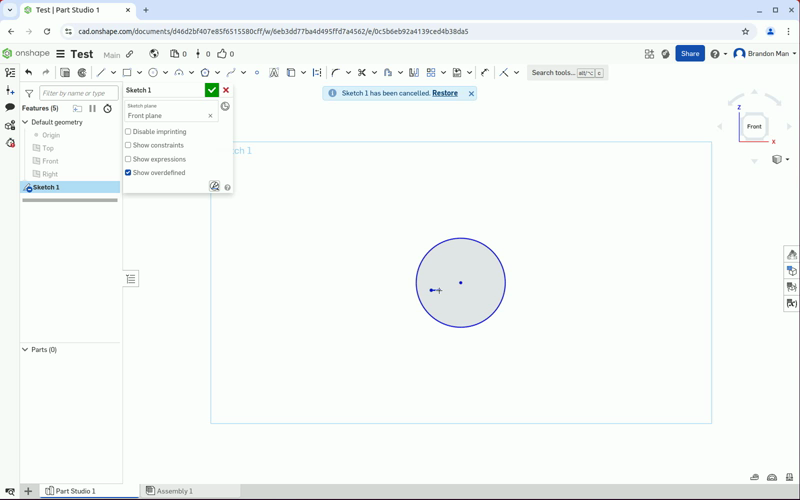
mouse_move(439, 290)
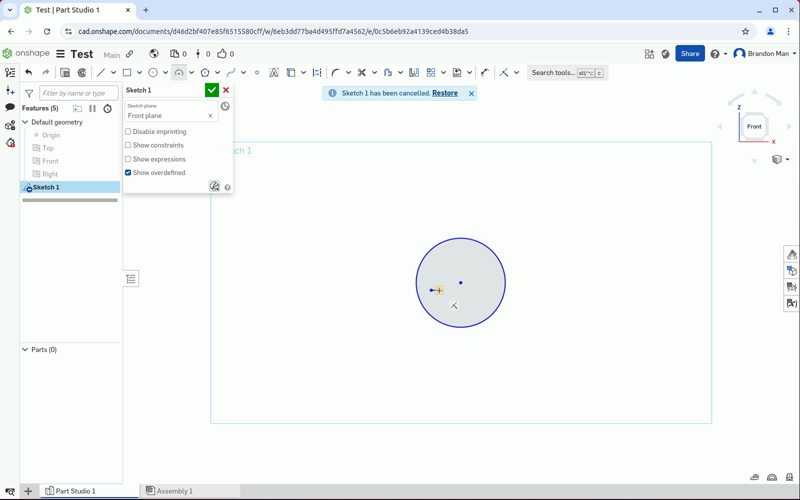
click(439, 290)
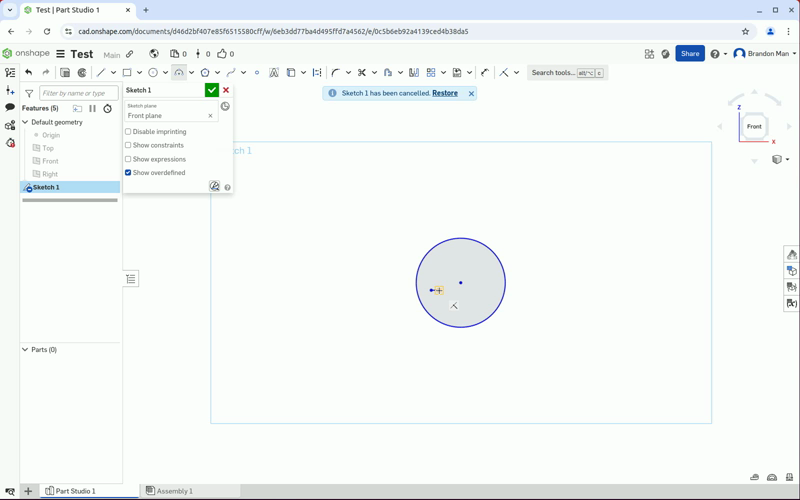
key_down(shift)
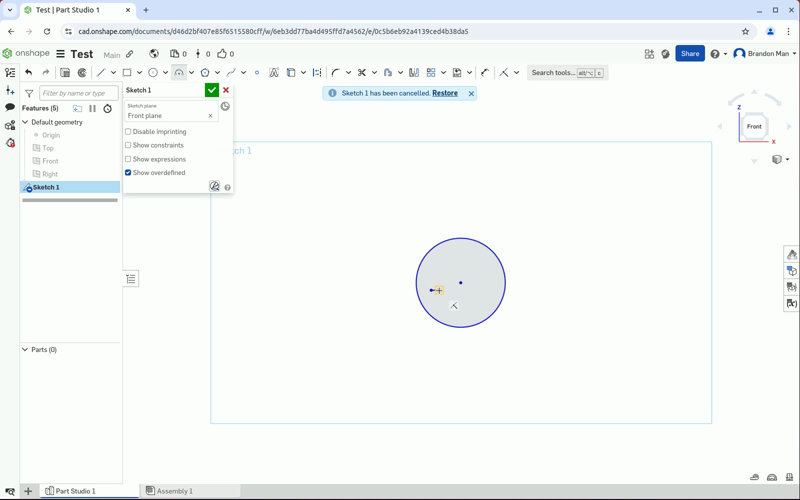
mouse_move(481, 290)
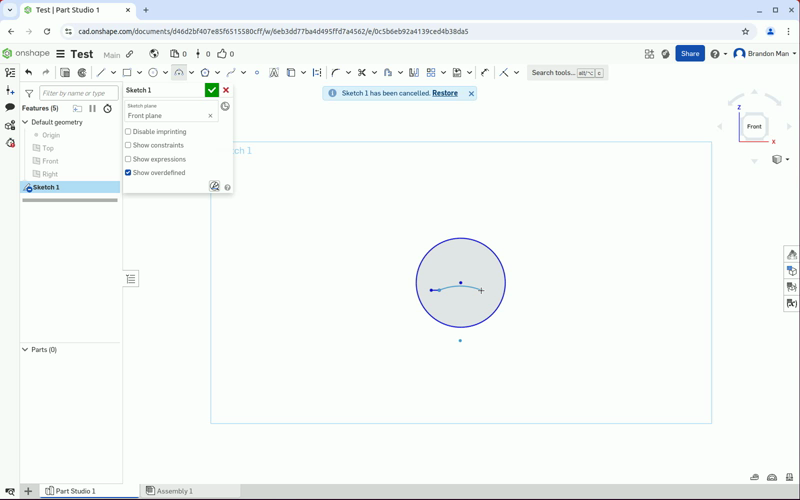
click(481, 290)
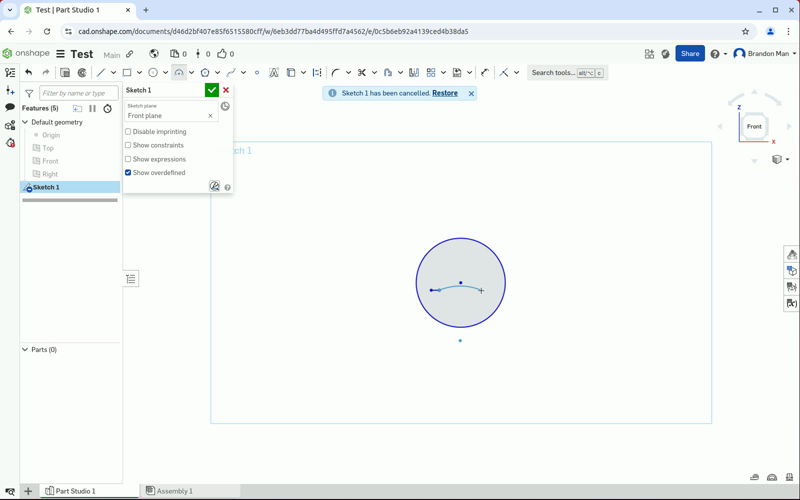
mouse_move(460, 305)
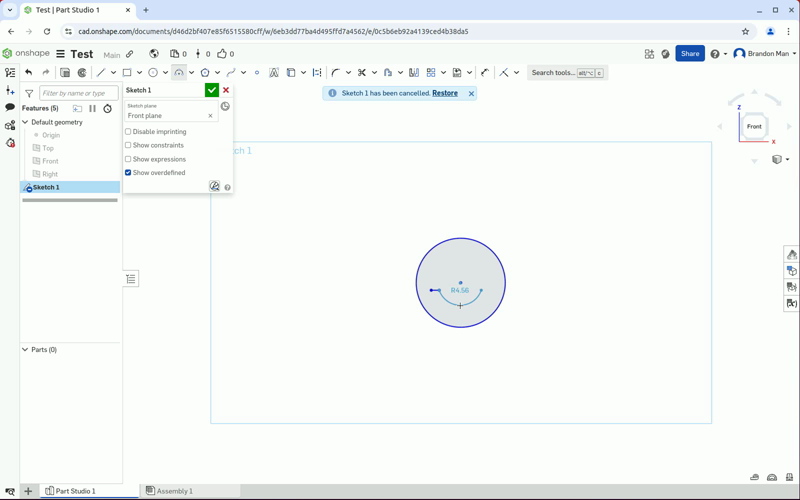
click(460, 305)
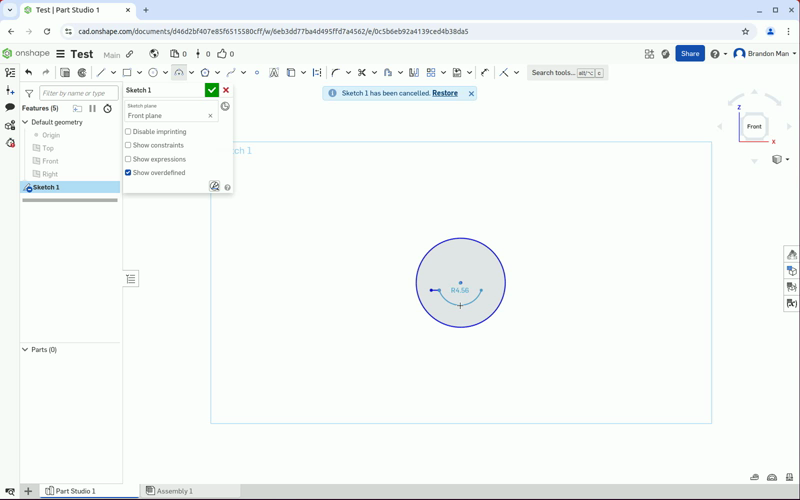
key_up(shift)
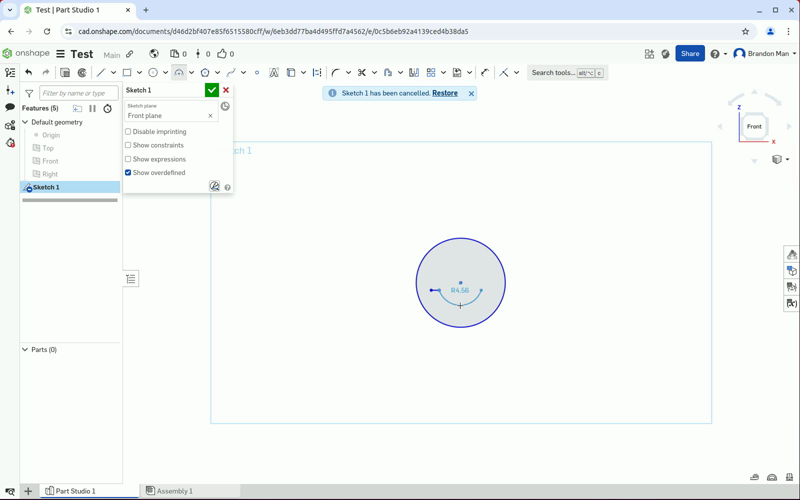
key(esc)
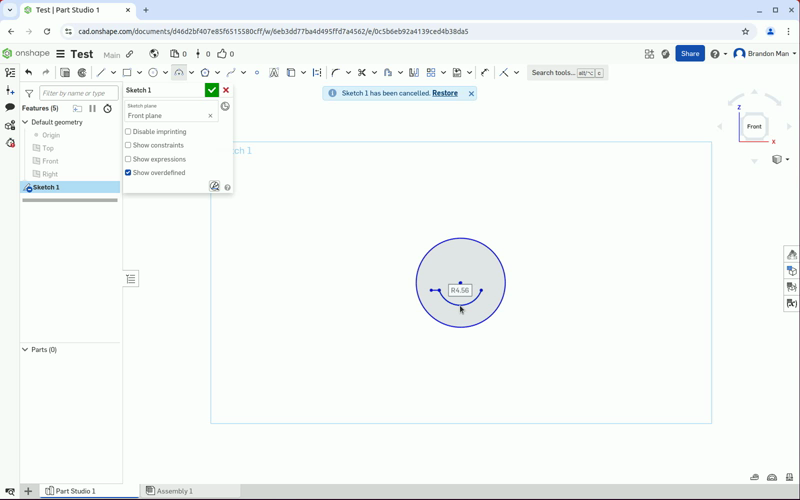
key(l)
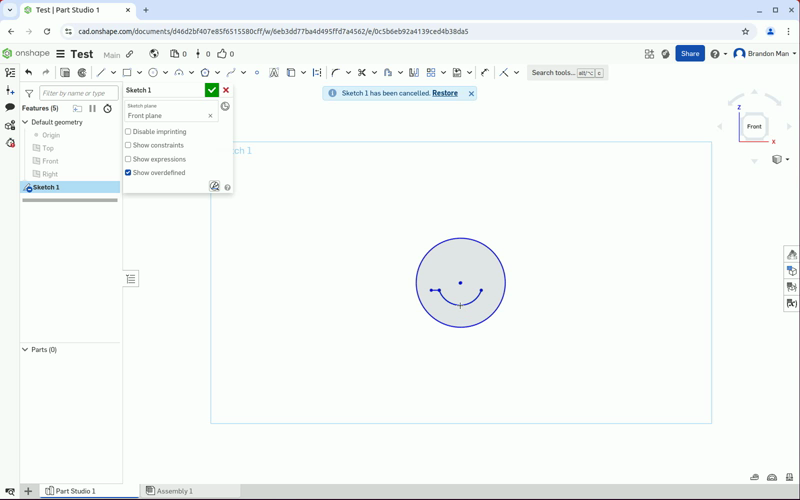
mouse_move(481, 290)
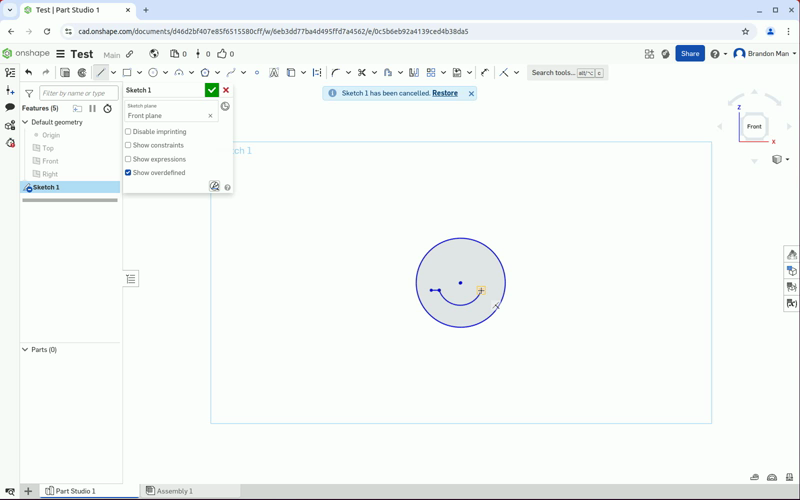
click(481, 290)
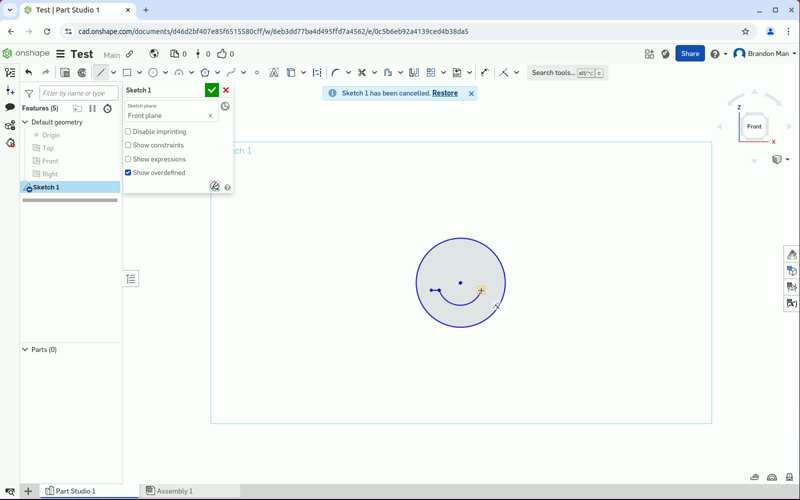
key_down(shift)
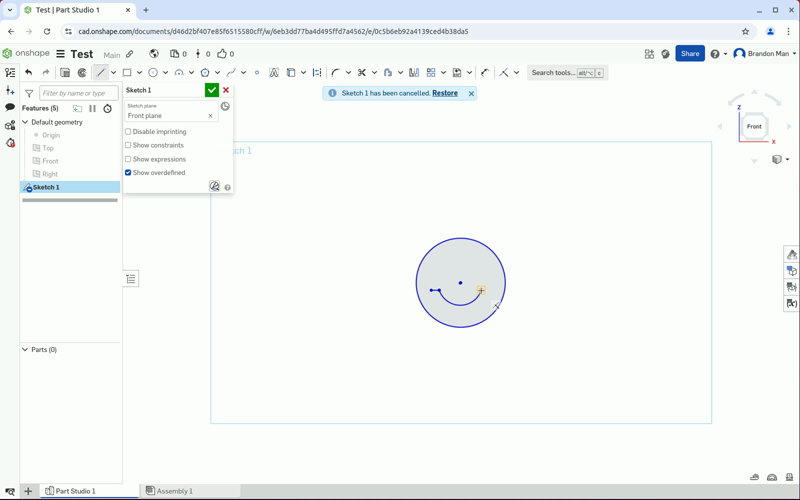
mouse_move(511, 290)
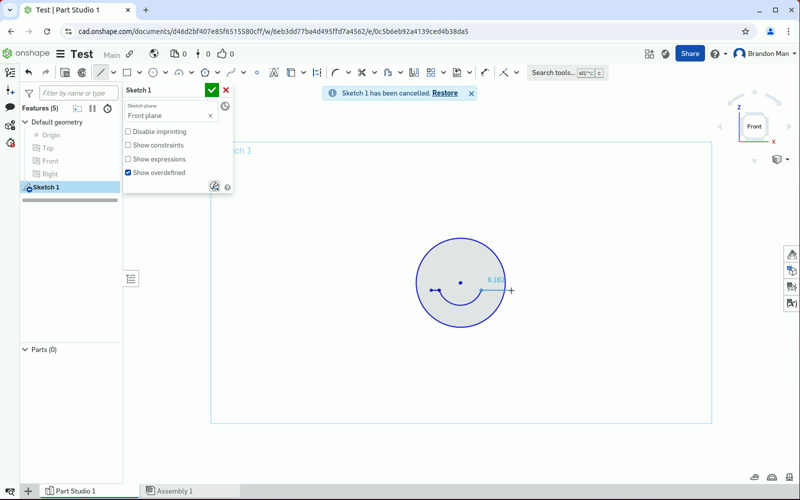
mouse_move(489, 290)
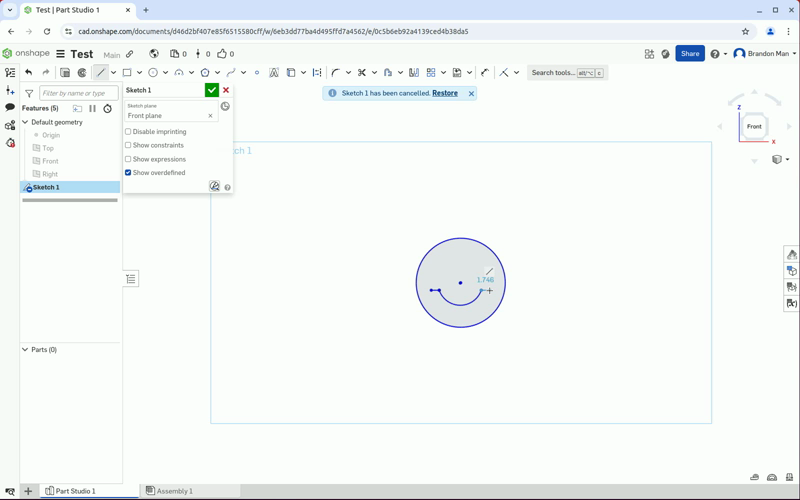
click(489, 290)
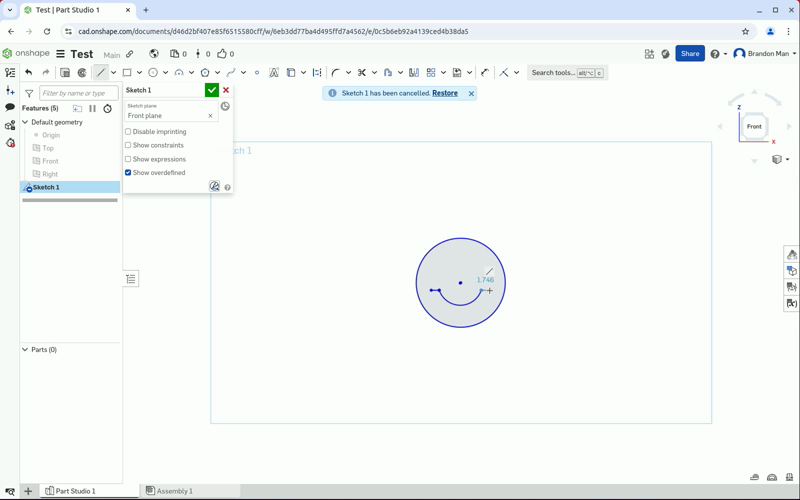
key_up(shift)
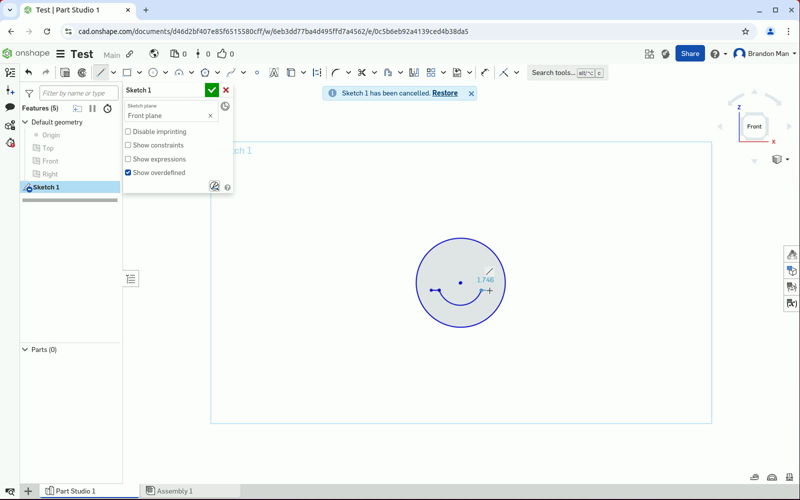
key_down(shift)
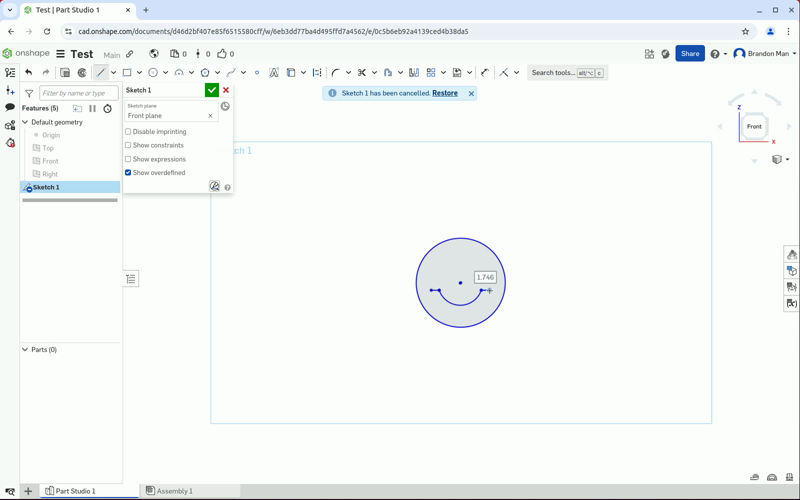
mouse_move(519, 290)
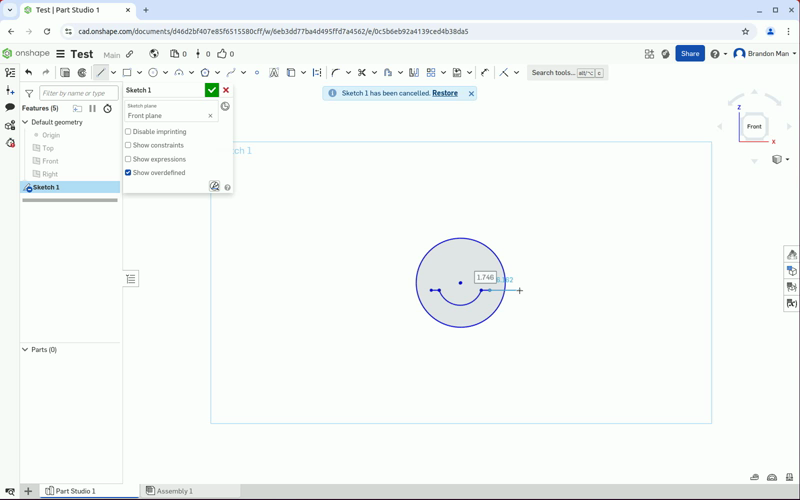
mouse_move(489, 275)
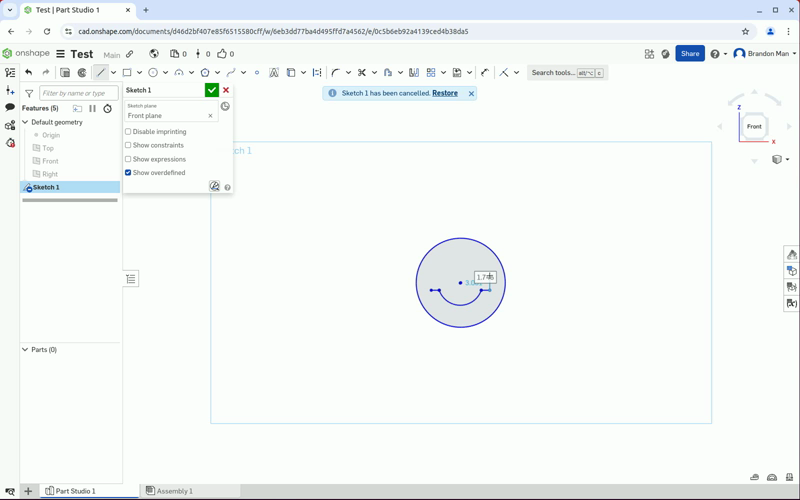
click(489, 275)
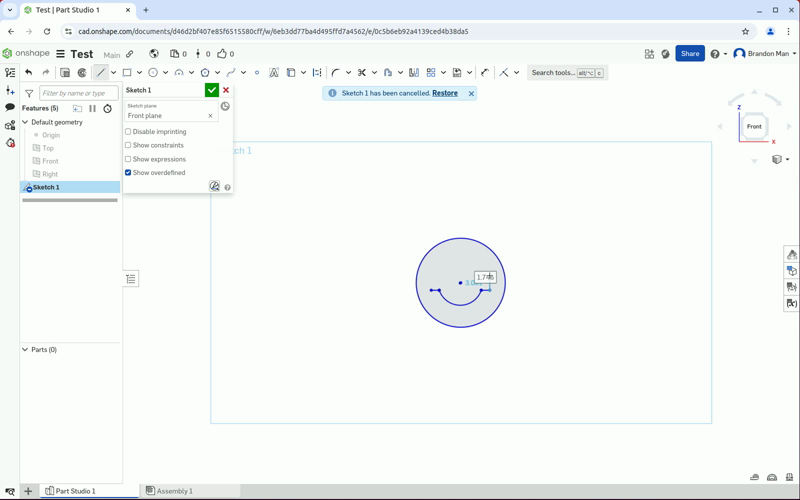
key_up(shift)
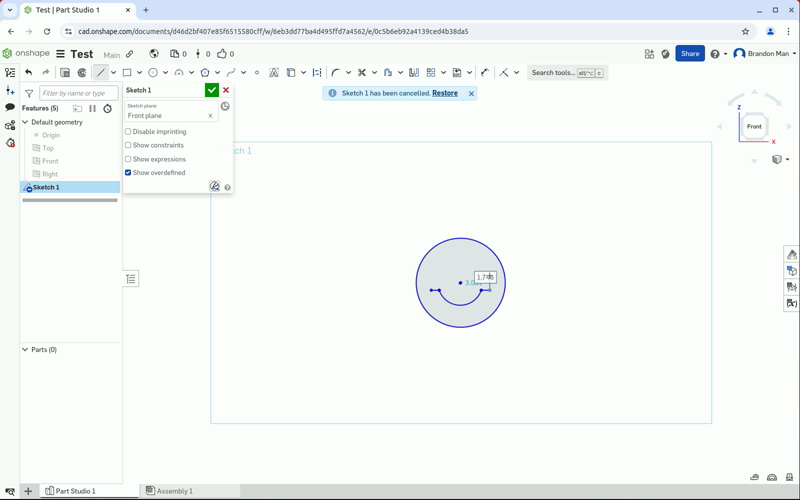
key_down(shift)
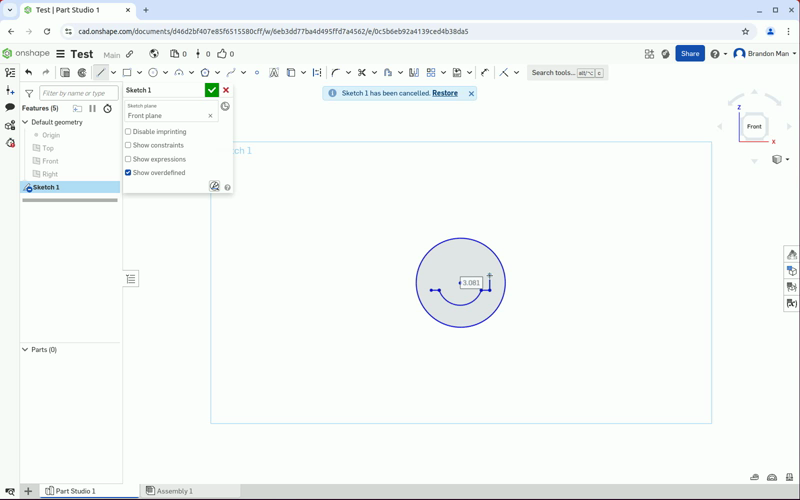
mouse_move(519, 275)
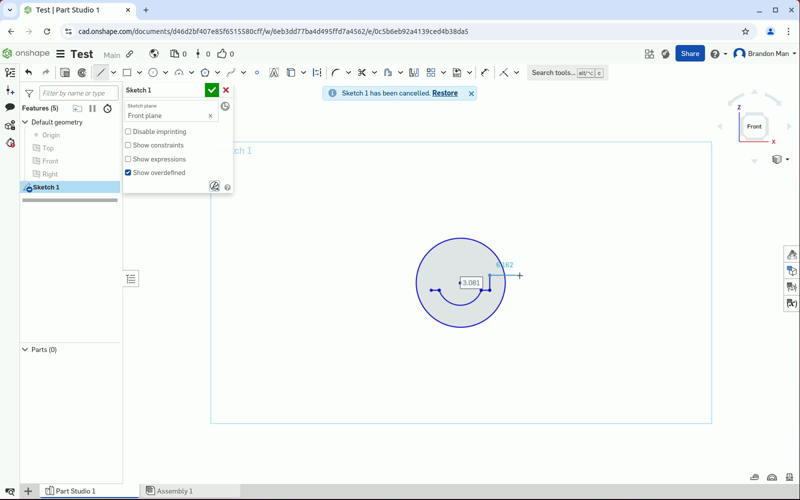
mouse_move(481, 275)
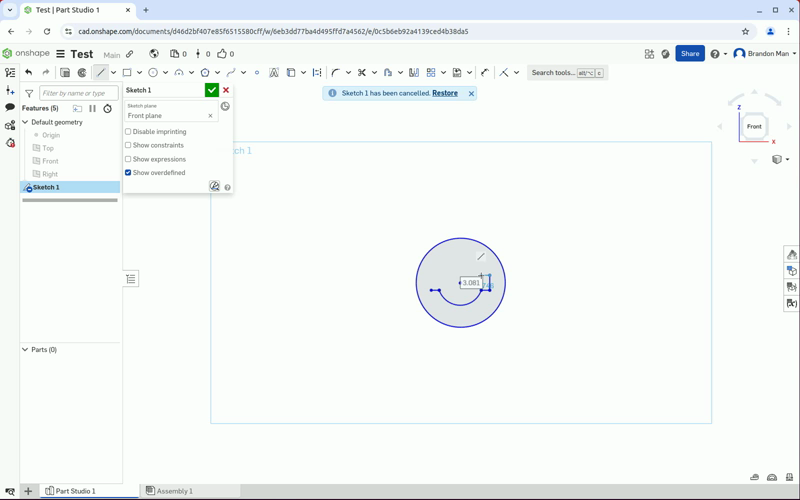
click(481, 275)
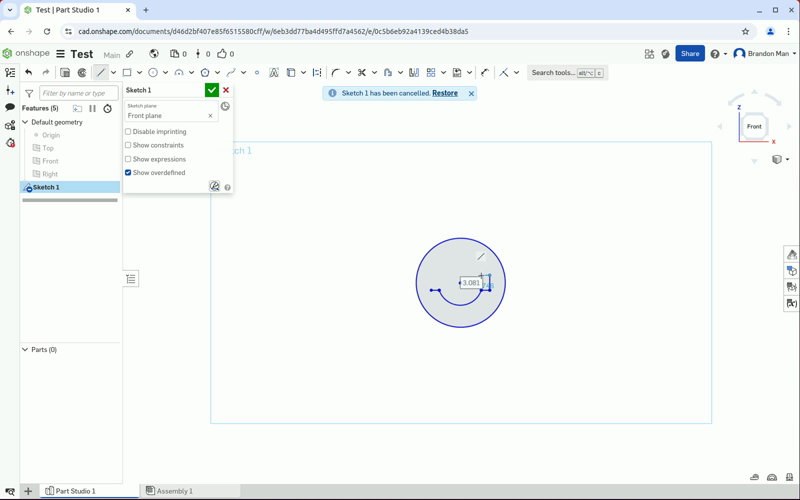
key_up(shift)
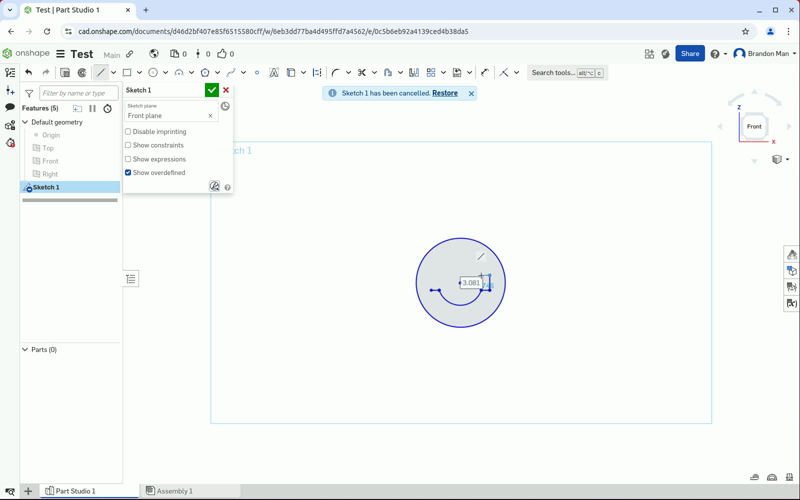
key(esc)
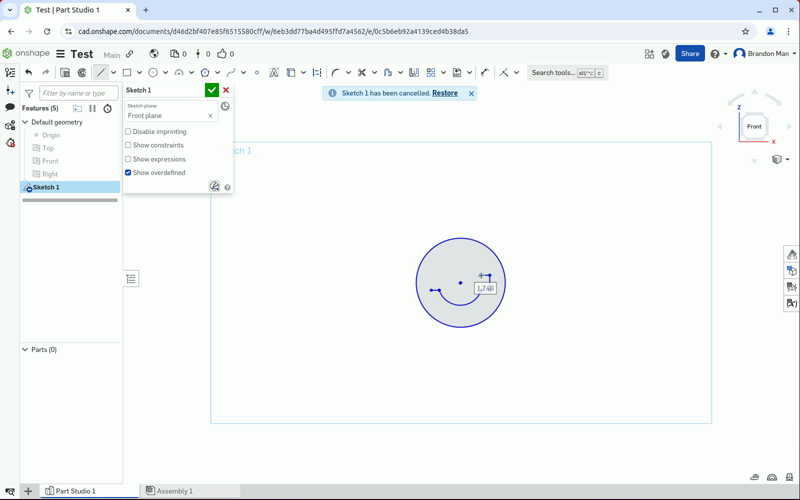
key(a)
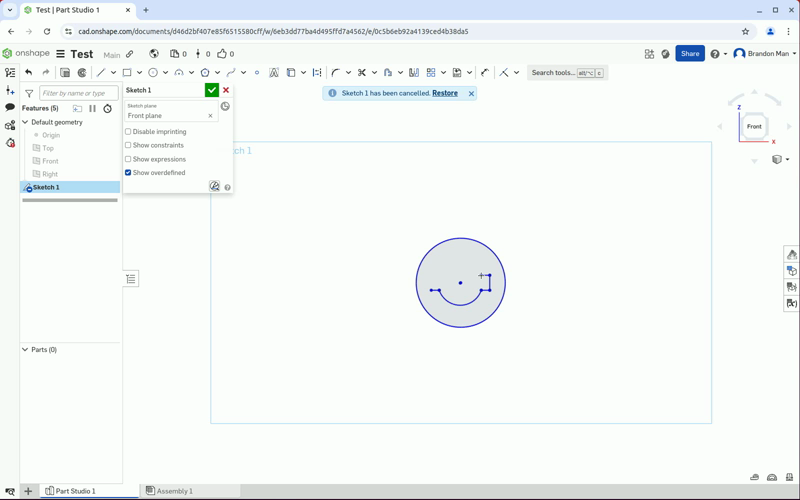
mouse_move(481, 275)
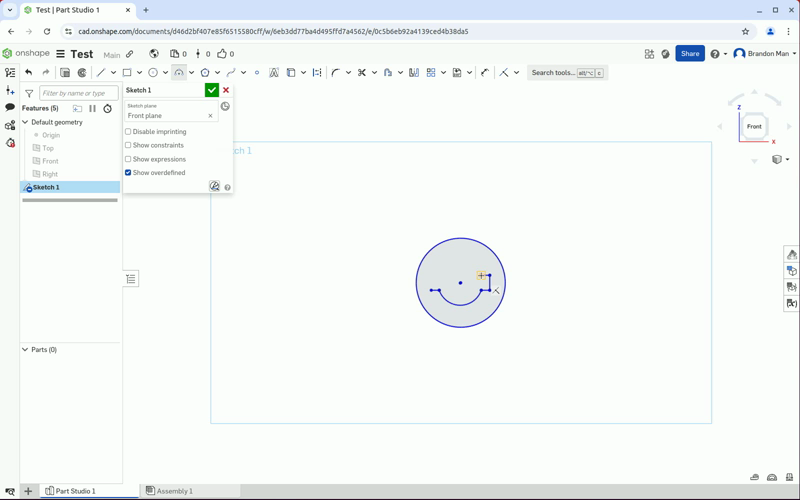
click(481, 275)
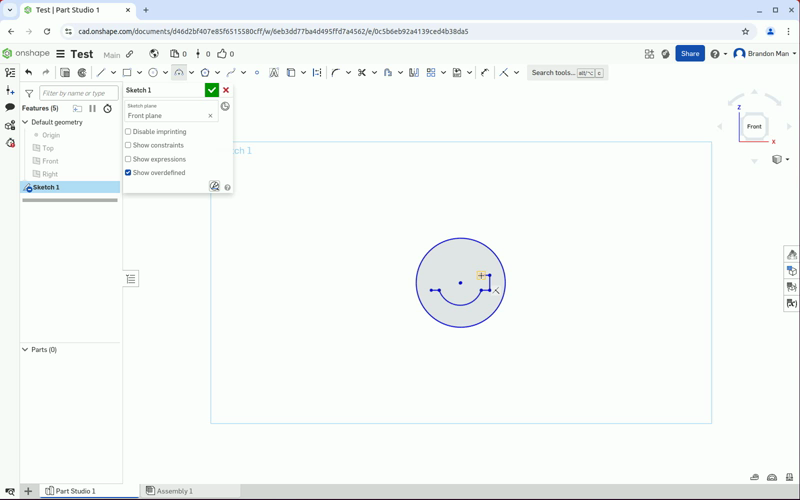
key_down(shift)
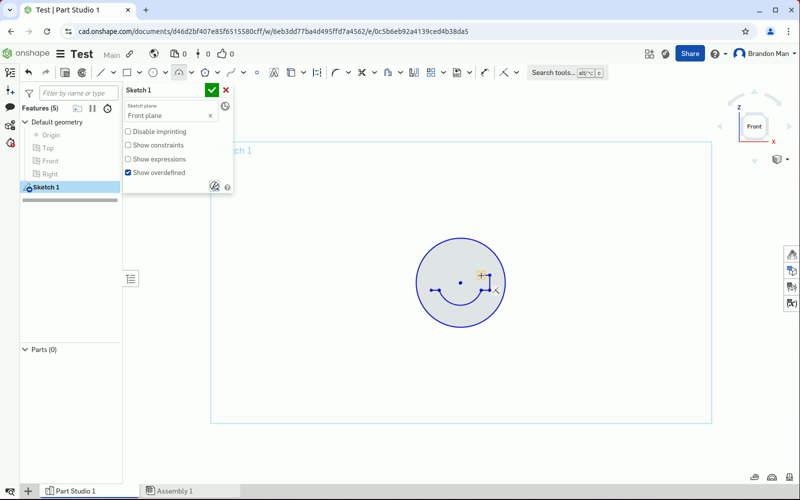
mouse_move(439, 275)
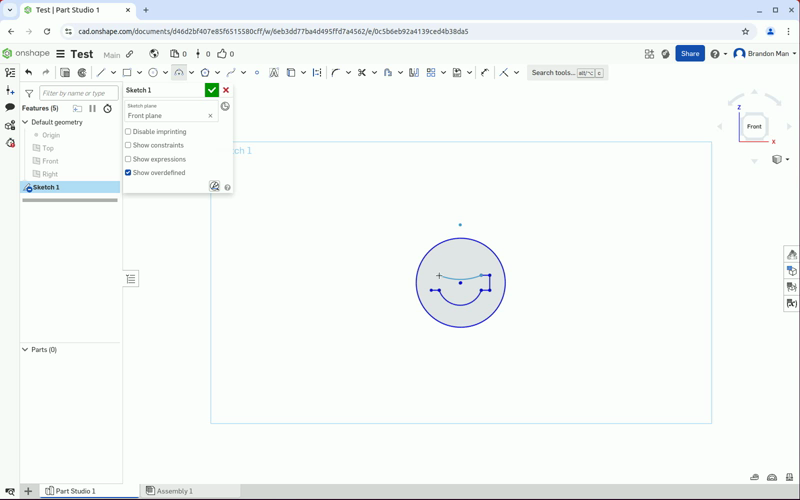
click(439, 275)
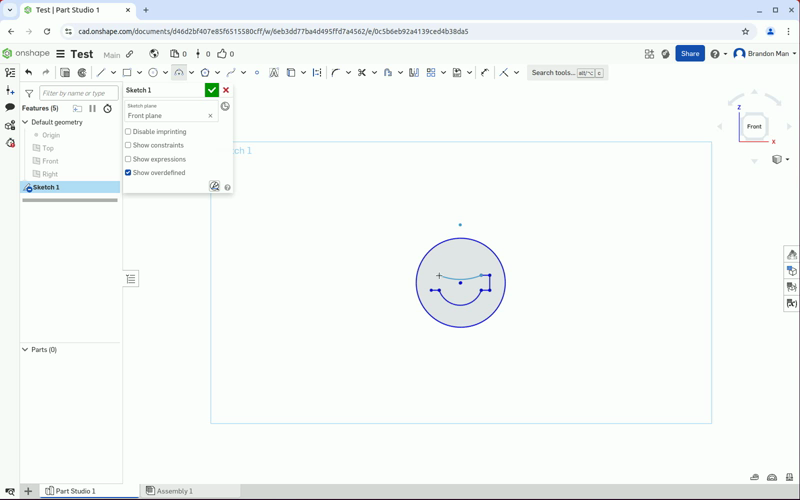
mouse_move(460, 260)
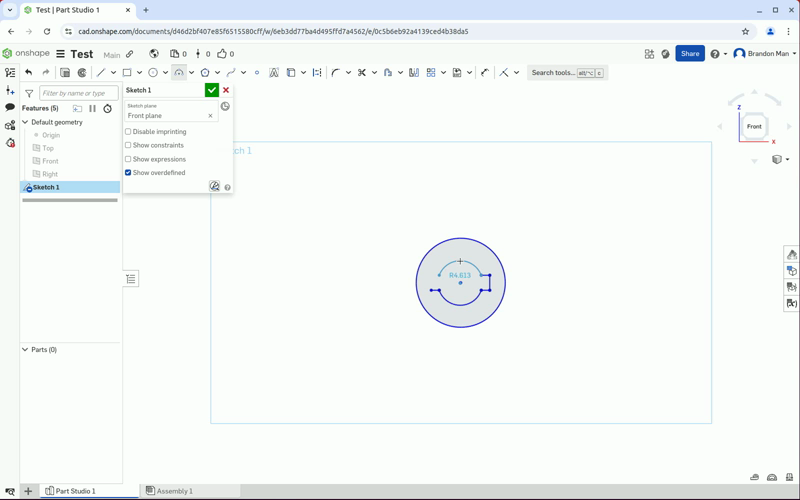
click(460, 260)
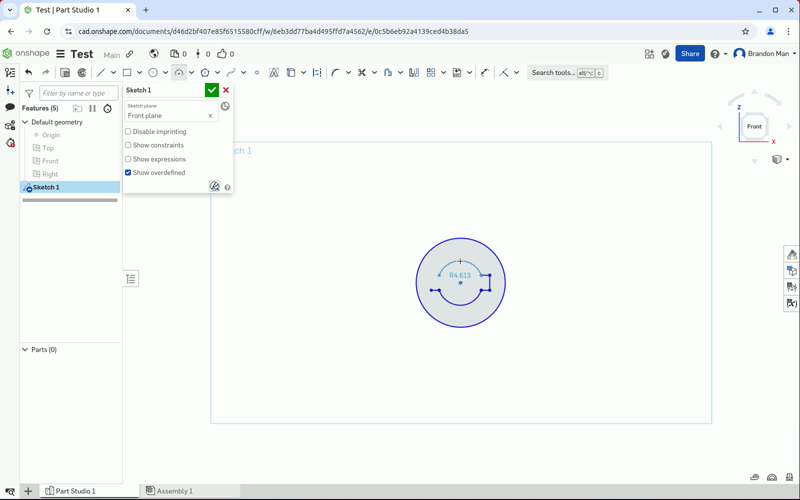
key_up(shift)
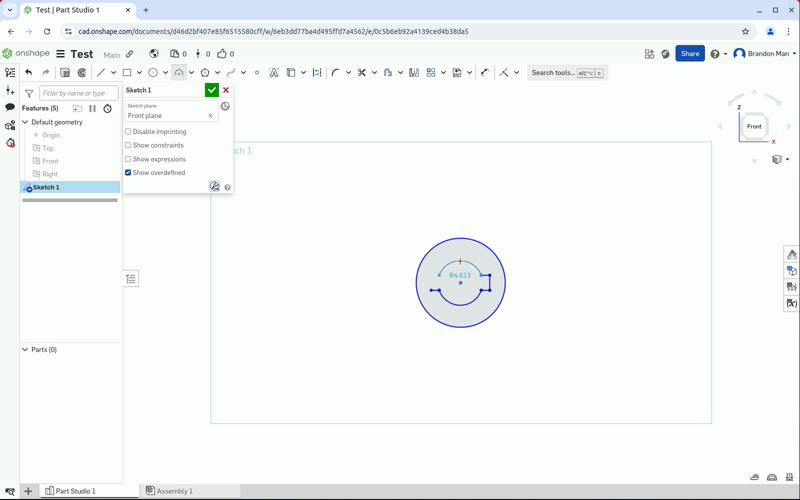
key(esc)
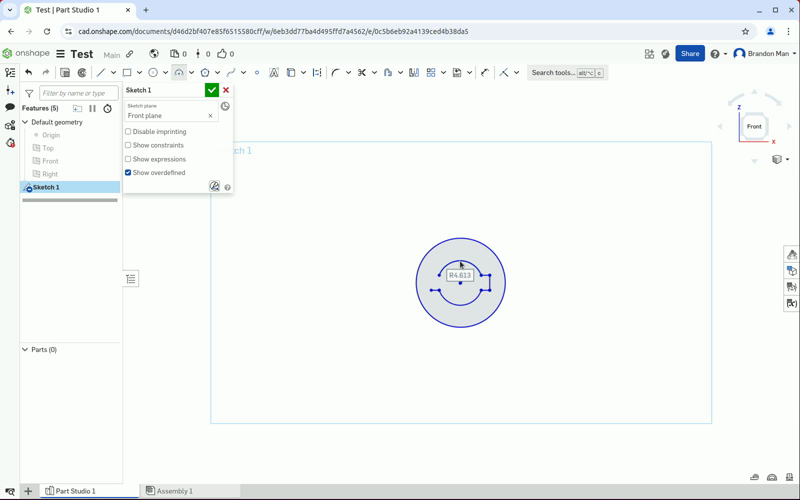
key(l)
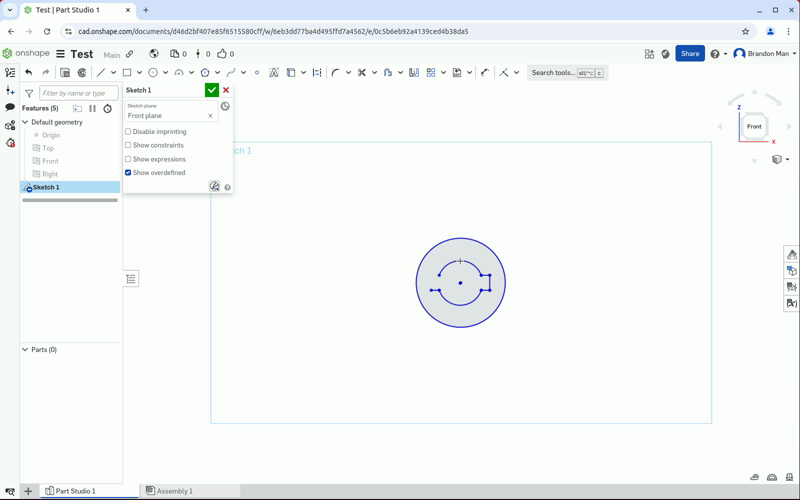
mouse_move(439, 275)
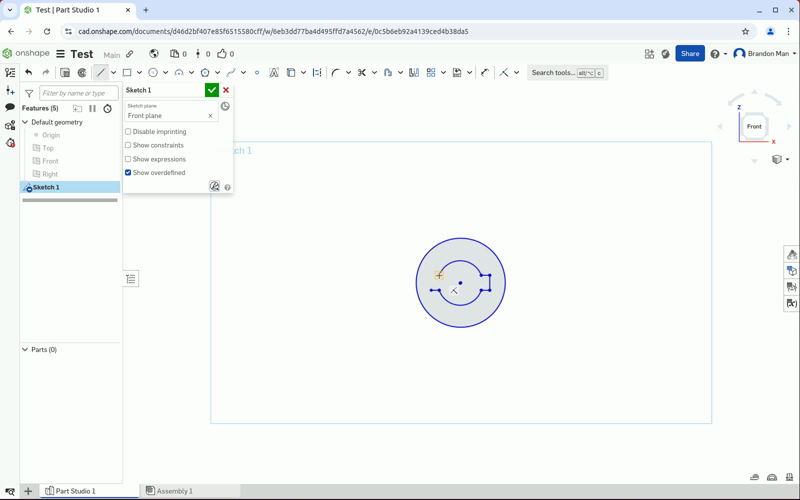
click(439, 275)
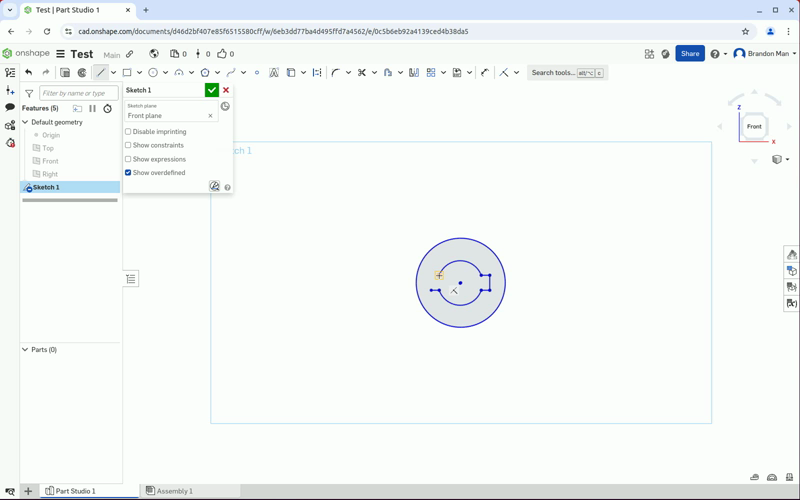
key_down(shift)
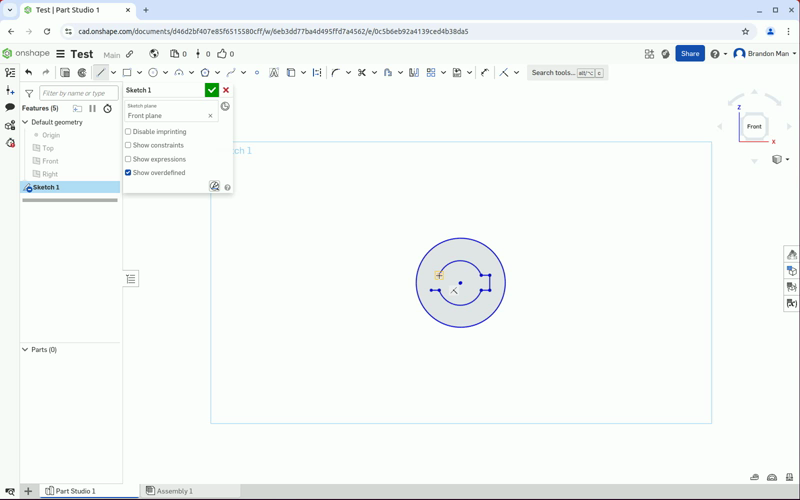
mouse_move(469, 275)
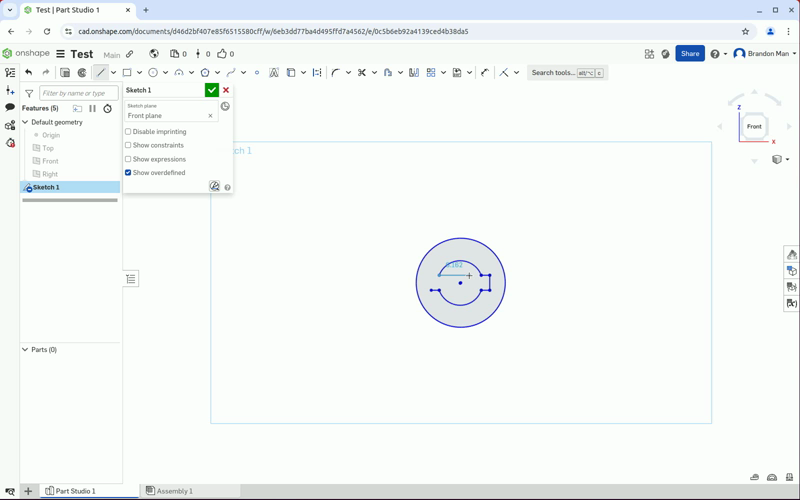
mouse_move(431, 275)
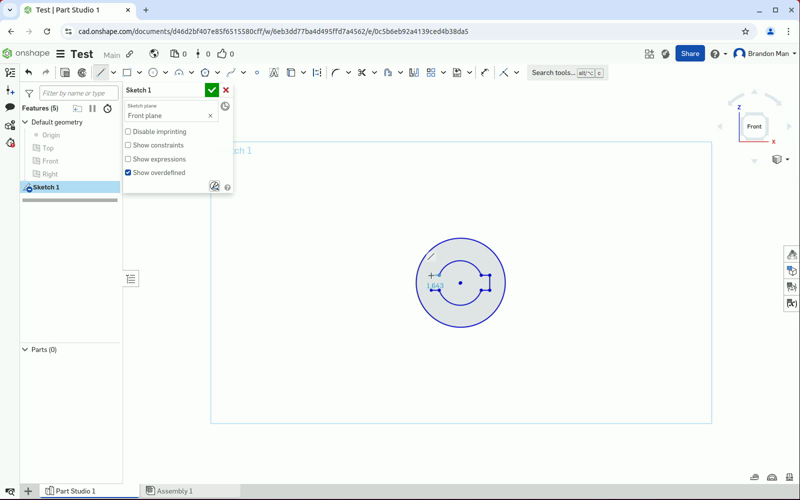
click(431, 275)
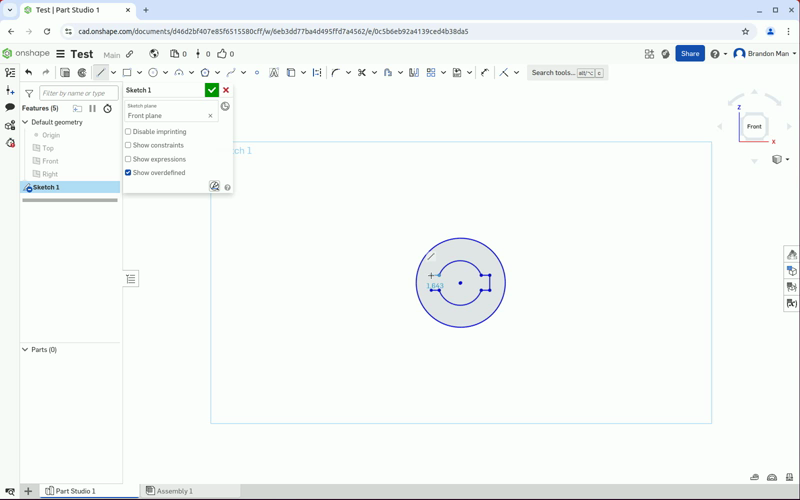
key_up(shift)
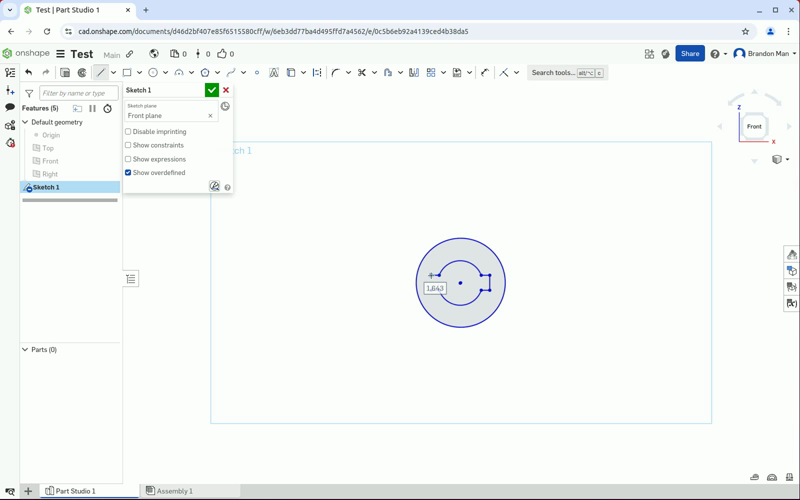
mouse_move(461, 275)
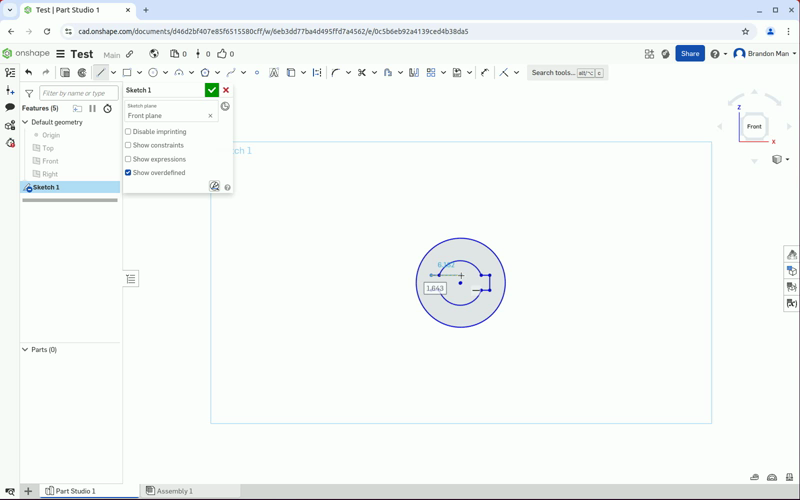
key_down(shift)
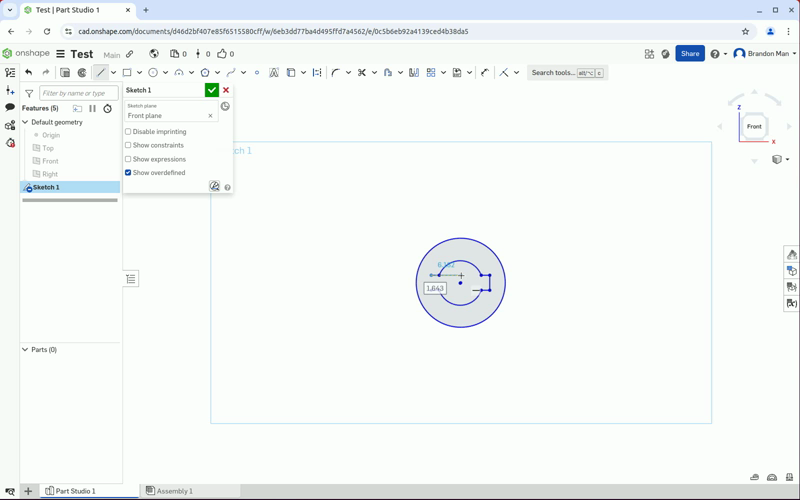
mouse_move(431, 290)
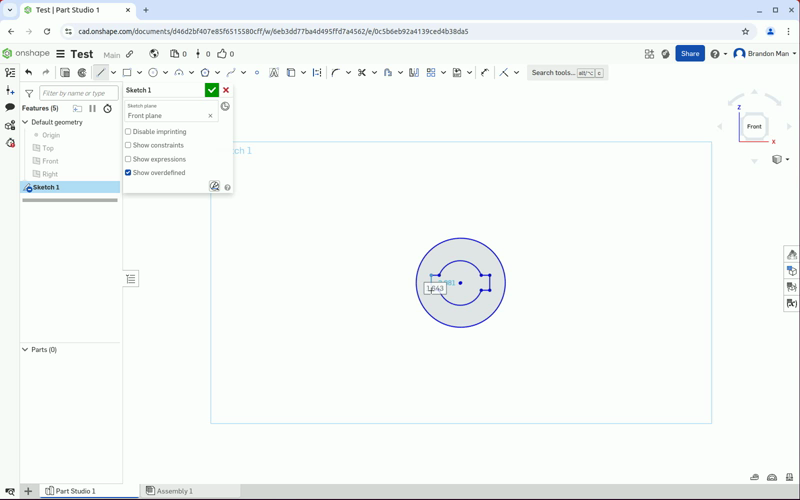
key_up(shift)
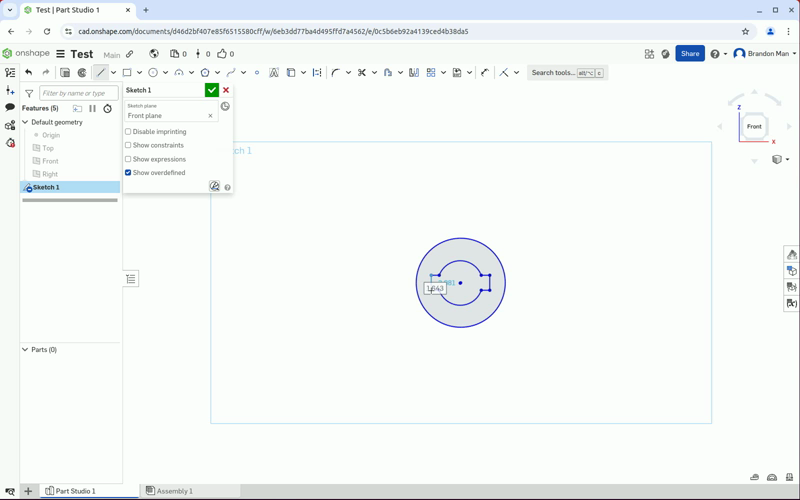
click(431, 290)
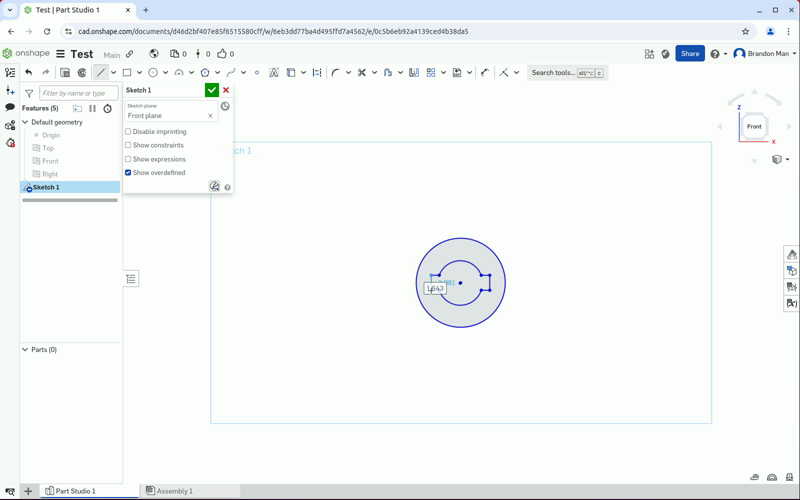
key(esc)
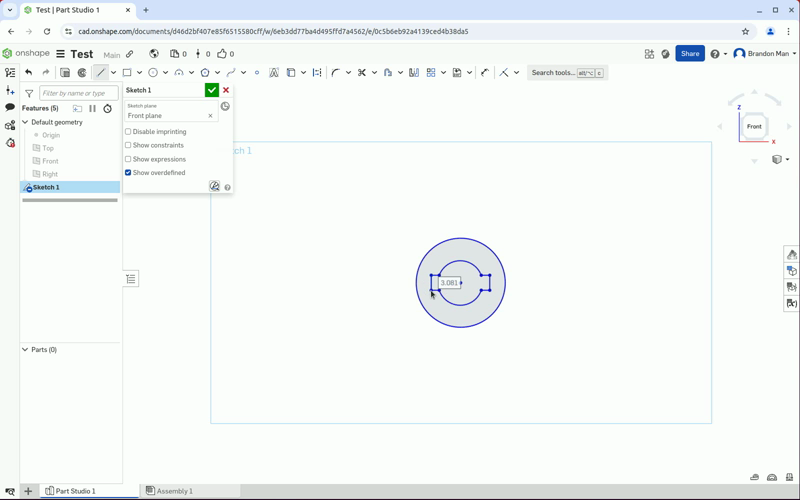
mouse_move(420, 285)
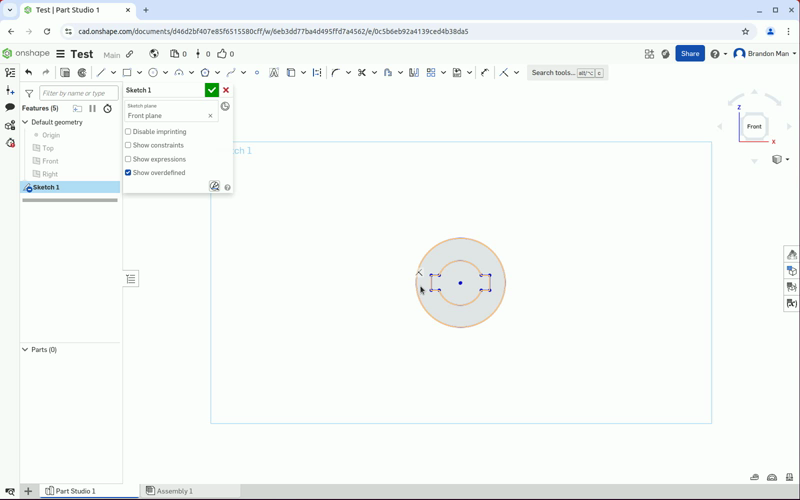
click(420, 285)
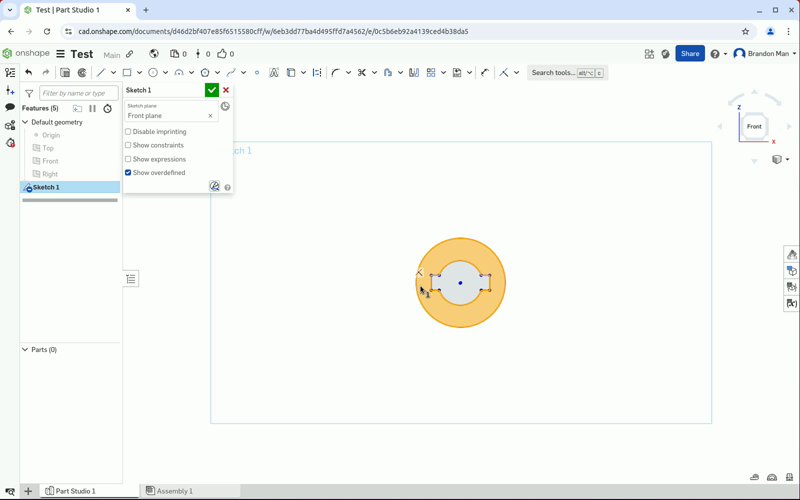
mouse_move(73, 352)
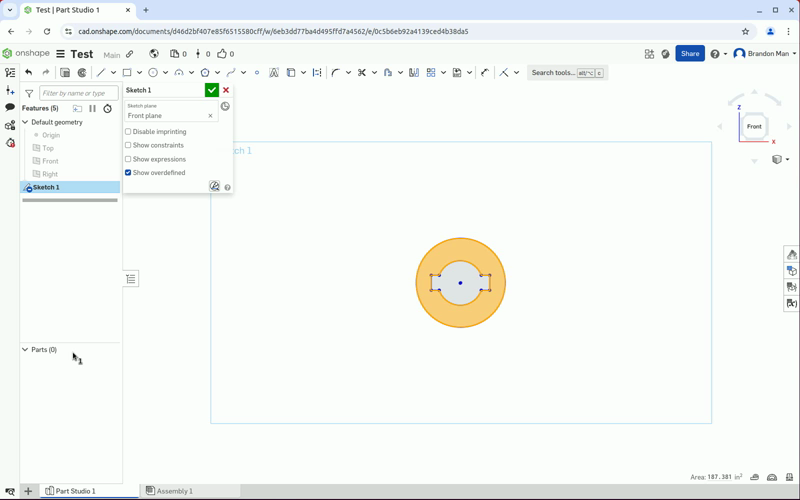
key(shift+y)
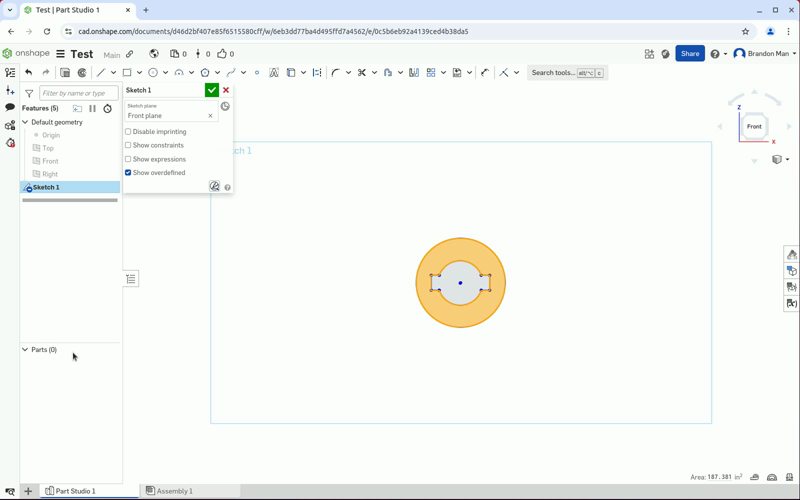
key(shift+e)
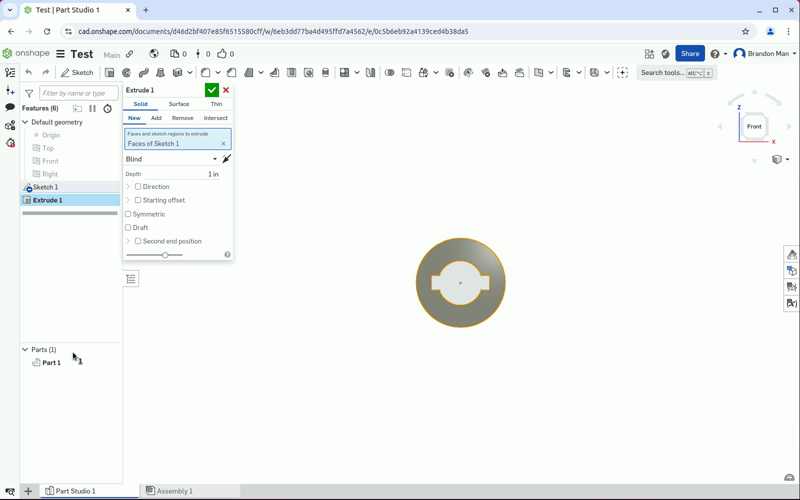
mouse_move(143, 106)
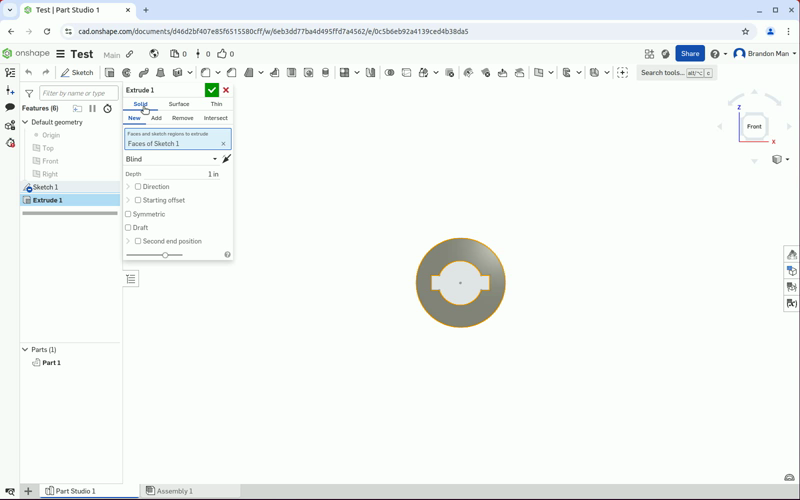
click(143, 106)
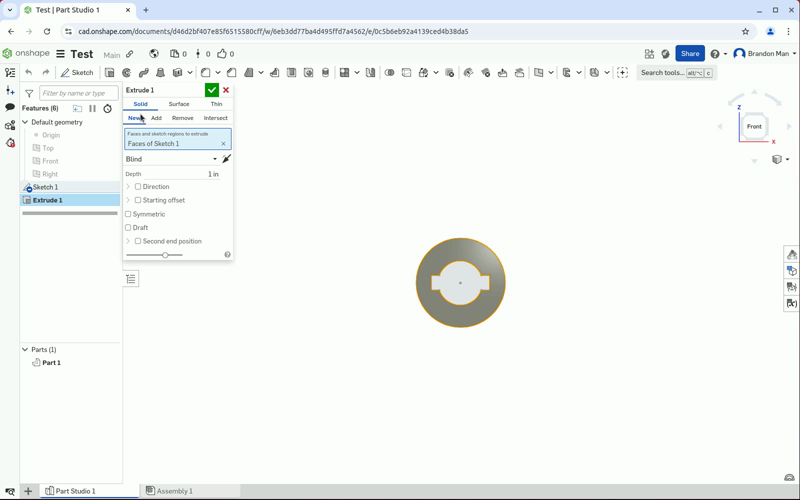
mouse_move(137, 120)
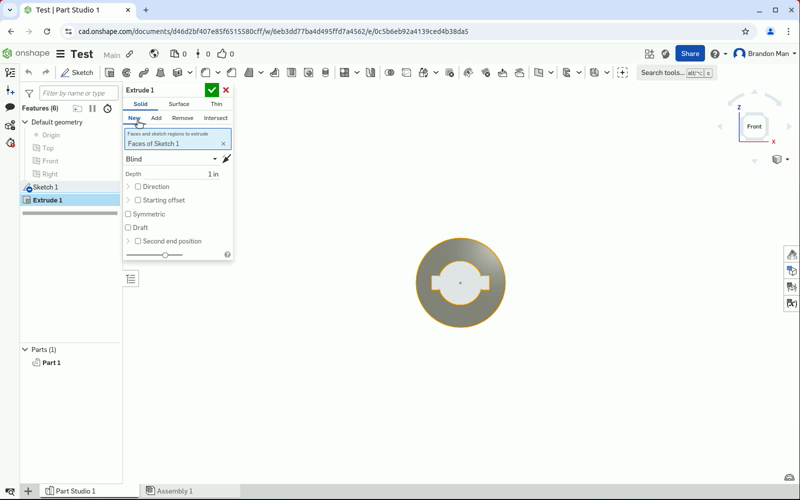
click(137, 120)
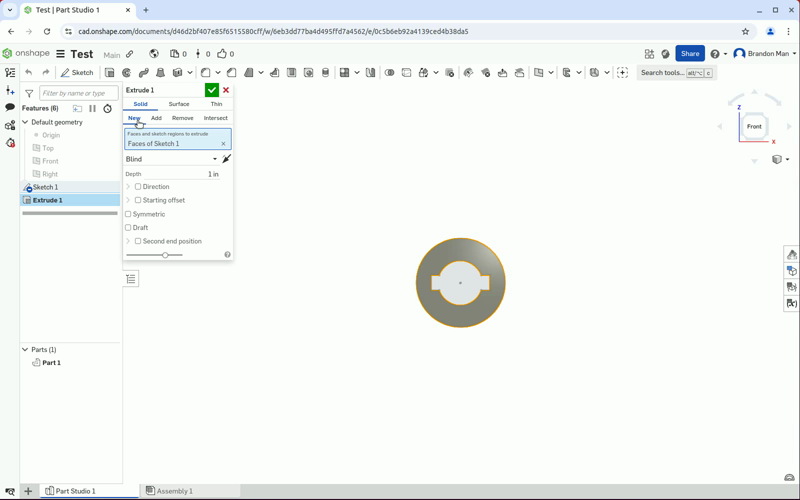
key(tab, 4)
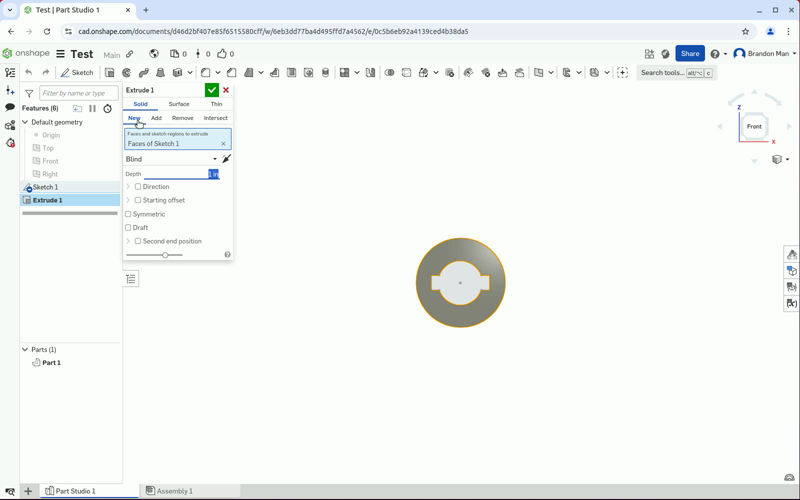
text(7.943)
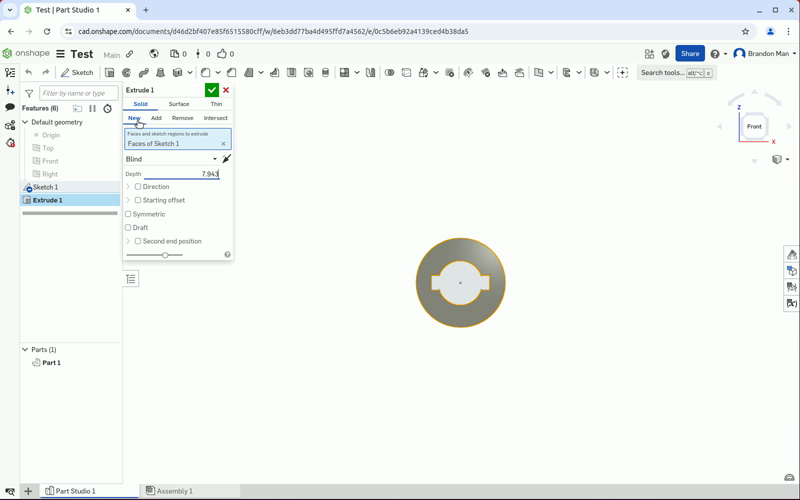
key(enter)
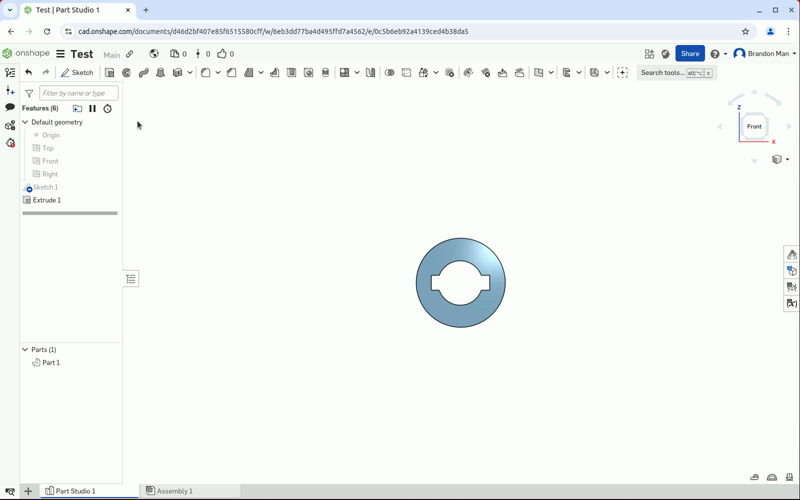
key(shift+h)
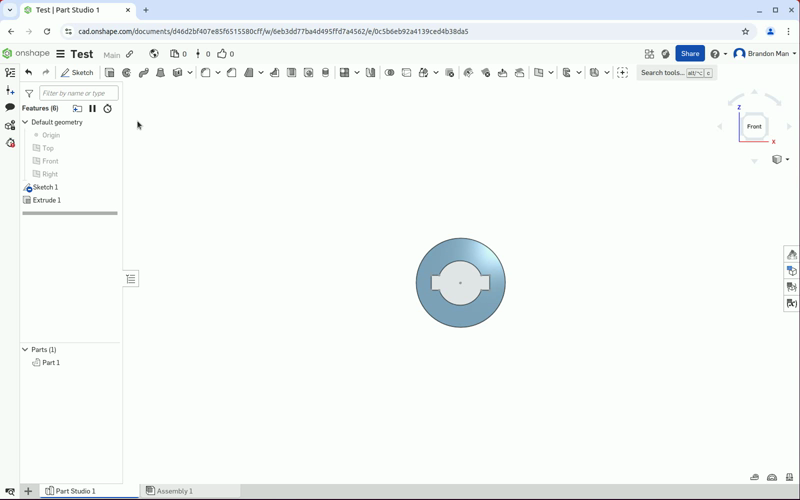
key(shift+h)
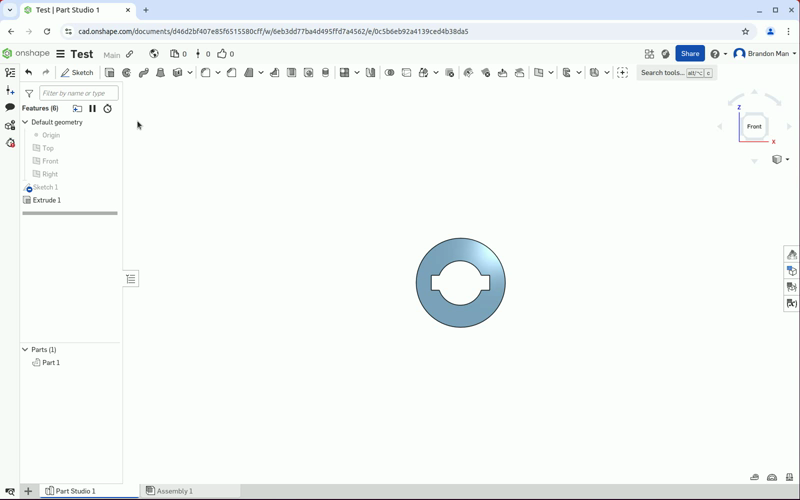
mouse_move(73, 189)
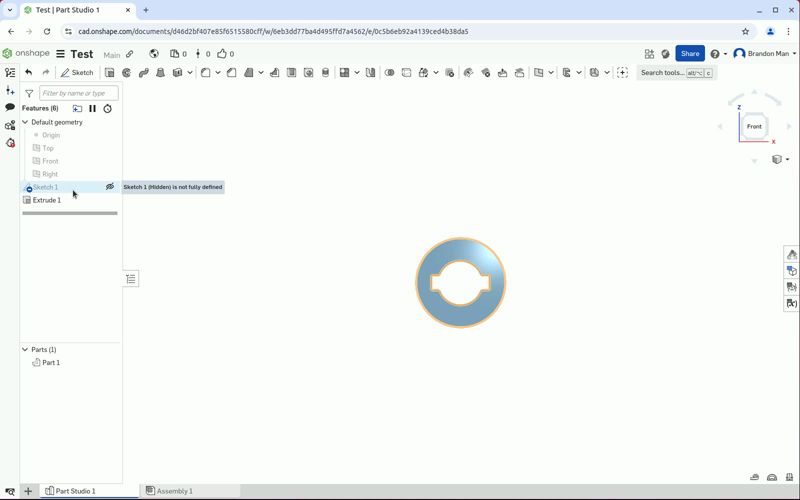
click(73, 189)
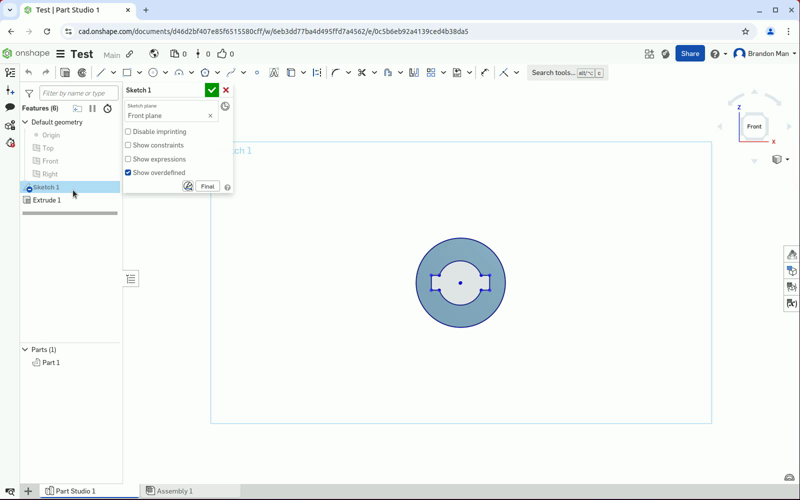
mouse_move(229, 92)
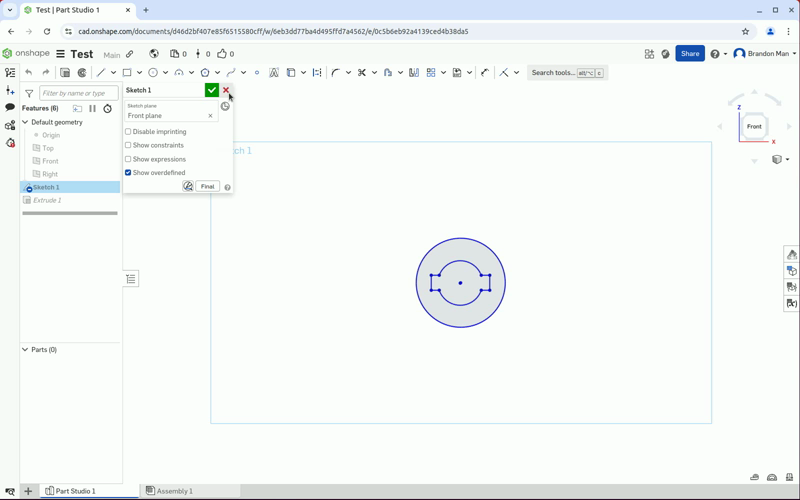
click(229, 92)
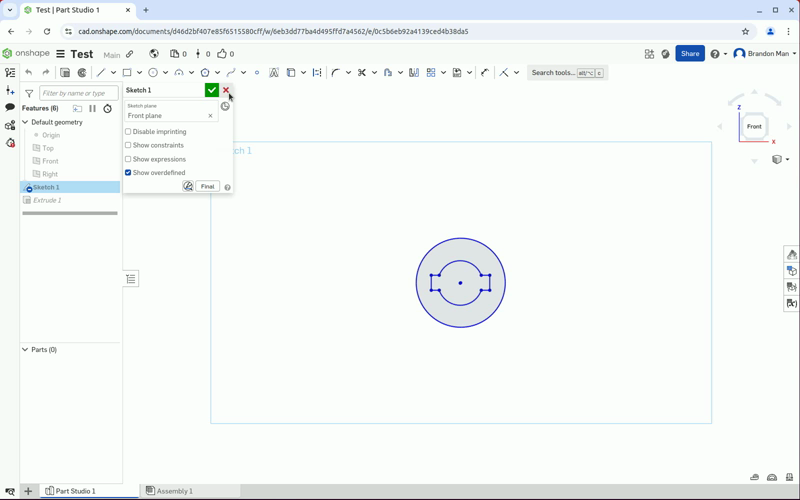
key(shift+s)
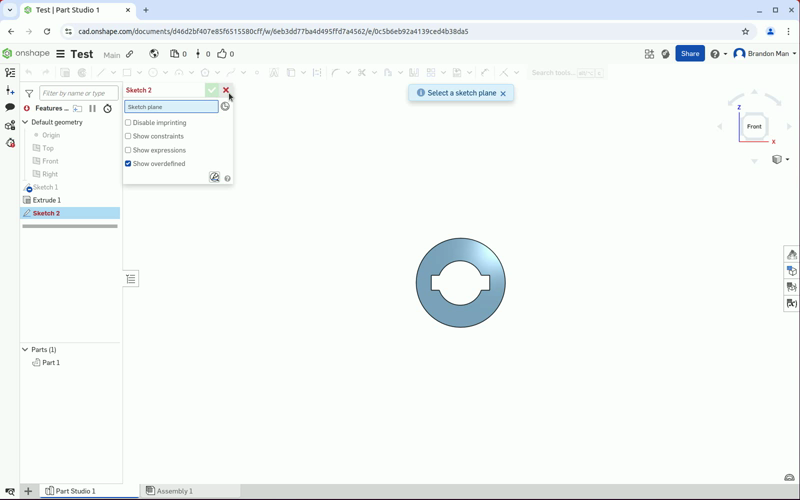
mouse_move(73, 163)
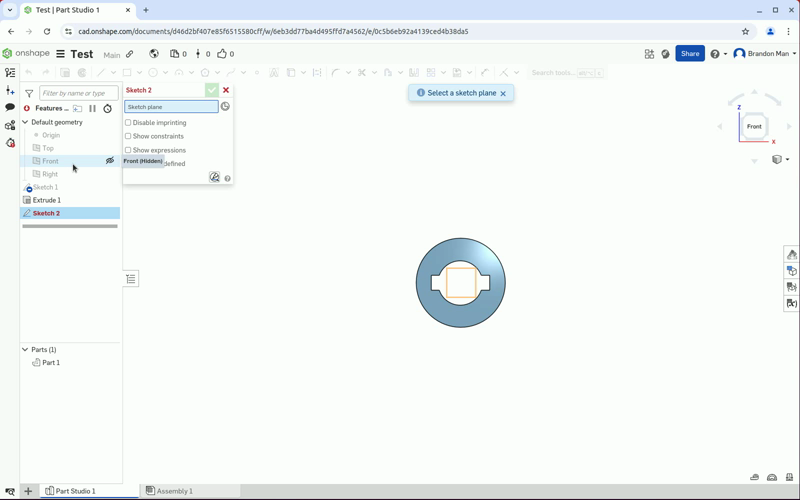
click(73, 163)
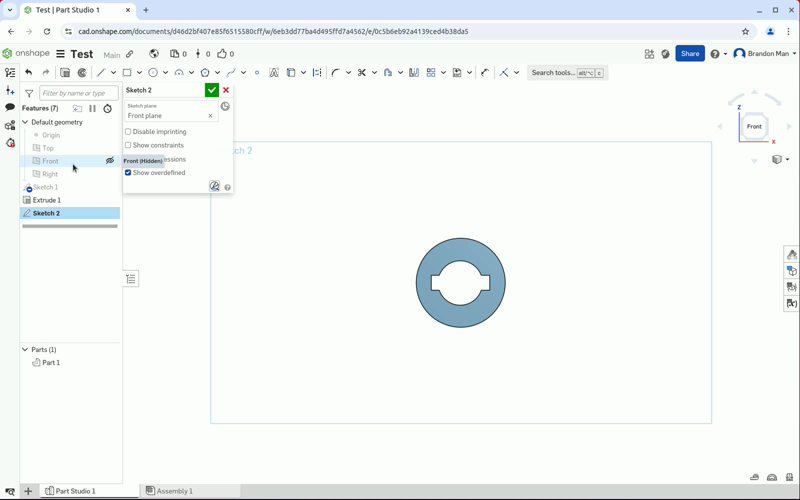
mouse_move(73, 352)
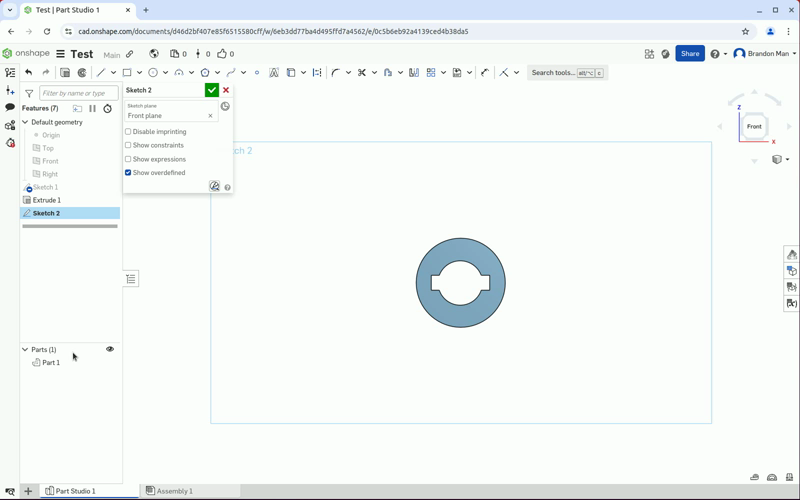
key(y)
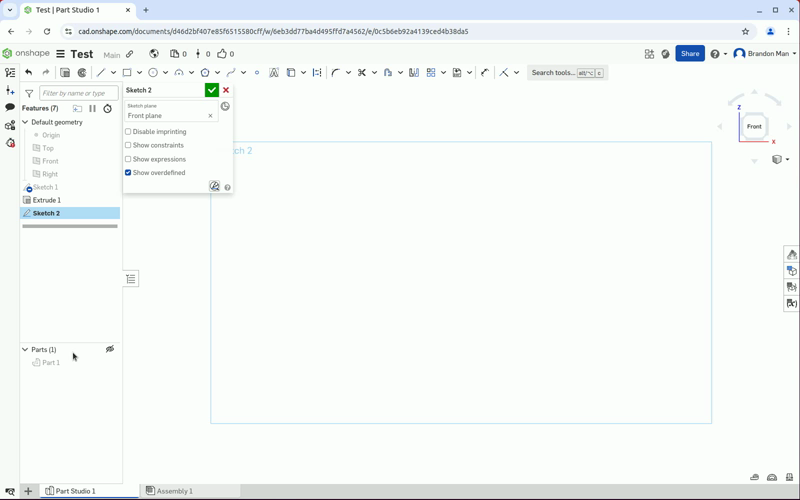
key(l)
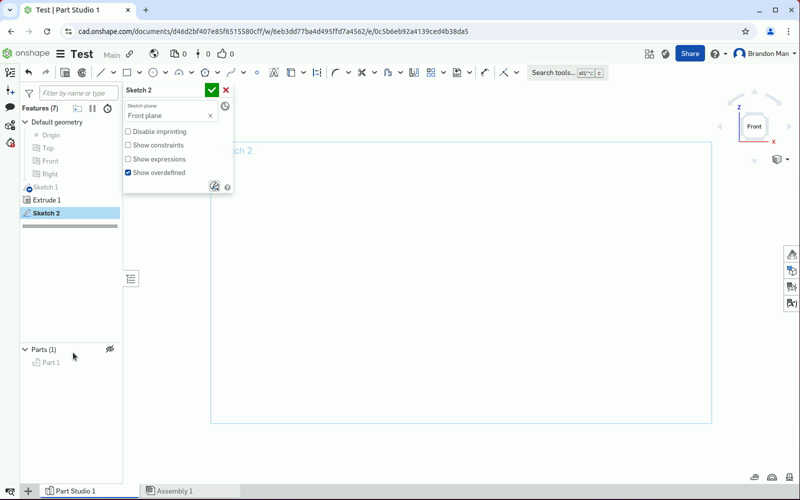
key_down(shift)
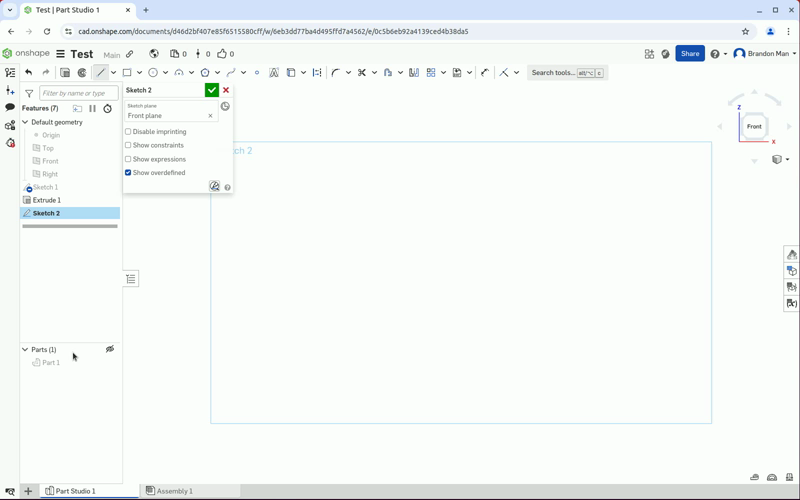
mouse_move(431, 290)
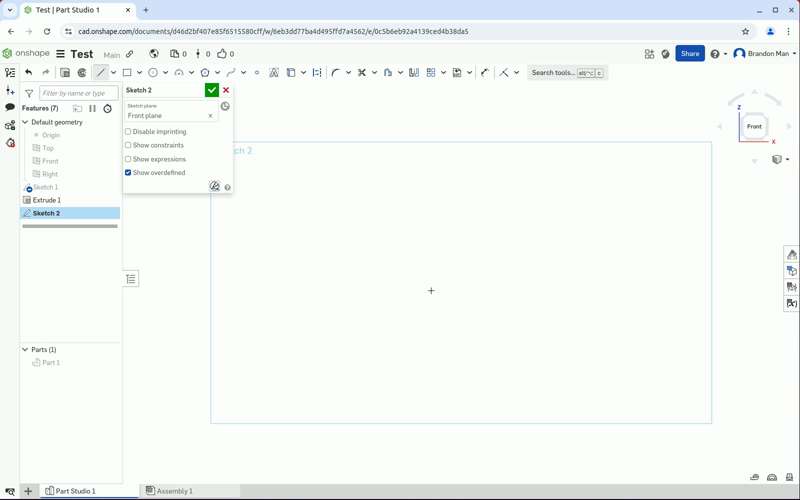
click(431, 290)
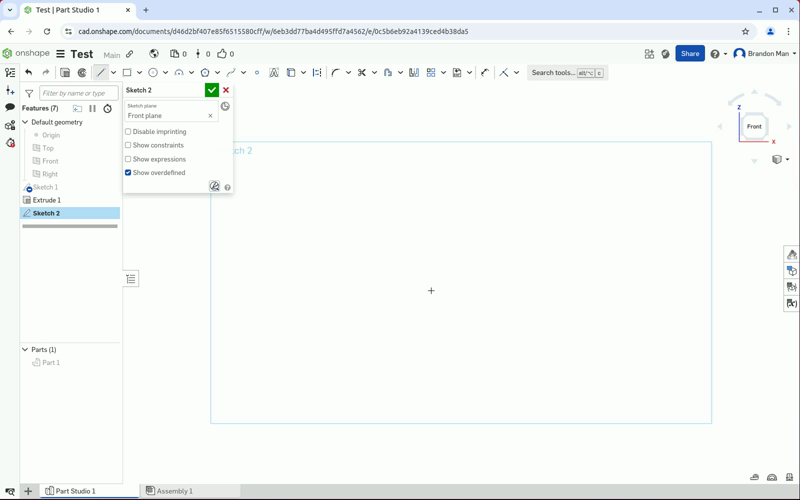
key_up(shift)
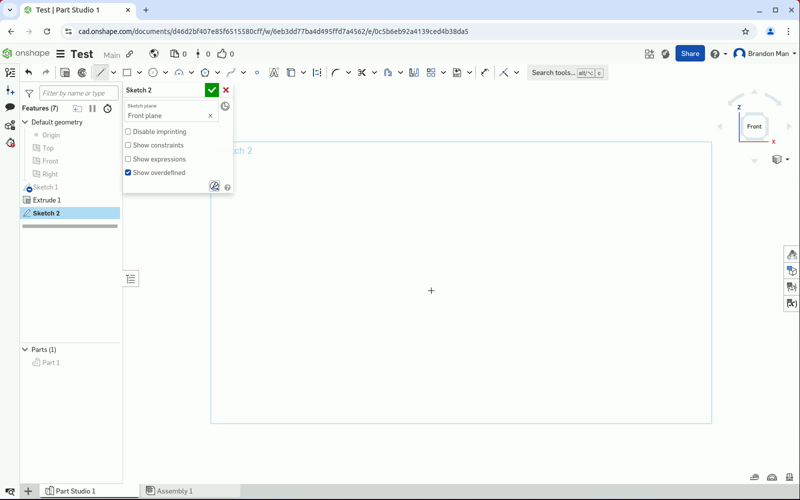
key_down(shift)
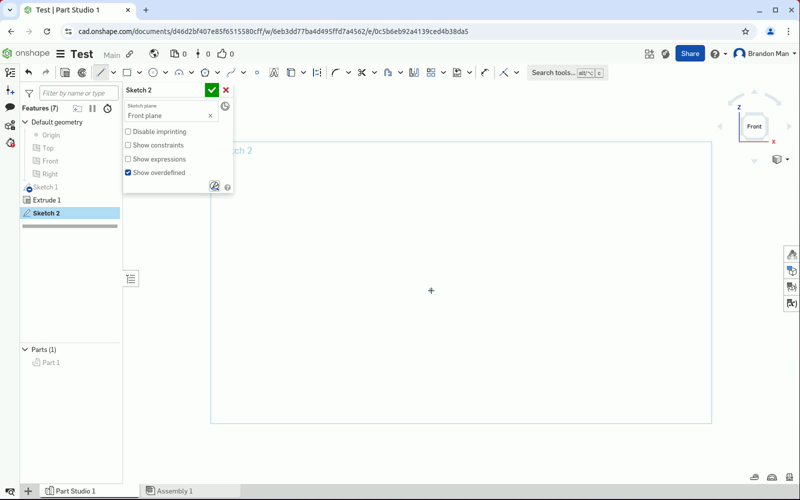
mouse_move(461, 290)
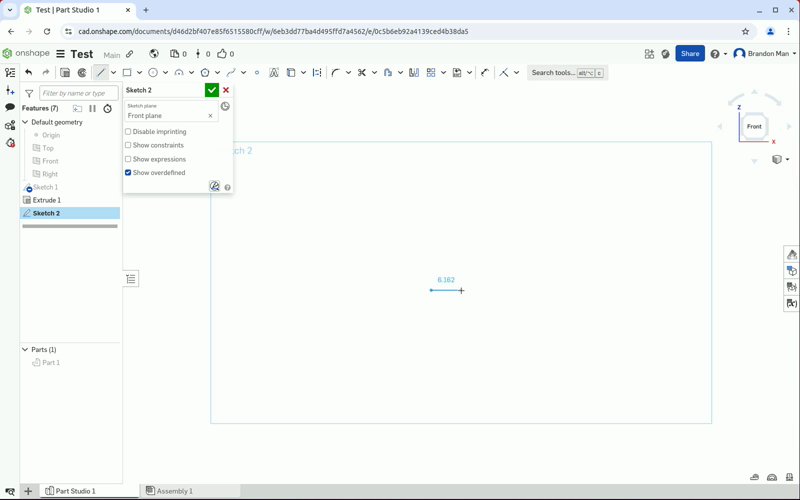
mouse_move(440, 290)
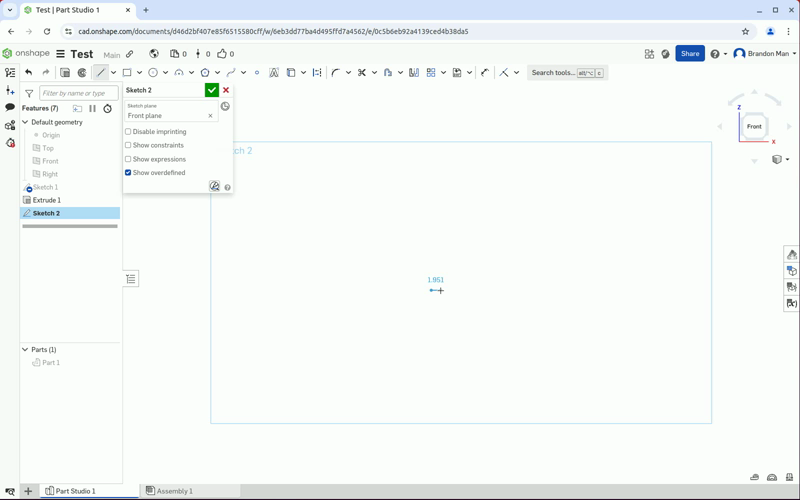
click(440, 290)
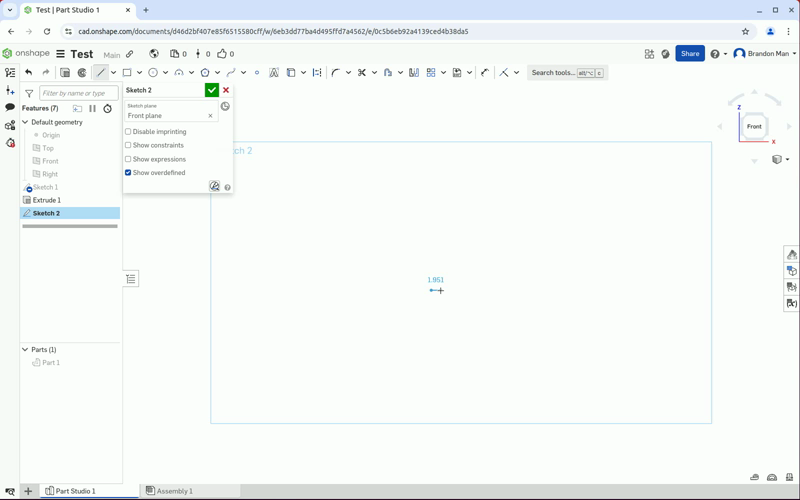
key_up(shift)
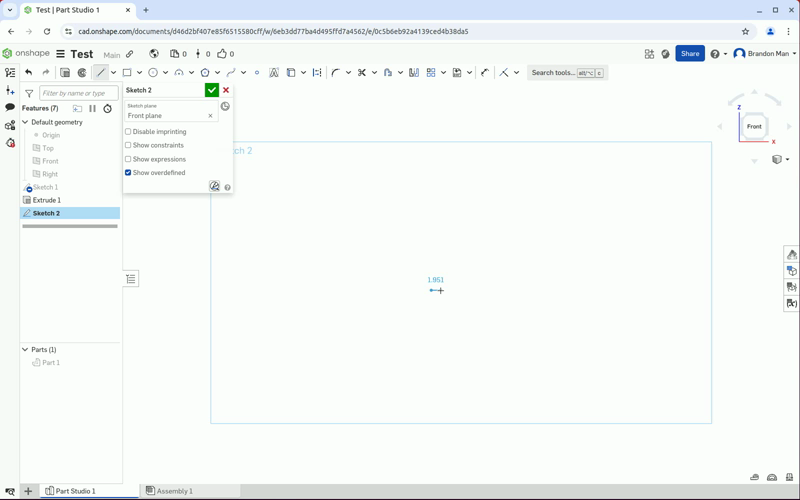
key(esc)
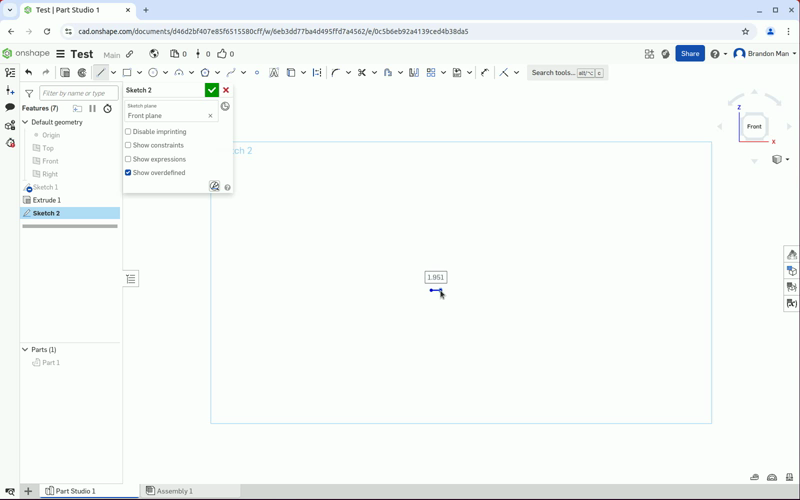
key(a)
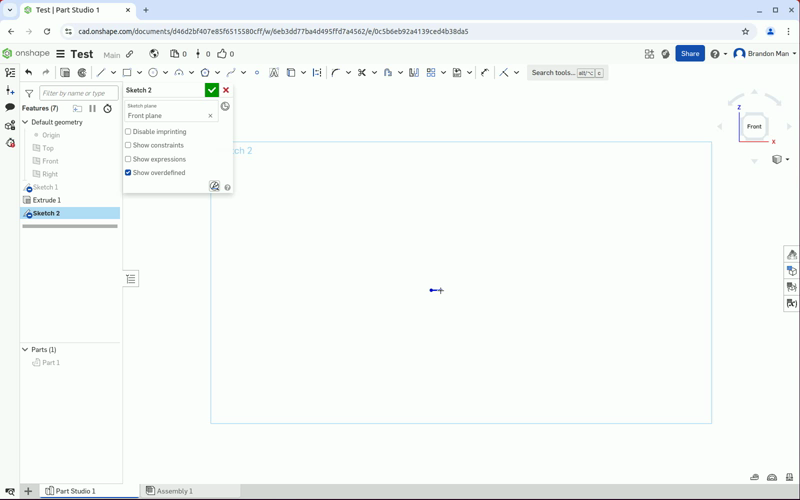
mouse_move(440, 290)
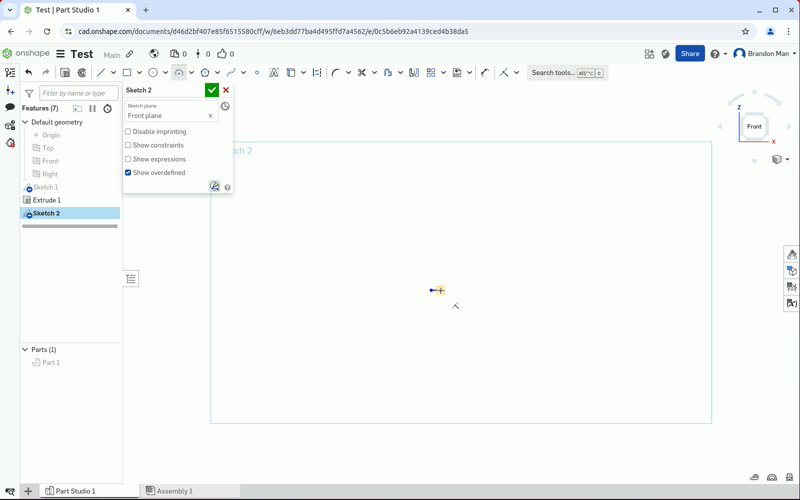
click(440, 290)
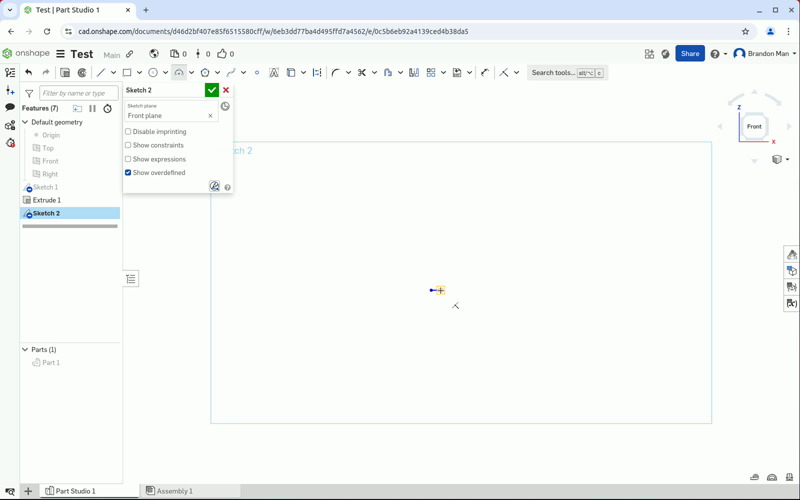
key_down(shift)
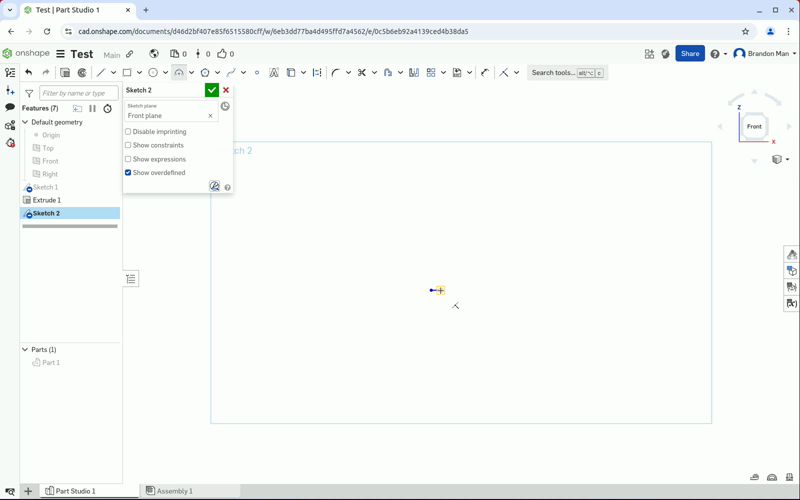
mouse_move(440, 273)
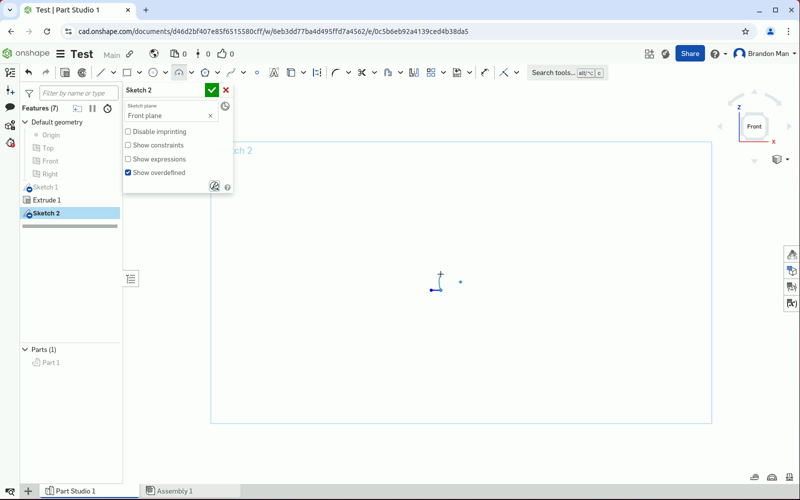
click(440, 273)
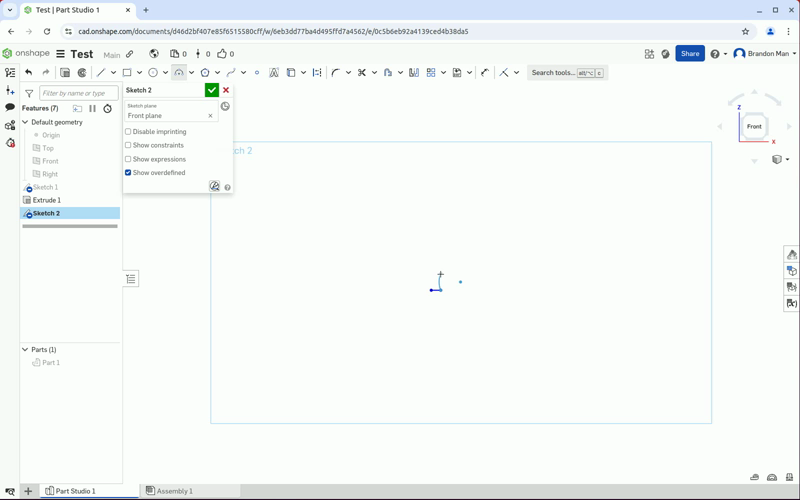
mouse_move(439, 281)
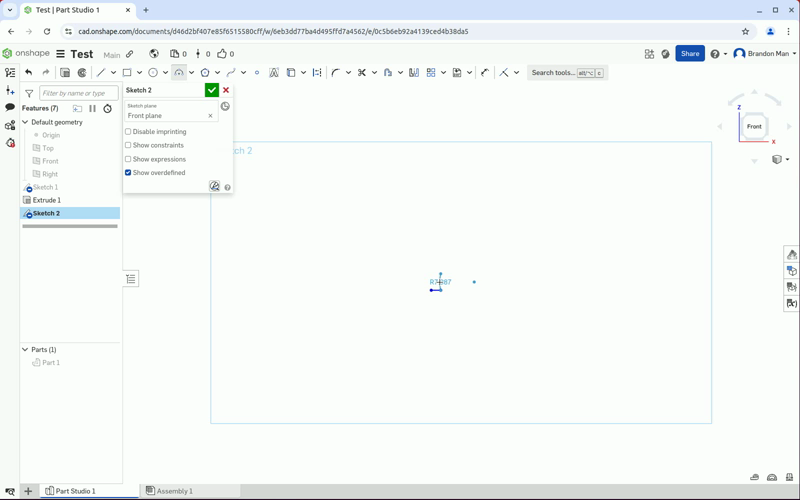
click(439, 281)
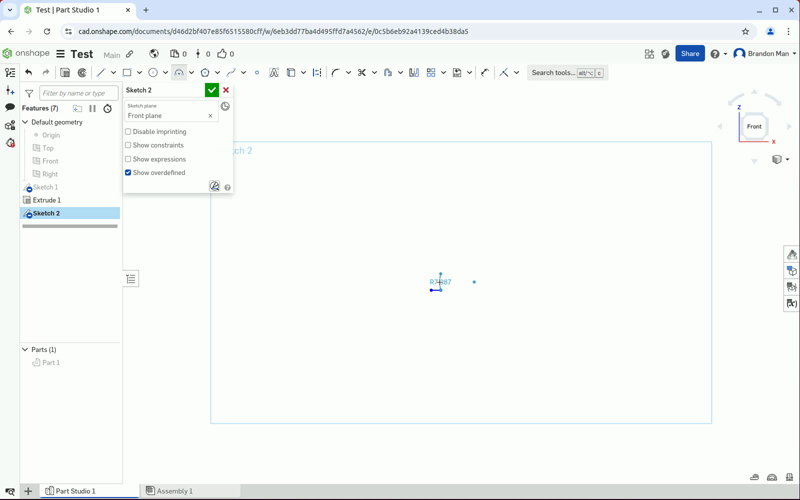
key_up(shift)
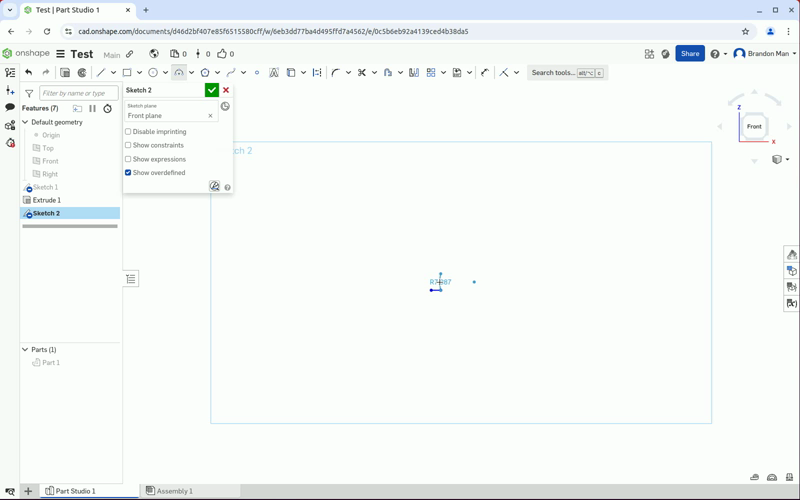
key(esc)
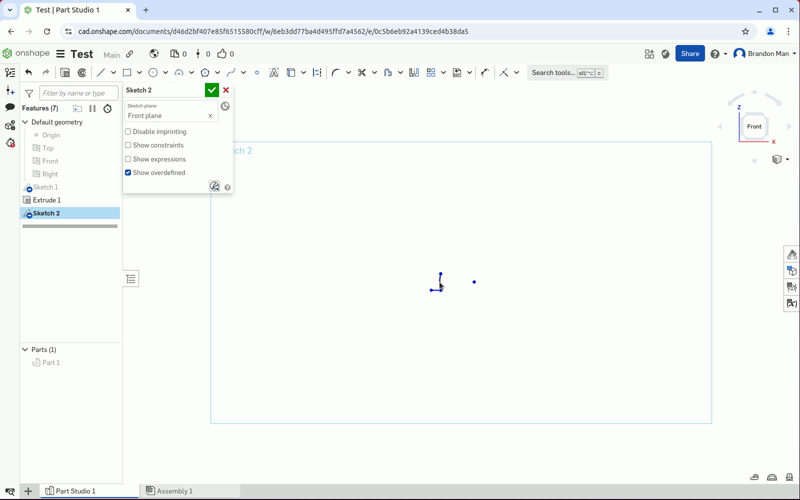
key(l)
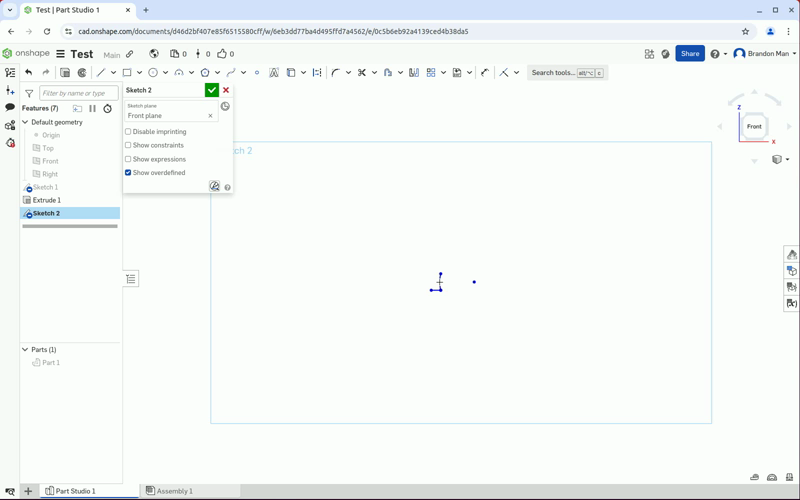
mouse_move(440, 273)
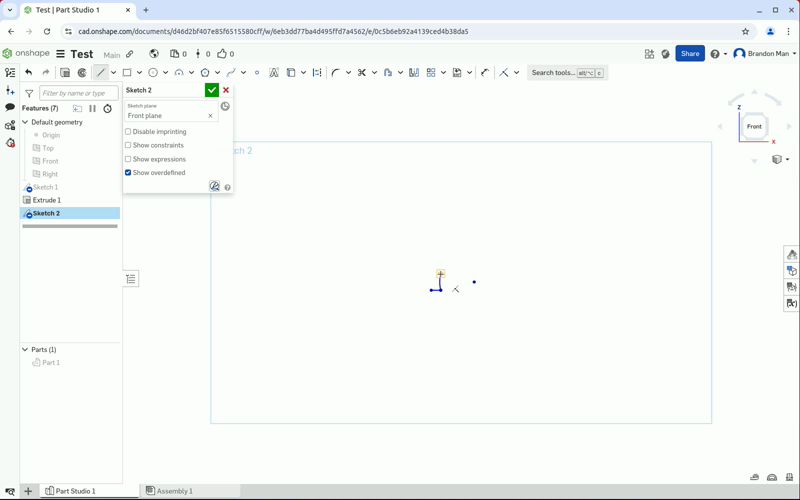
click(440, 273)
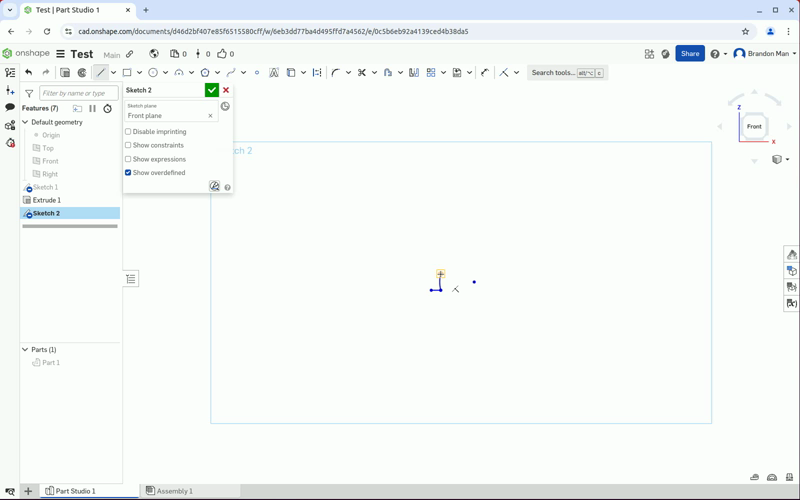
key_down(shift)
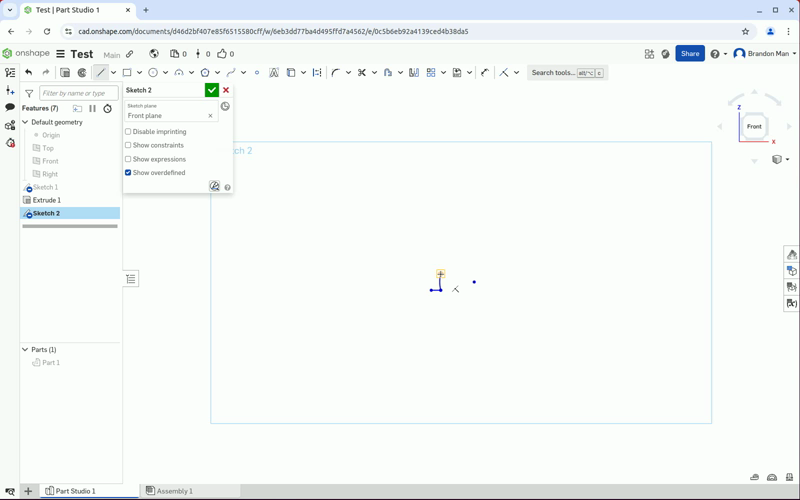
mouse_move(470, 273)
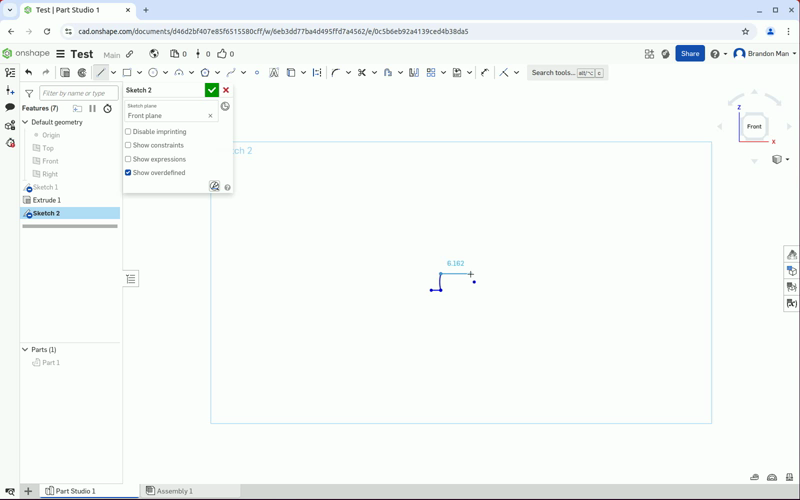
mouse_move(431, 273)
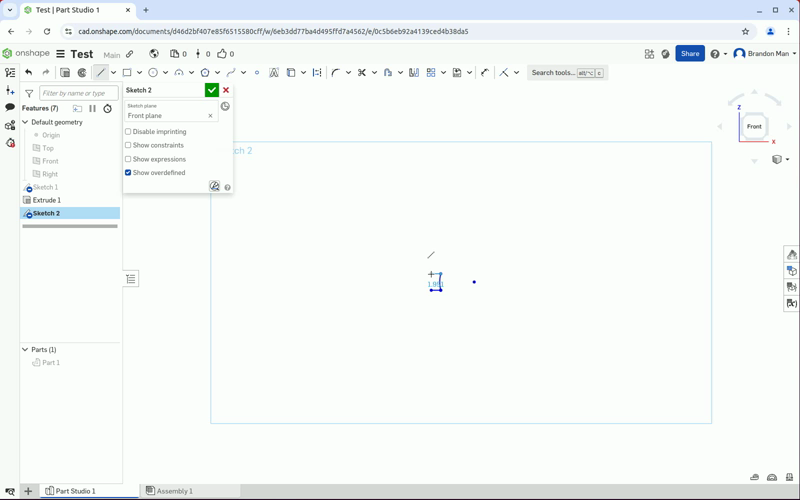
click(431, 273)
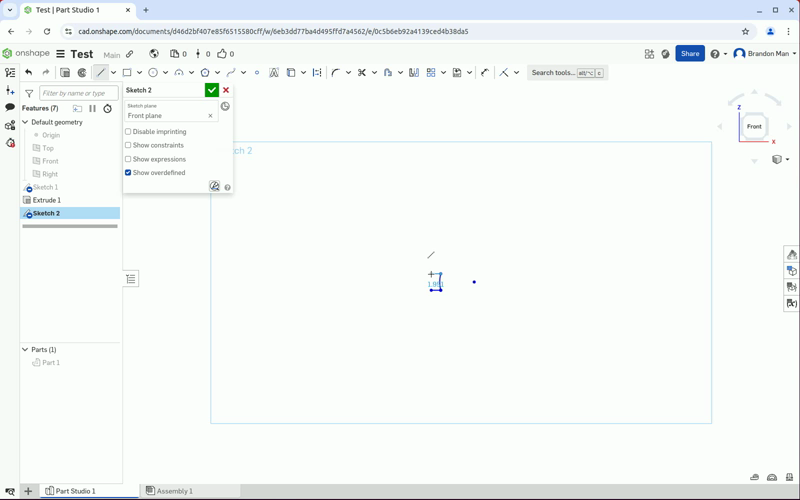
key_up(shift)
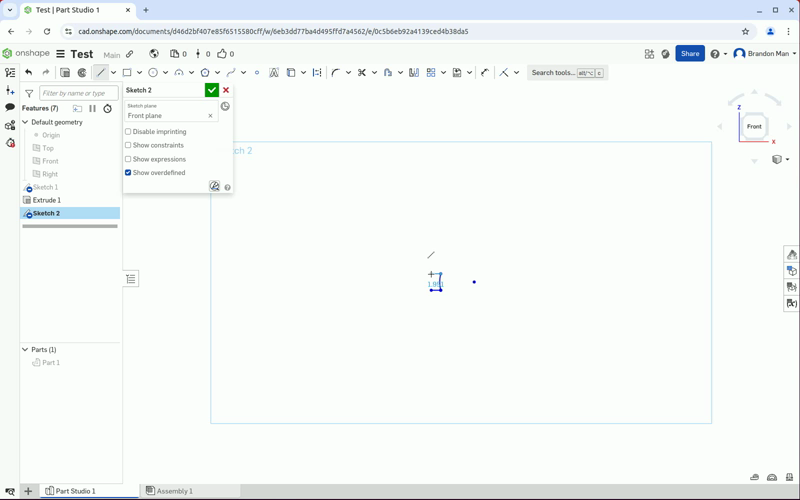
mouse_move(461, 273)
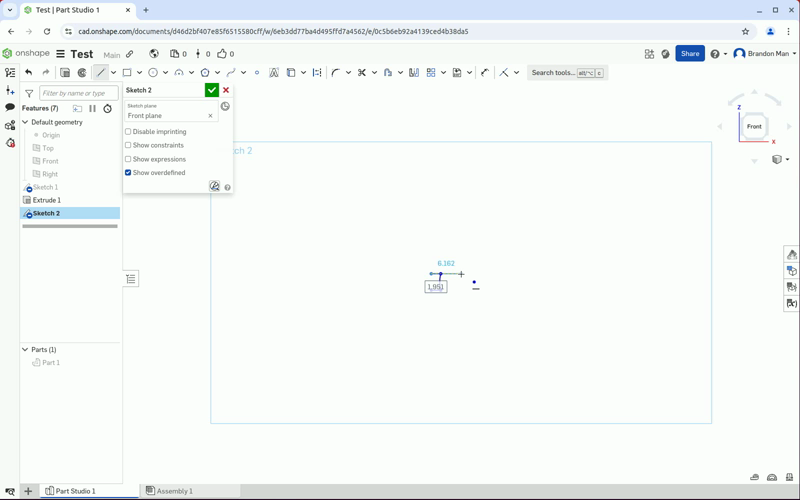
key_down(shift)
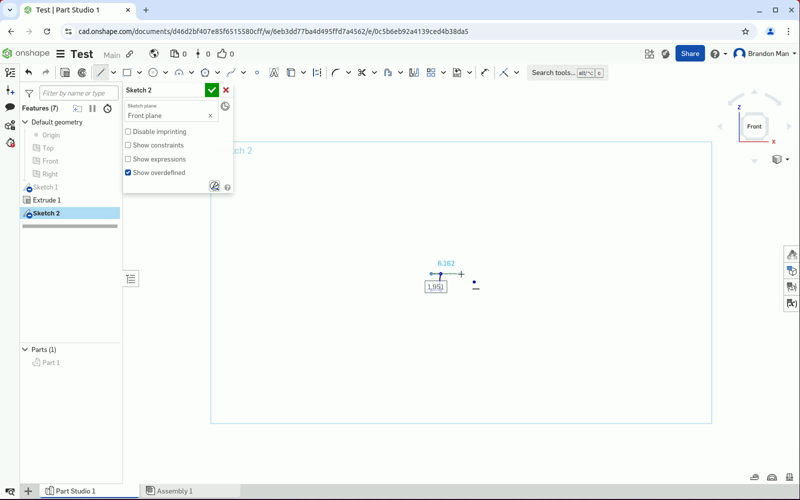
mouse_move(431, 290)
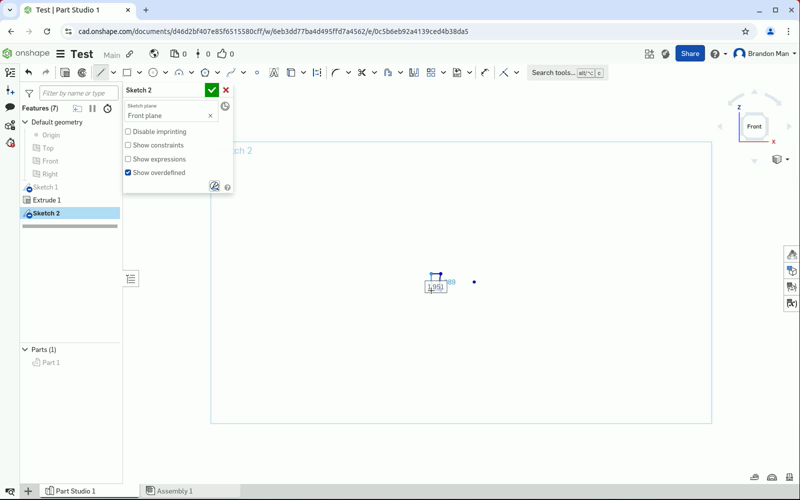
key_up(shift)
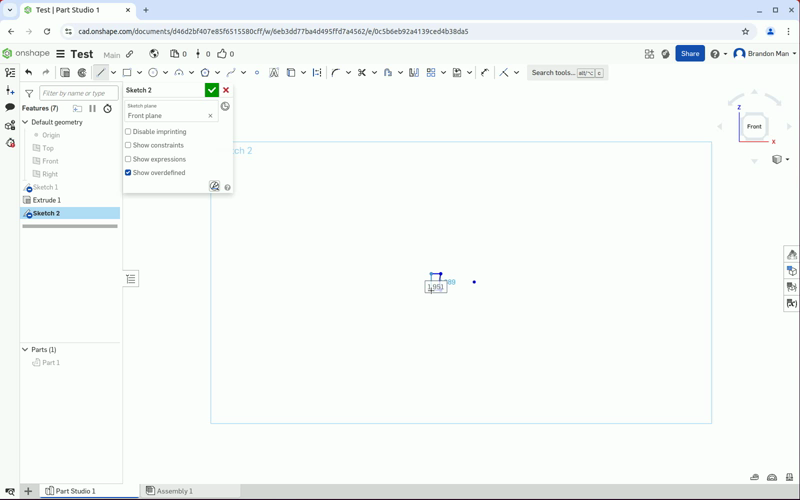
click(431, 290)
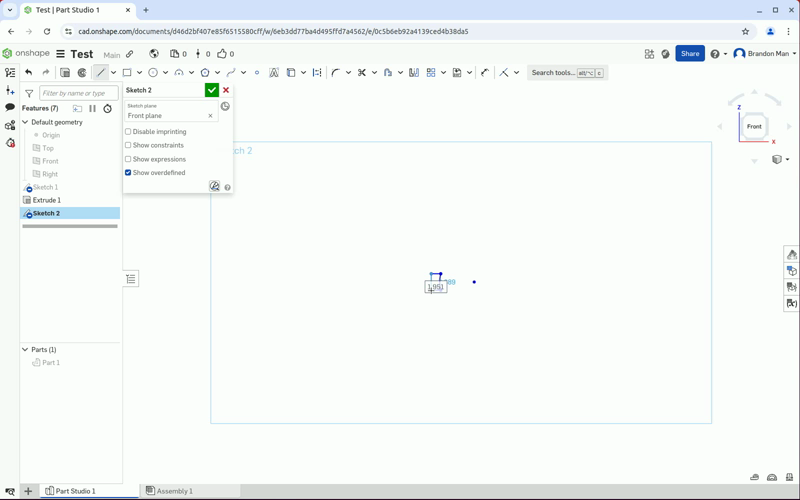
key(esc)
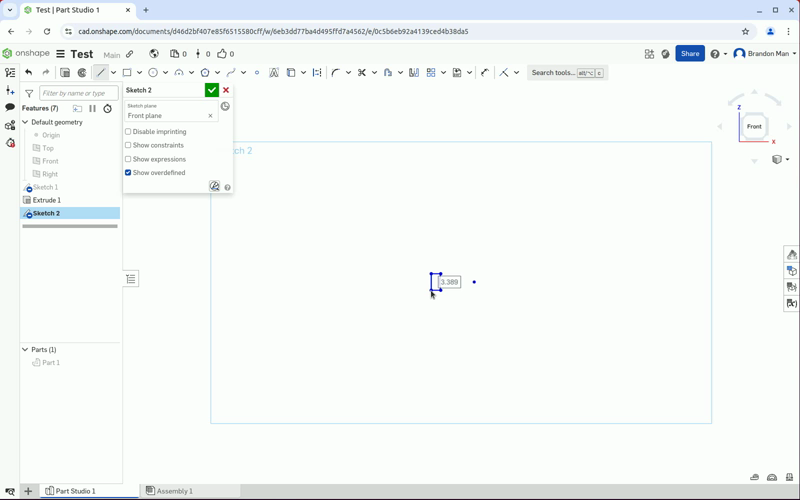
mouse_move(431, 285)
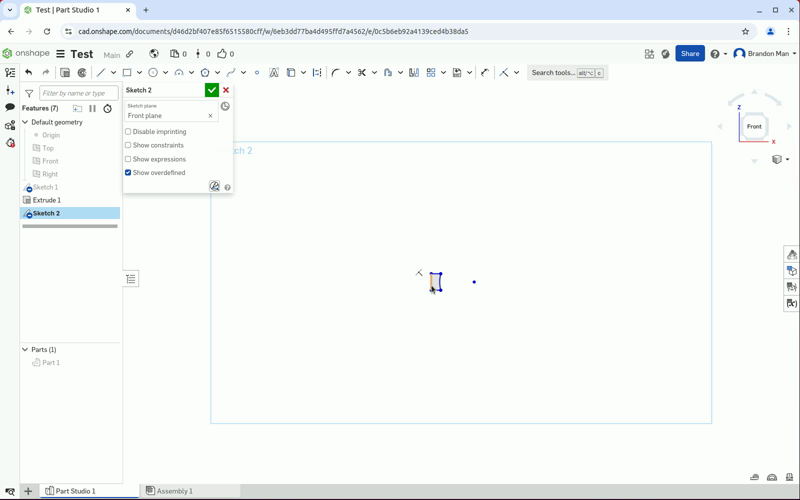
scroll(6)
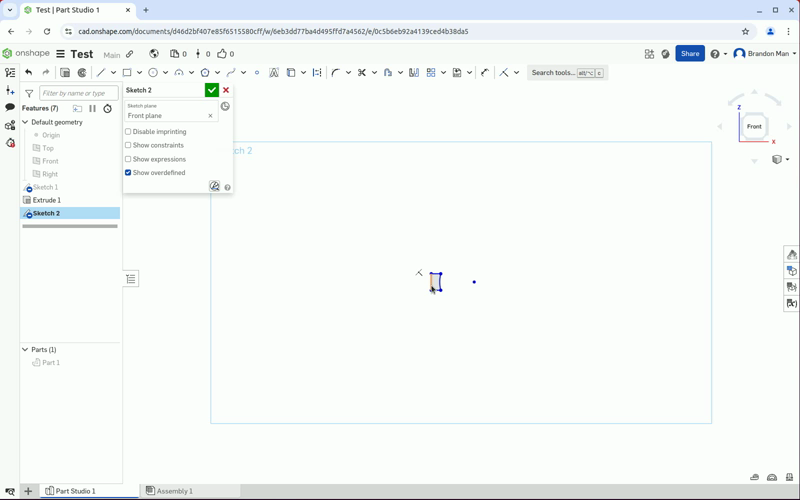
scroll(6)
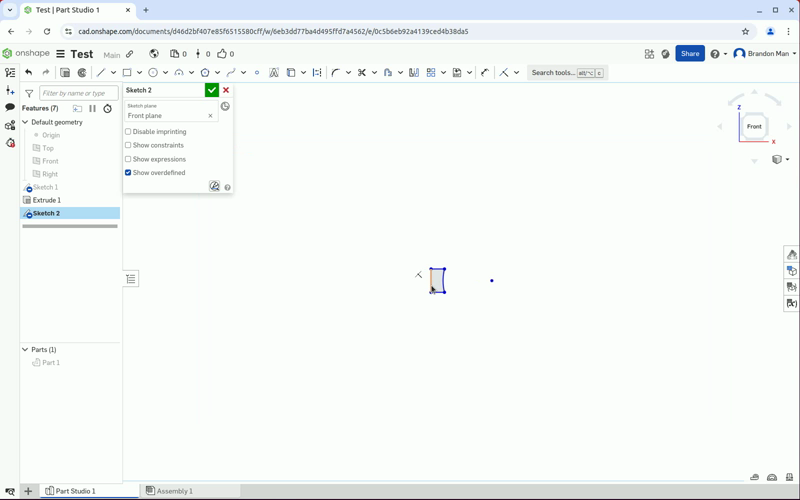
scroll(6)
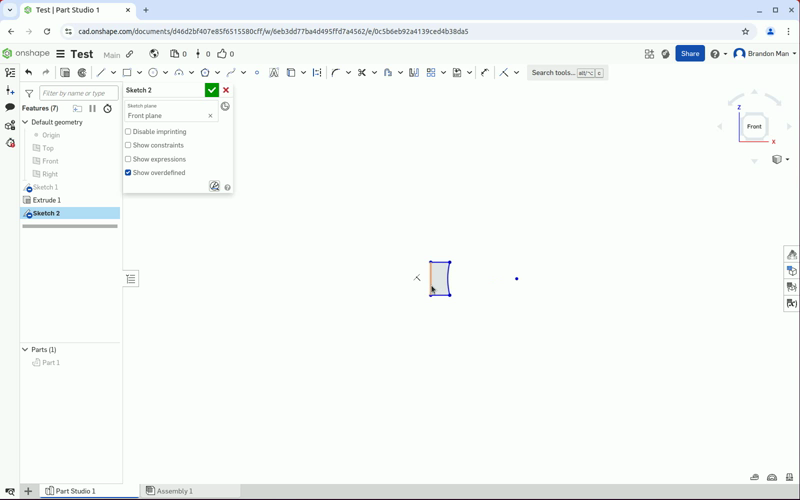
scroll(6)
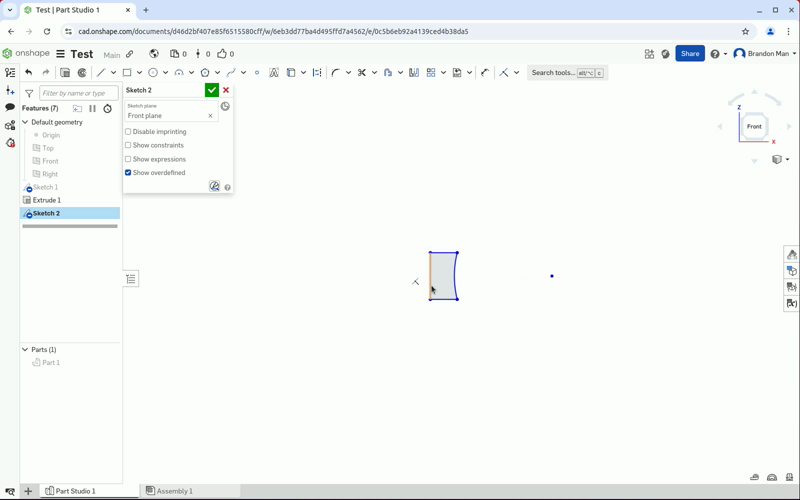
scroll(6)
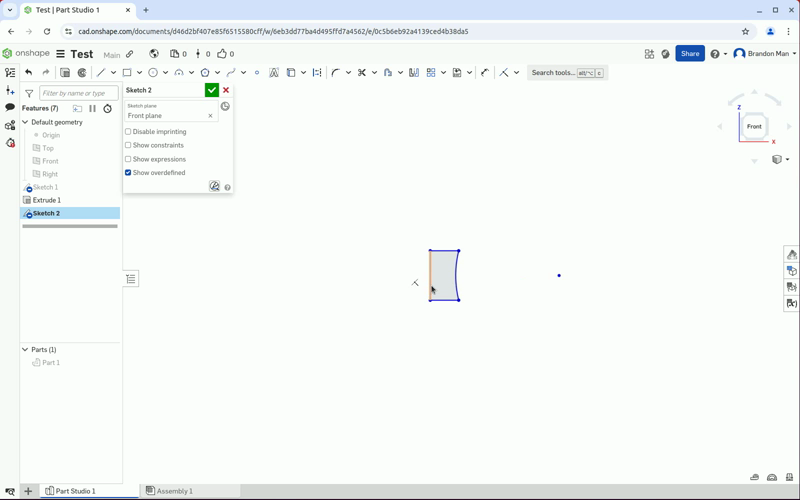
scroll(6)
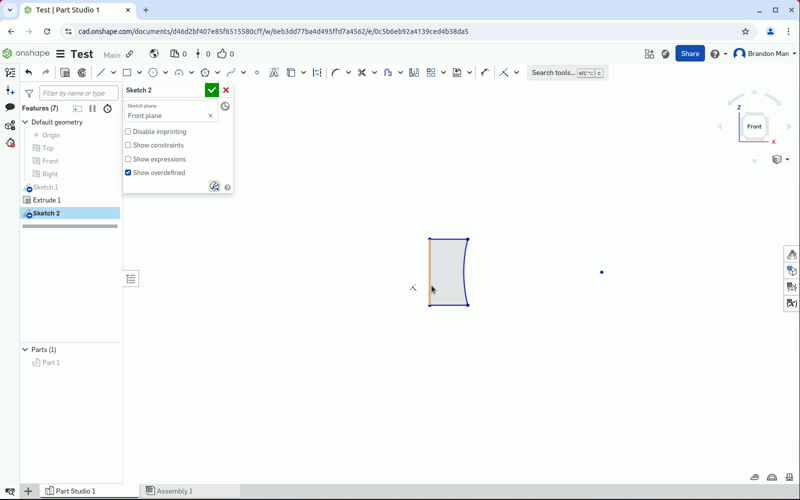
scroll(6)
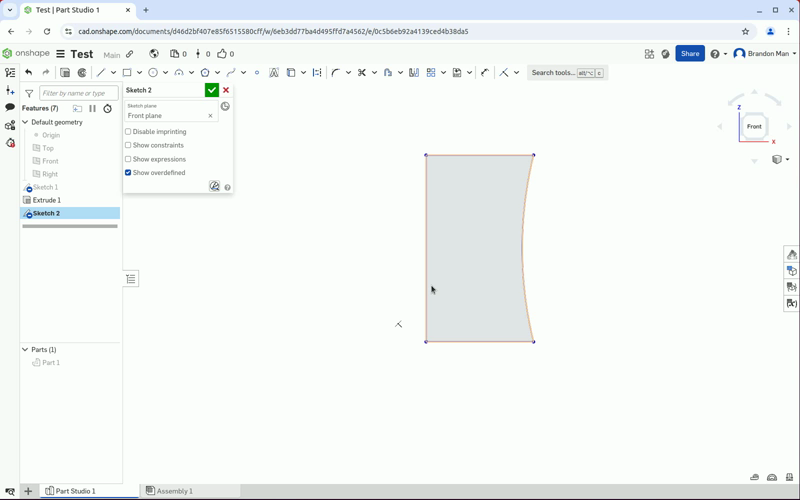
click(431, 285)
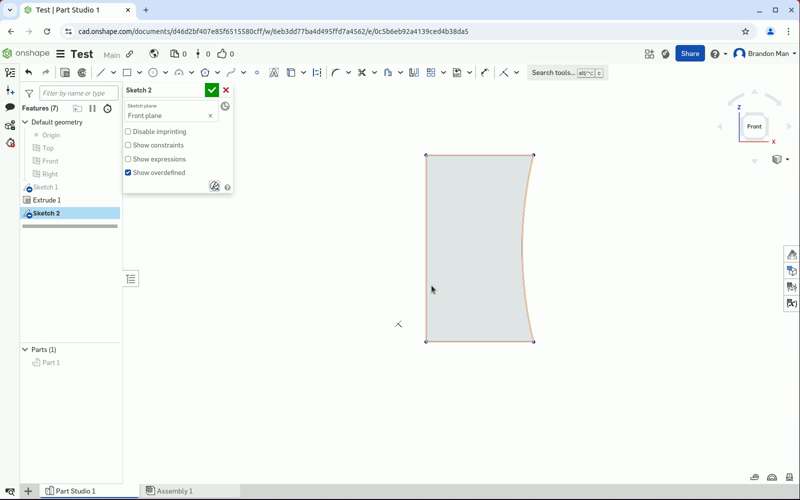
scroll(-6)
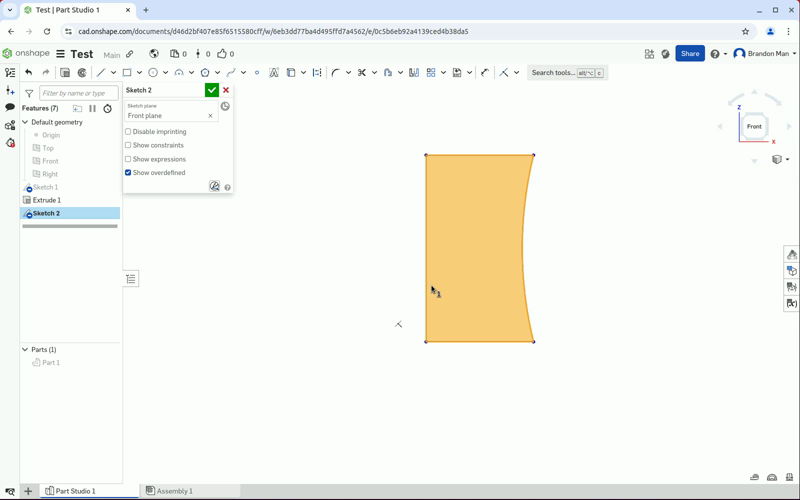
scroll(-6)
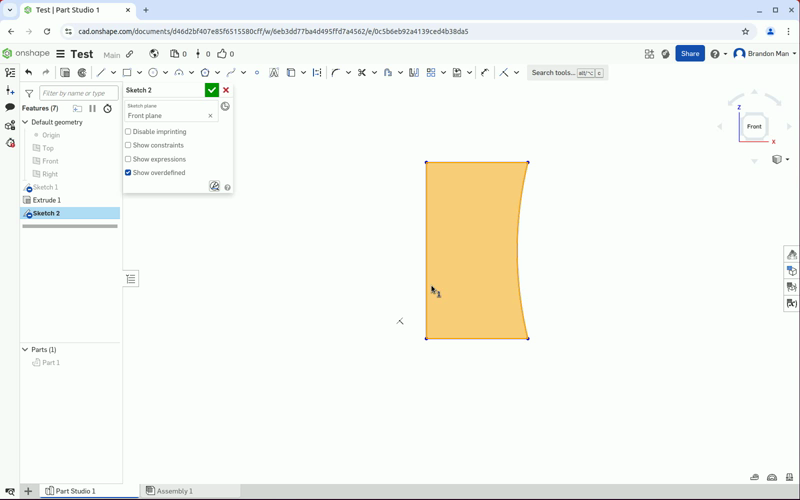
scroll(-6)
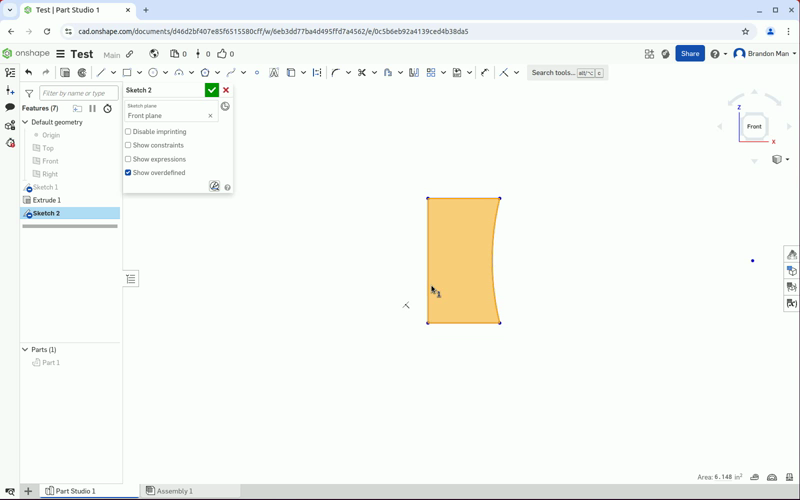
scroll(-6)
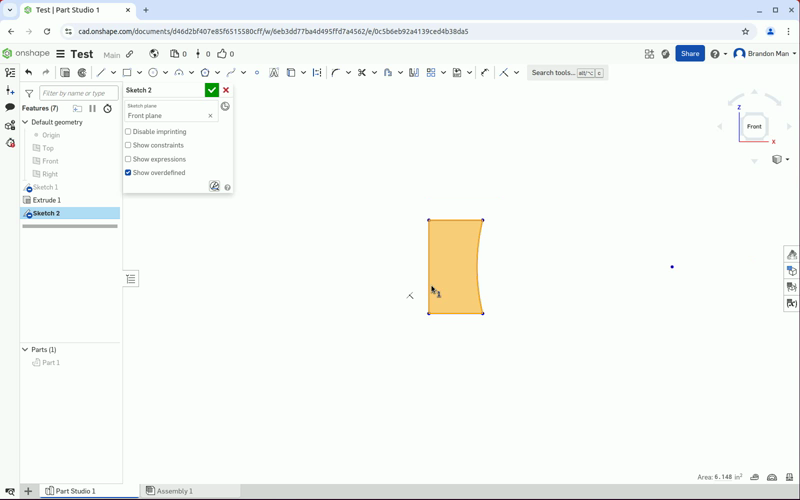
scroll(-6)
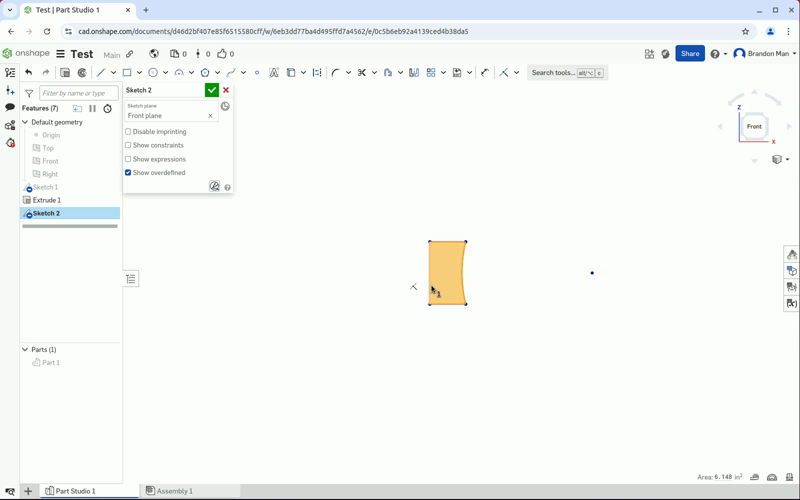
scroll(-6)
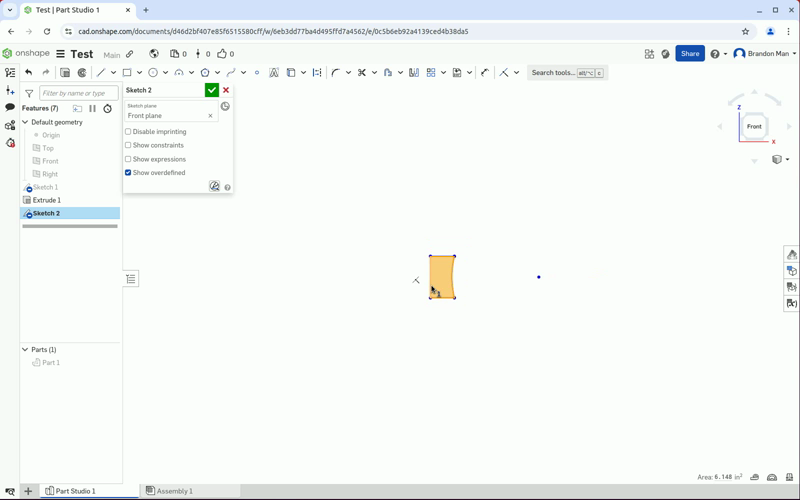
scroll(-6)
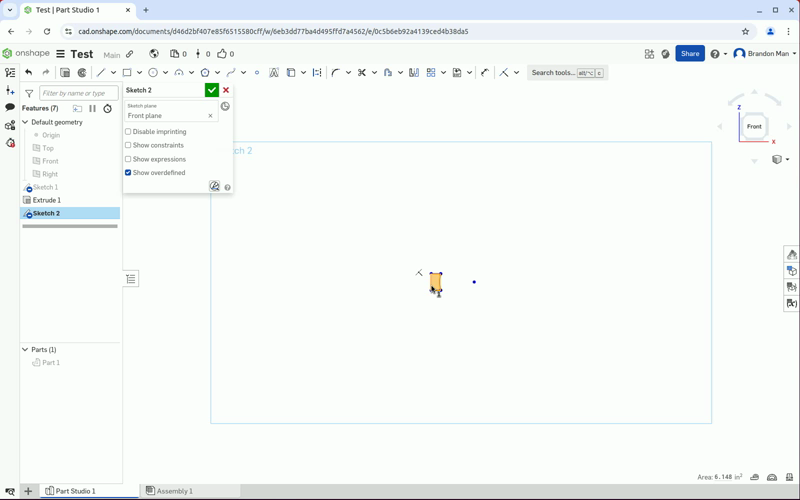
mouse_move(73, 352)
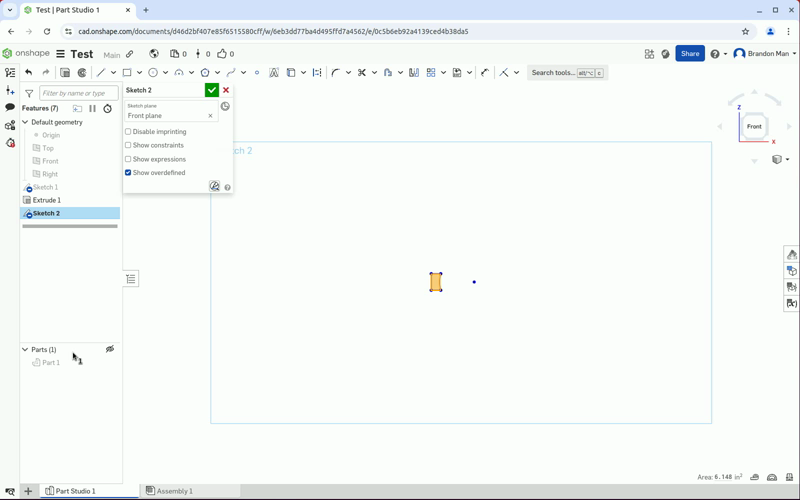
key(shift+y)
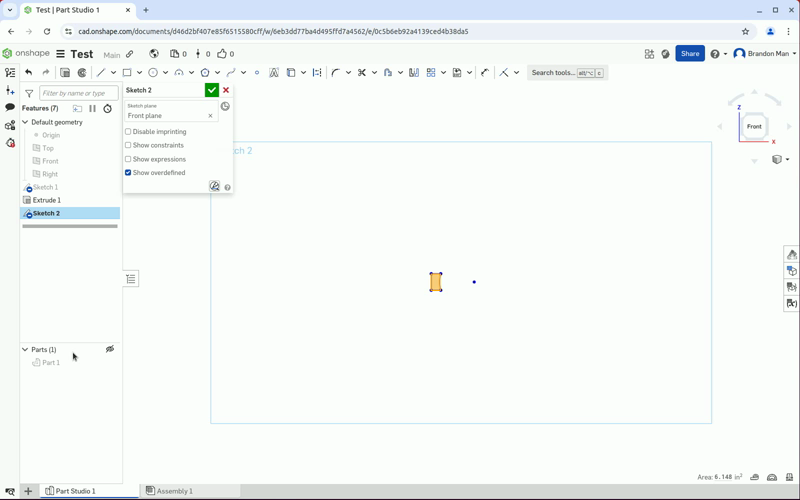
key(shift+e)
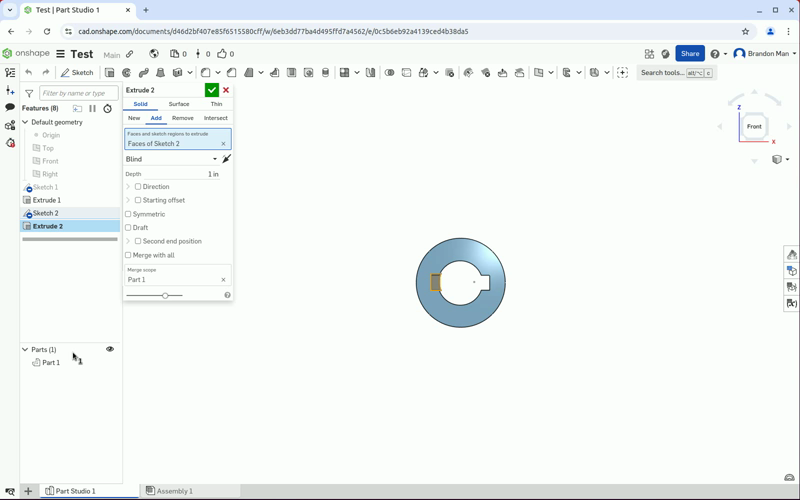
mouse_move(143, 106)
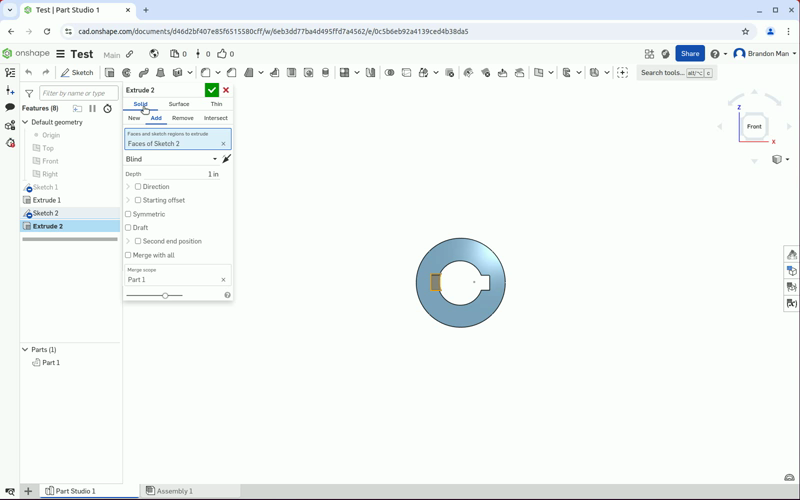
click(143, 106)
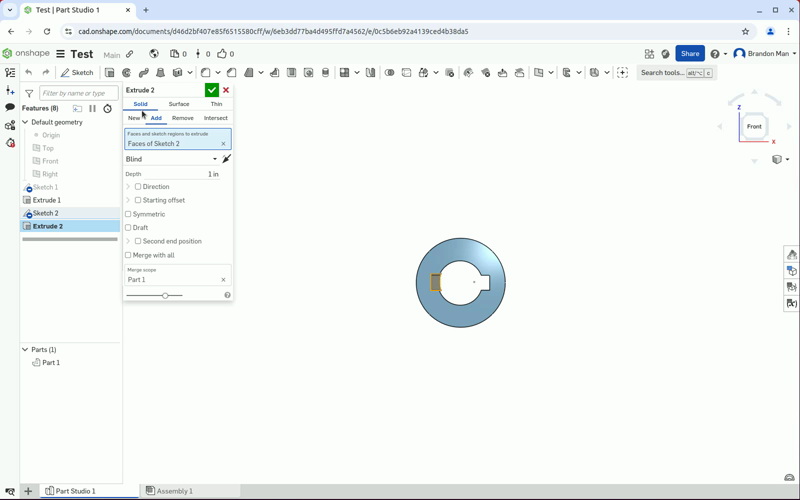
mouse_move(137, 120)
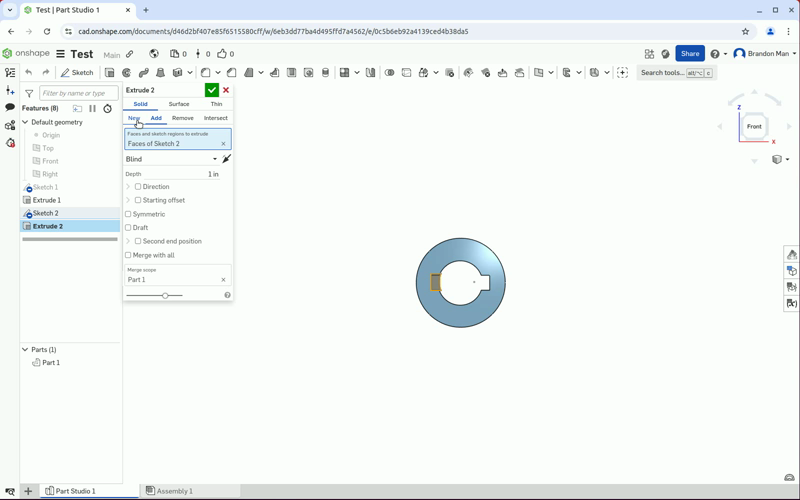
click(137, 120)
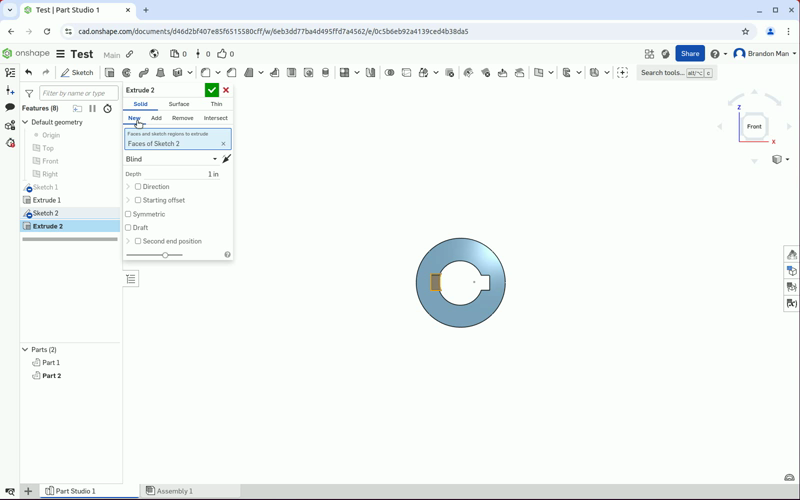
key(tab, 4)
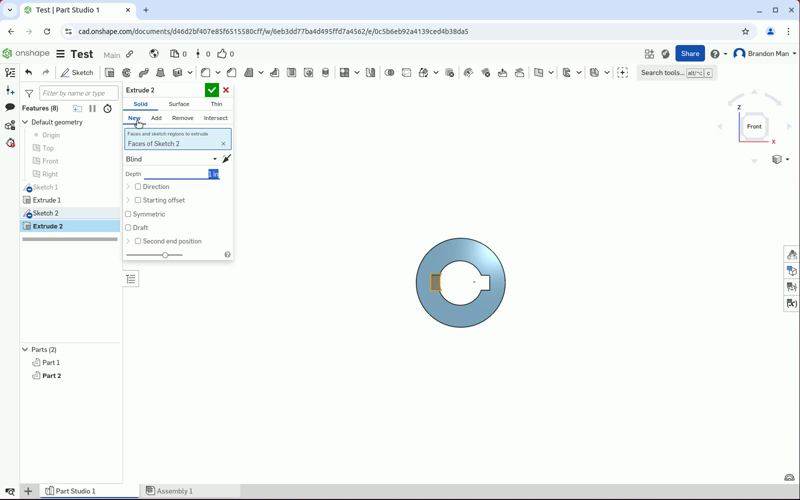
text(7.943)
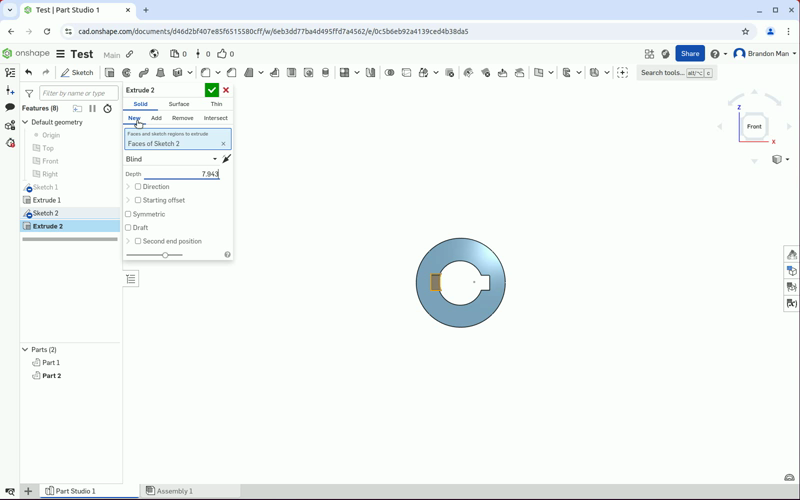
key(enter)
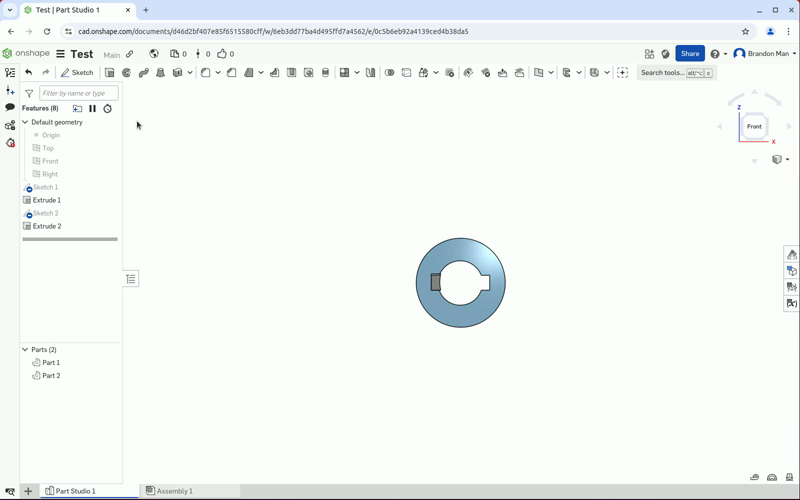
key(shift+h)
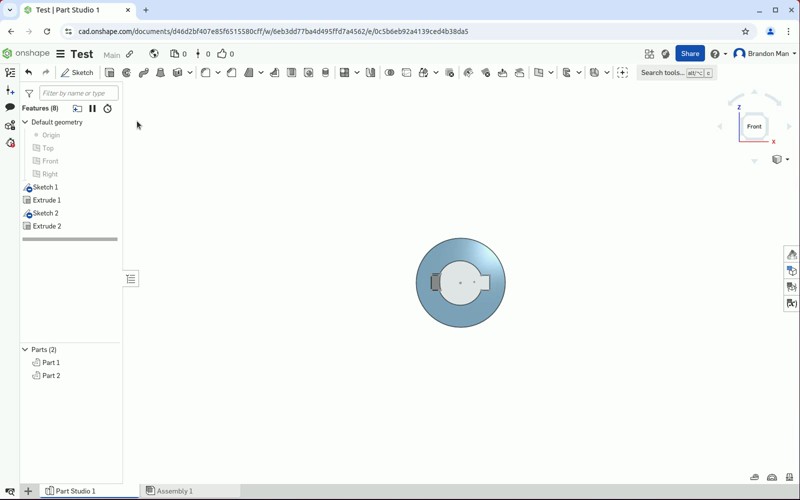
key(shift+h)
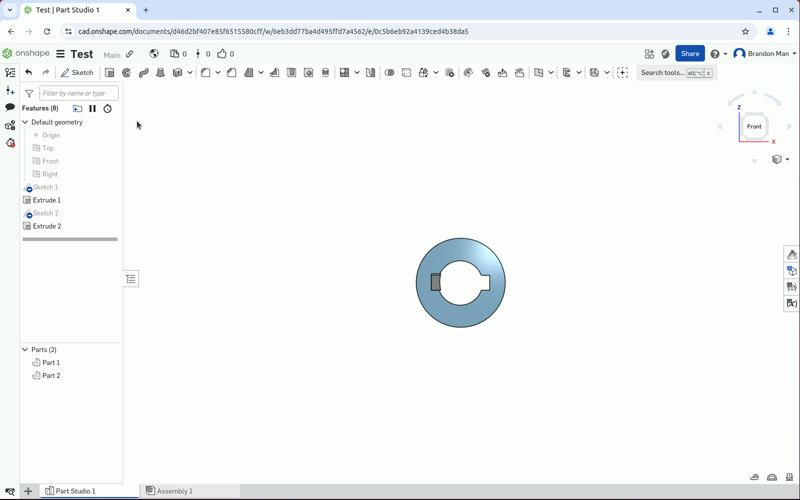
mouse_move(73, 189)
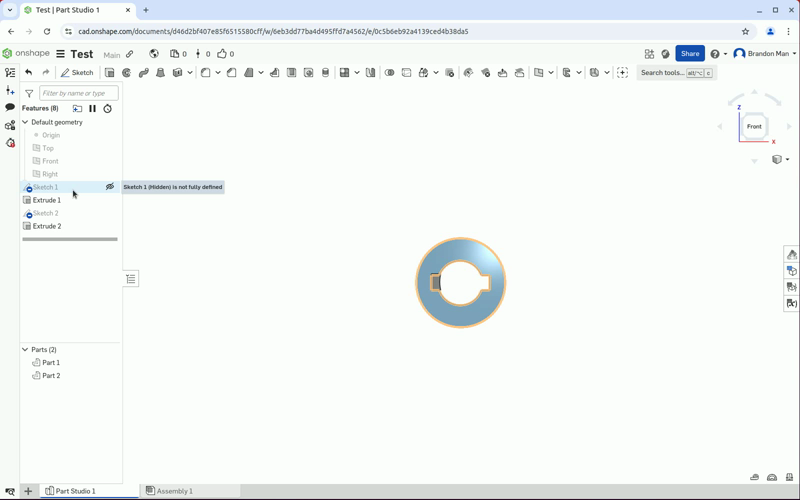
click(73, 189)
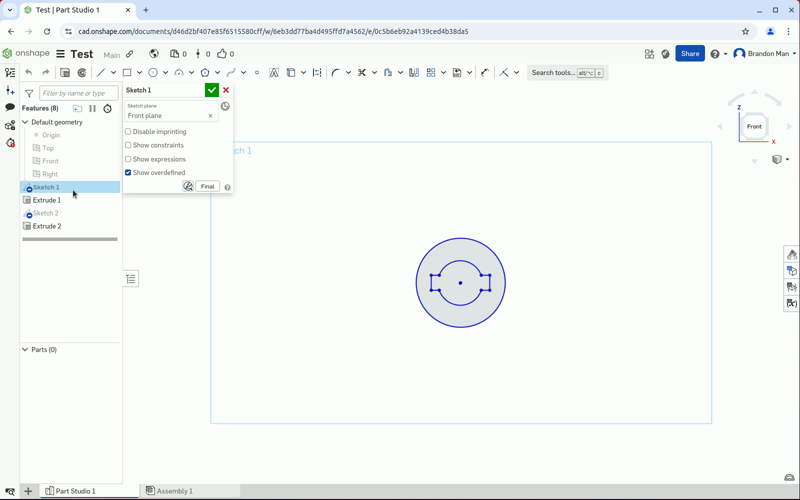
mouse_move(229, 92)
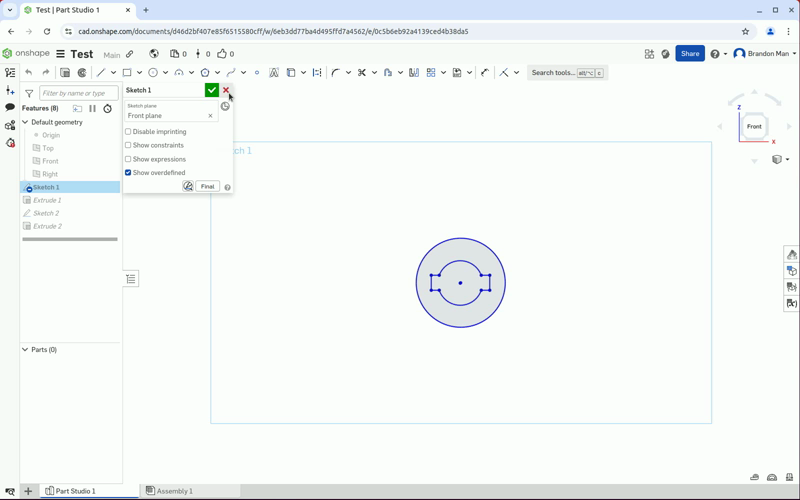
click(229, 92)
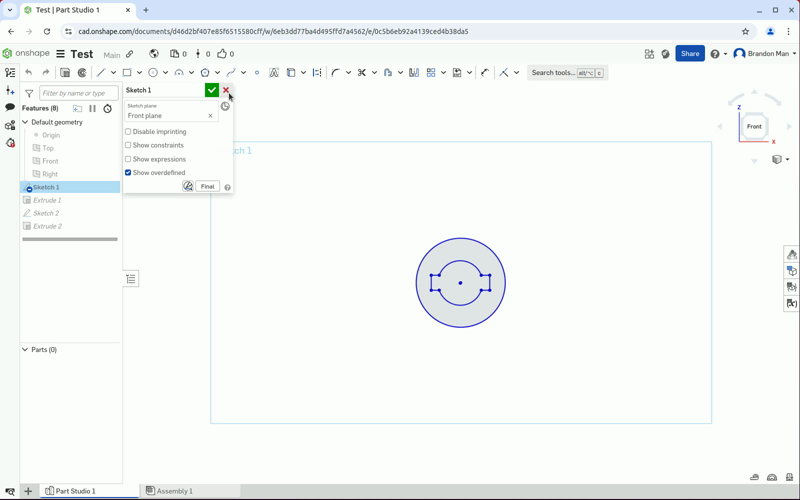
key(shift+s)
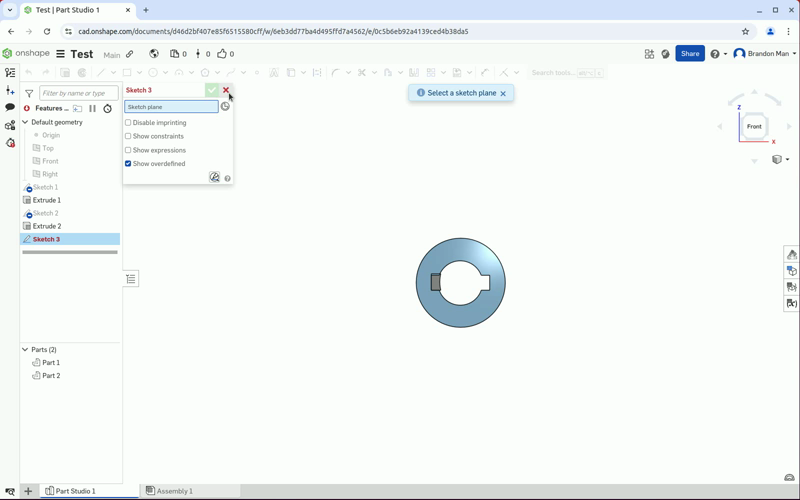
mouse_move(73, 163)
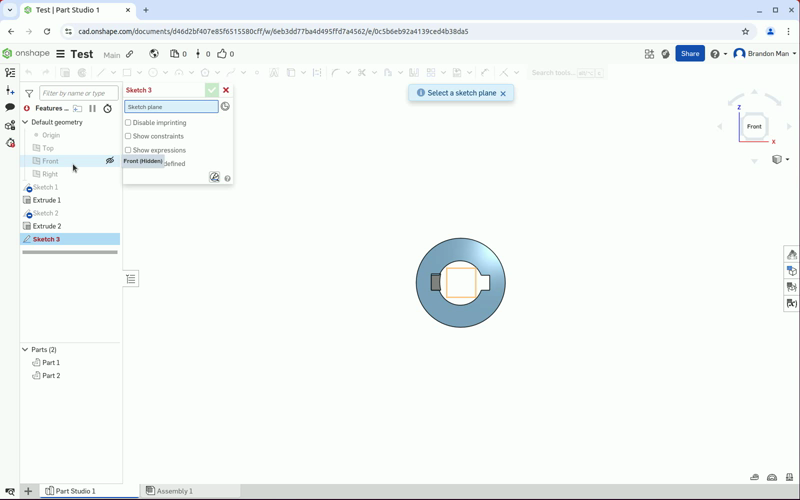
click(73, 163)
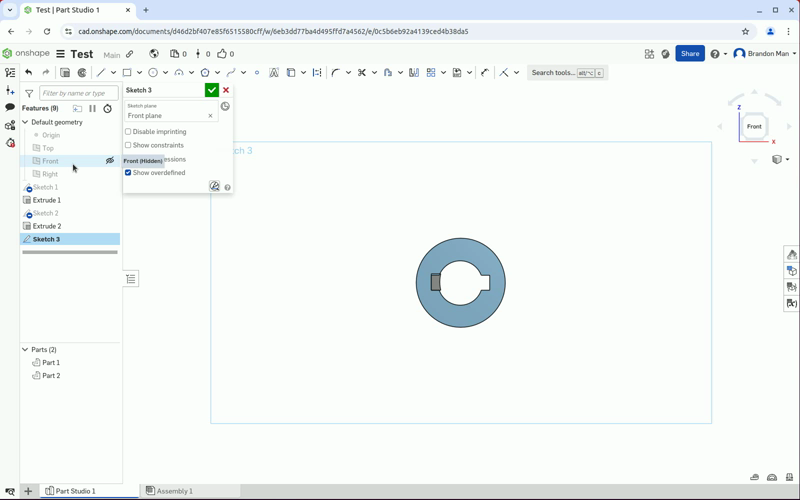
mouse_move(73, 352)
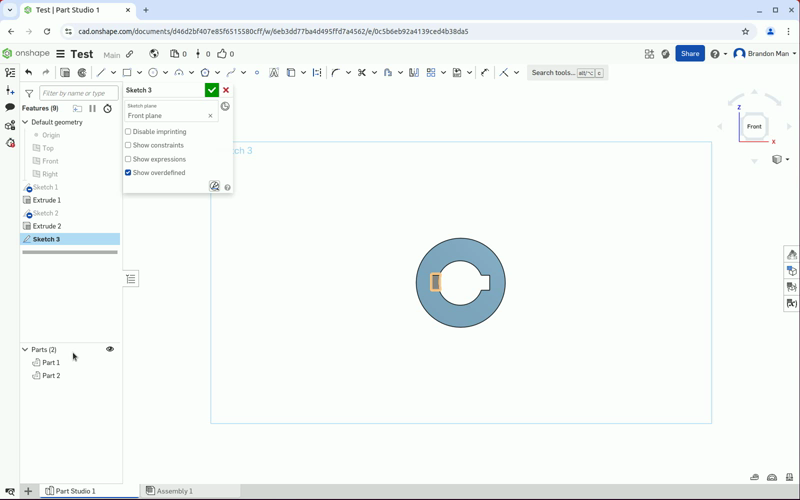
key(y)
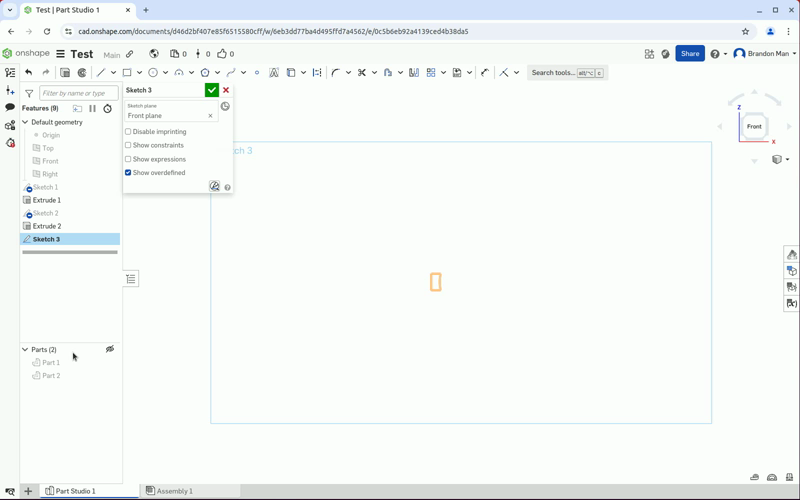
key(l)
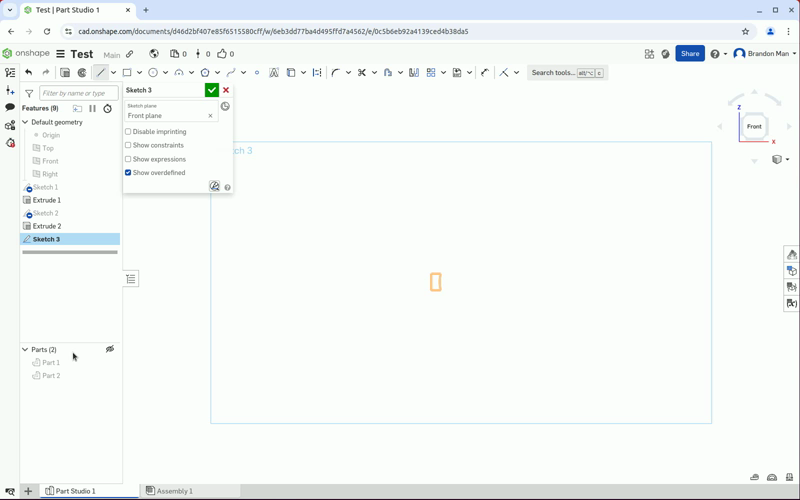
key_down(shift)
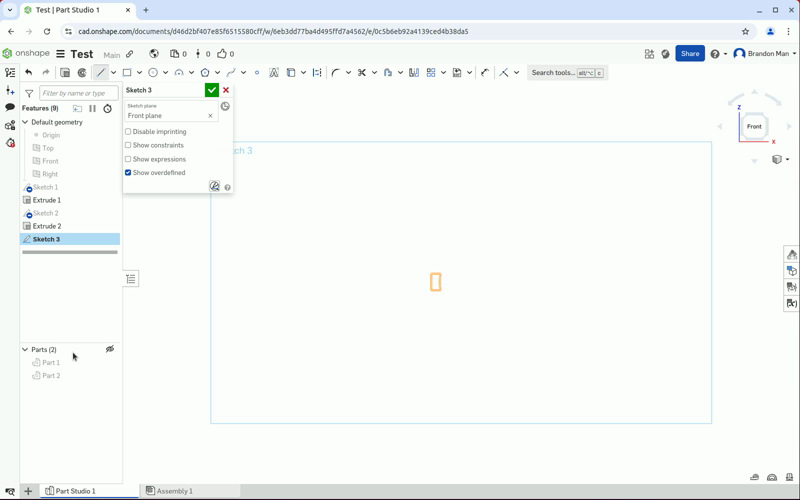
mouse_move(468, 326)
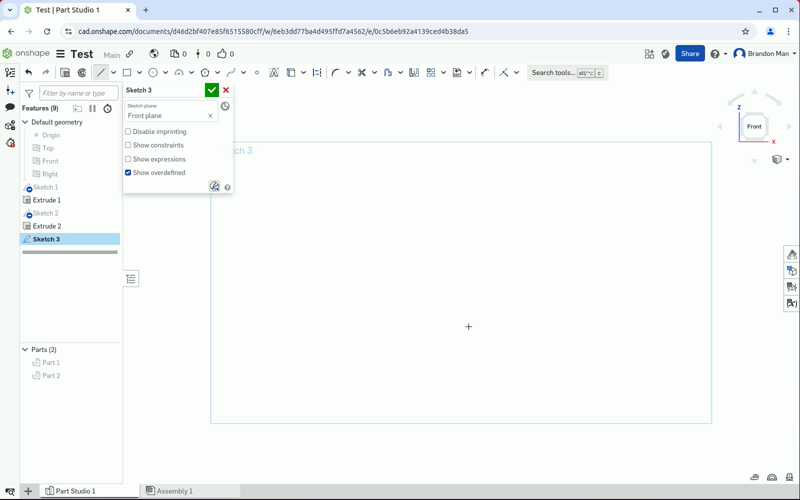
click(468, 326)
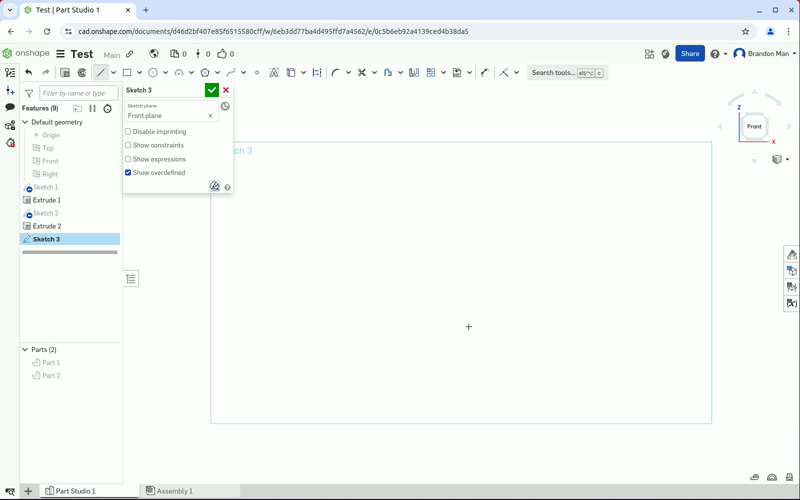
key_up(shift)
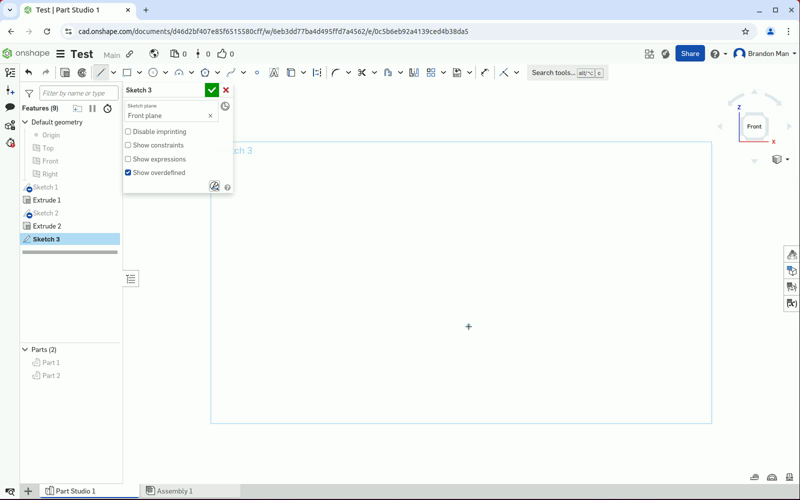
key_down(shift)
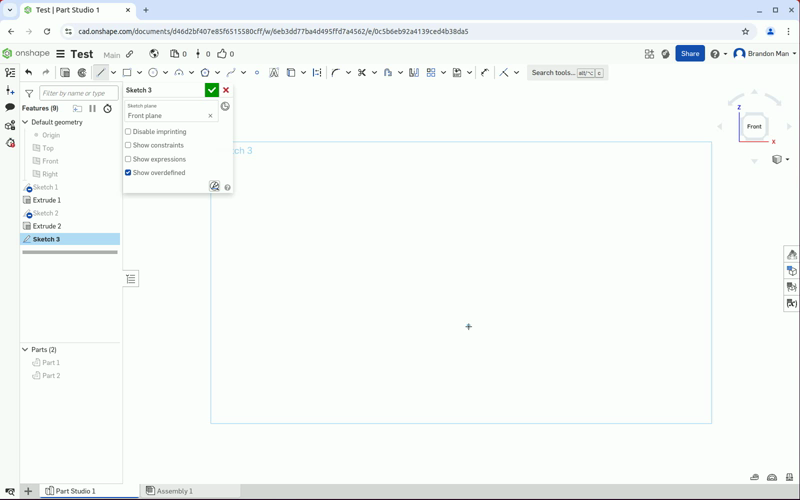
mouse_move(544, 312)
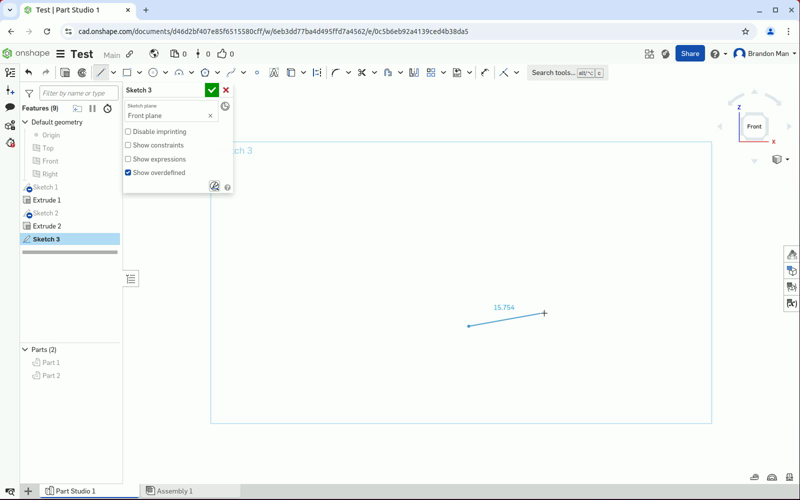
click(544, 312)
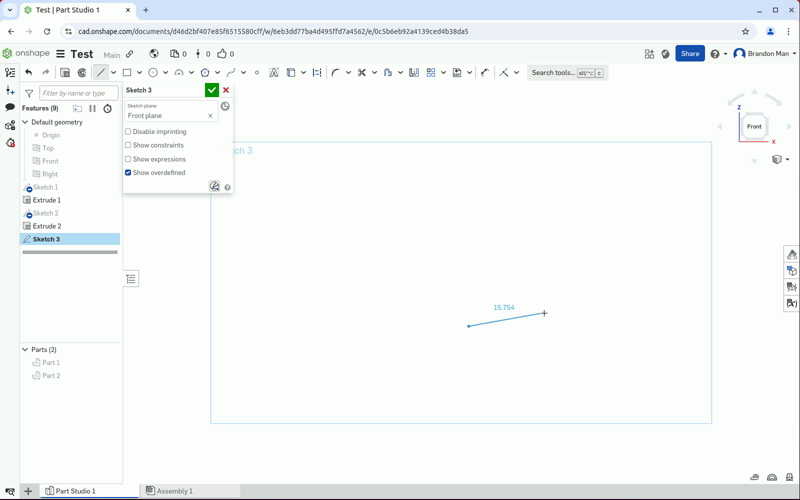
key_up(shift)
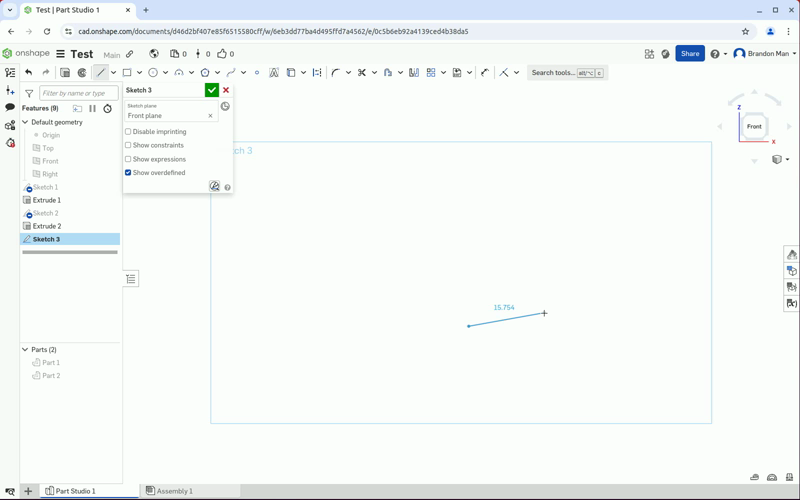
key(esc)
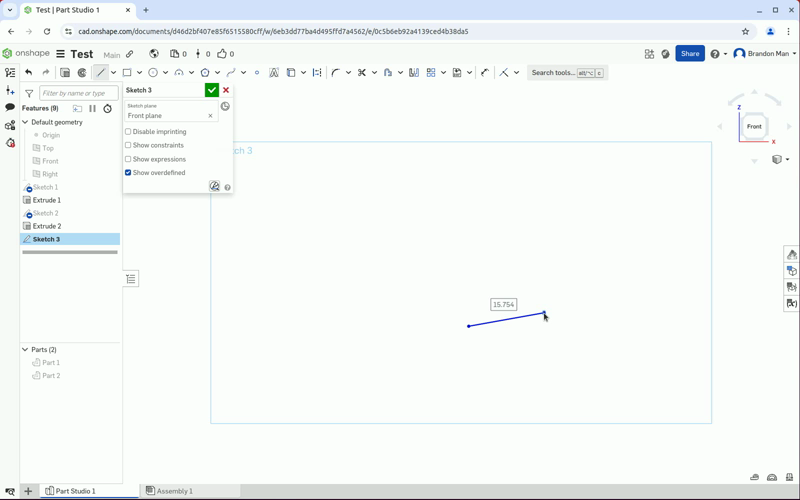
key(a)
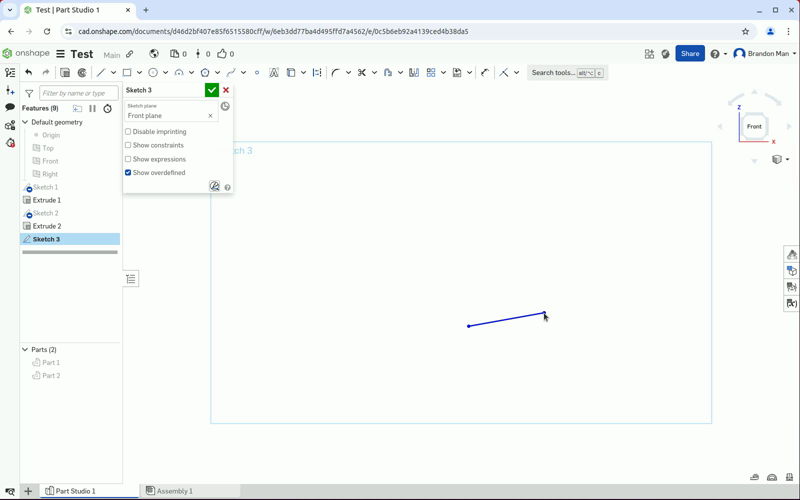
mouse_move(544, 312)
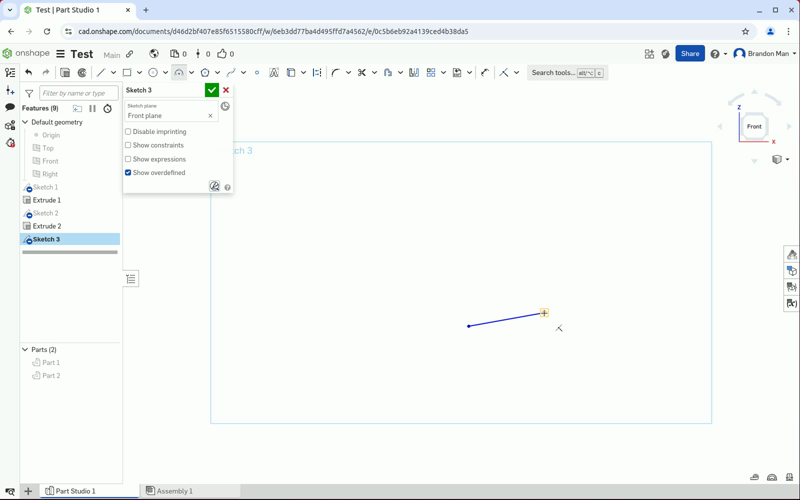
click(544, 312)
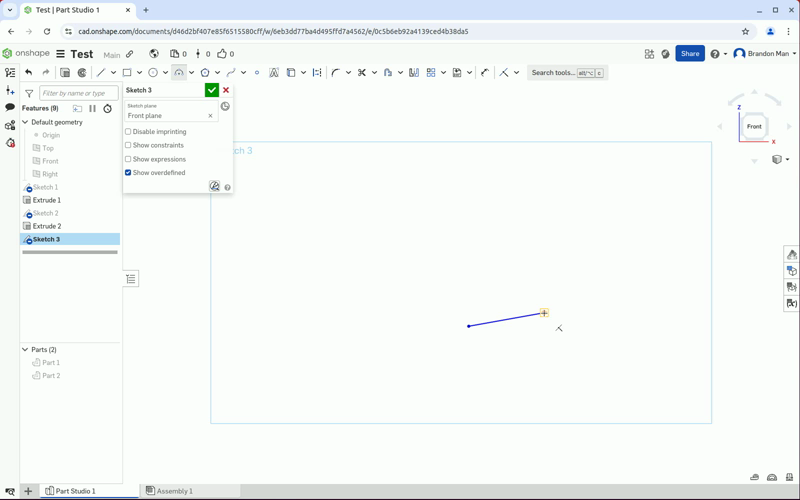
key_down(shift)
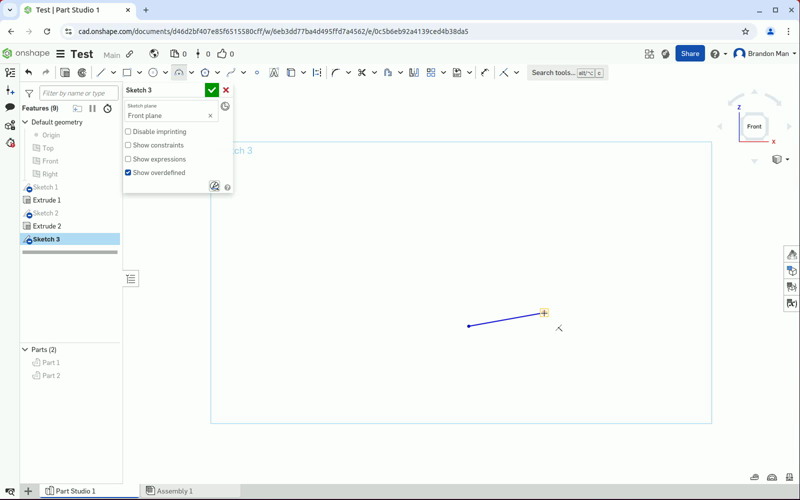
mouse_move(539, 253)
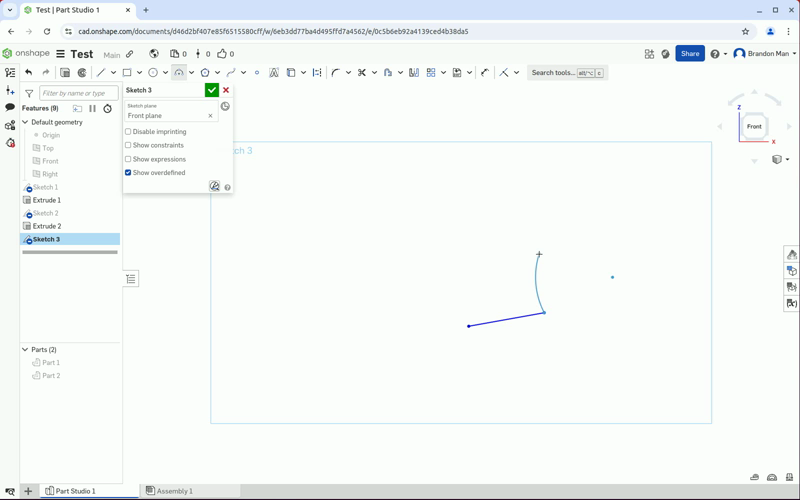
click(539, 253)
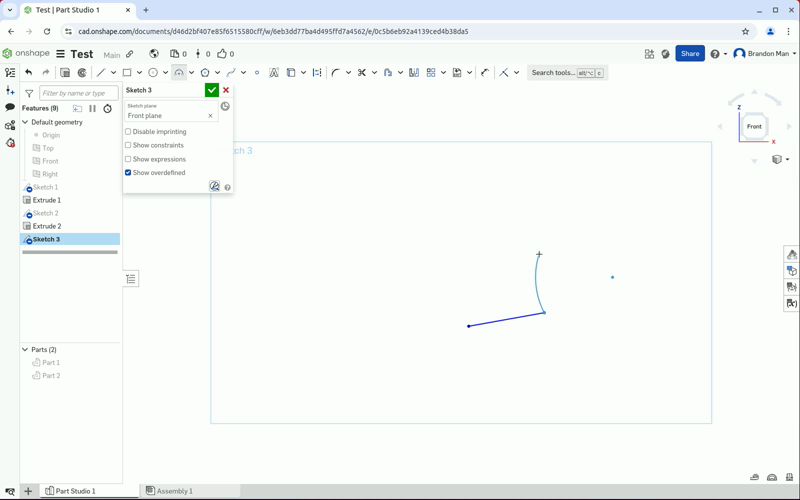
mouse_move(515, 285)
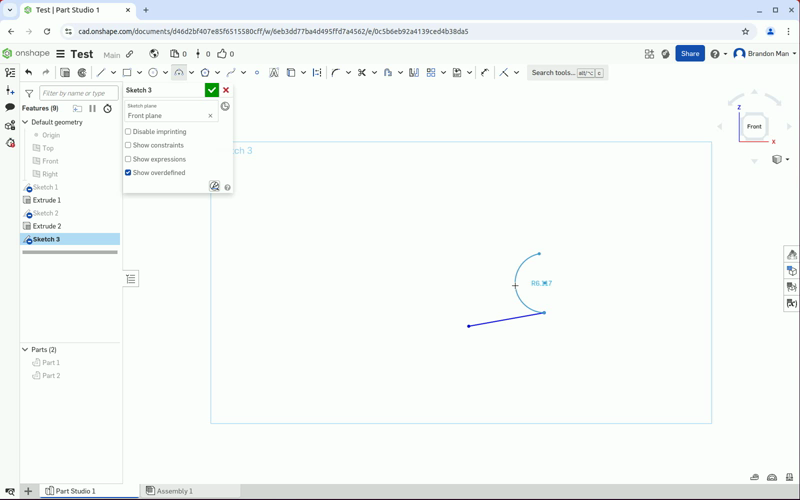
click(515, 285)
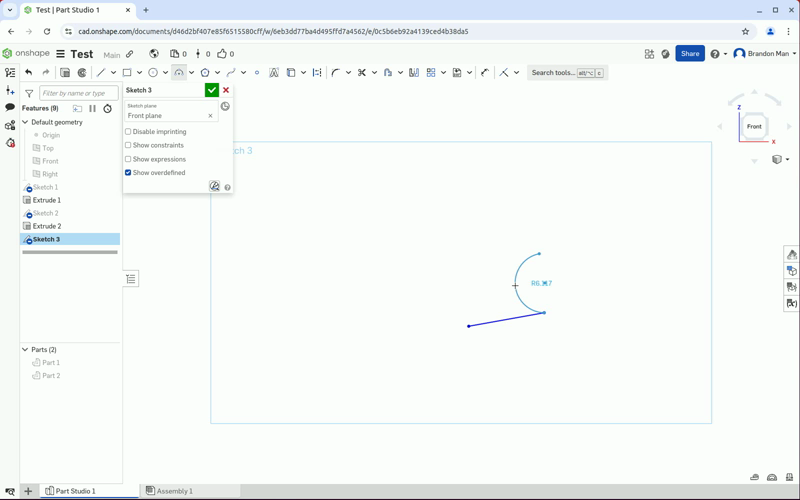
key_up(shift)
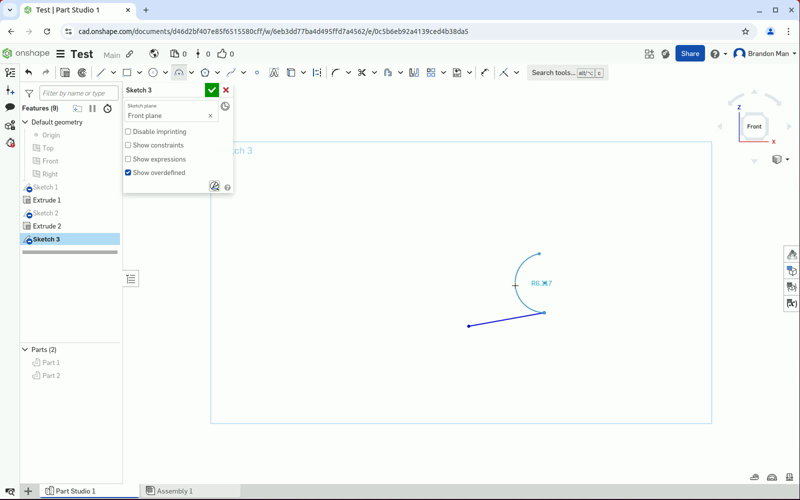
key(esc)
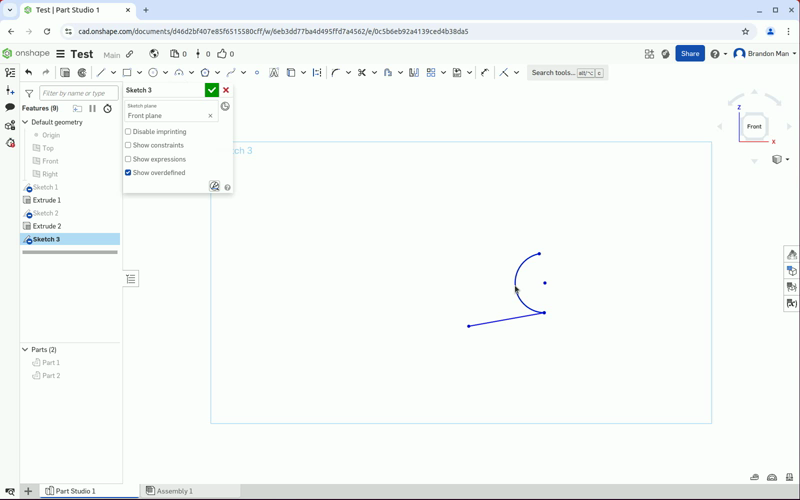
key(l)
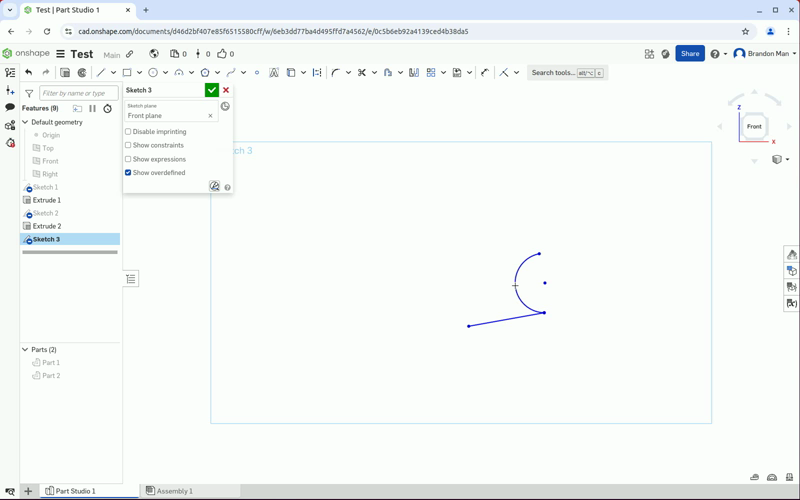
mouse_move(539, 253)
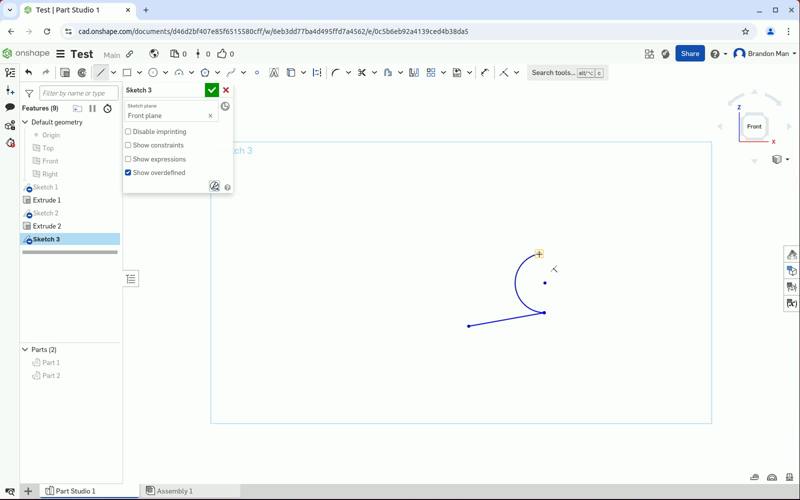
click(539, 253)
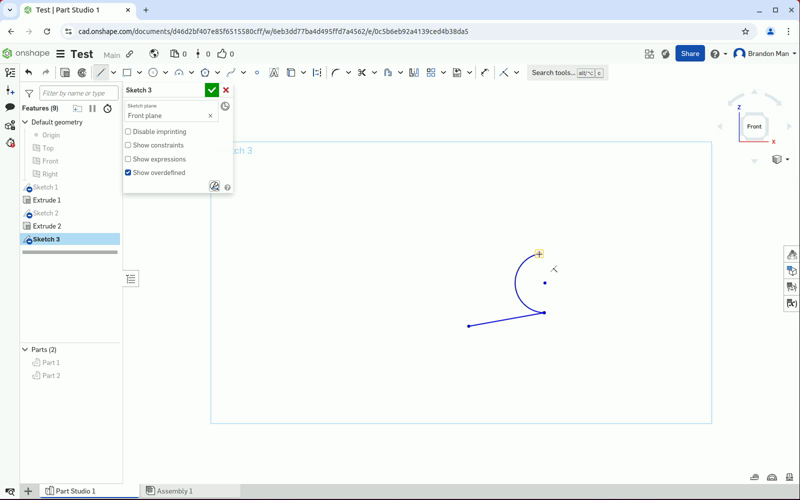
key_down(shift)
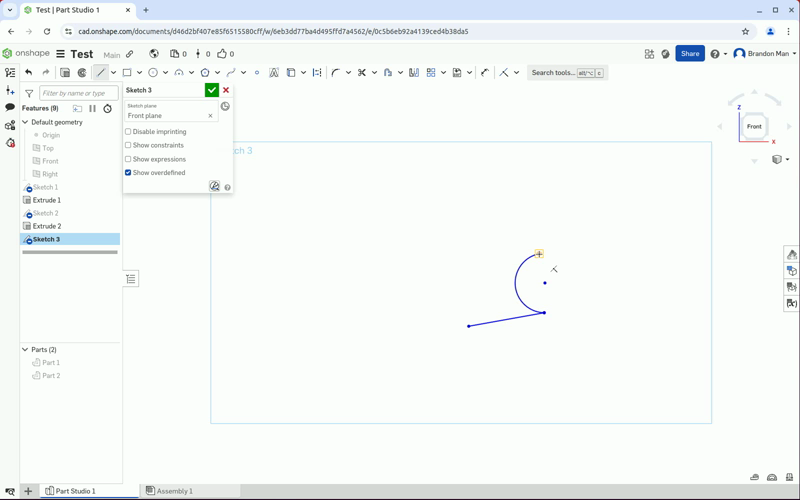
mouse_move(470, 239)
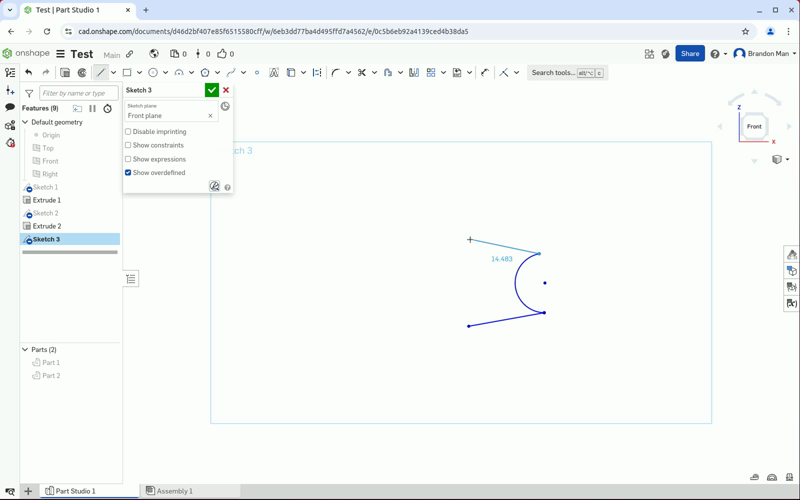
click(470, 239)
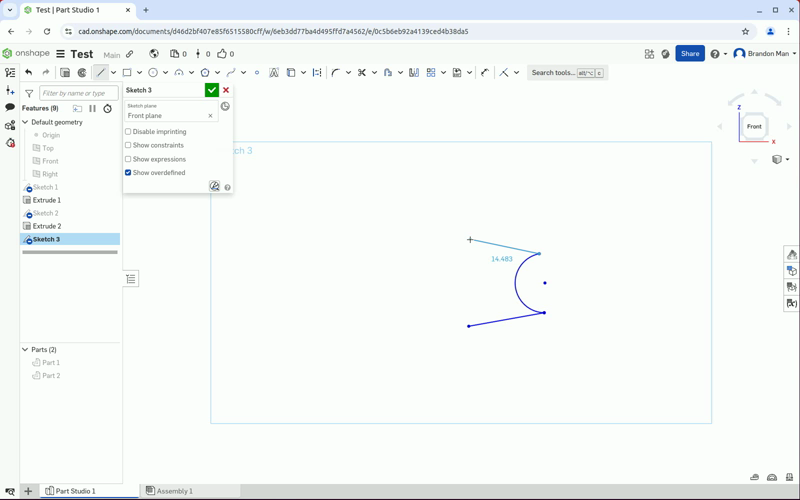
key_up(shift)
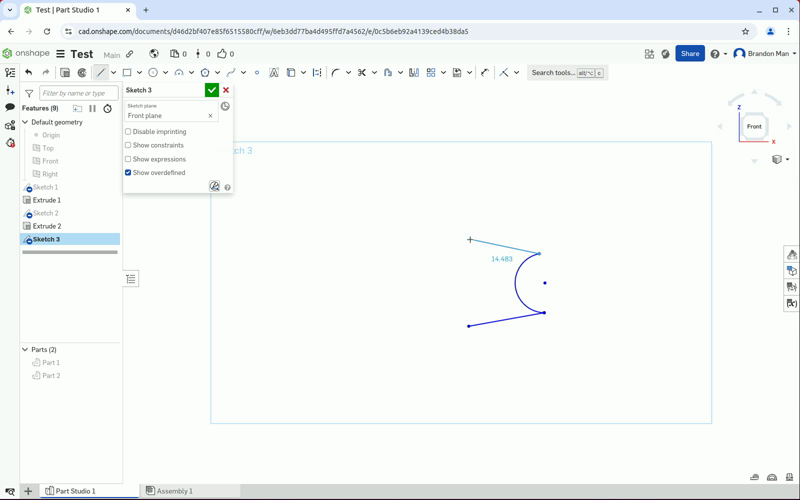
key(esc)
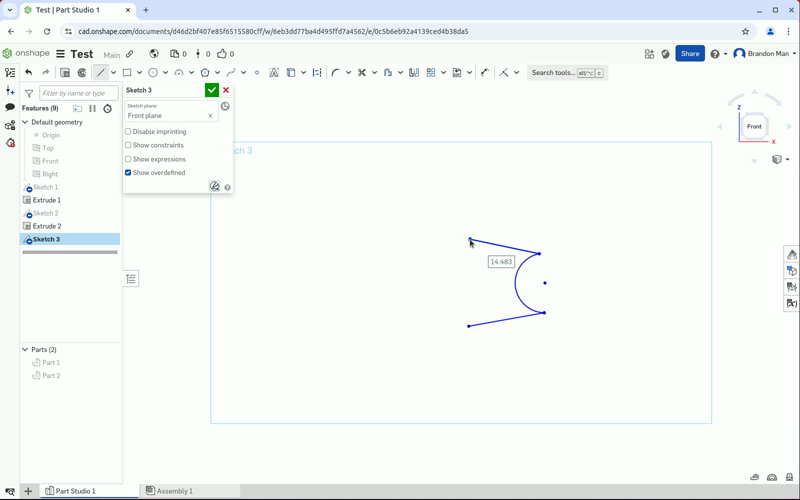
key(a)
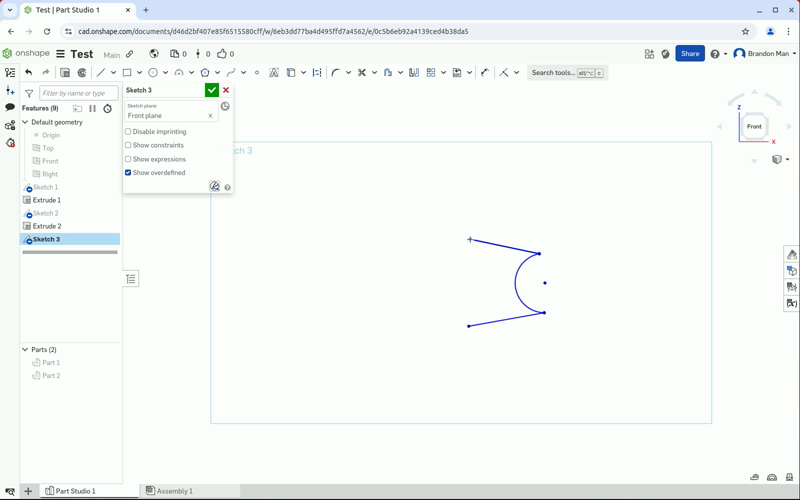
mouse_move(470, 239)
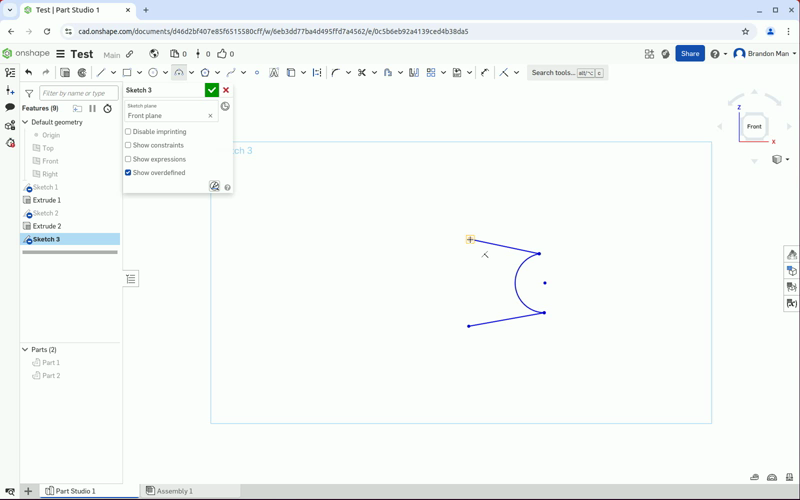
click(470, 239)
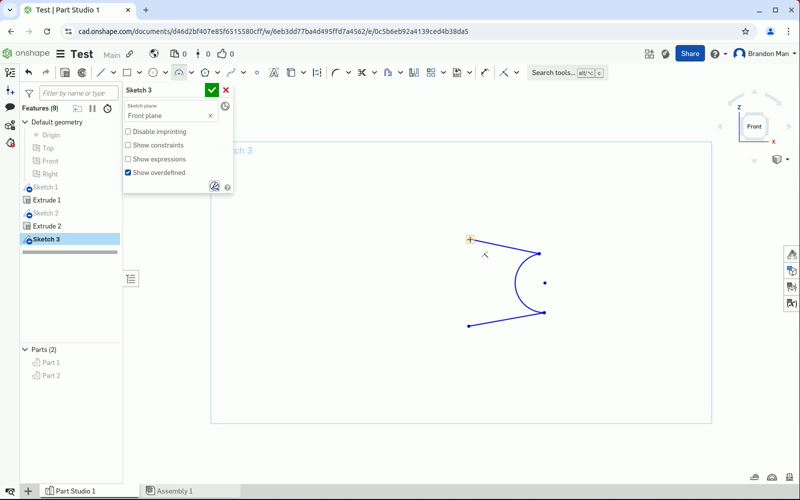
mouse_move(468, 326)
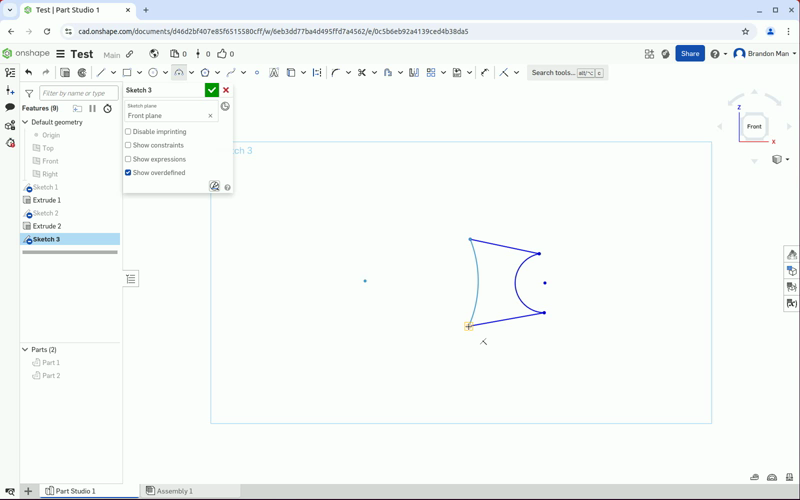
click(468, 326)
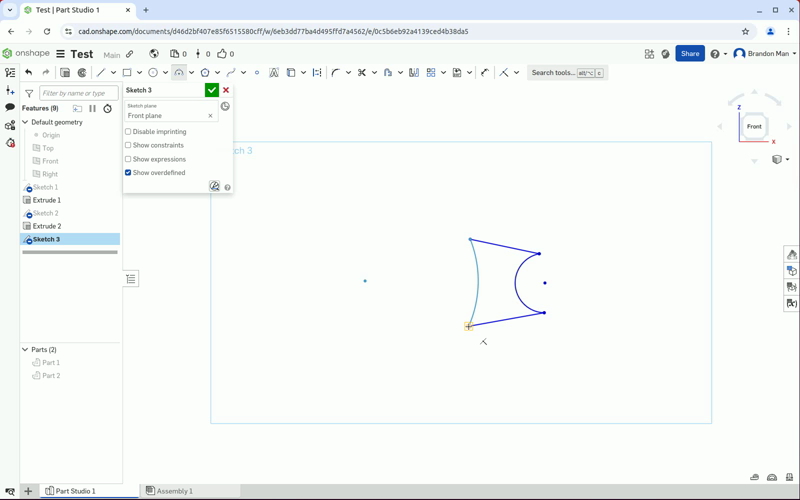
key_down(shift)
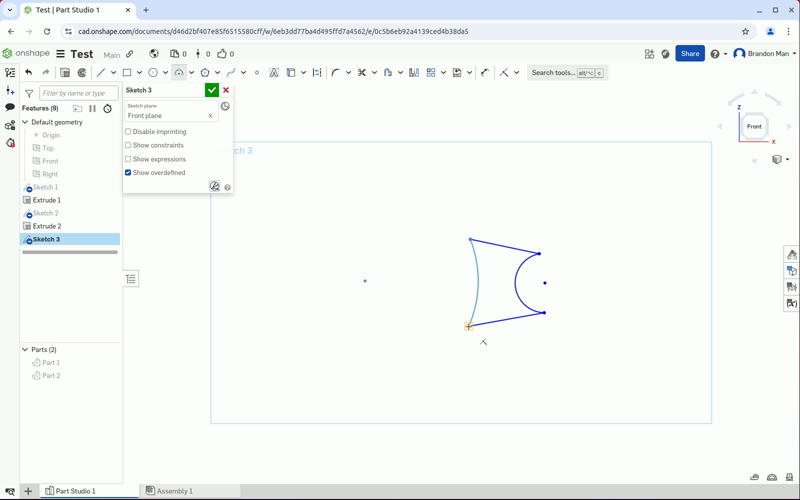
mouse_move(505, 283)
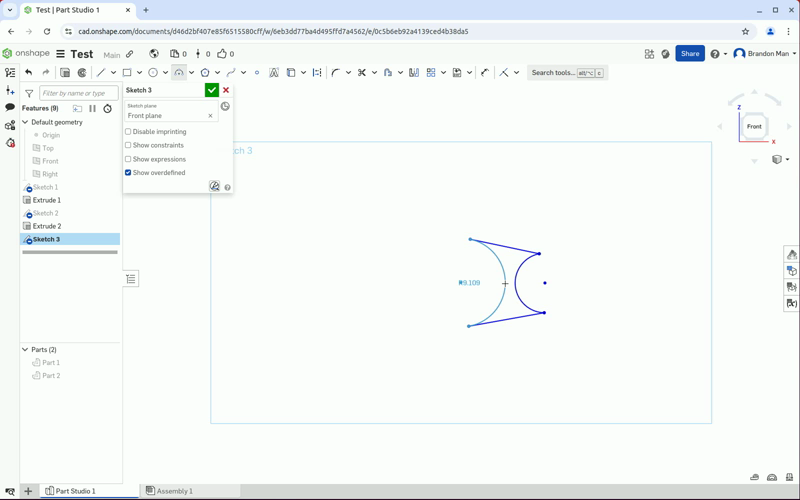
click(505, 283)
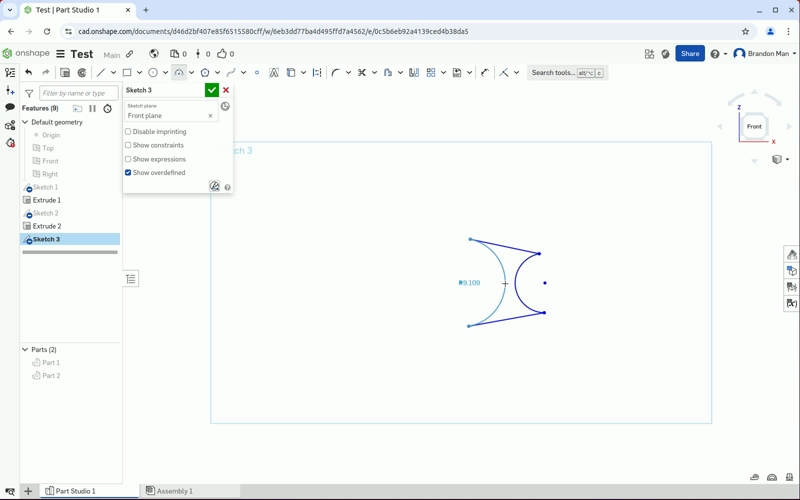
key_up(shift)
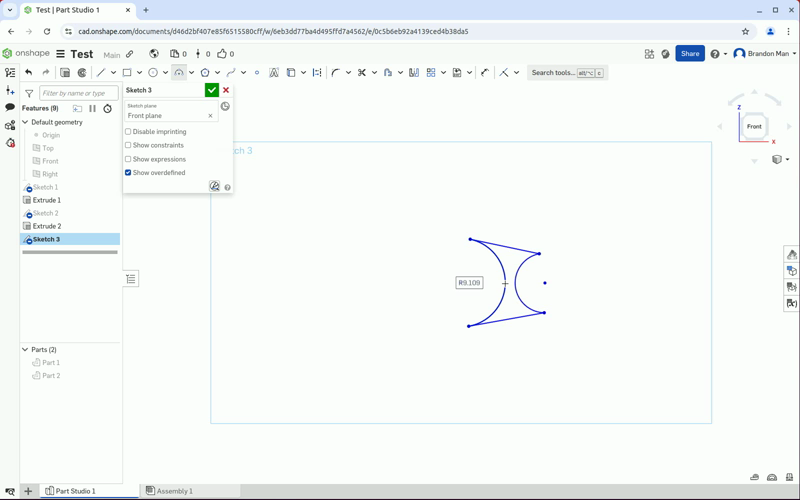
key(esc)
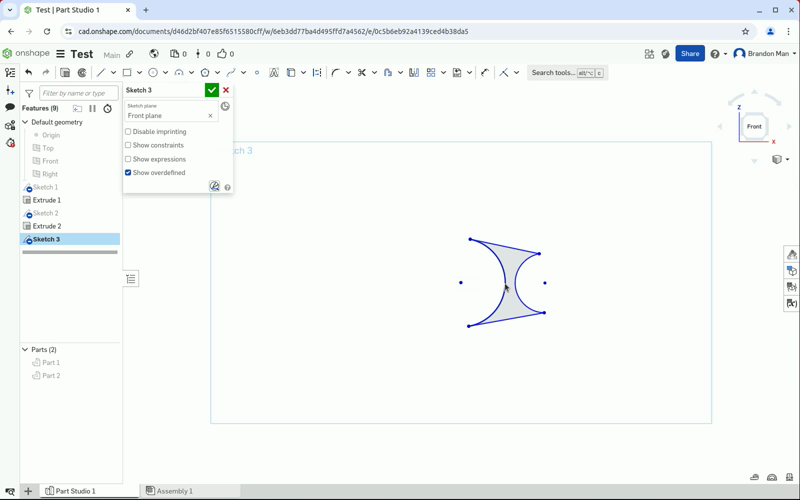
mouse_move(503, 264)
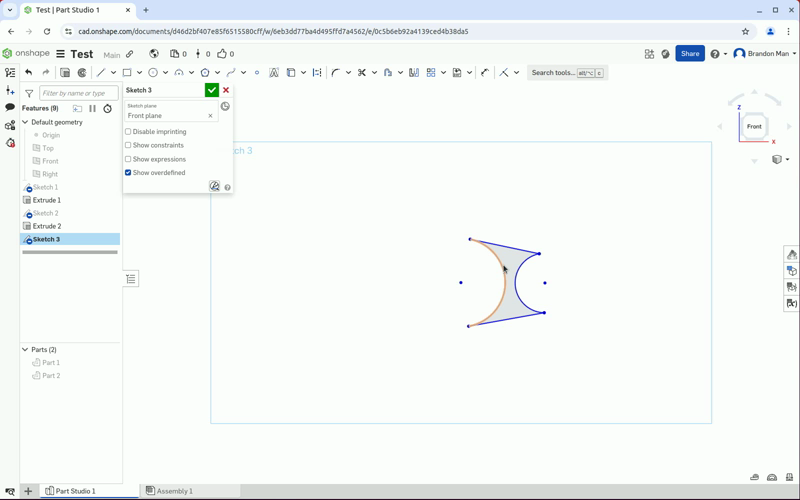
scroll(6)
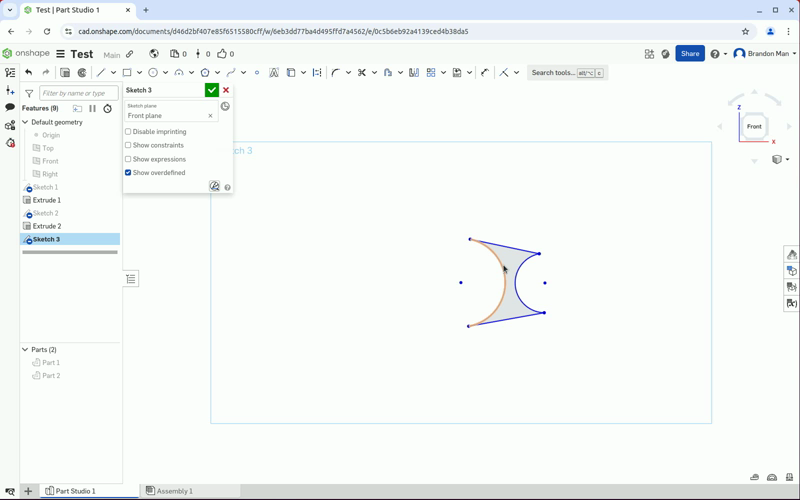
scroll(6)
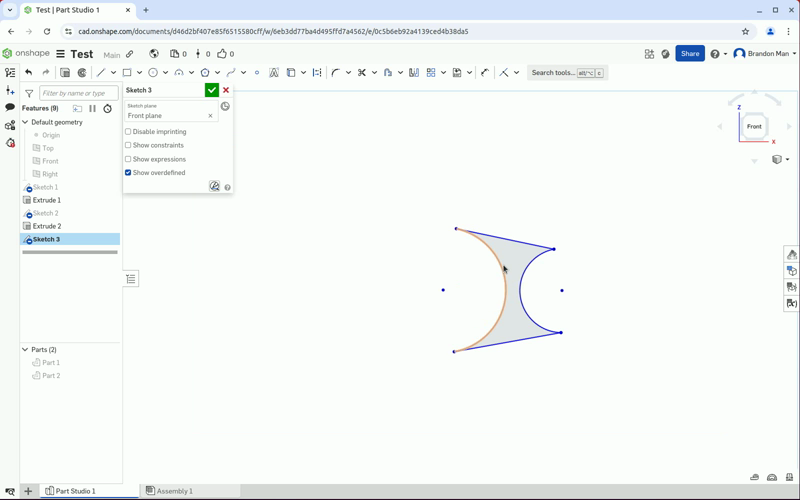
scroll(6)
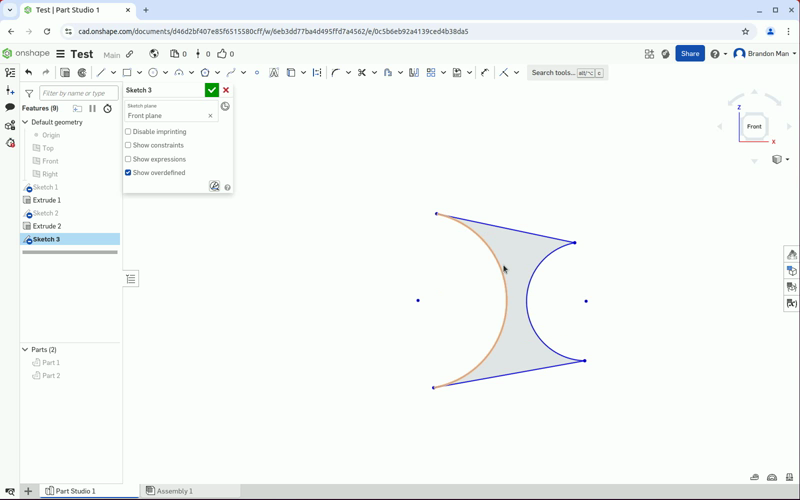
scroll(6)
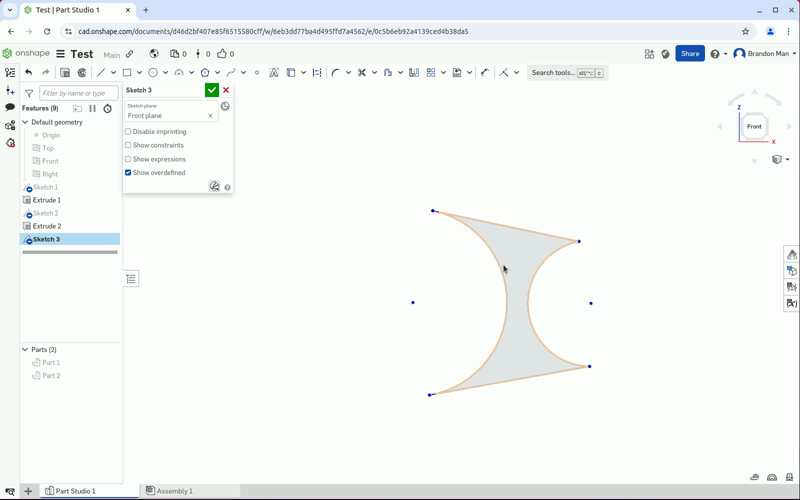
scroll(6)
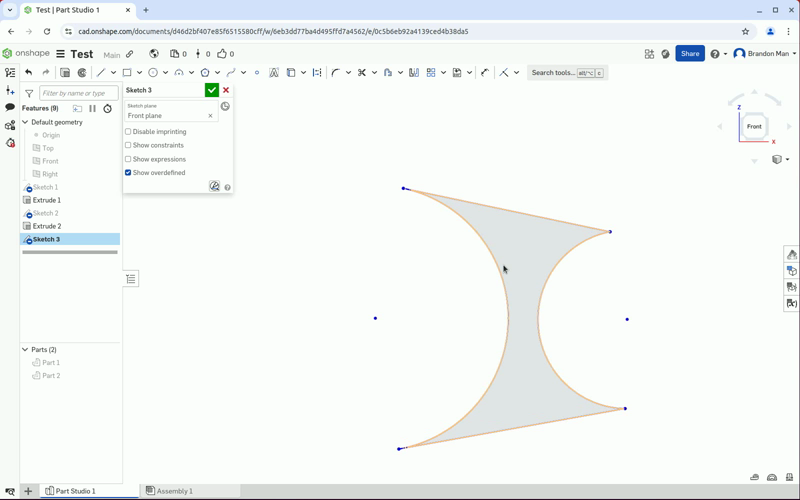
scroll(6)
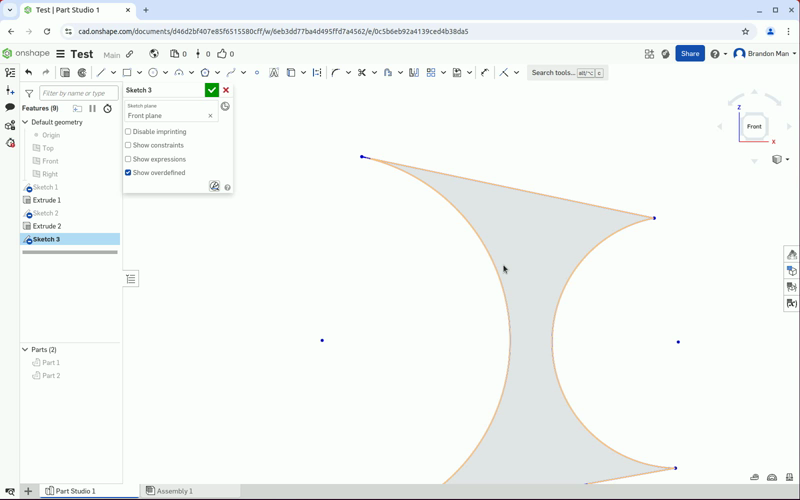
scroll(6)
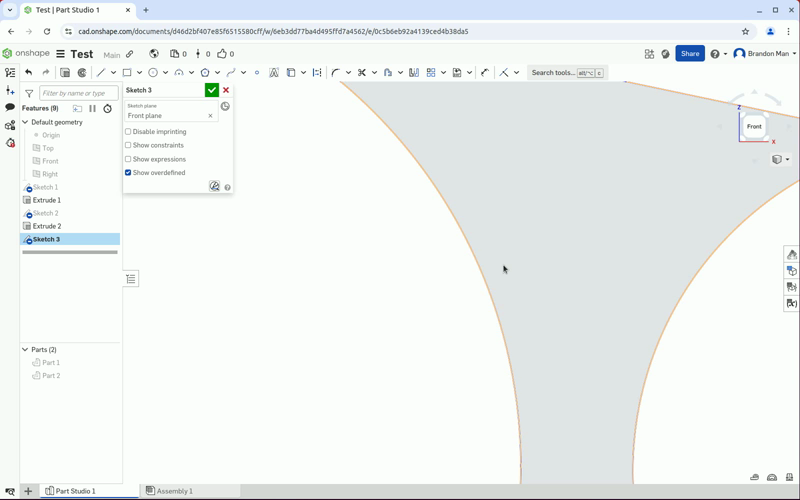
click(503, 264)
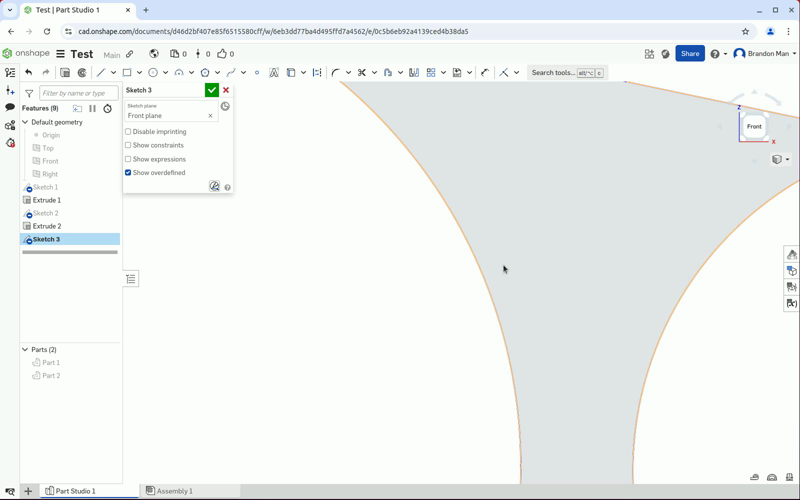
scroll(-6)
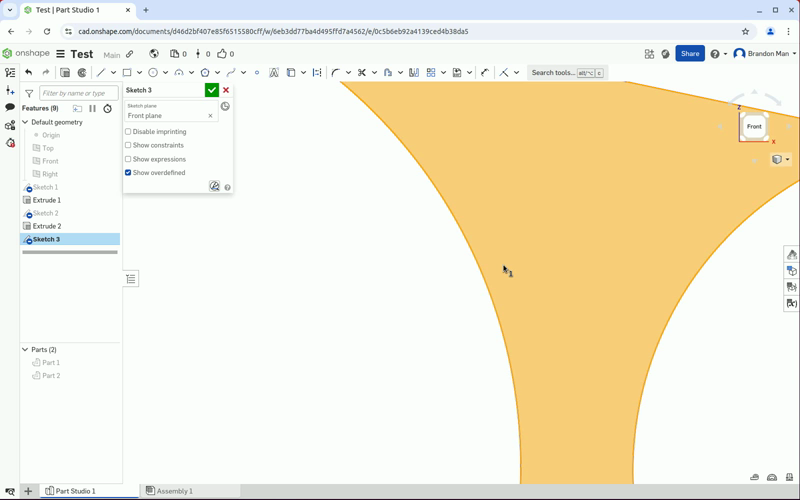
scroll(-6)
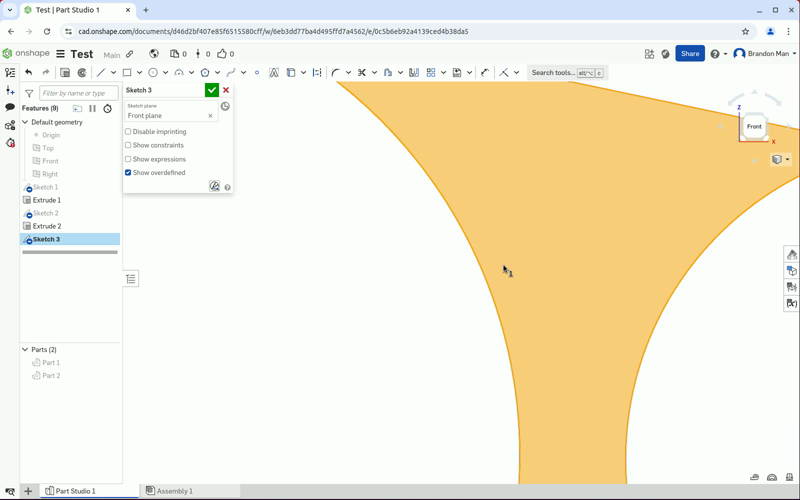
scroll(-6)
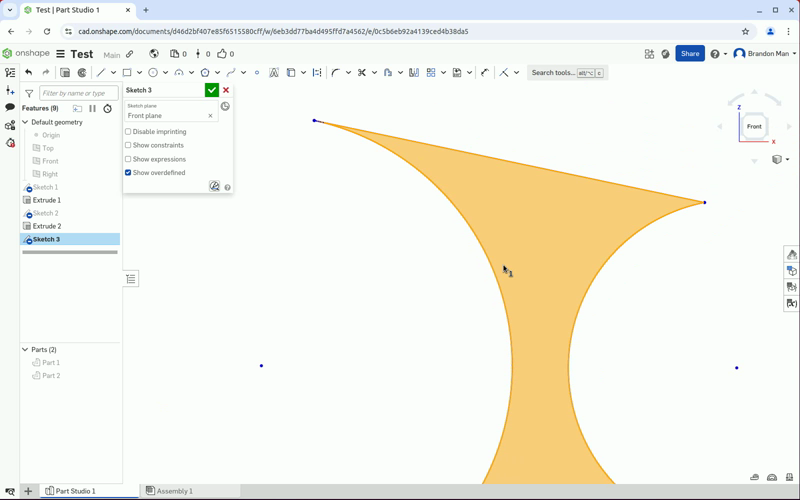
scroll(-6)
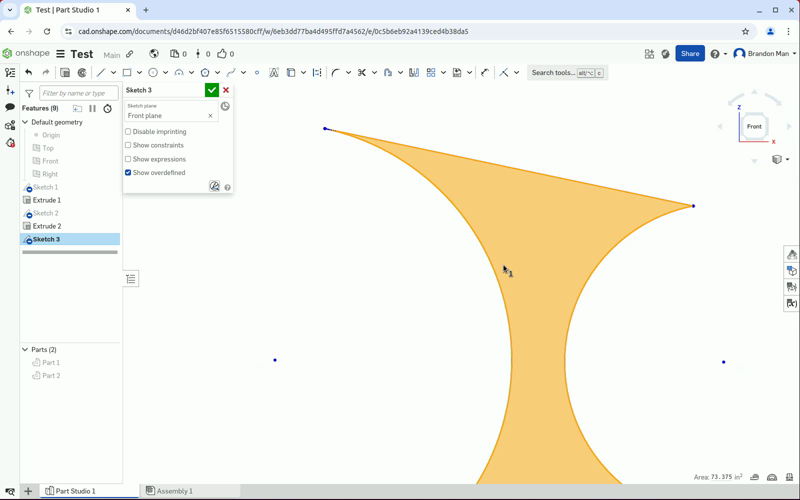
scroll(-6)
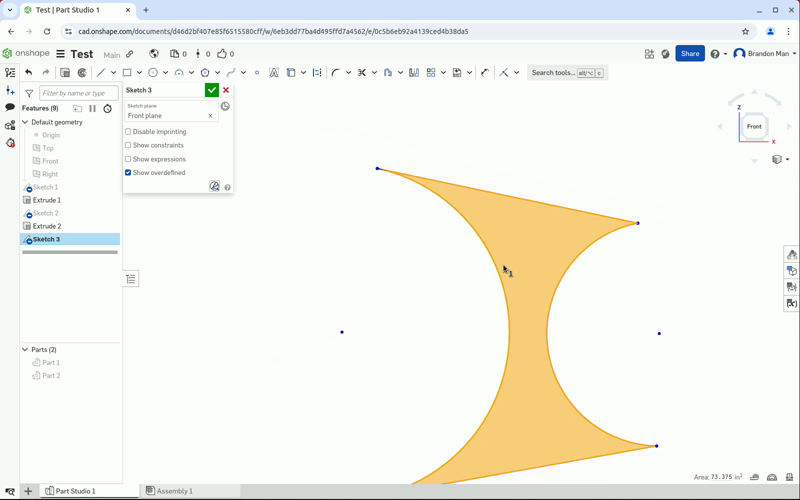
scroll(-6)
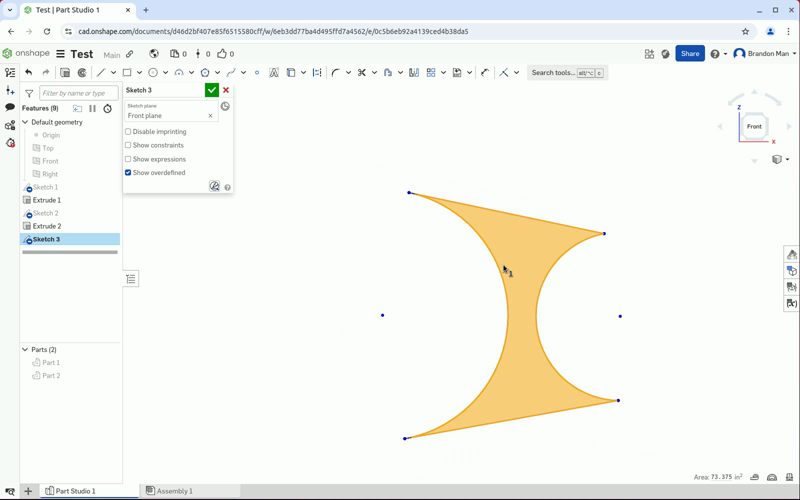
scroll(-6)
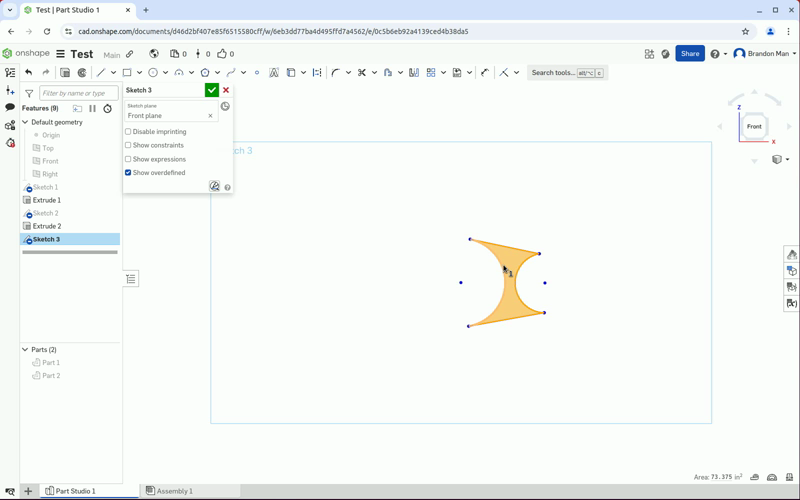
mouse_move(73, 352)
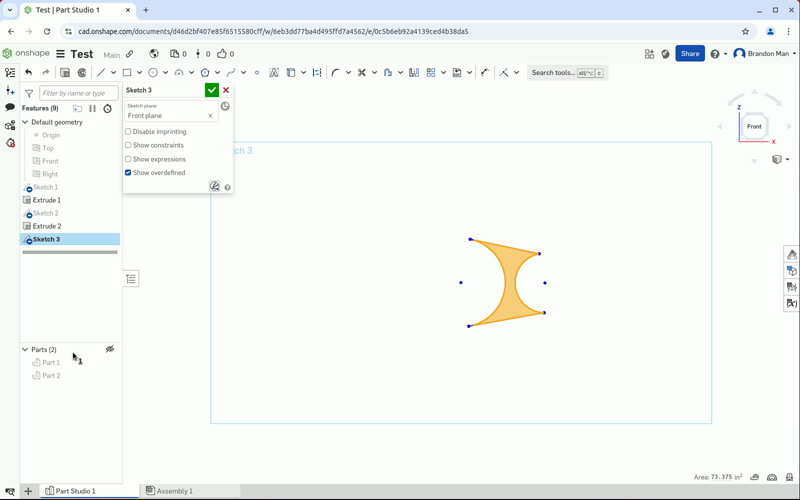
key(shift+y)
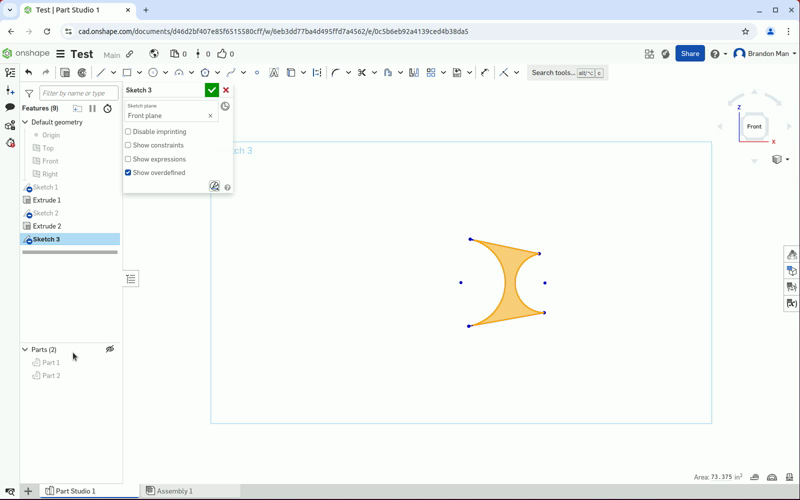
key(shift+e)
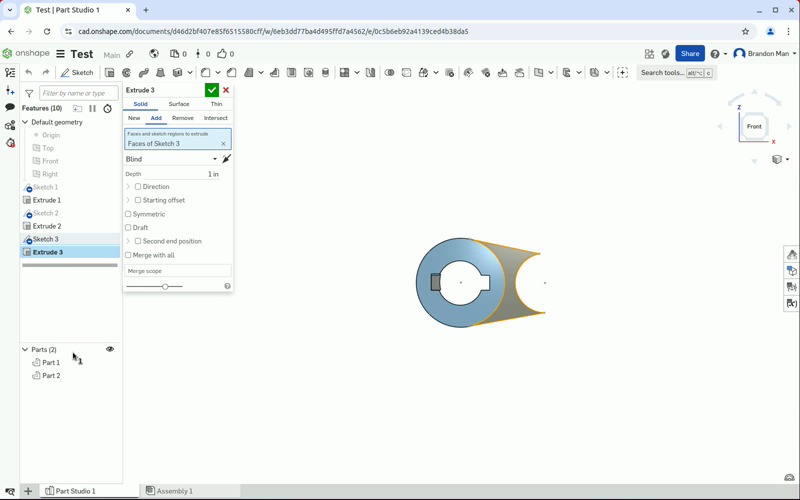
mouse_move(143, 106)
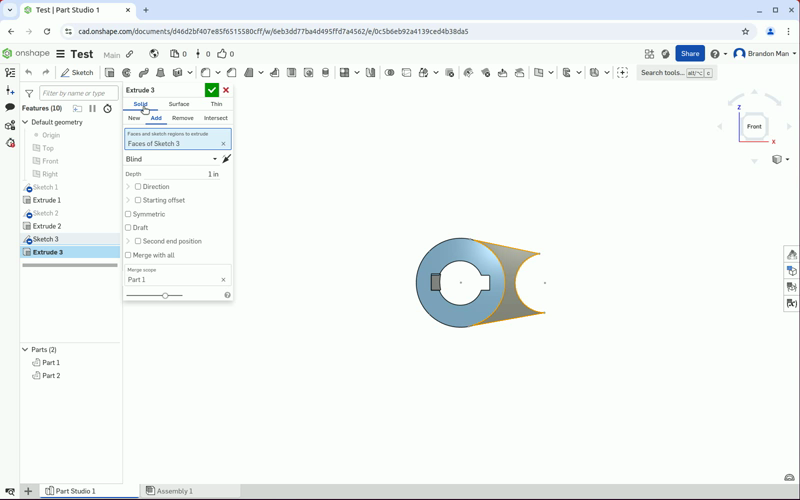
click(143, 106)
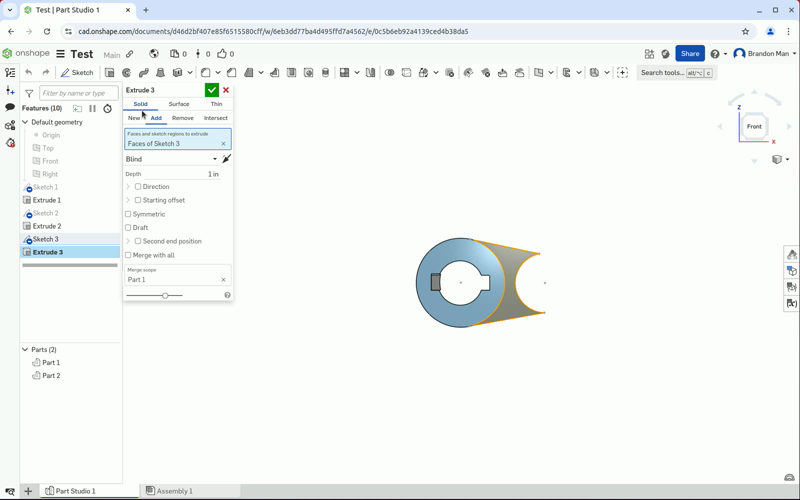
mouse_move(137, 120)
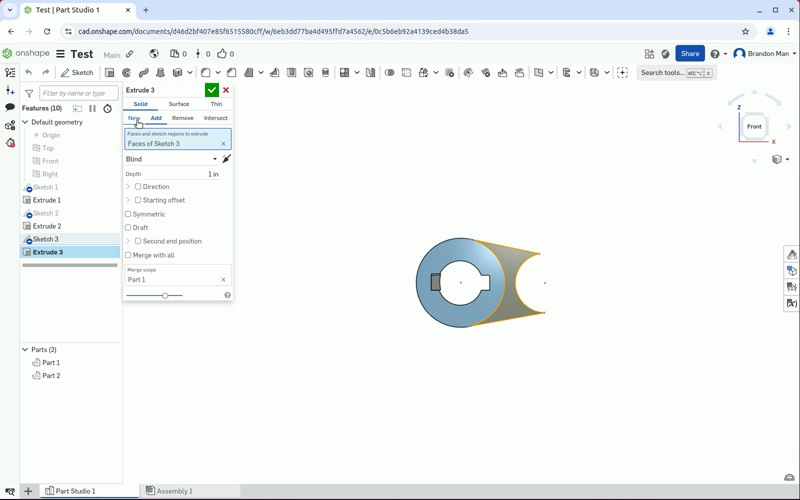
click(137, 120)
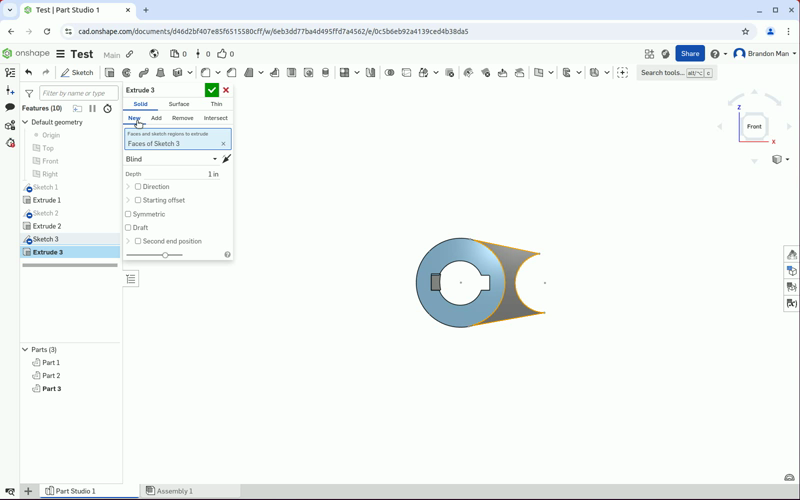
key(tab, 4)
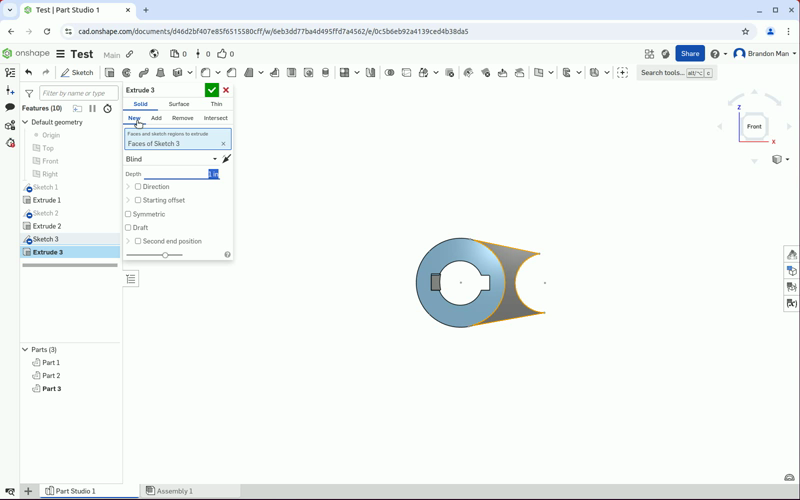
text(7.943)
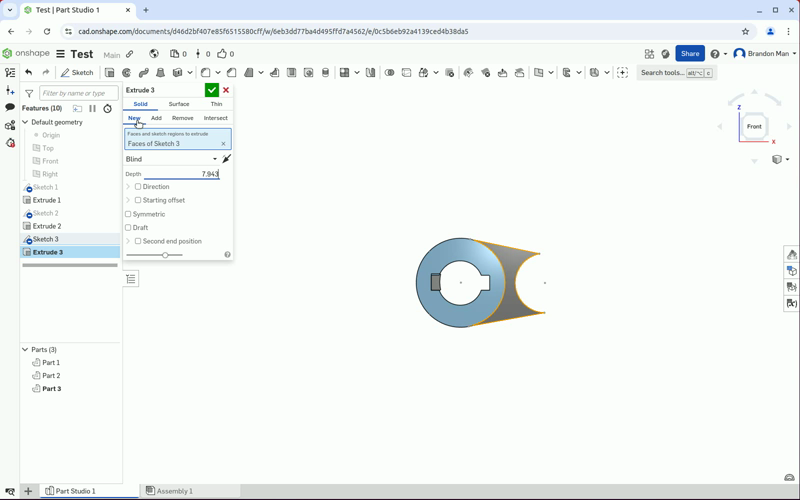
key(enter)
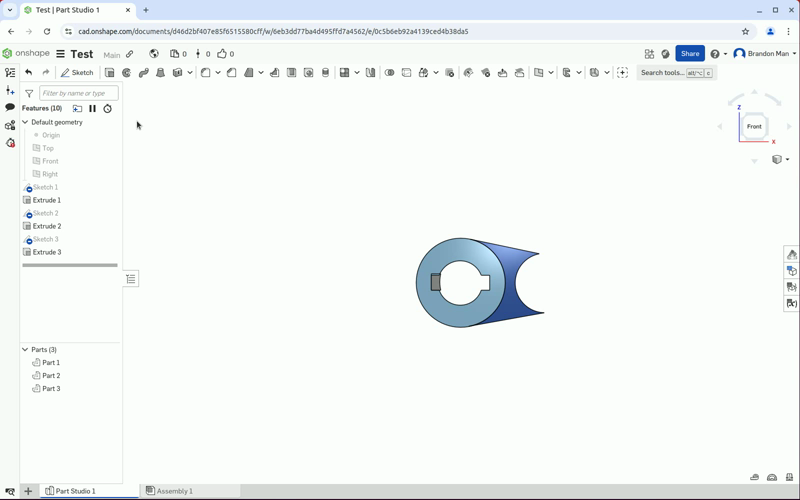
key(shift+h)
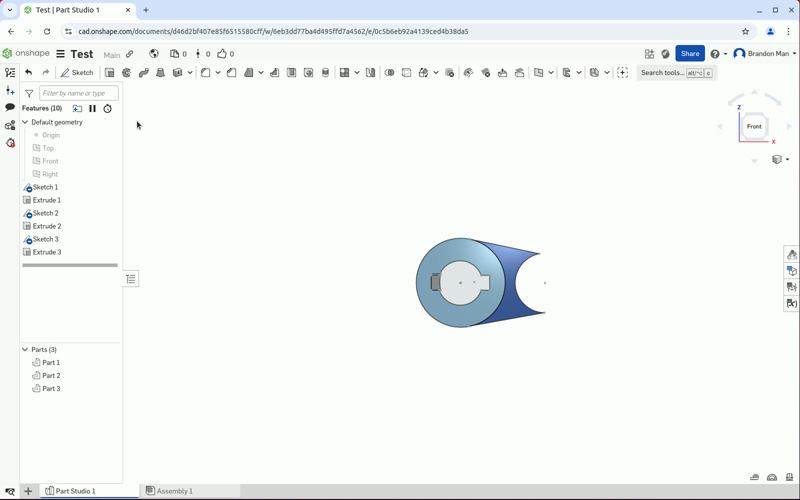
key(shift+h)
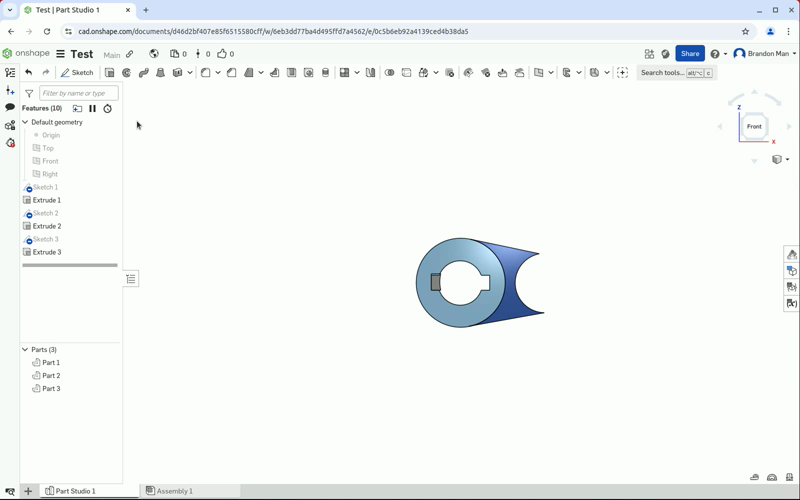
mouse_move(73, 189)
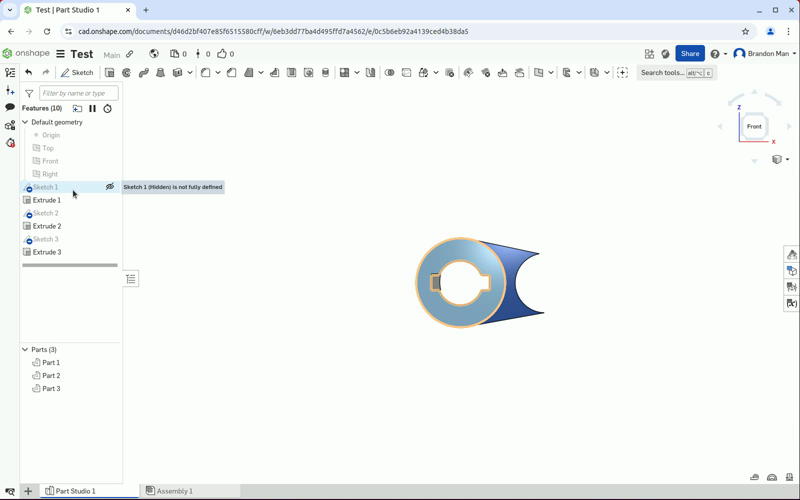
click(73, 189)
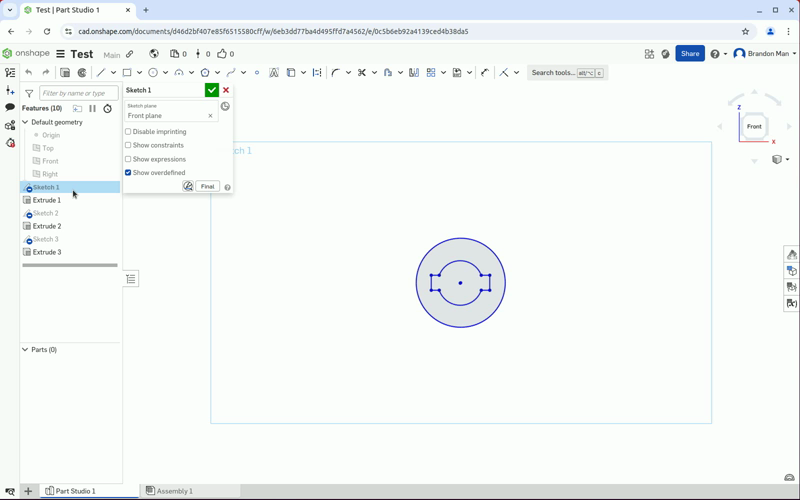
mouse_move(229, 92)
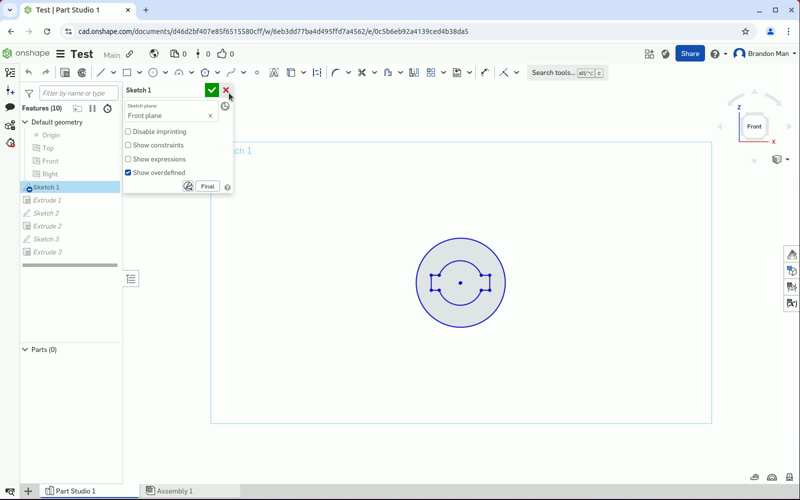
click(229, 92)
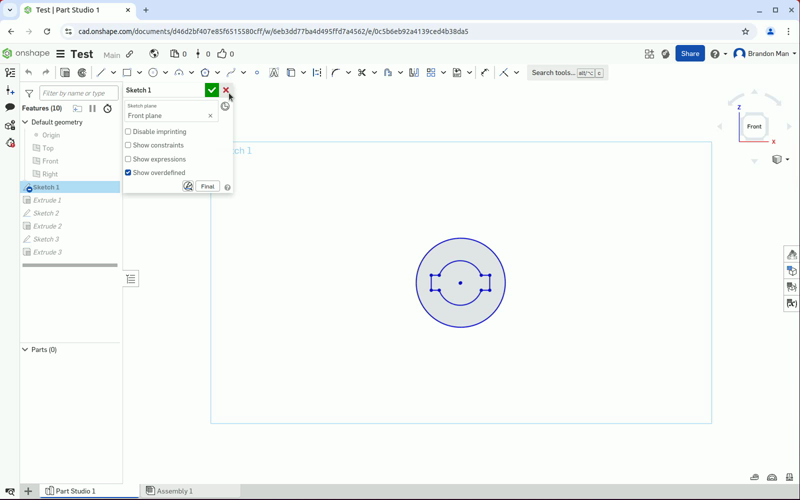
key(shift+s)
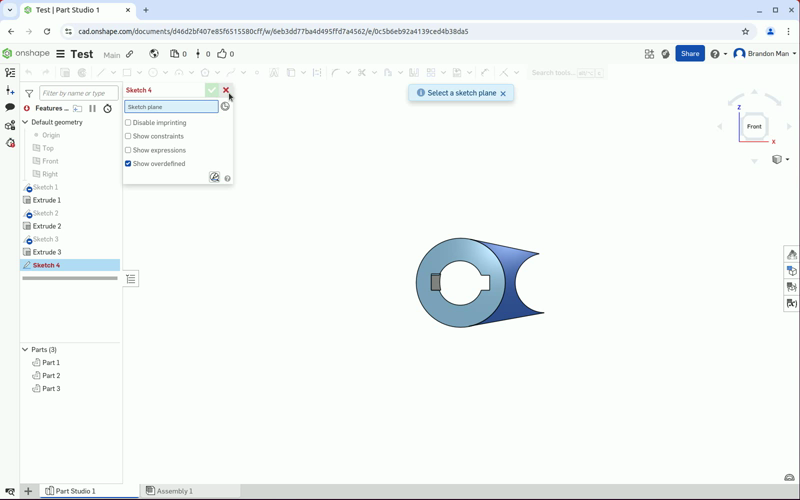
mouse_move(73, 163)
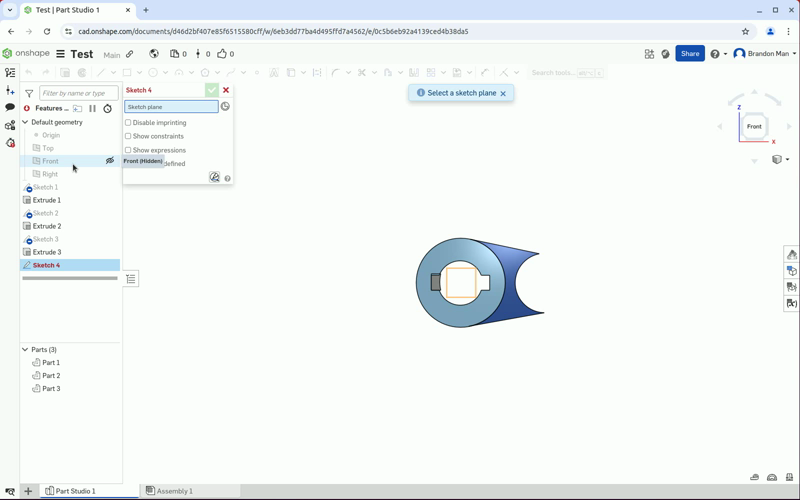
click(73, 163)
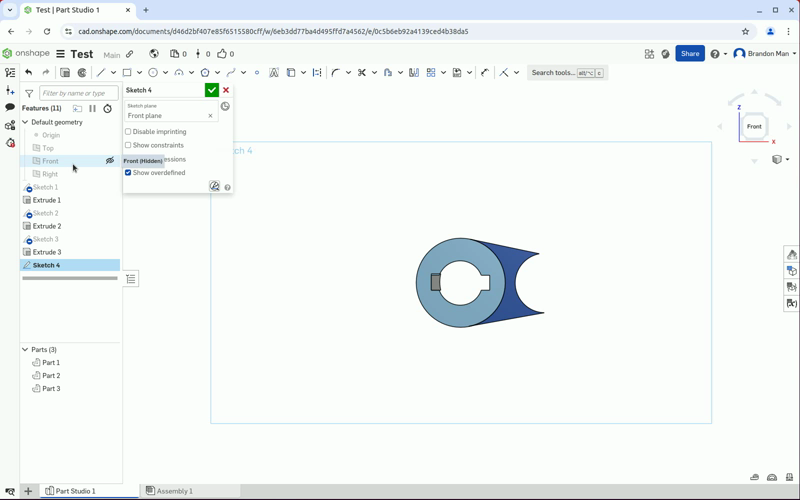
mouse_move(73, 352)
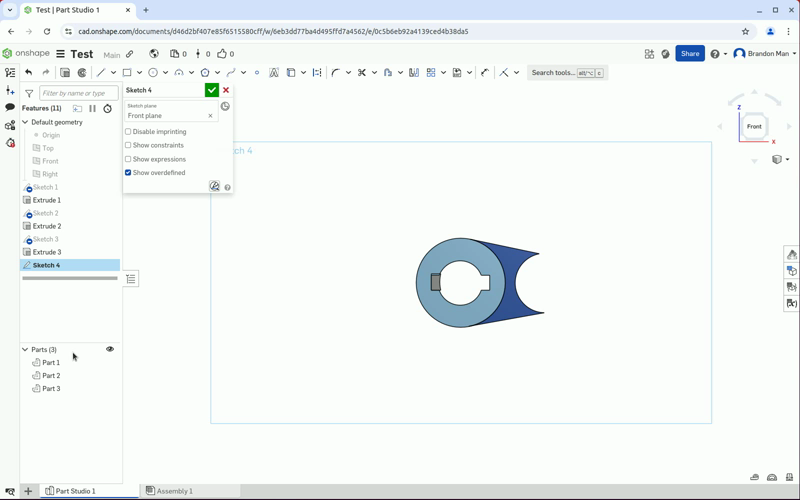
key(y)
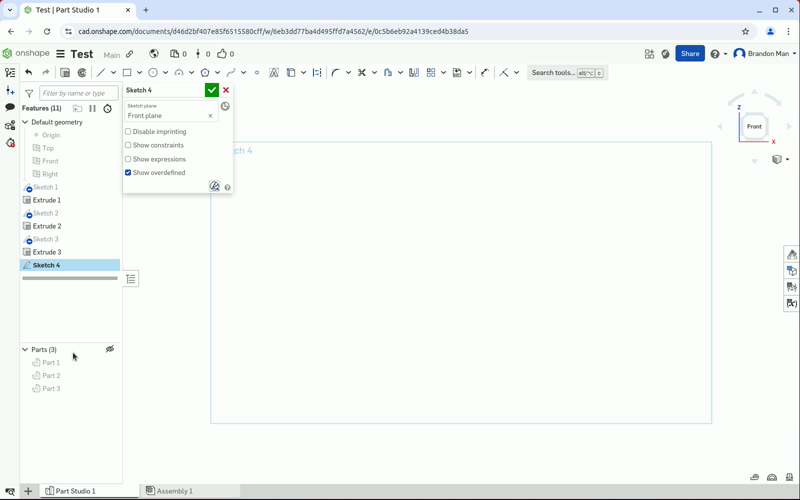
key(c)
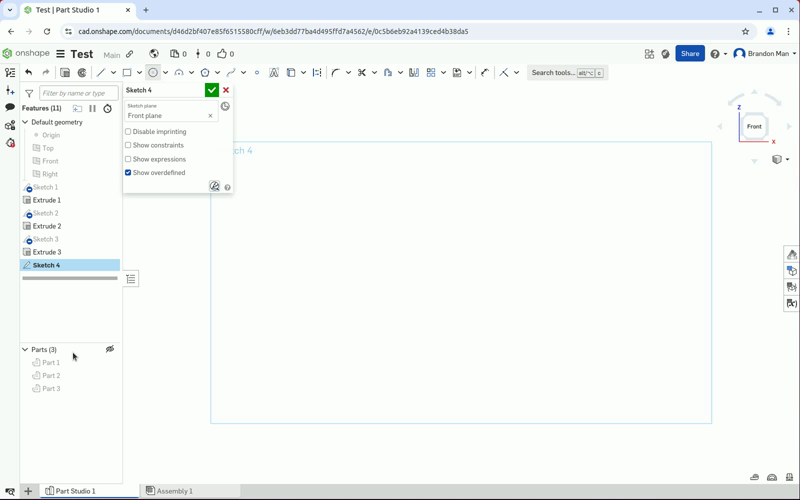
key_down(shift)
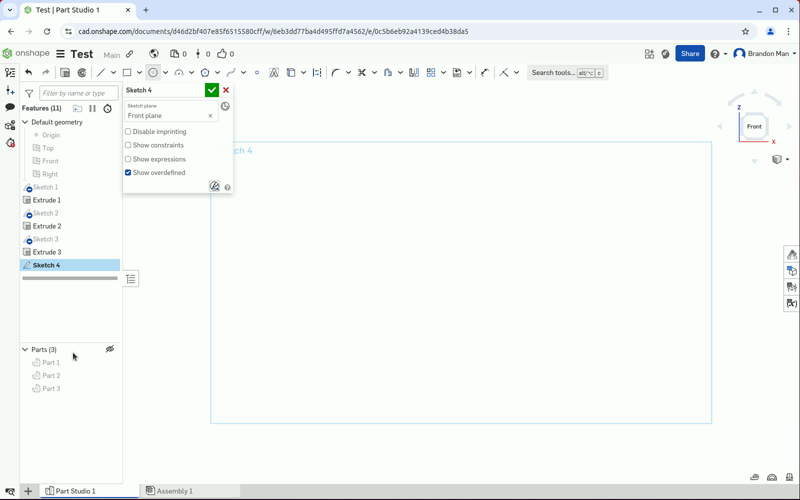
mouse_move(544, 282)
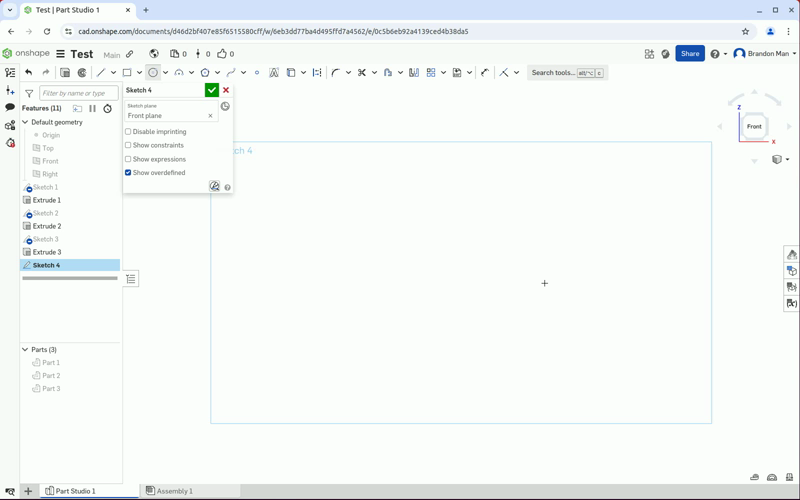
click(544, 282)
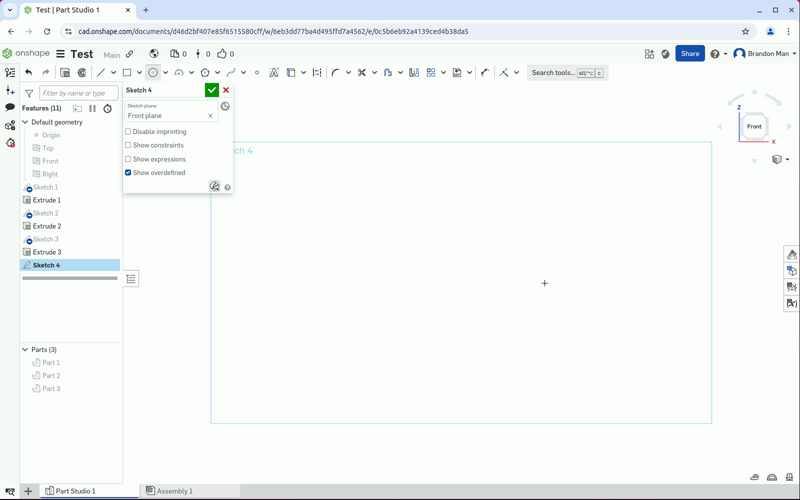
key_up(shift)
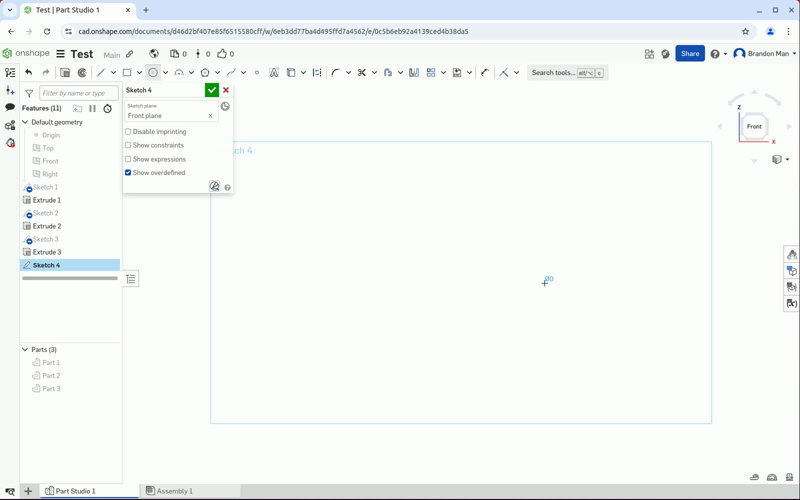
mouse_move(573, 282)
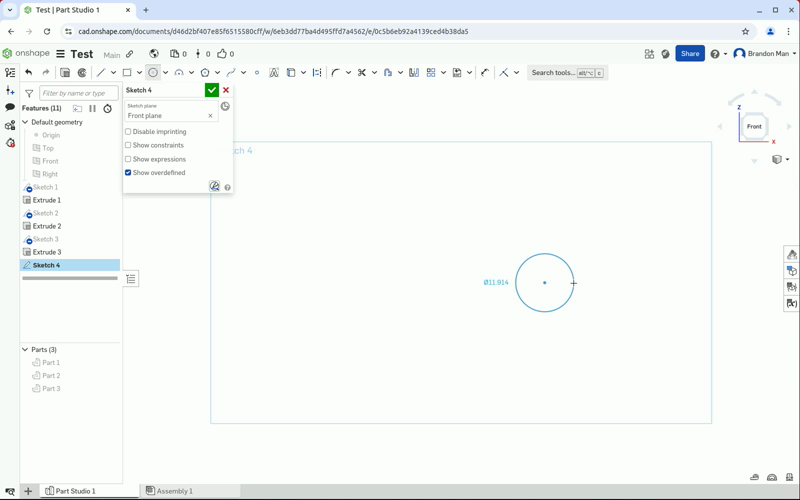
click(573, 282)
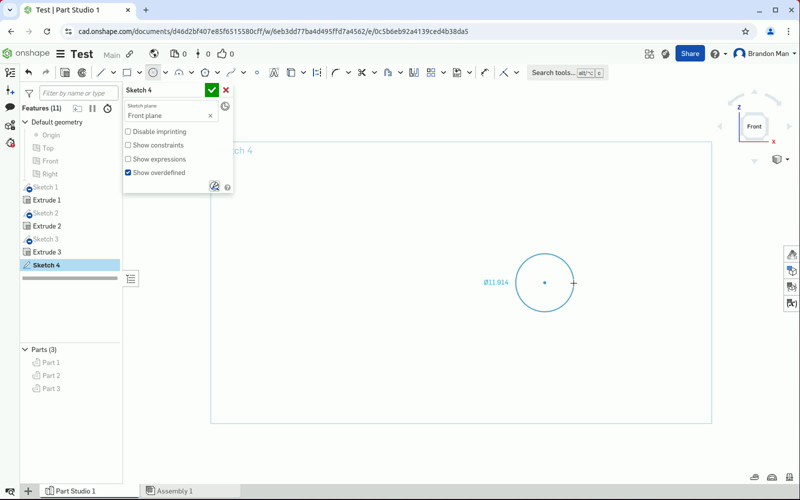
key(esc)
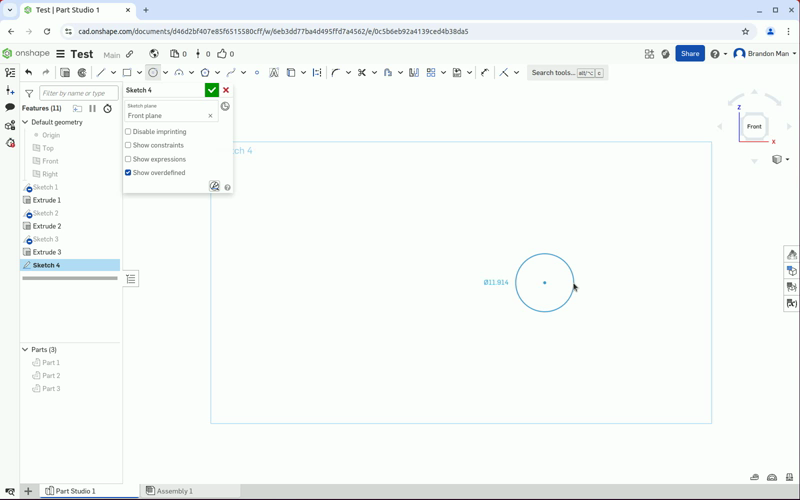
key(c)
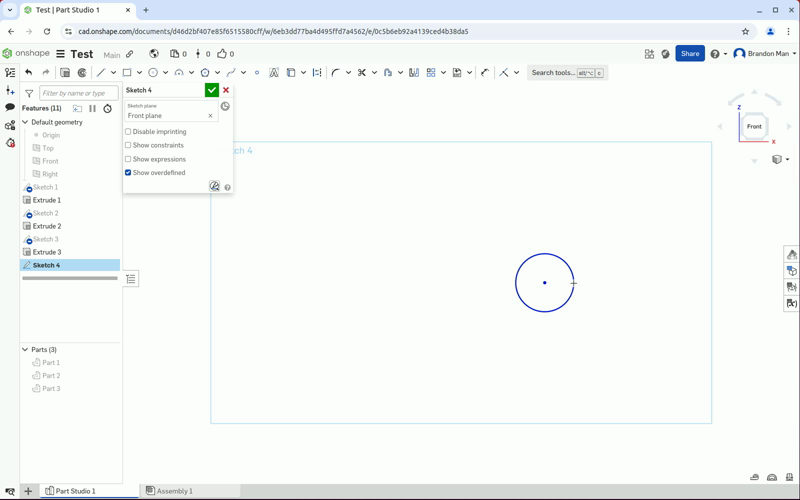
key_down(shift)
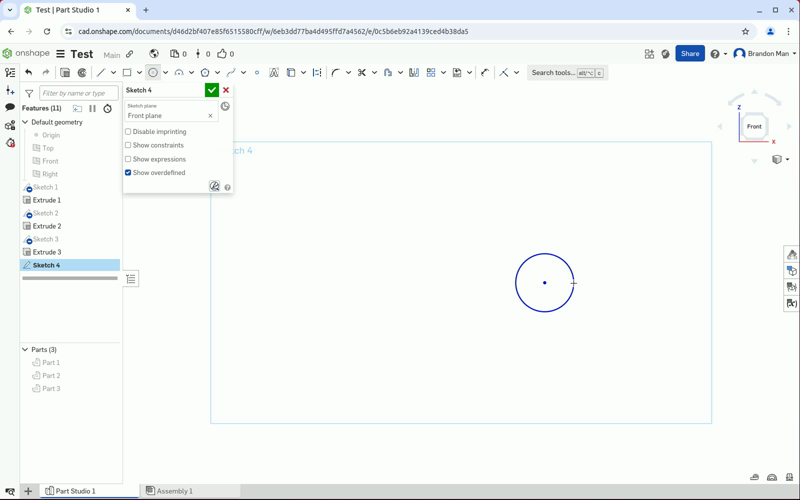
mouse_move(544, 282)
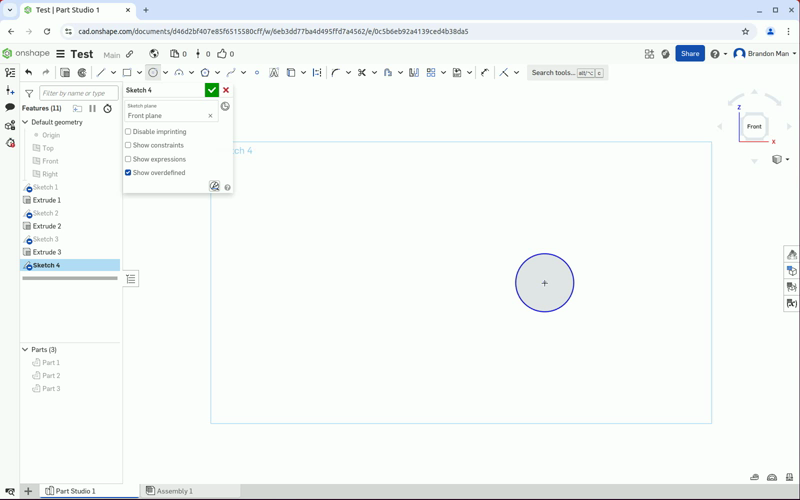
click(544, 282)
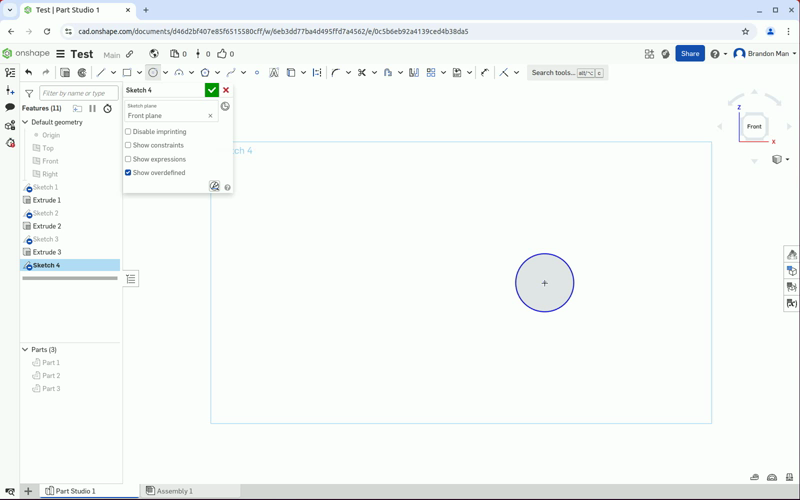
key_up(shift)
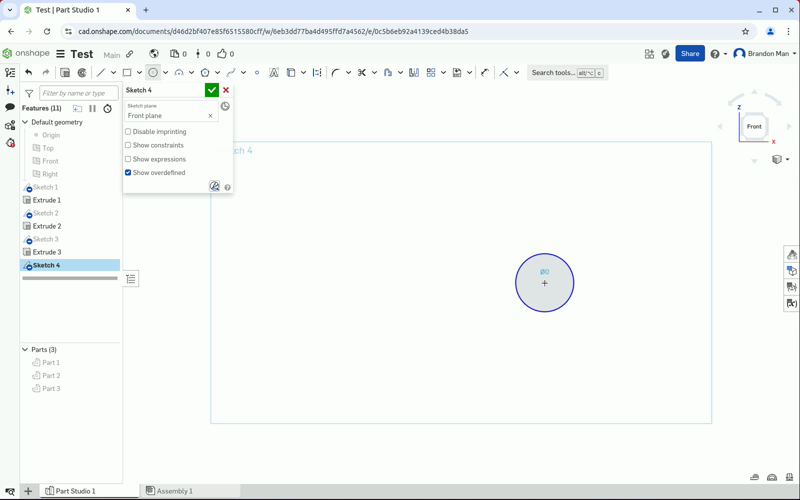
mouse_move(567, 282)
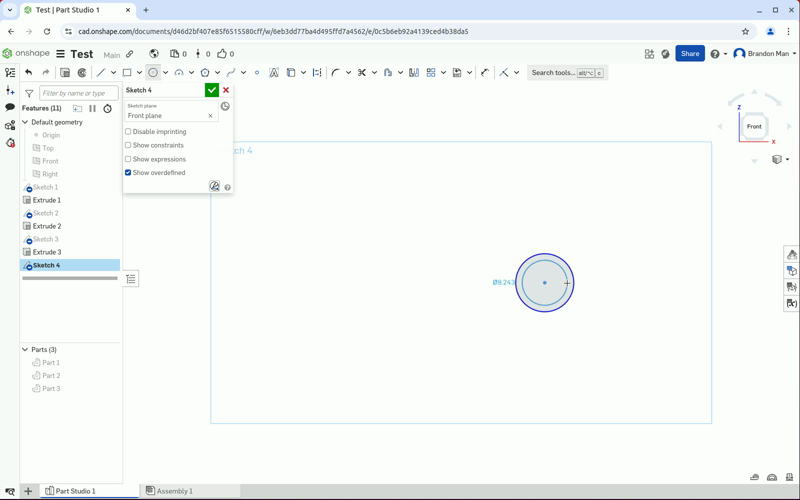
click(567, 282)
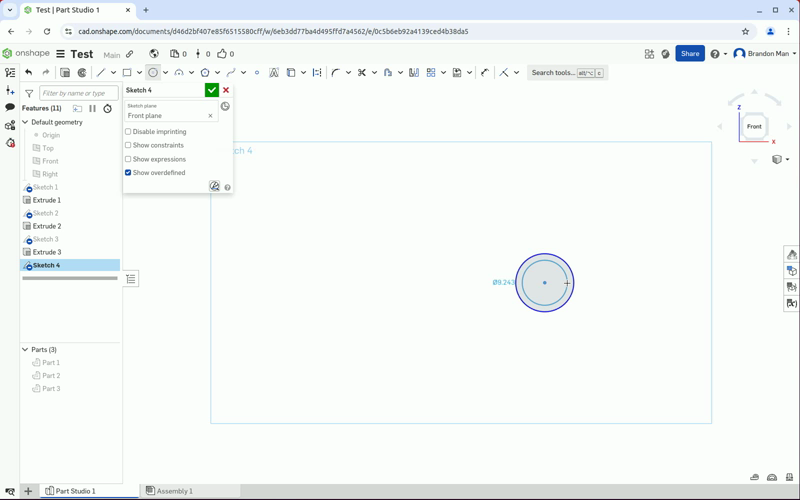
key(esc)
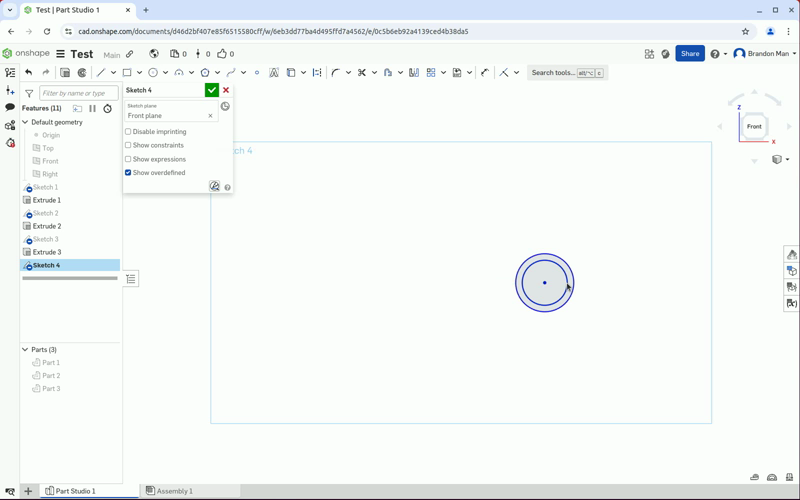
mouse_move(543, 256)
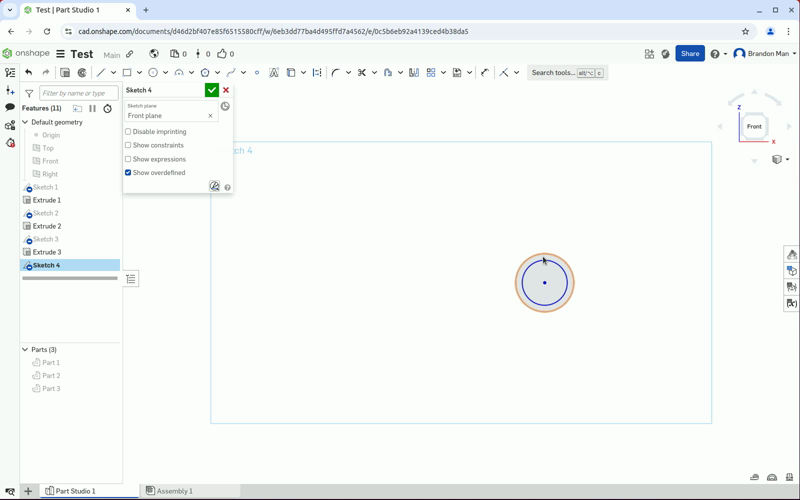
scroll(6)
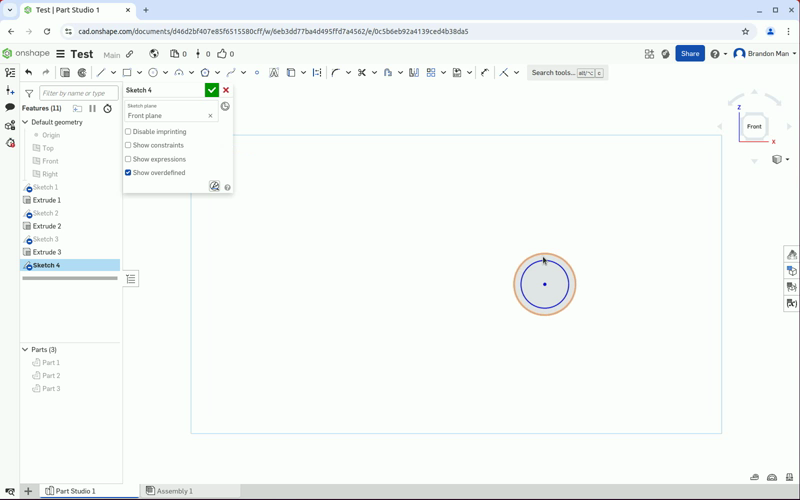
scroll(6)
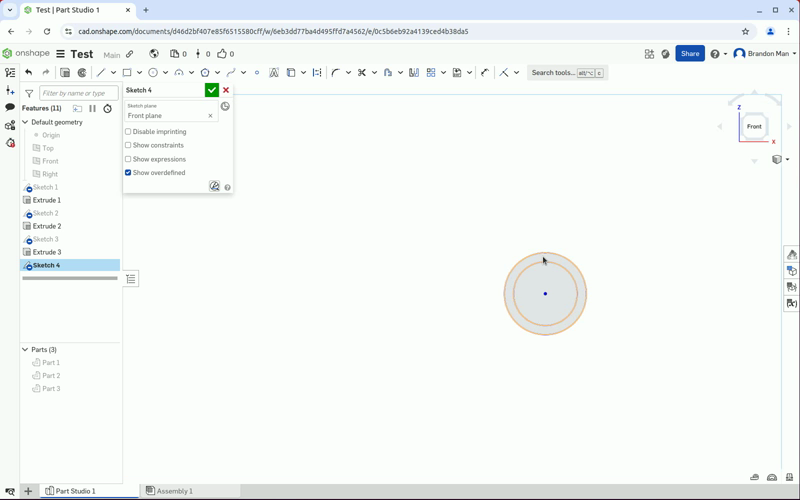
scroll(6)
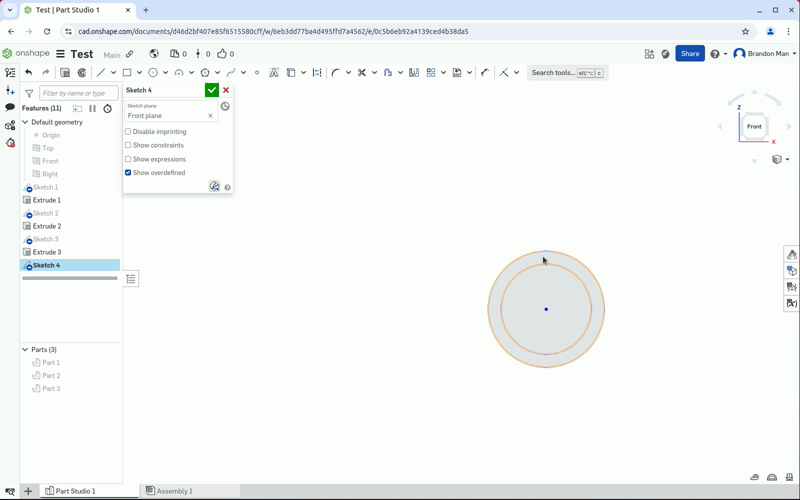
scroll(6)
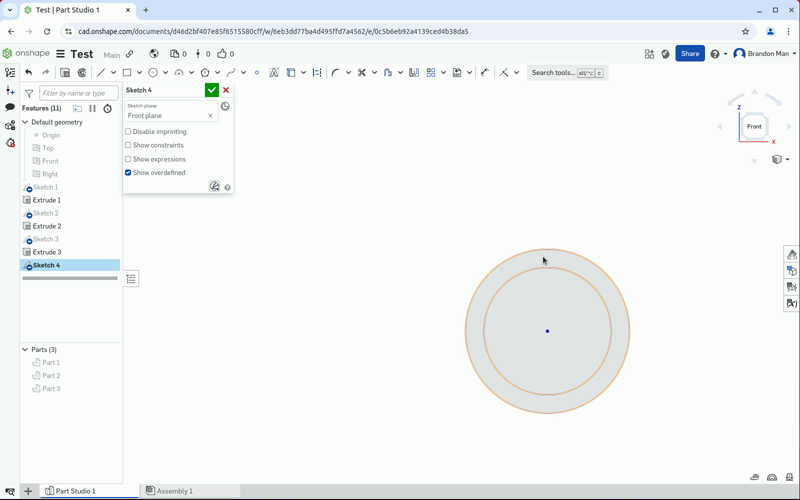
scroll(6)
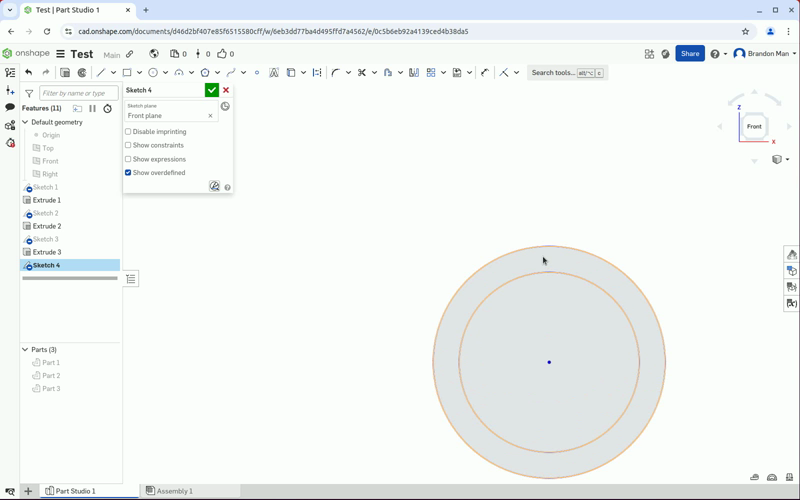
scroll(6)
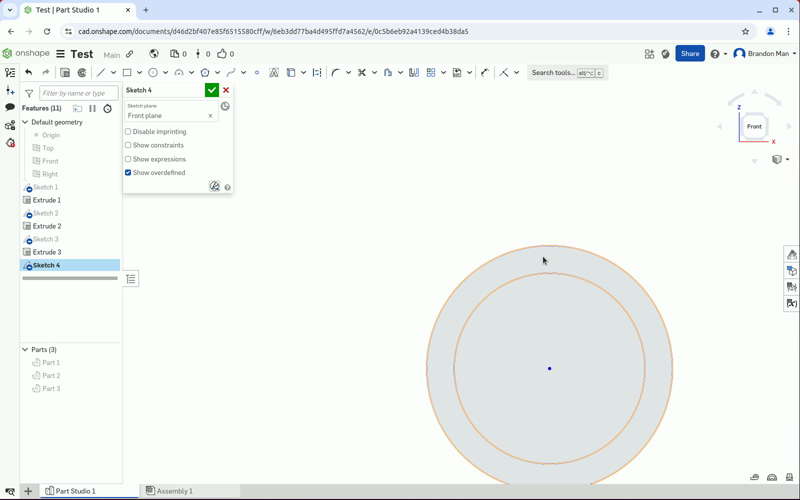
scroll(6)
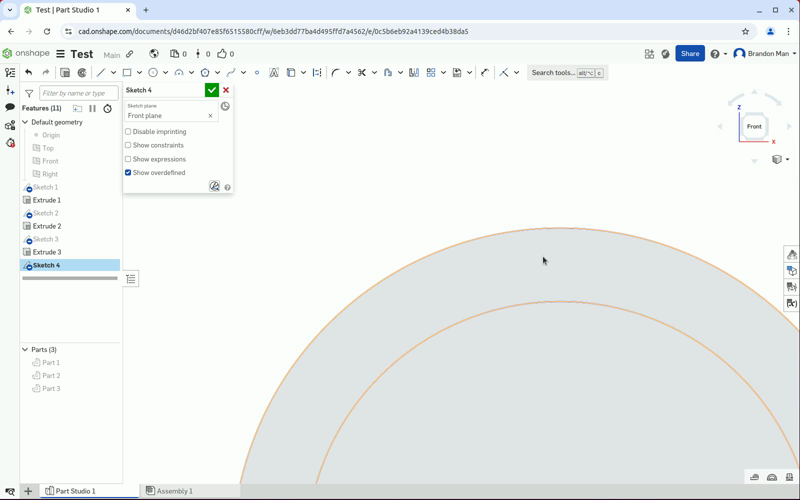
click(543, 256)
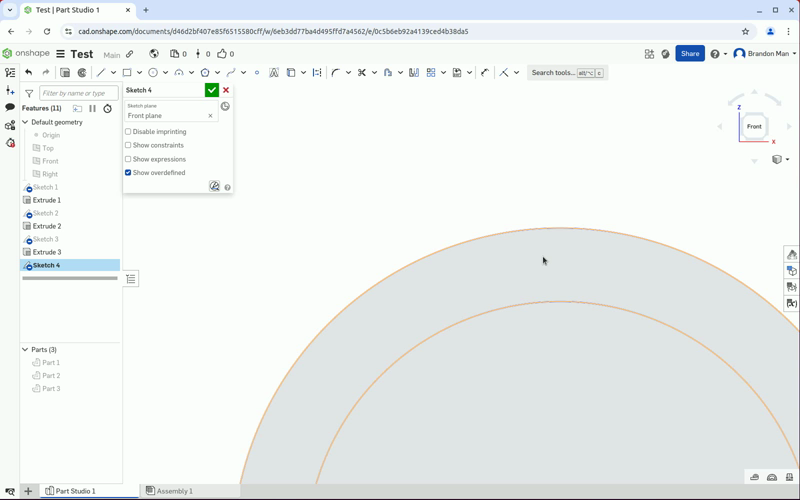
scroll(-6)
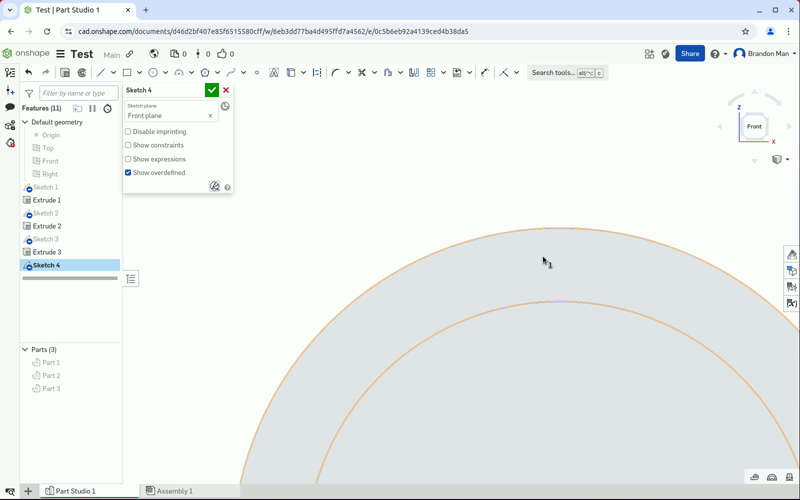
scroll(-6)
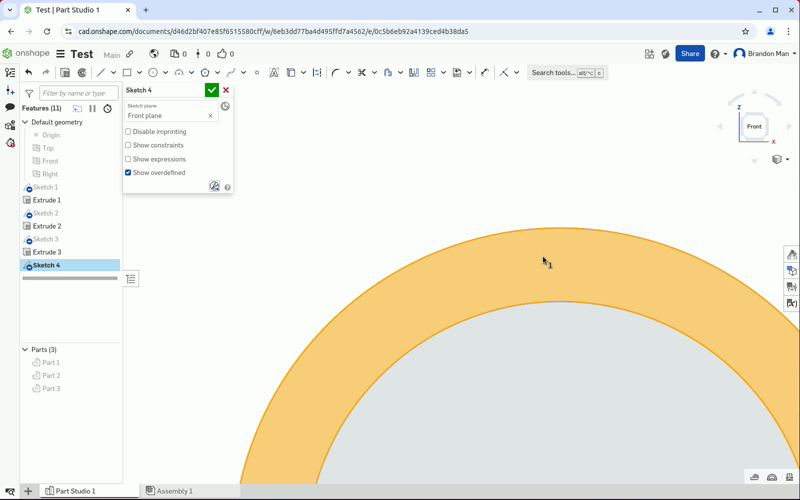
scroll(-6)
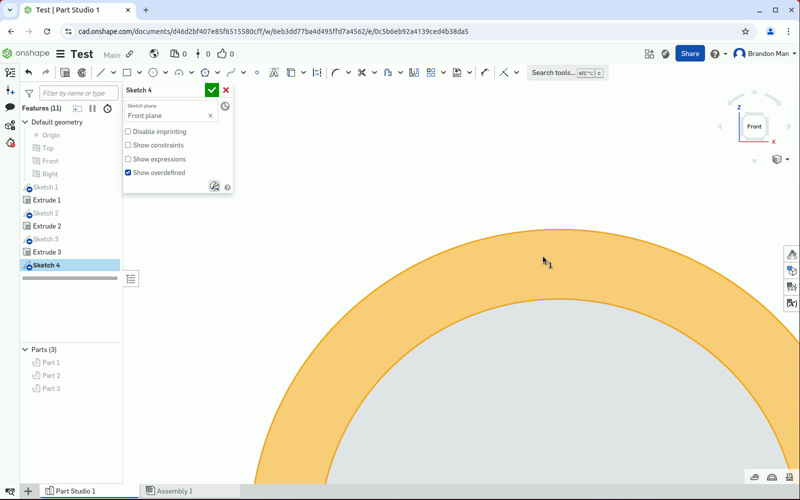
scroll(-6)
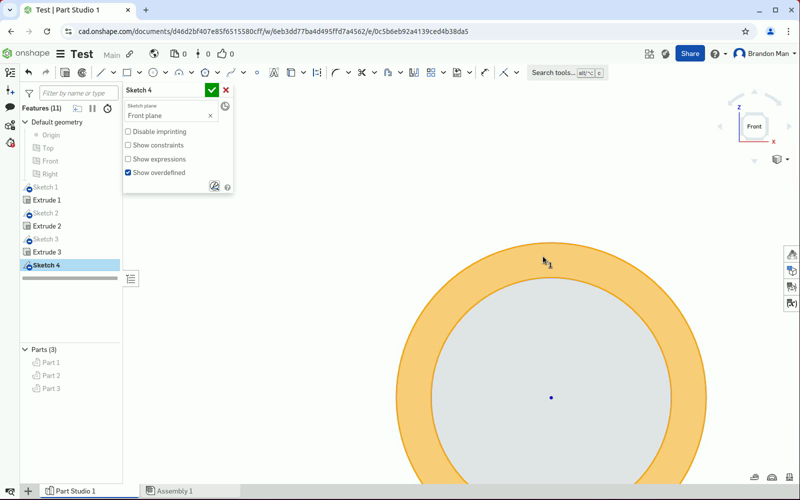
scroll(-6)
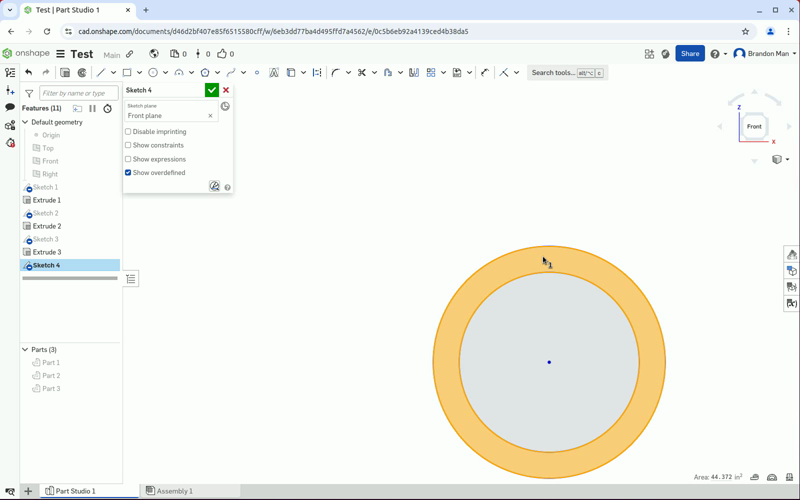
scroll(-6)
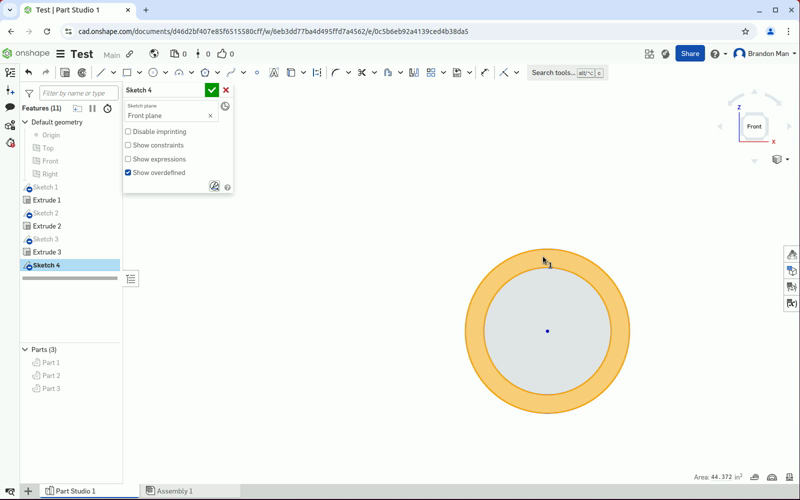
scroll(-6)
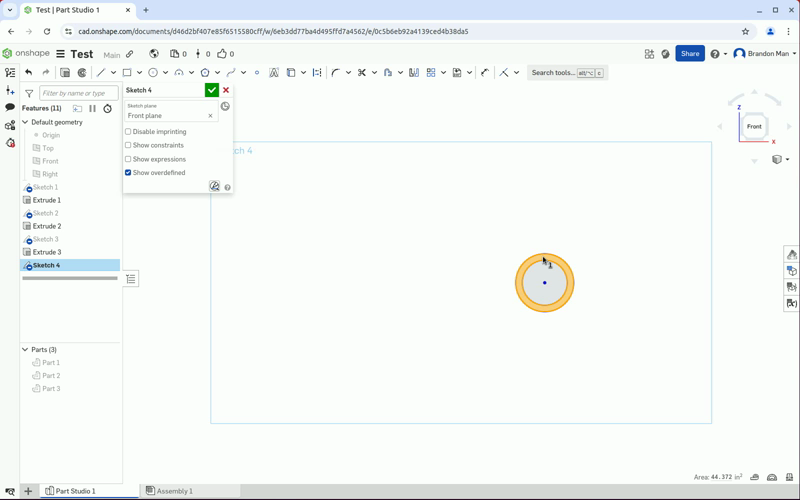
mouse_move(73, 352)
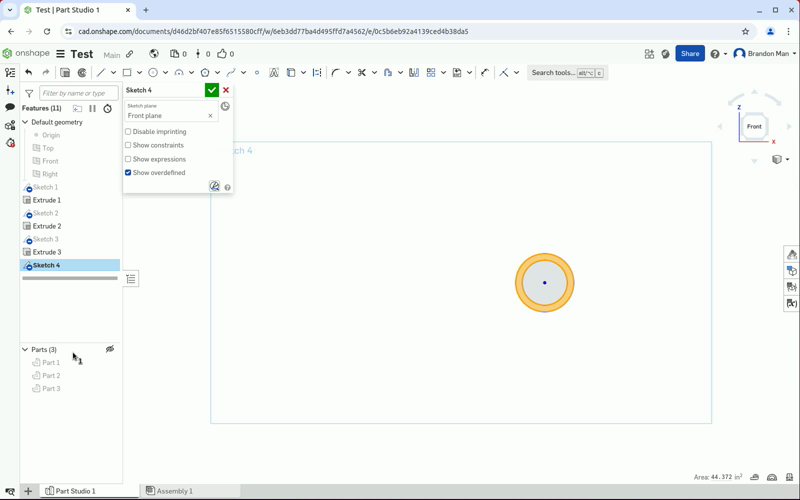
key(shift+y)
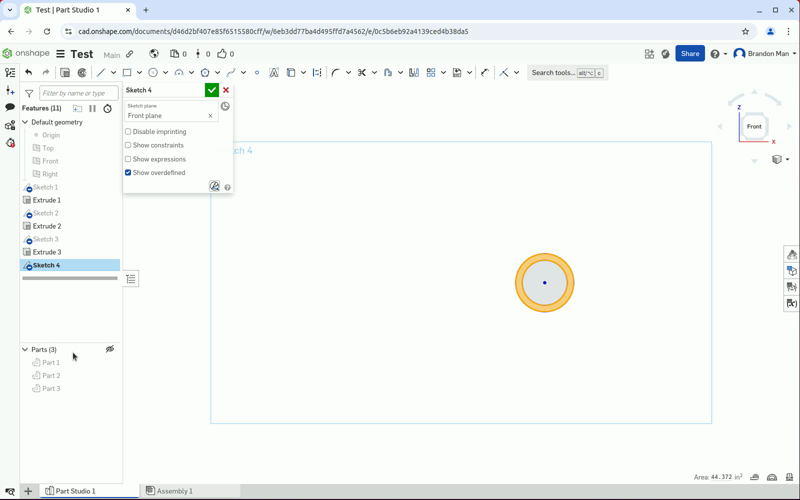
key(shift+e)
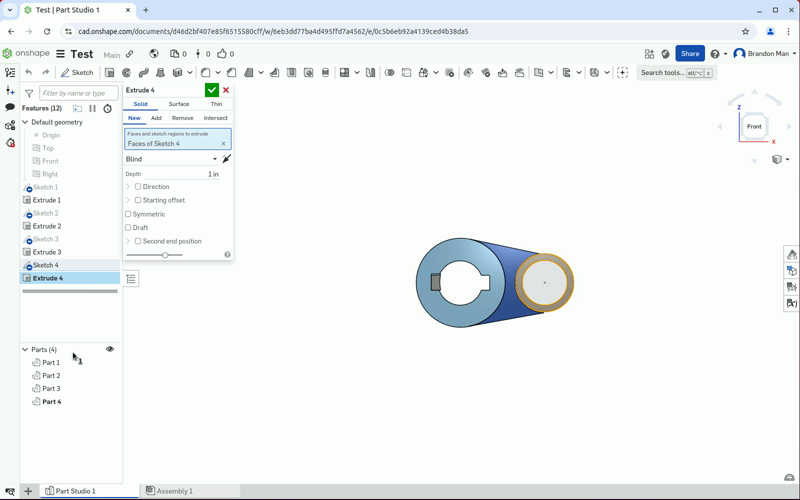
mouse_move(143, 106)
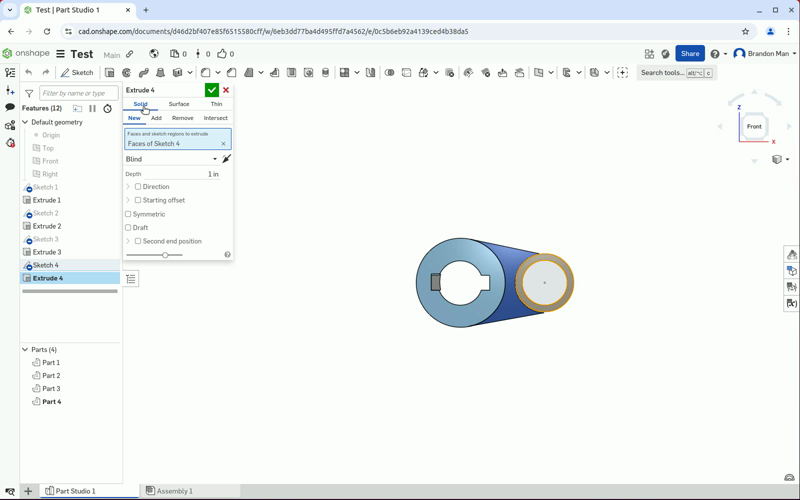
click(143, 106)
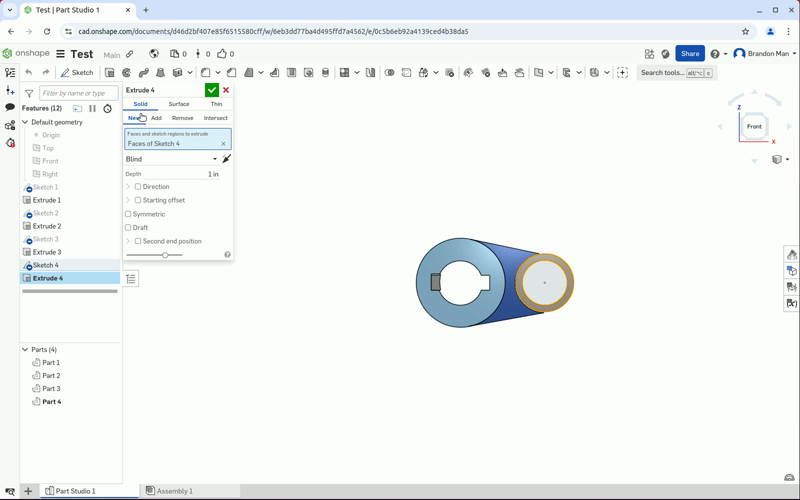
mouse_move(137, 120)
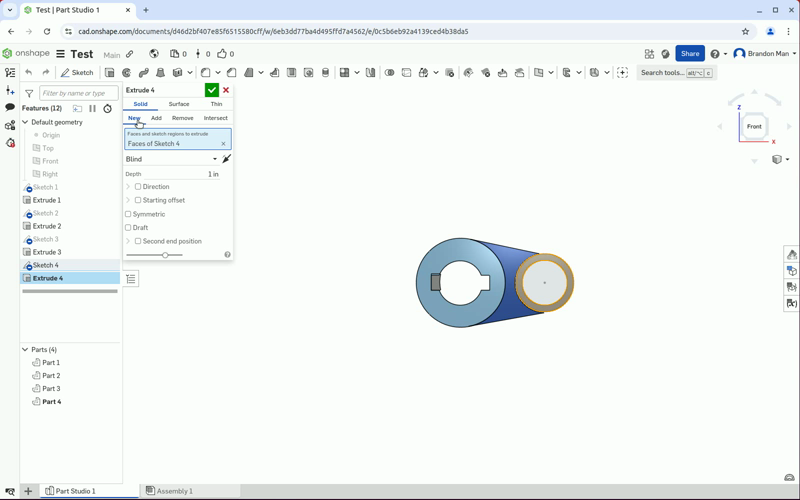
click(137, 120)
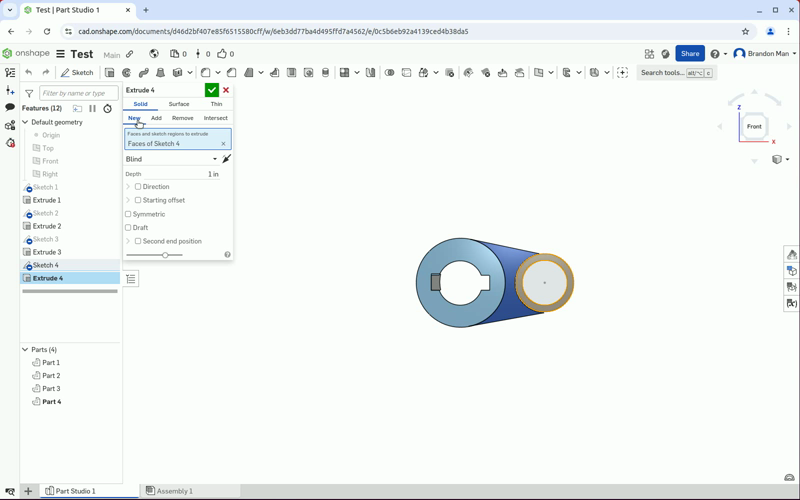
key(tab, 4)
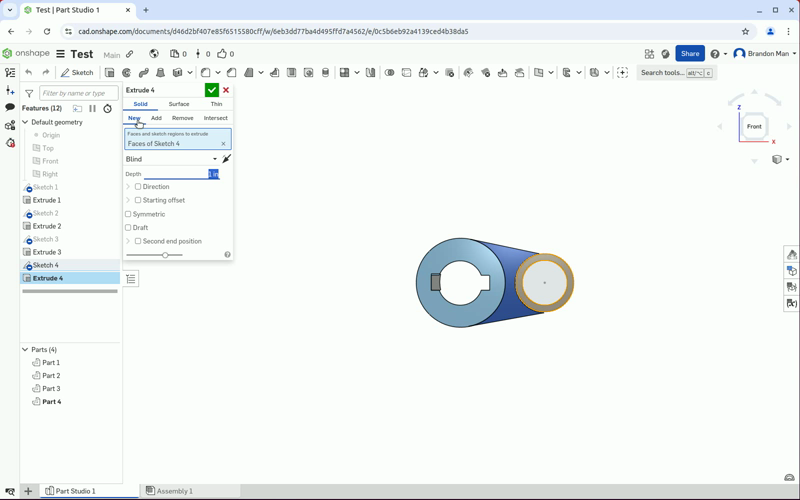
text(7.943)
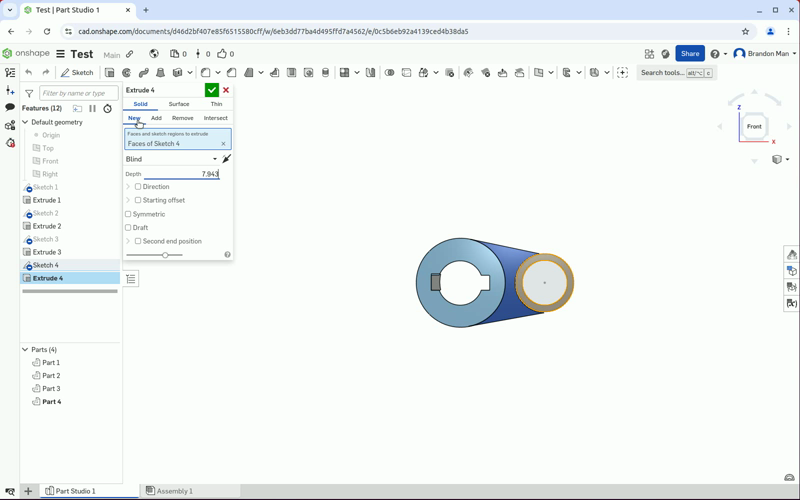
key(enter)
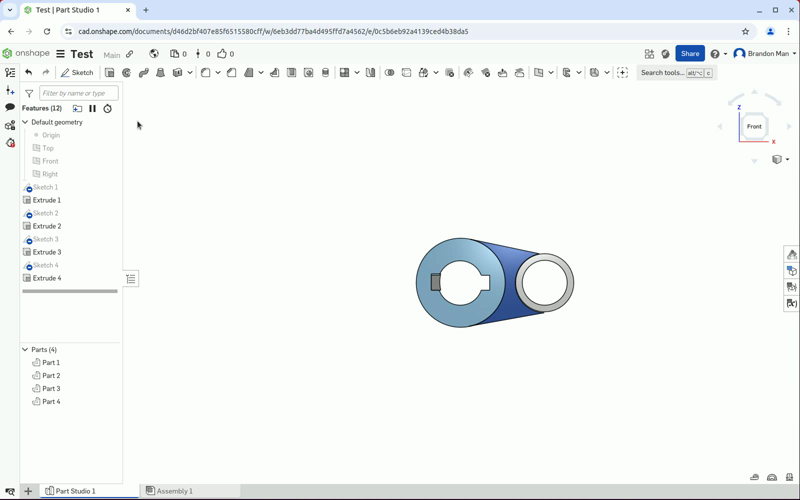
key(shift+h)
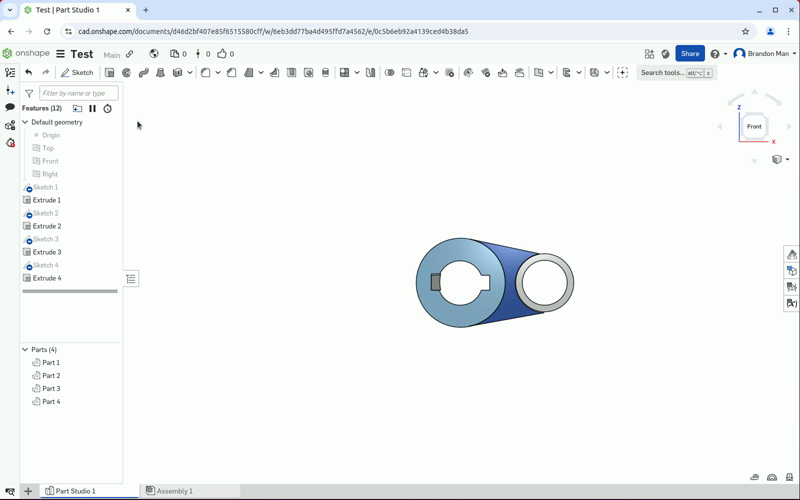
key(shift+h)
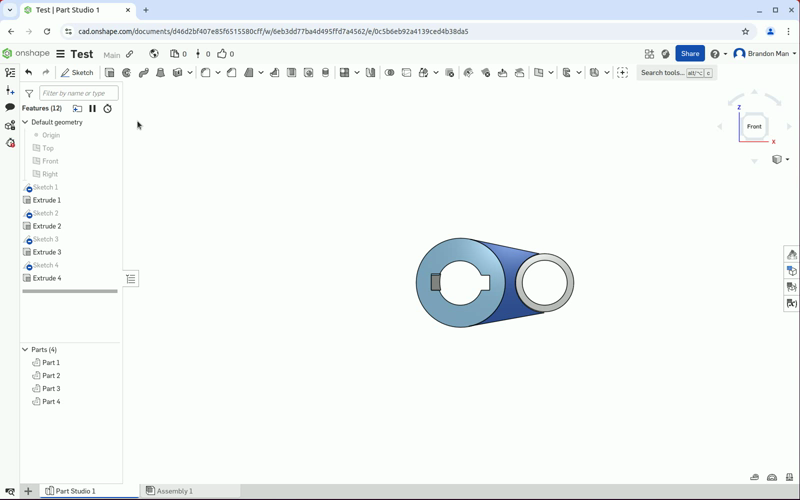
mouse_move(73, 189)
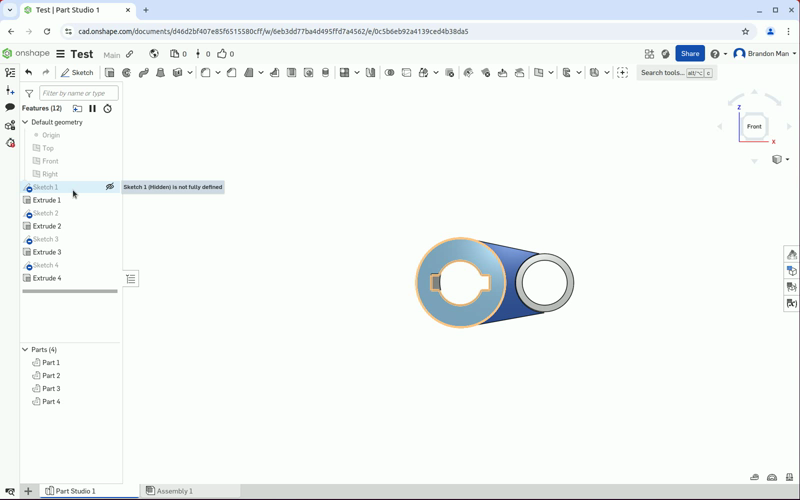
click(73, 189)
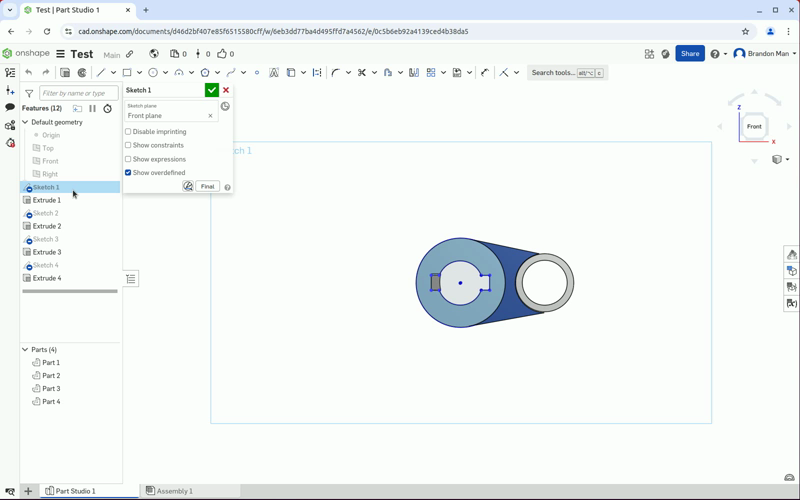
mouse_move(229, 92)
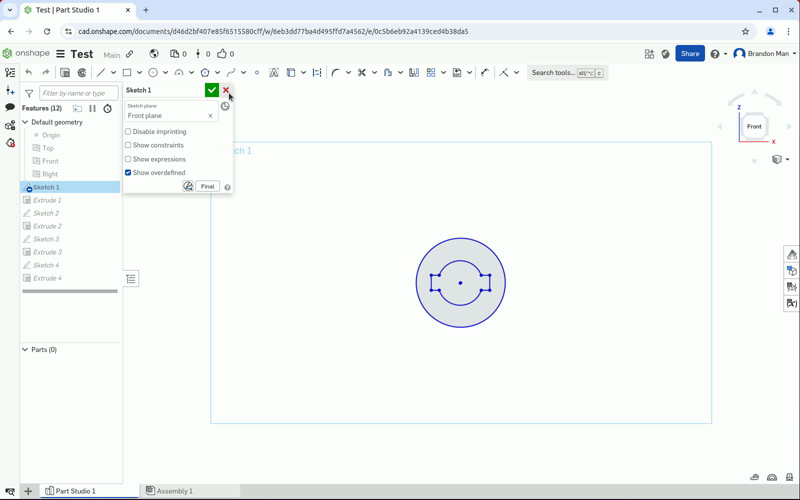
click(229, 92)
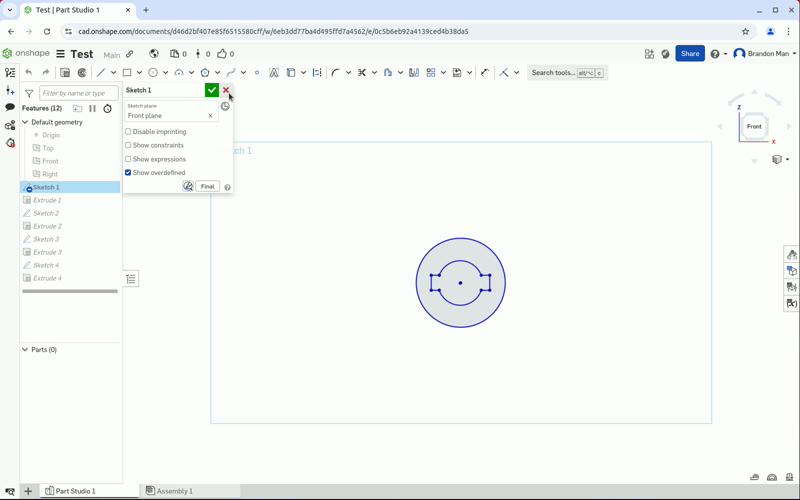
key(shift+s)
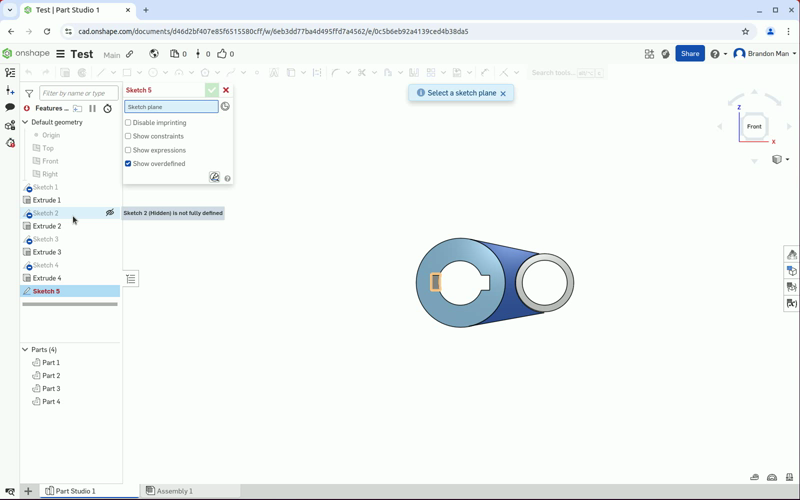
scroll(3)
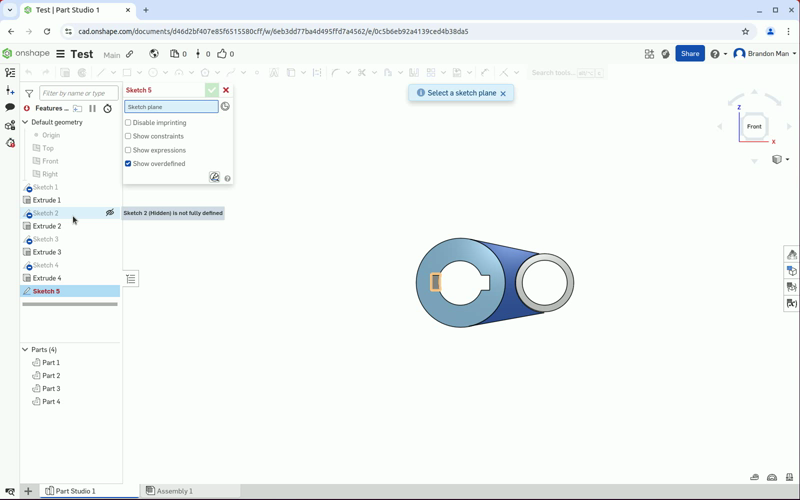
mouse_move(73, 163)
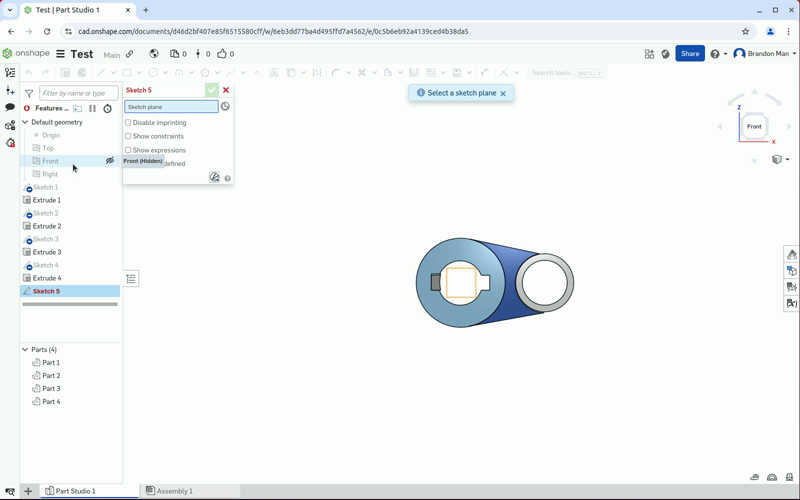
click(73, 163)
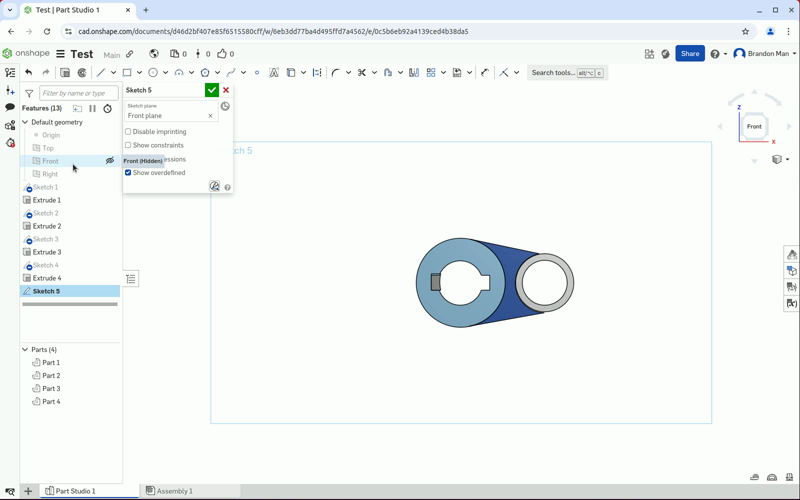
mouse_move(73, 352)
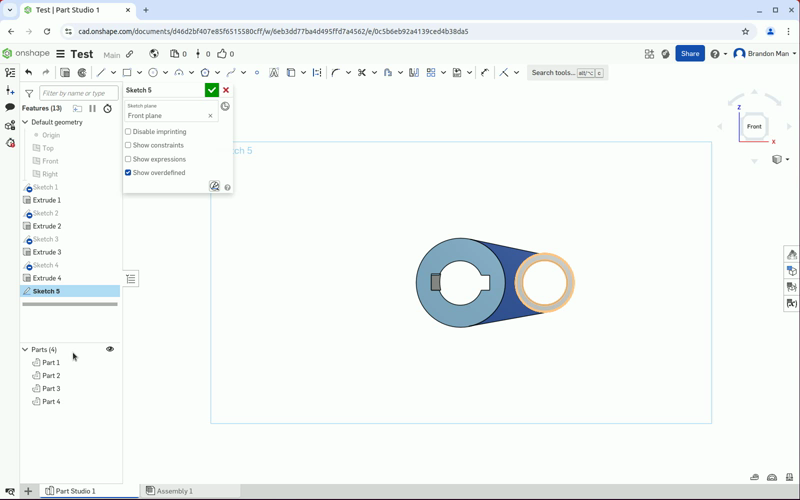
key(y)
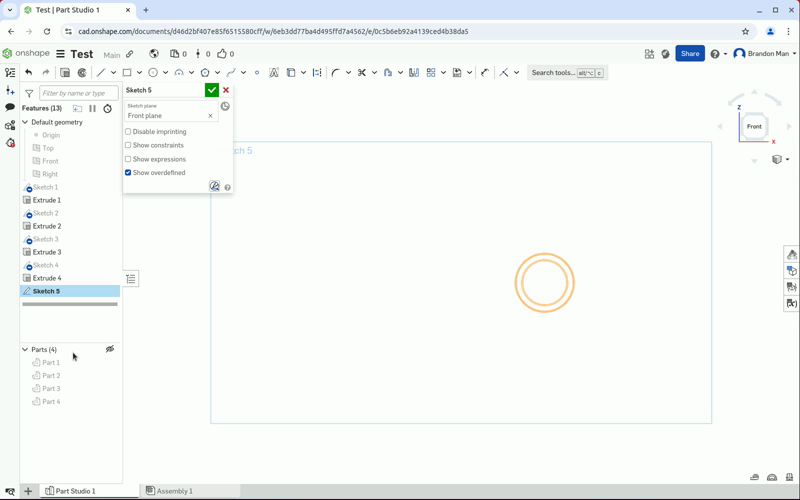
key(c)
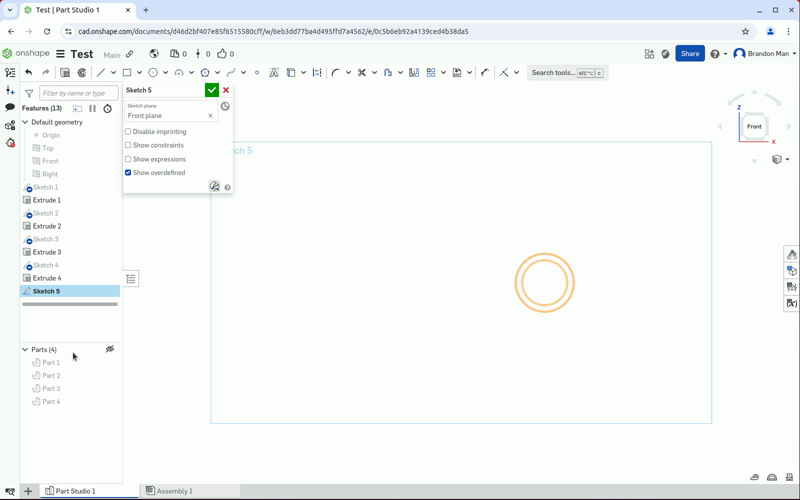
key_down(shift)
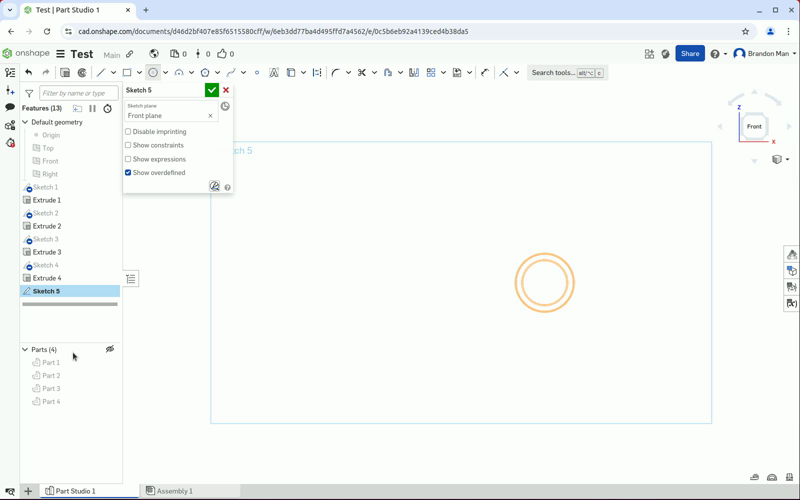
mouse_move(460, 282)
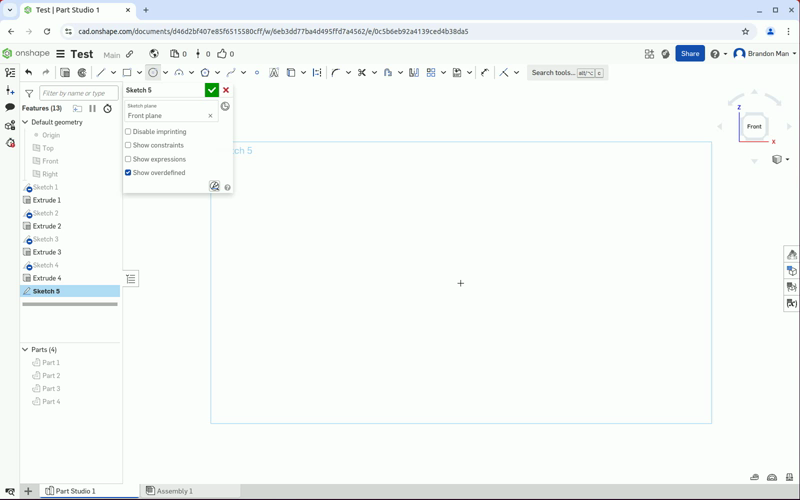
click(460, 282)
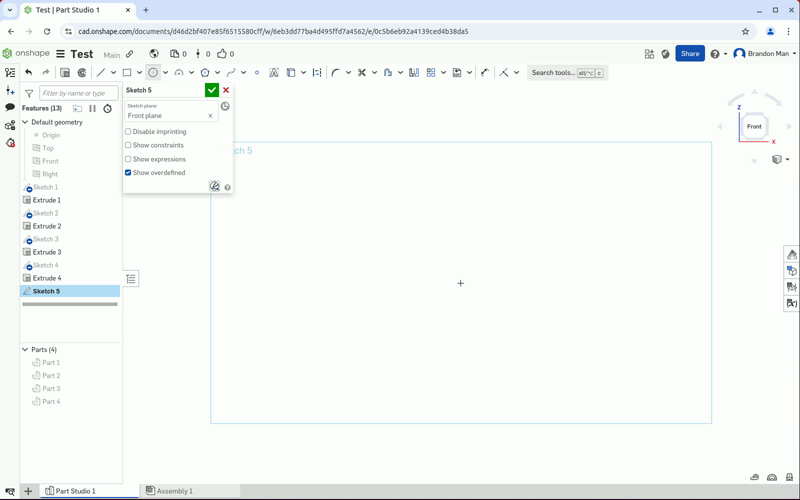
key_up(shift)
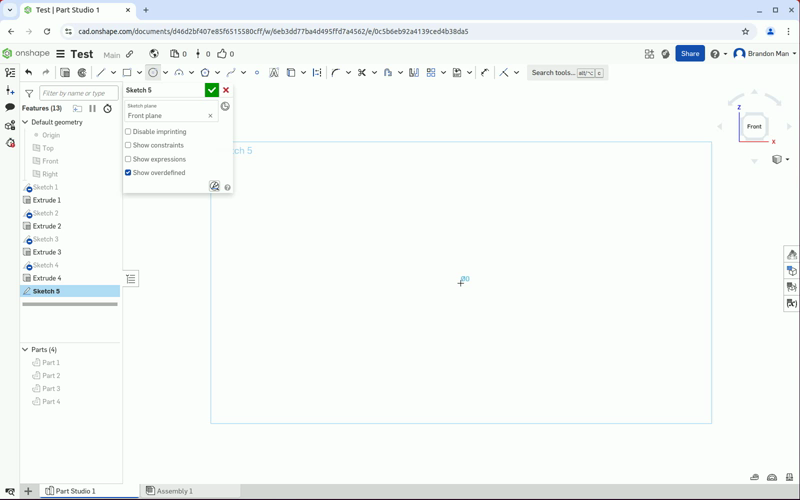
mouse_move(505, 282)
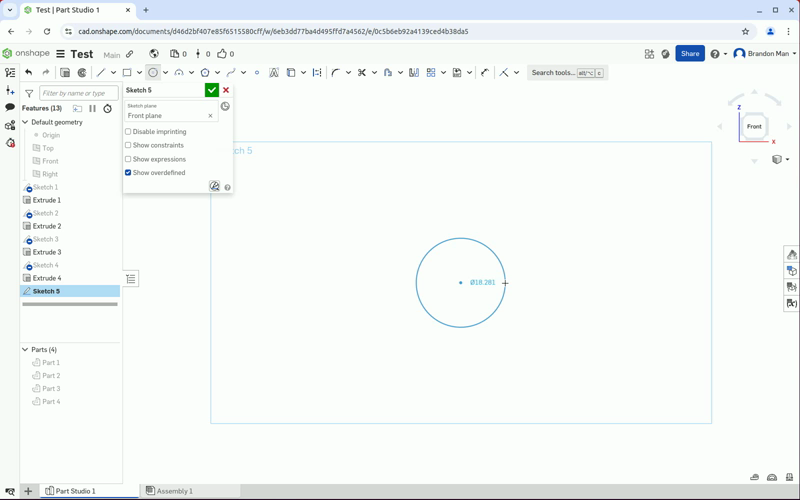
click(505, 282)
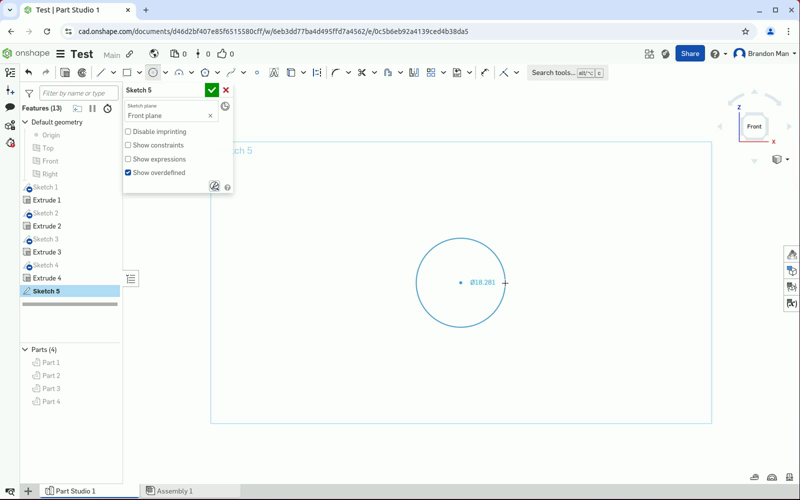
key(esc)
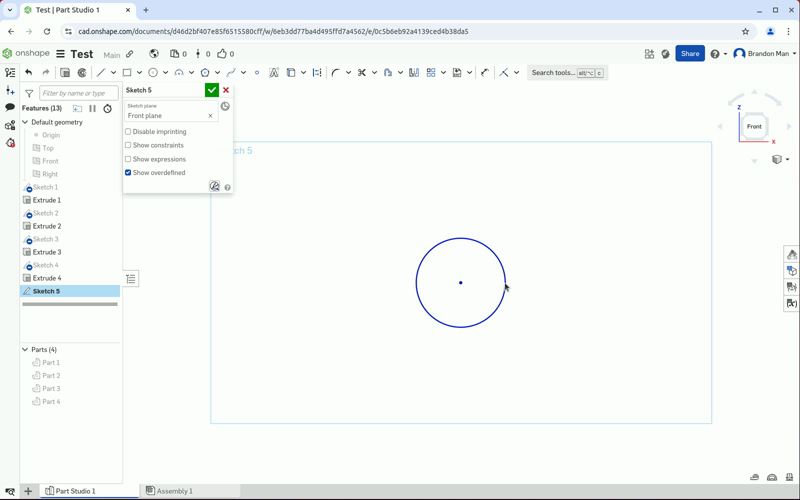
key(l)
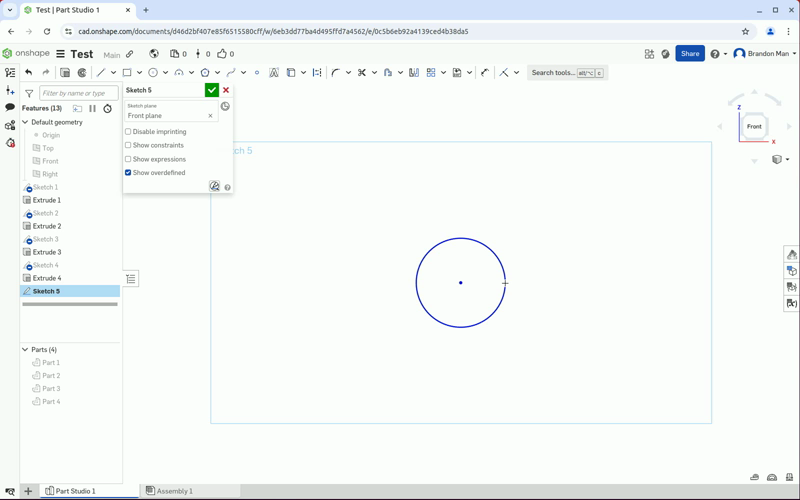
key_down(shift)
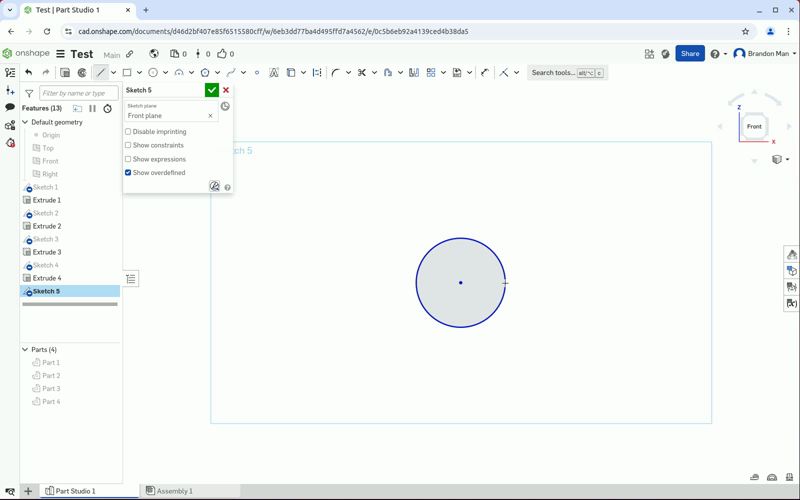
mouse_move(431, 290)
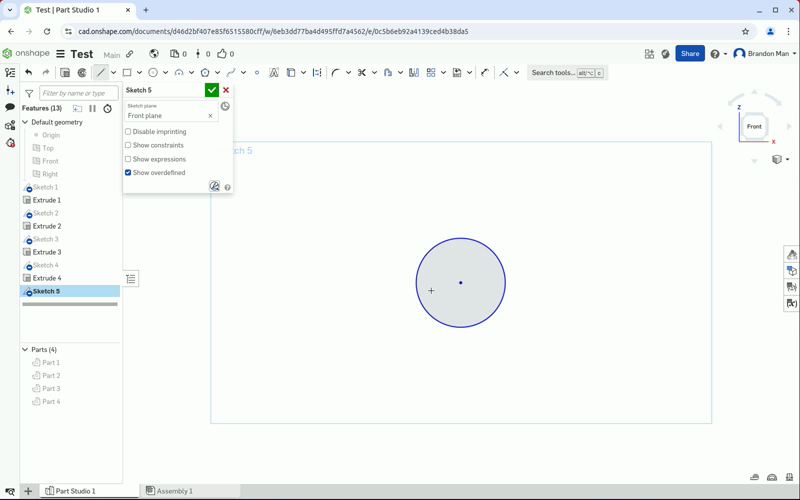
click(431, 290)
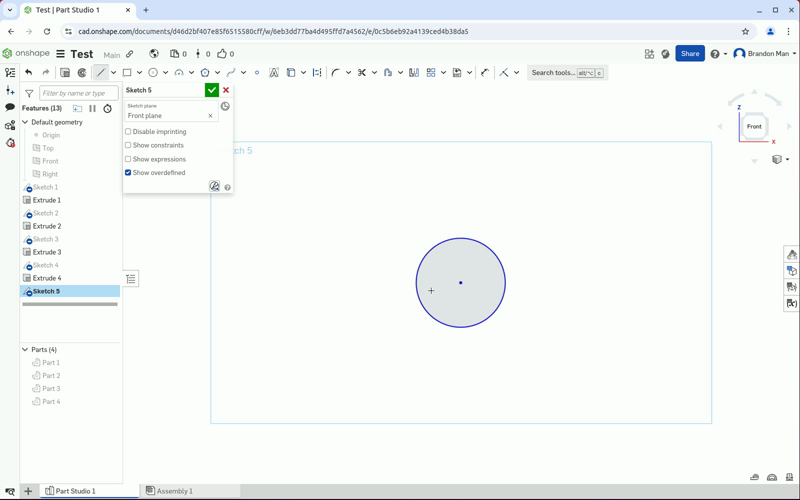
key_up(shift)
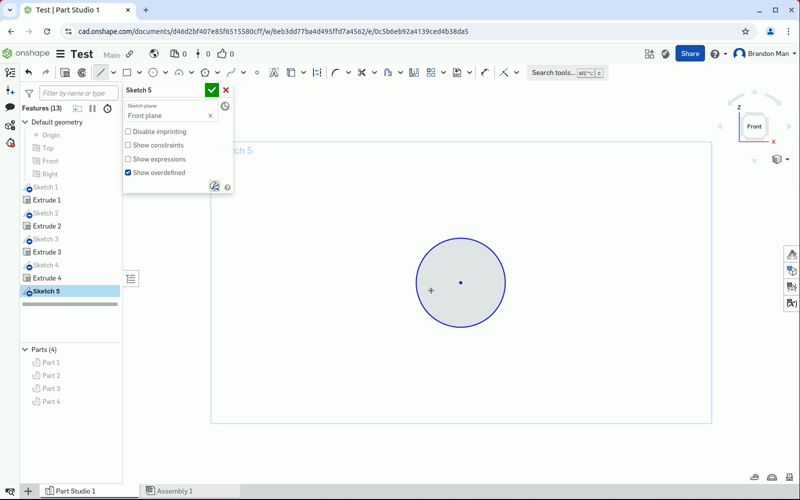
key_down(shift)
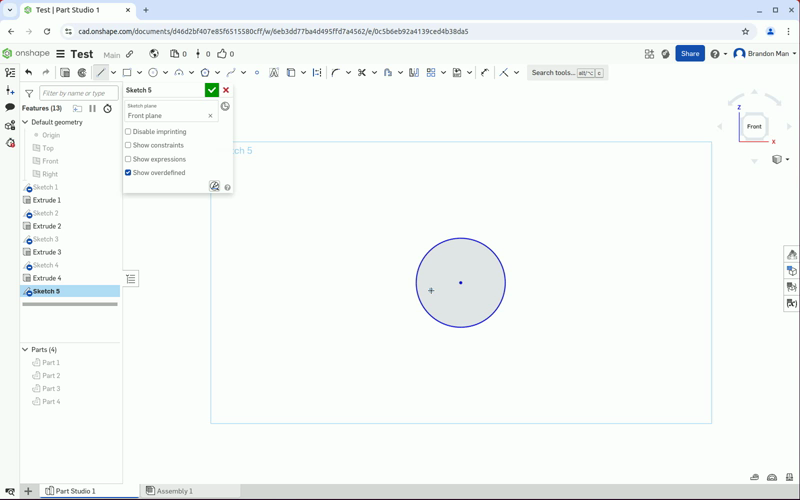
mouse_move(461, 290)
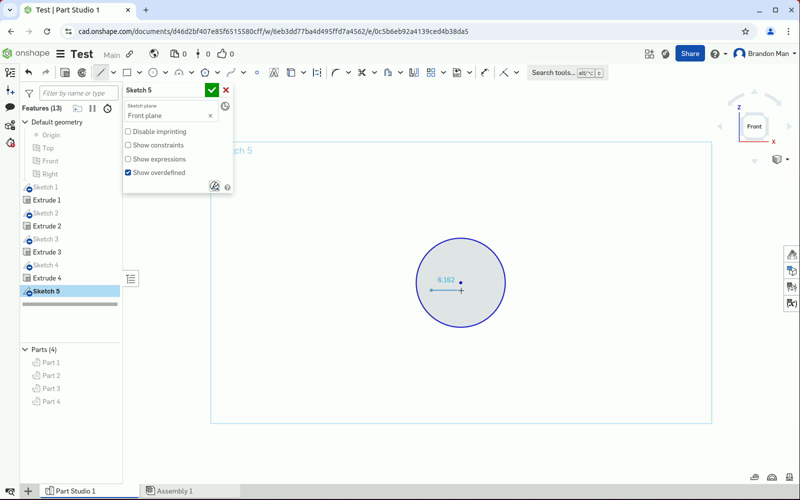
mouse_move(439, 290)
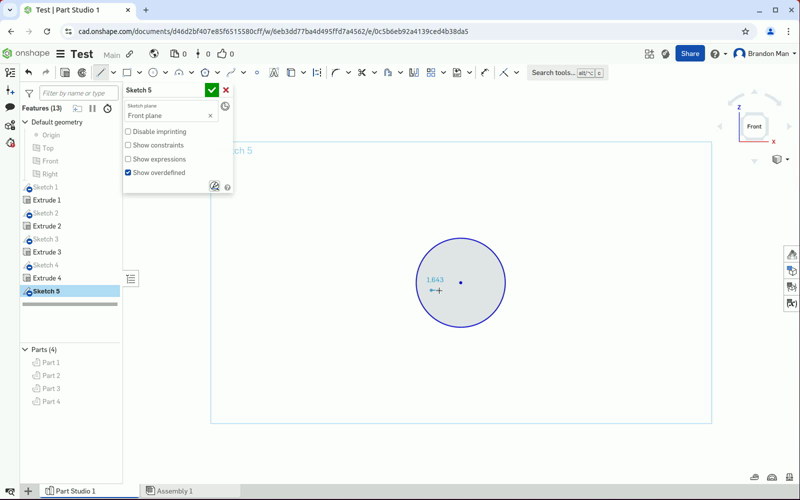
click(439, 290)
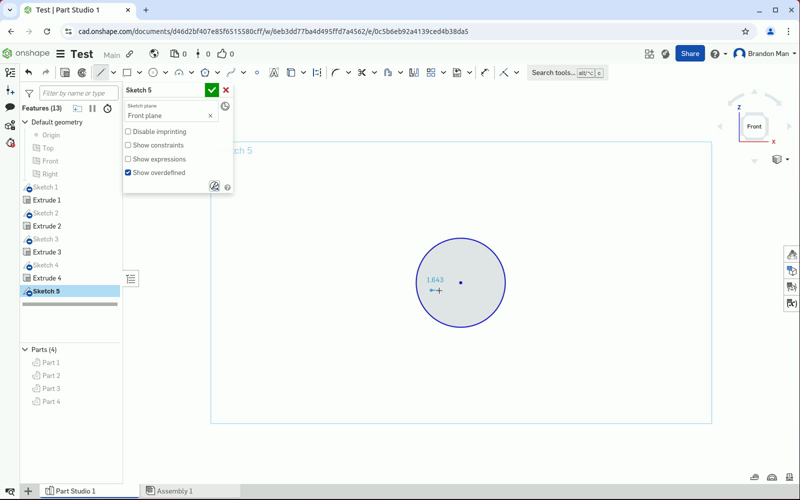
key_up(shift)
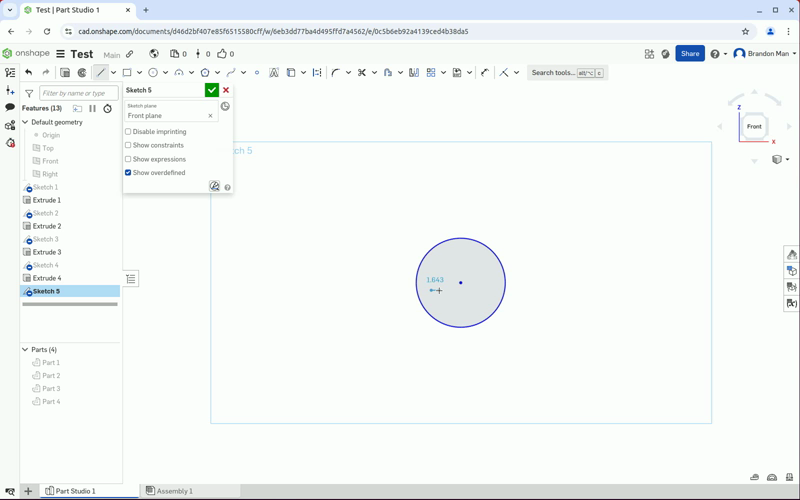
key(esc)
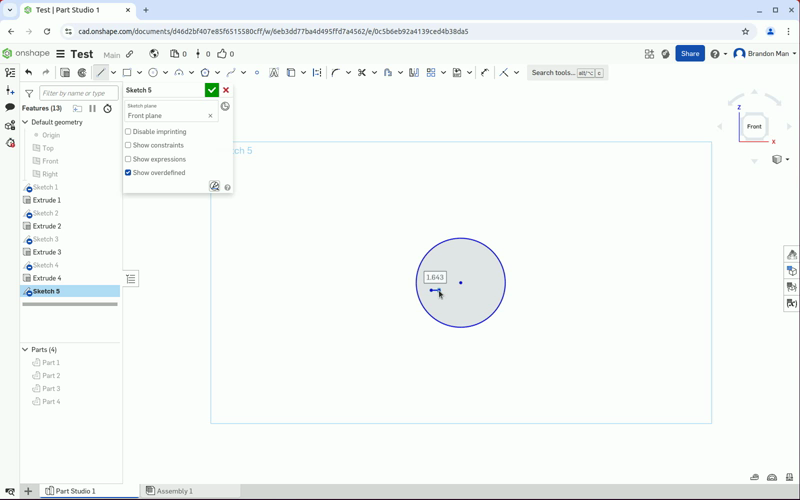
key(a)
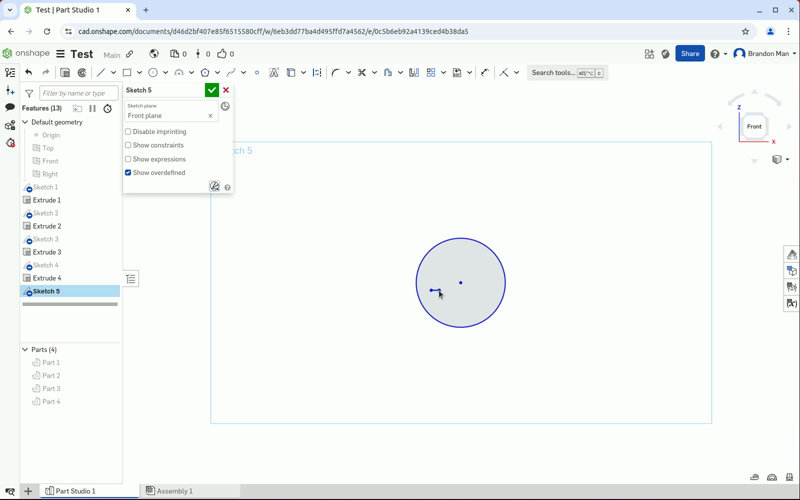
mouse_move(439, 290)
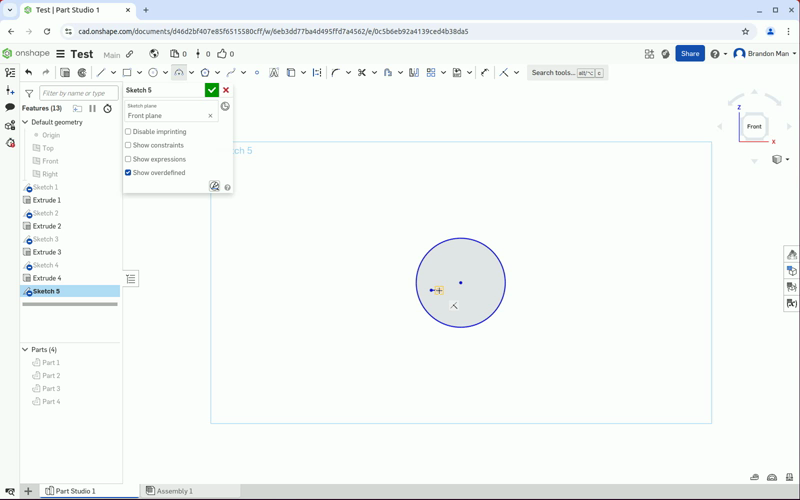
click(439, 290)
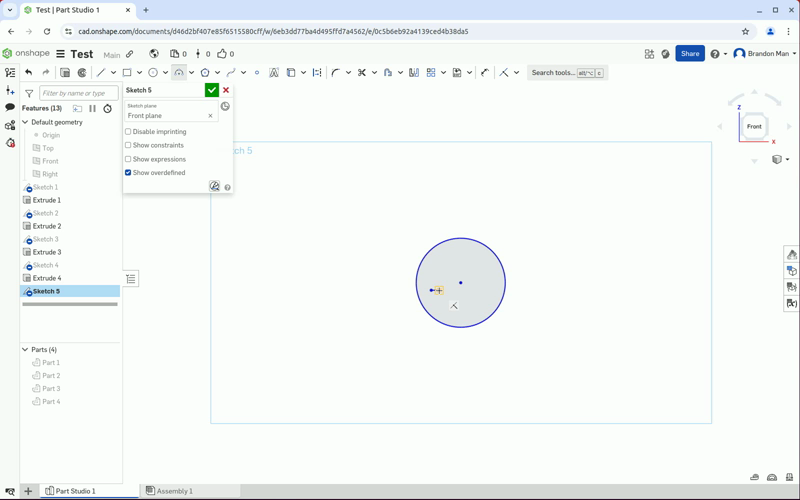
key_down(shift)
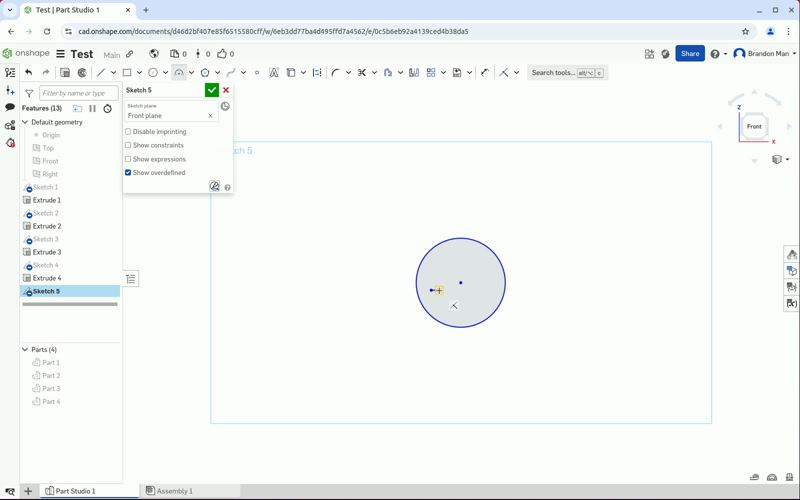
mouse_move(481, 290)
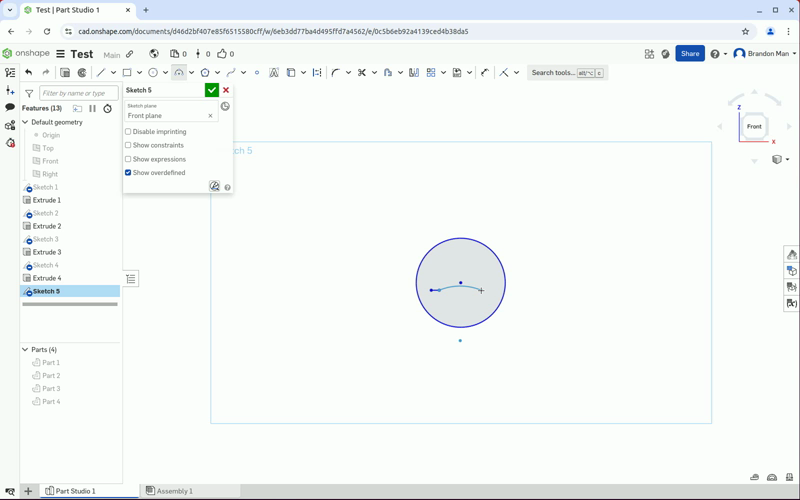
click(481, 290)
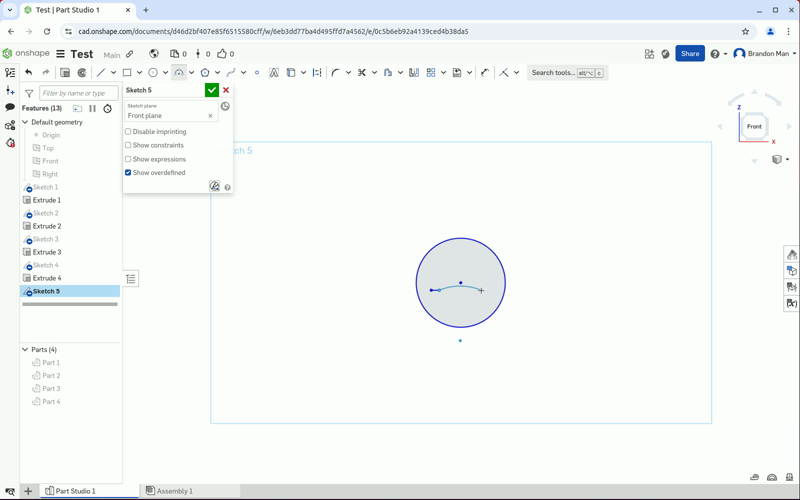
mouse_move(460, 305)
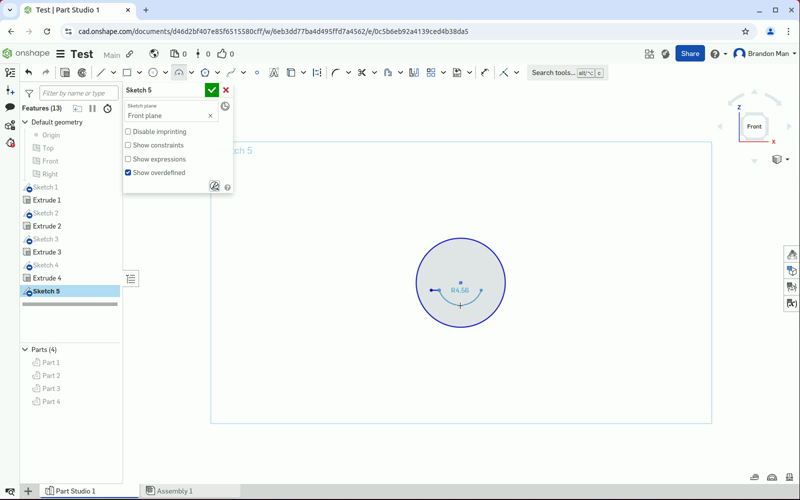
click(460, 305)
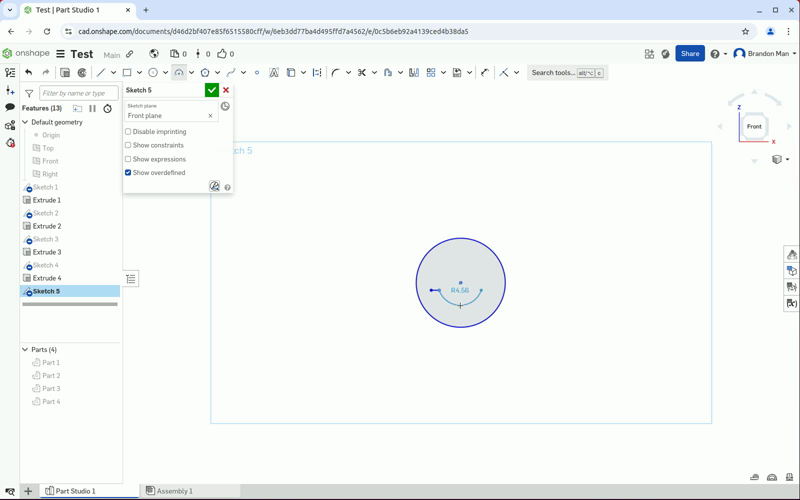
key_up(shift)
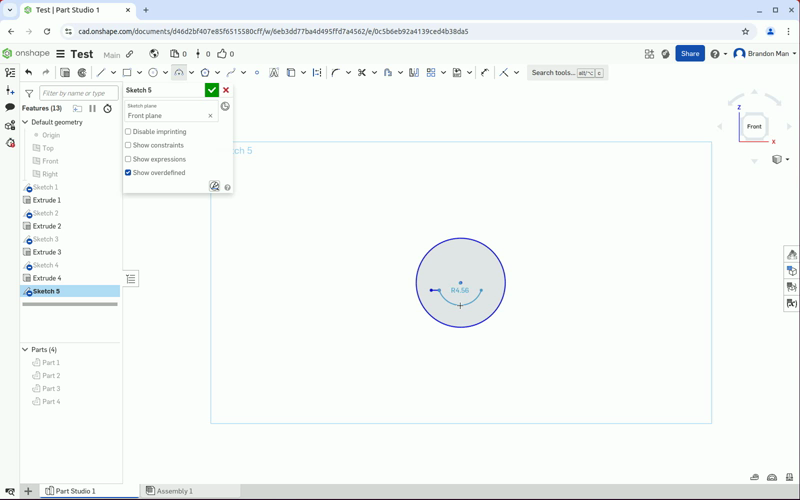
key(esc)
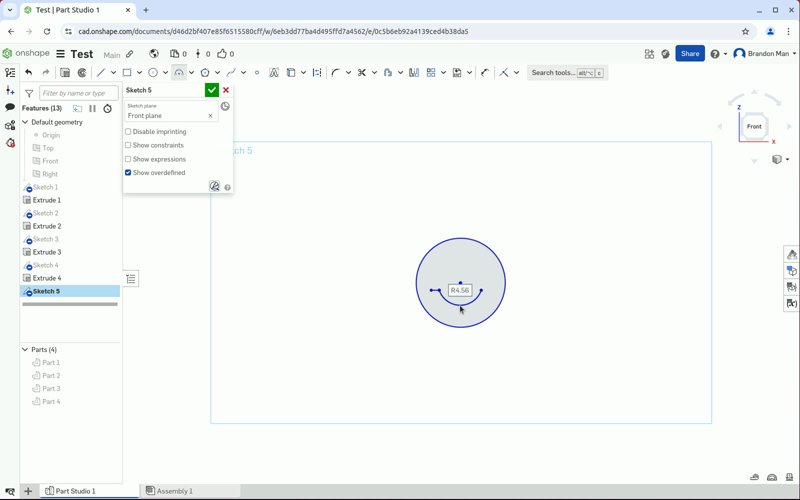
key(l)
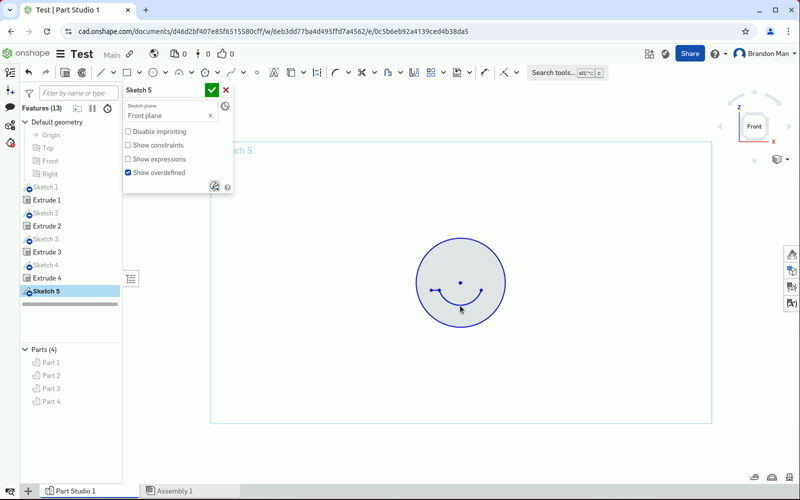
mouse_move(481, 290)
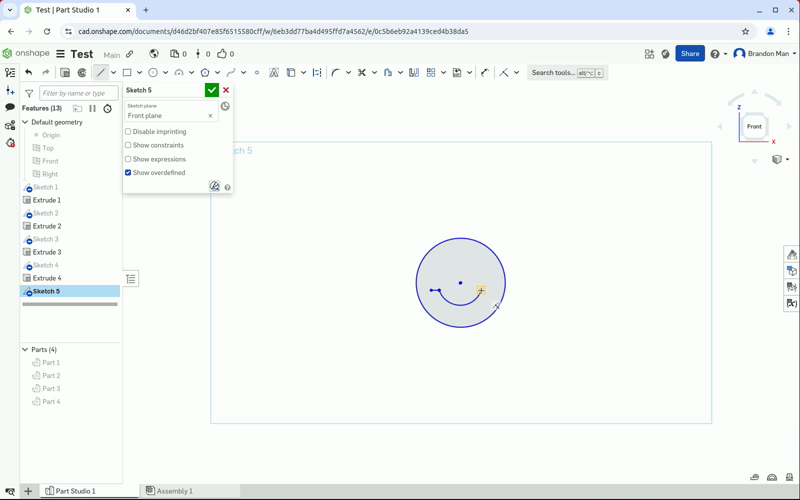
click(481, 290)
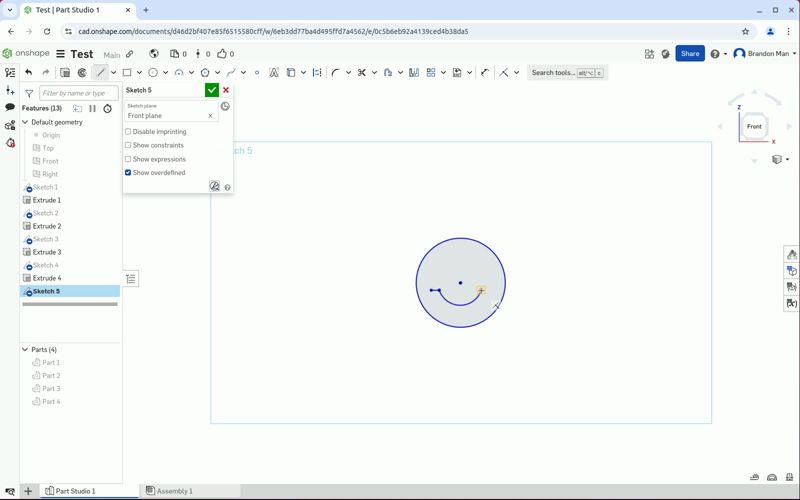
key_down(shift)
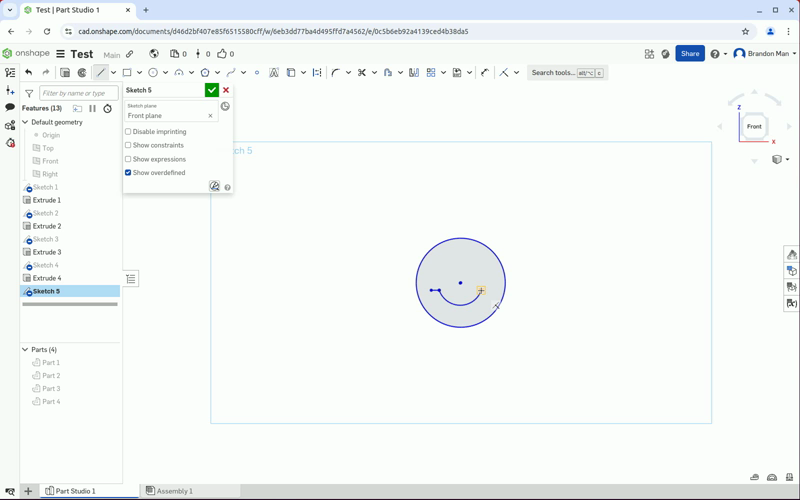
mouse_move(511, 290)
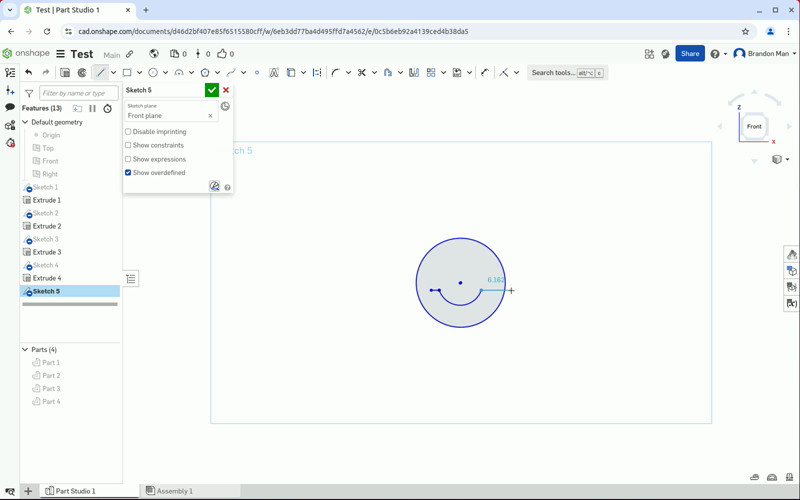
mouse_move(489, 290)
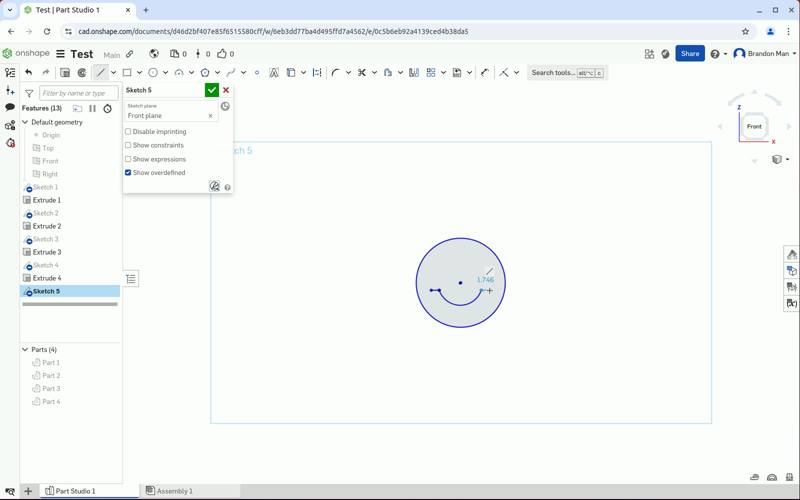
click(489, 290)
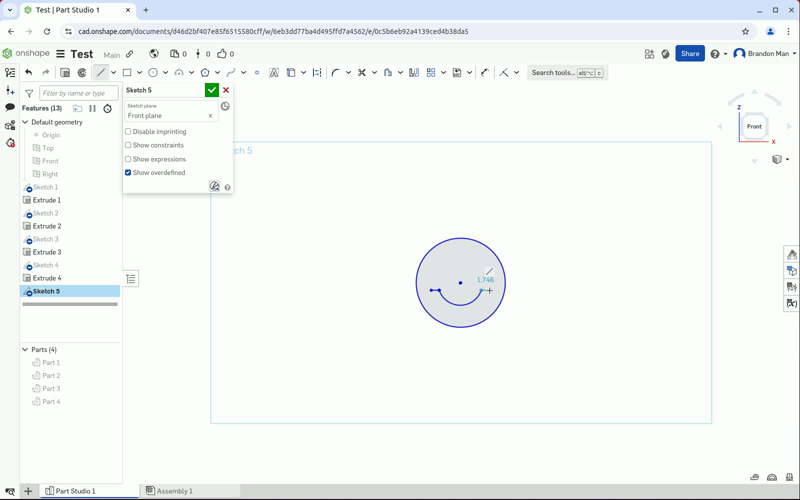
key_up(shift)
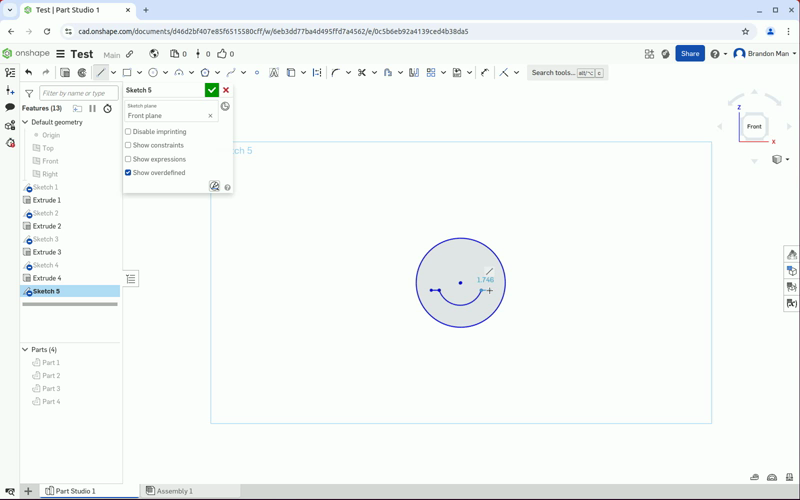
key_down(shift)
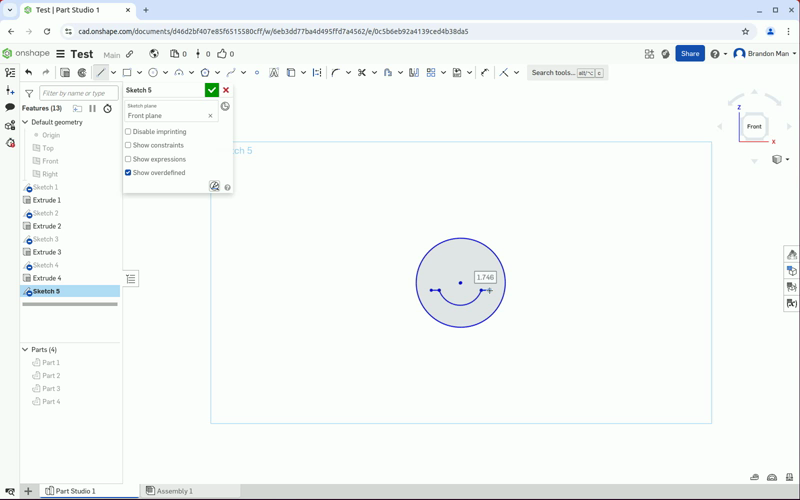
mouse_move(519, 290)
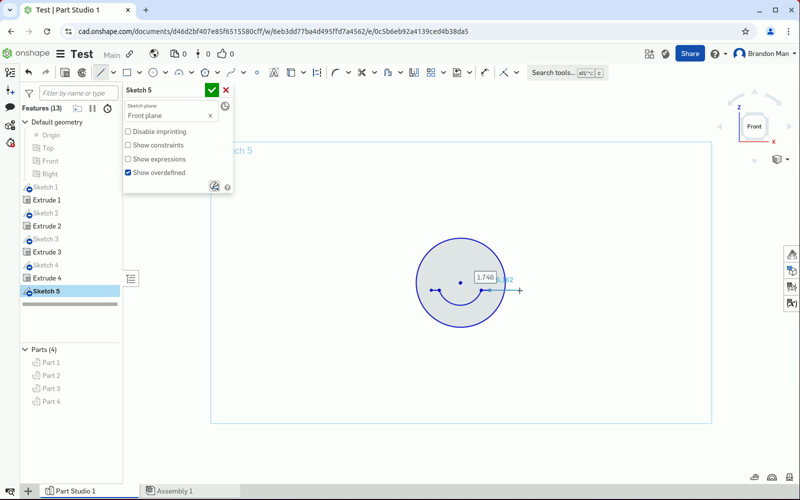
mouse_move(489, 275)
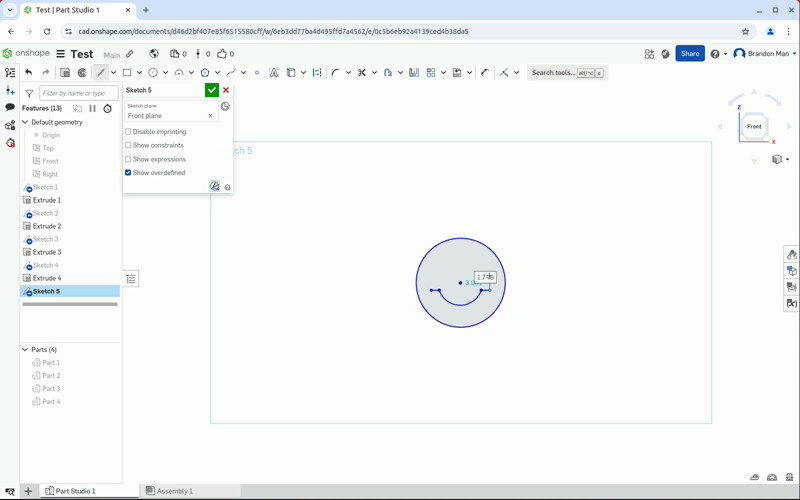
click(489, 275)
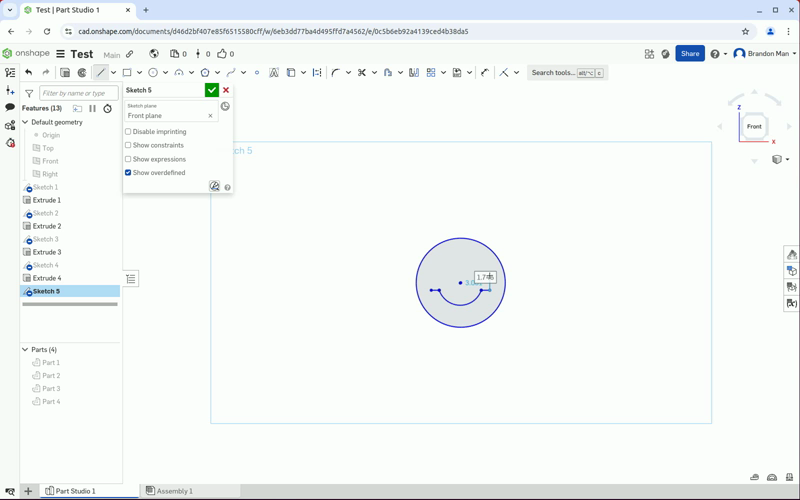
key_up(shift)
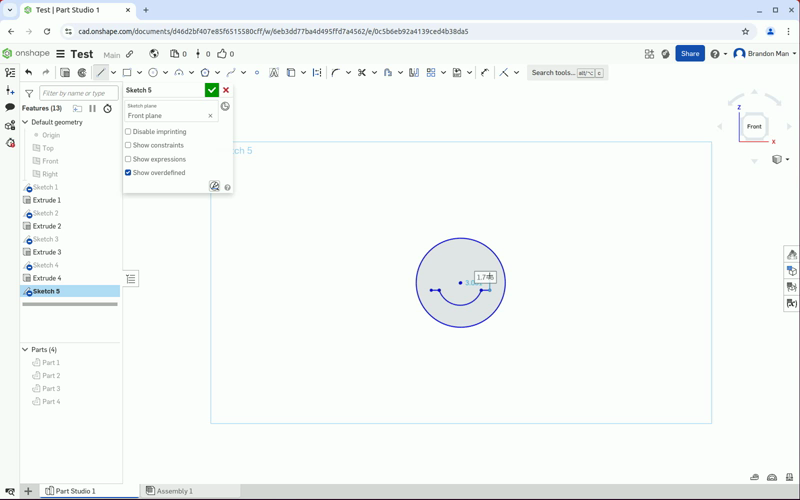
key_down(shift)
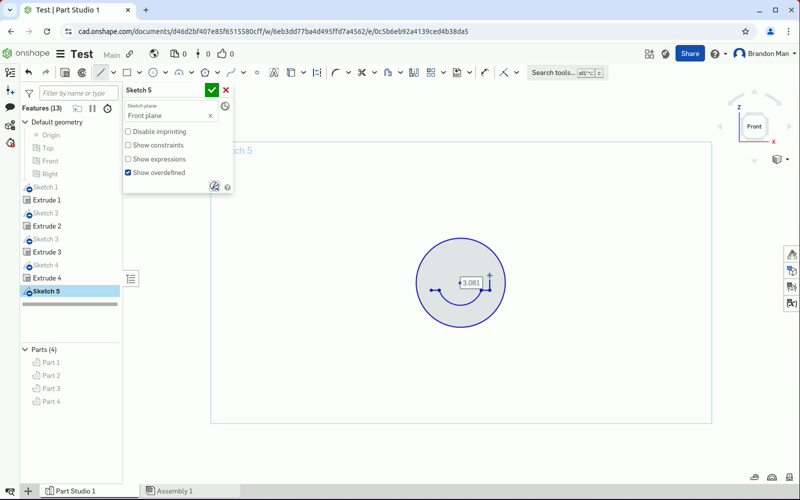
mouse_move(519, 275)
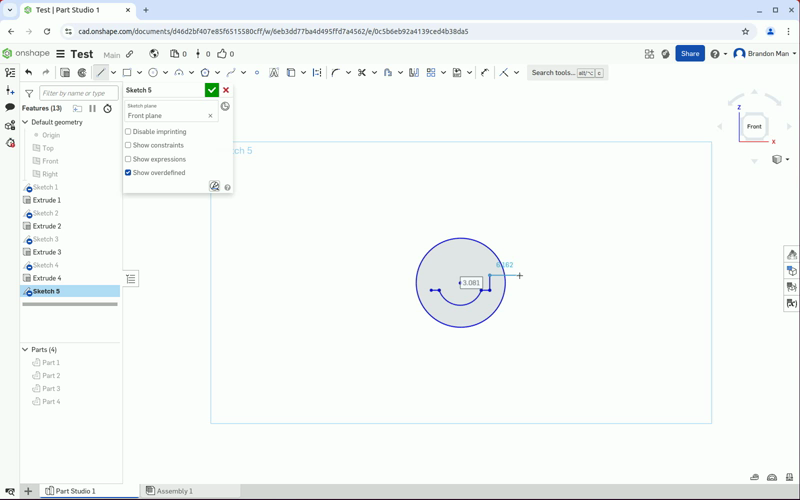
mouse_move(481, 275)
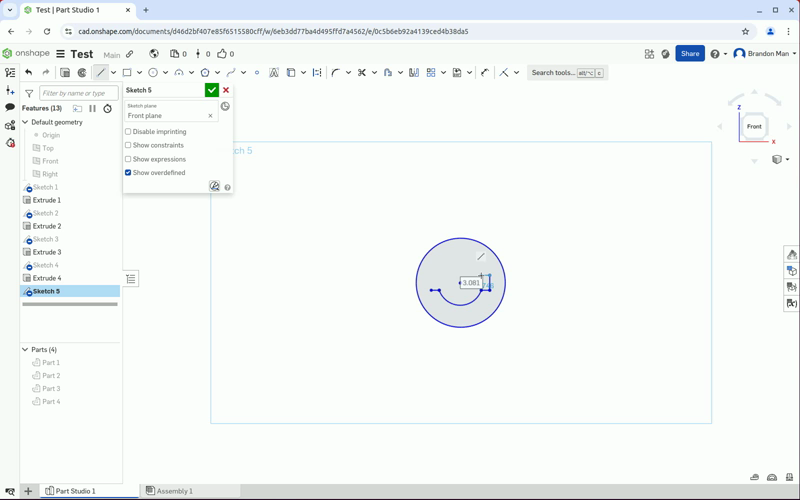
click(481, 275)
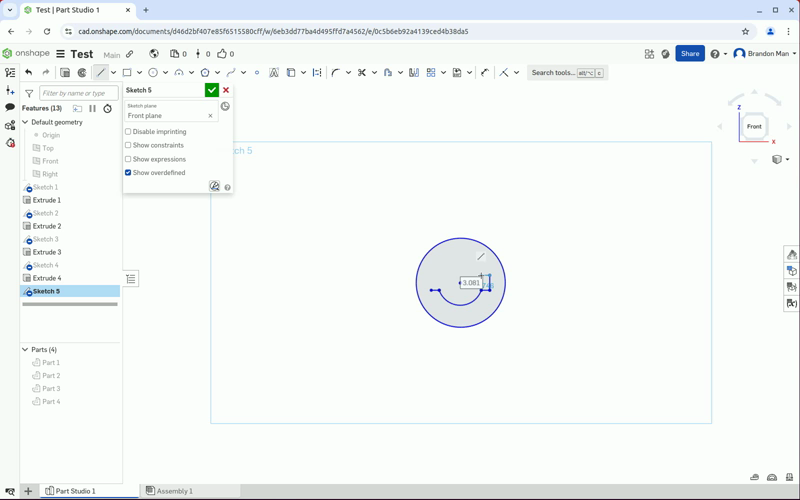
key_up(shift)
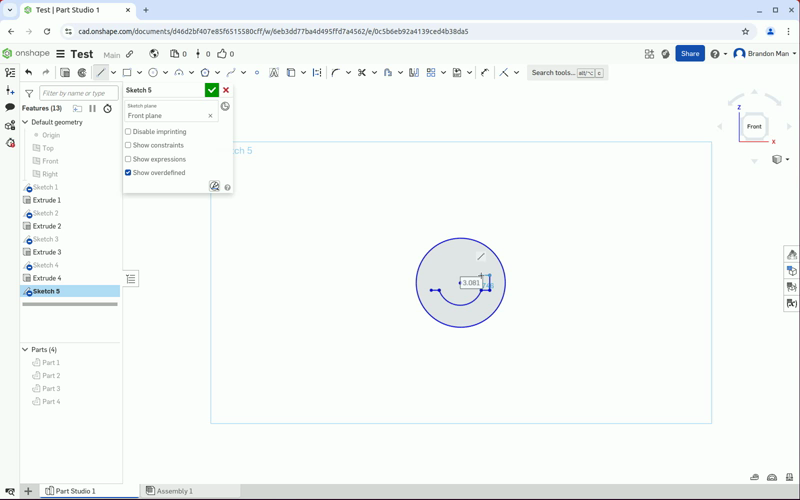
key(esc)
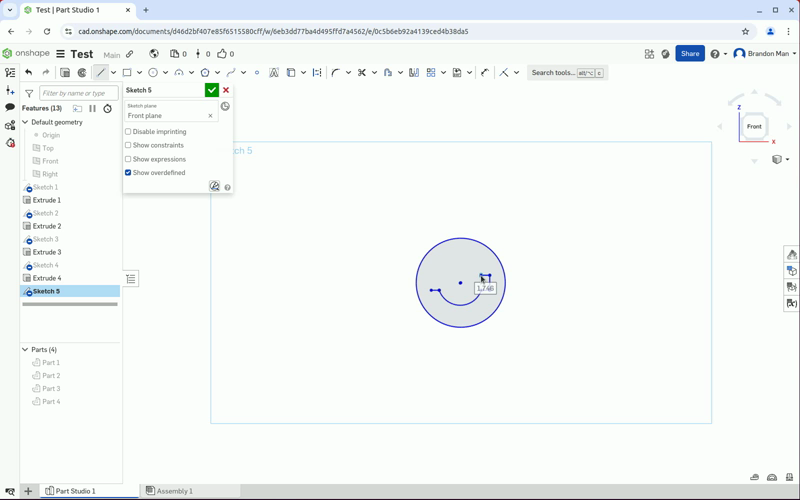
key(a)
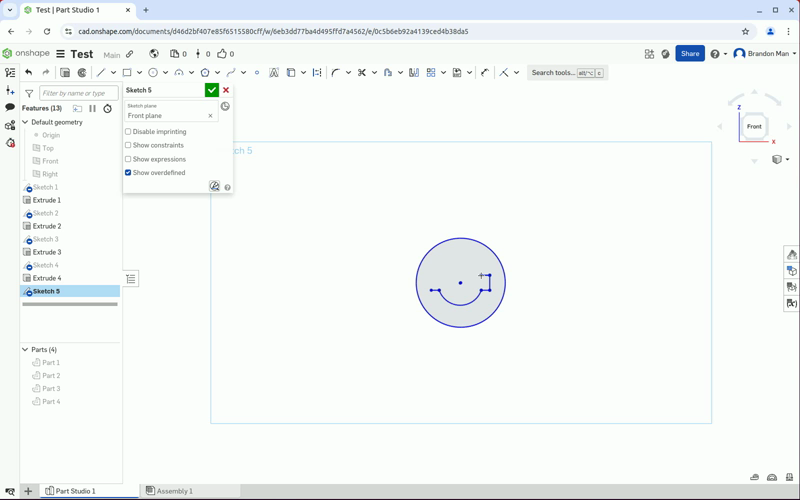
mouse_move(481, 275)
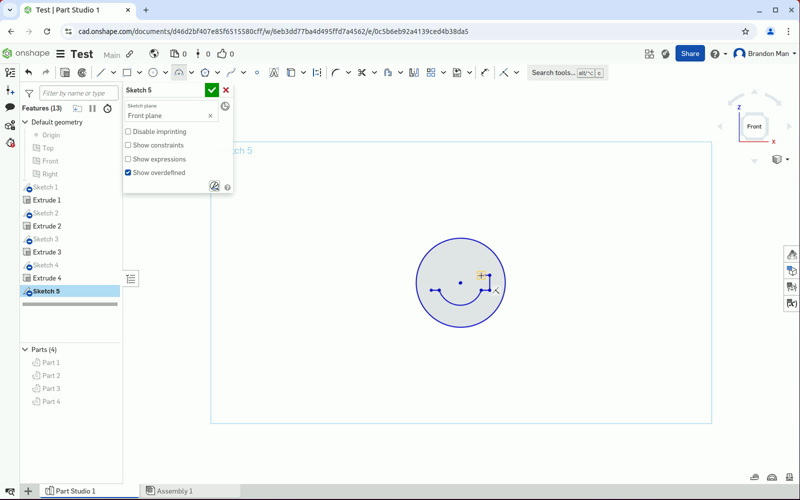
click(481, 275)
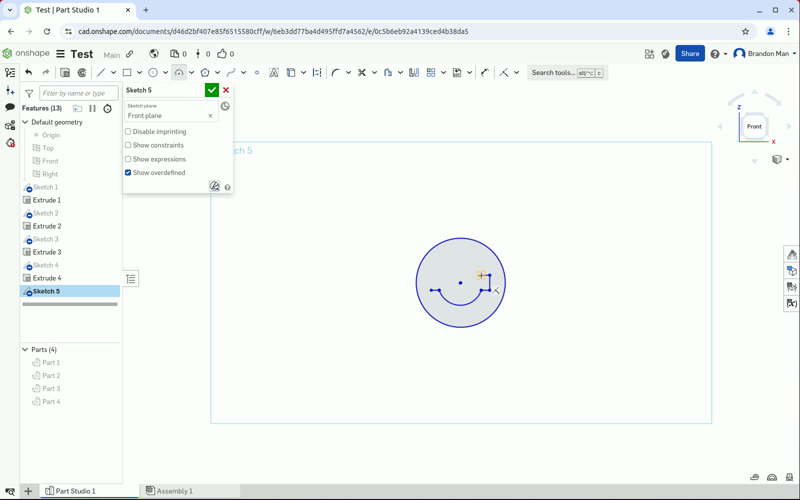
key_down(shift)
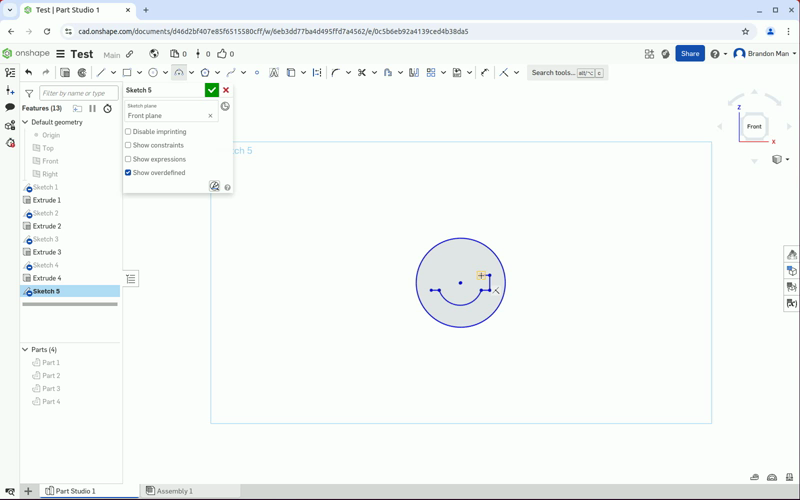
mouse_move(439, 275)
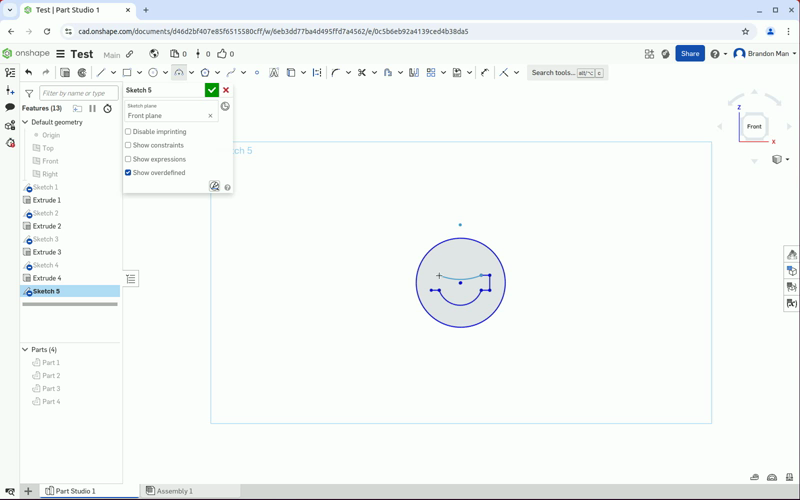
click(439, 275)
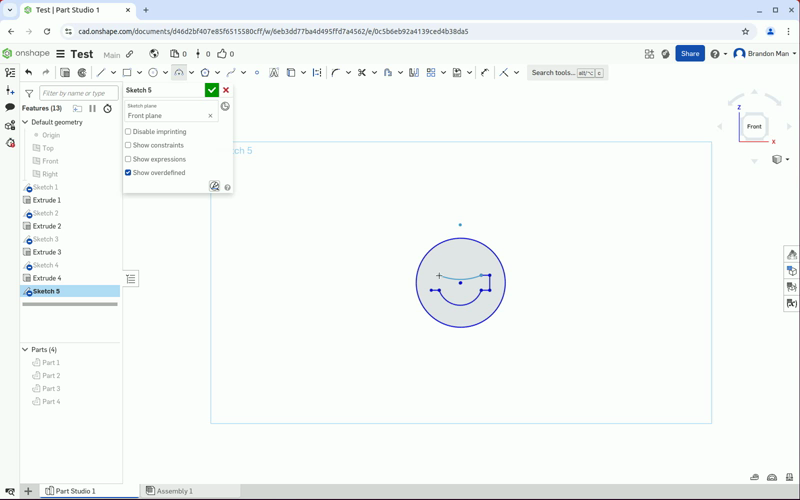
mouse_move(460, 260)
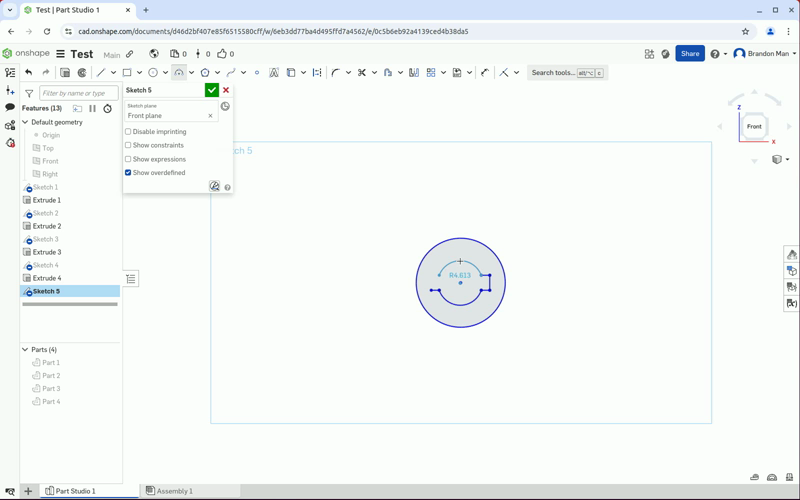
click(460, 260)
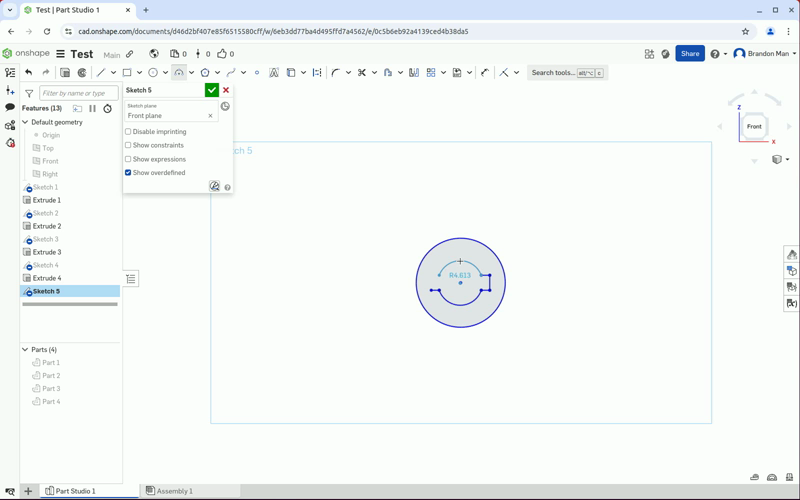
key_up(shift)
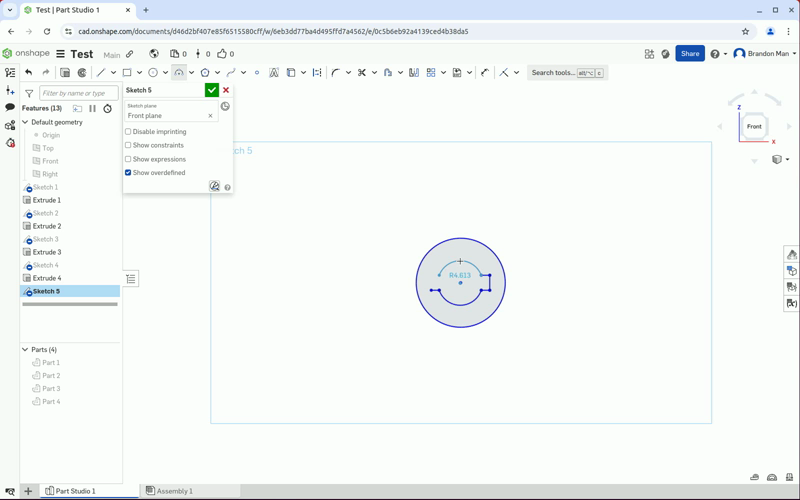
key(esc)
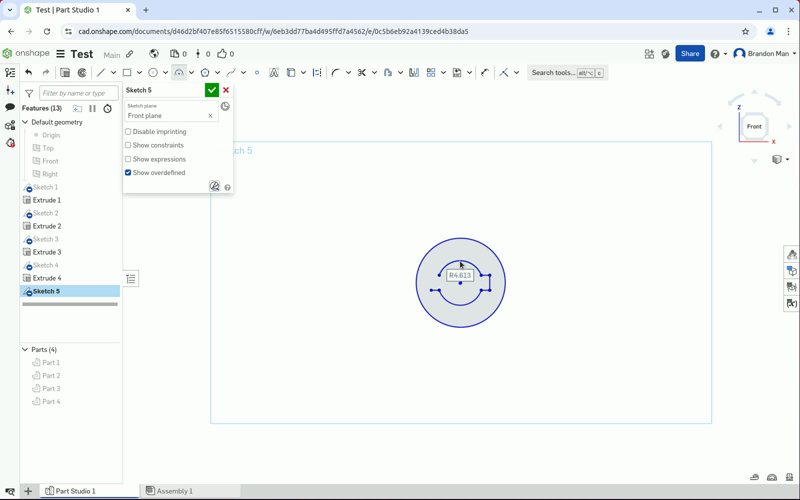
key(l)
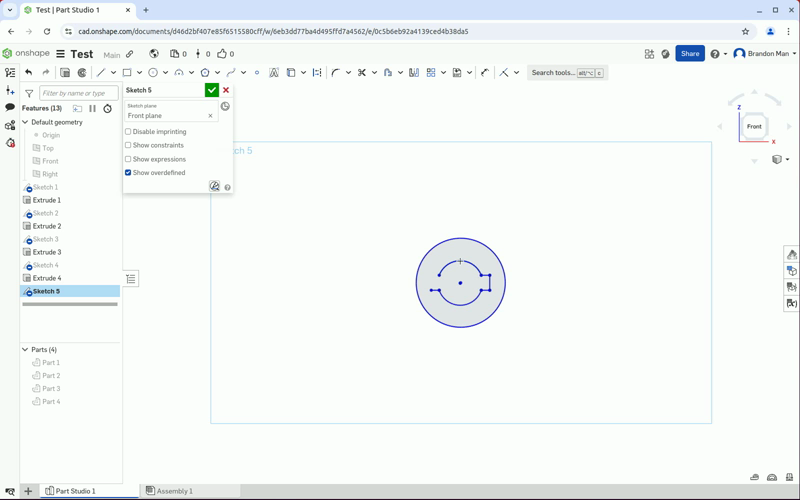
mouse_move(439, 275)
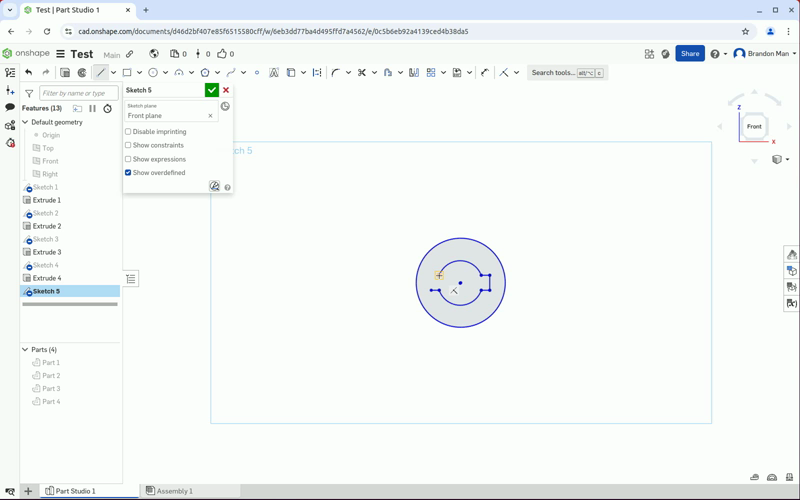
click(439, 275)
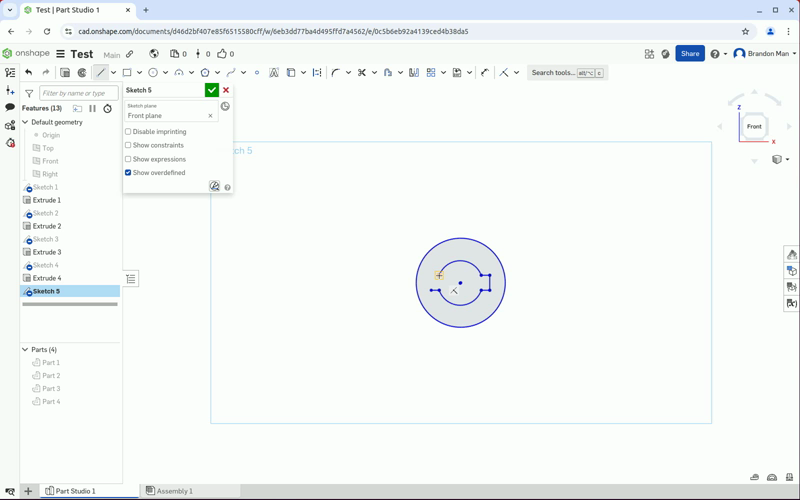
key_down(shift)
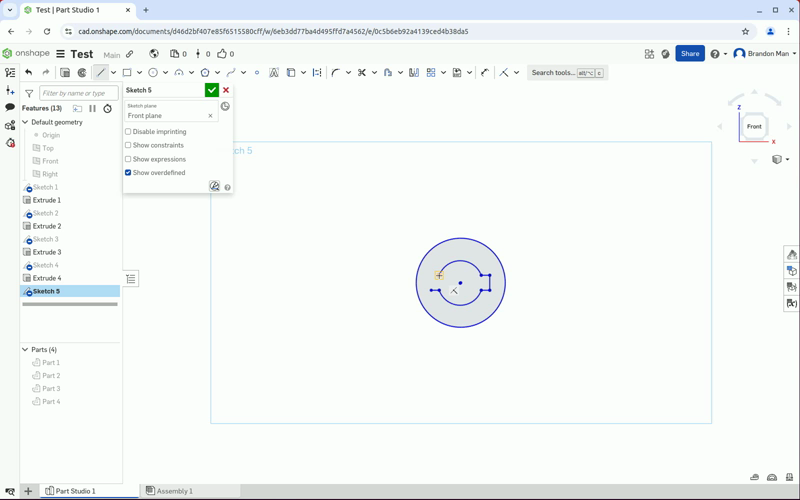
mouse_move(469, 275)
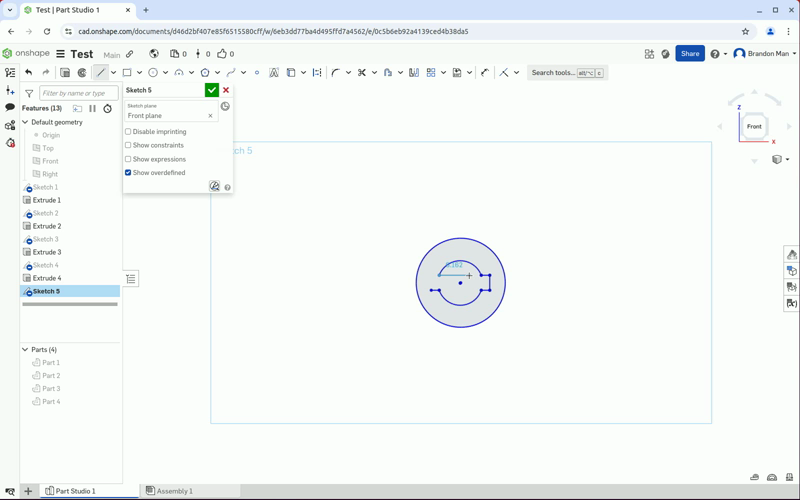
mouse_move(431, 275)
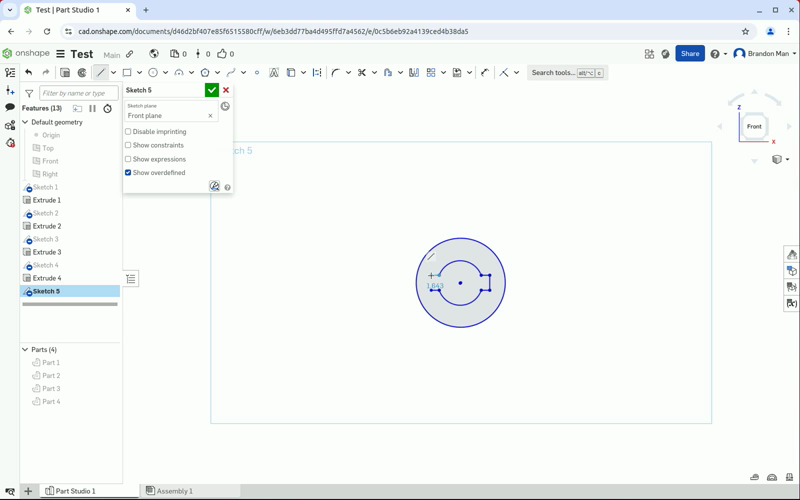
click(431, 275)
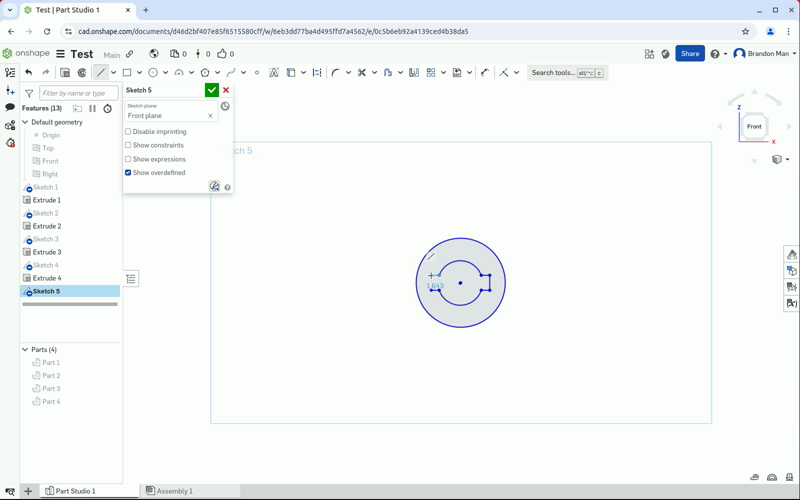
key_up(shift)
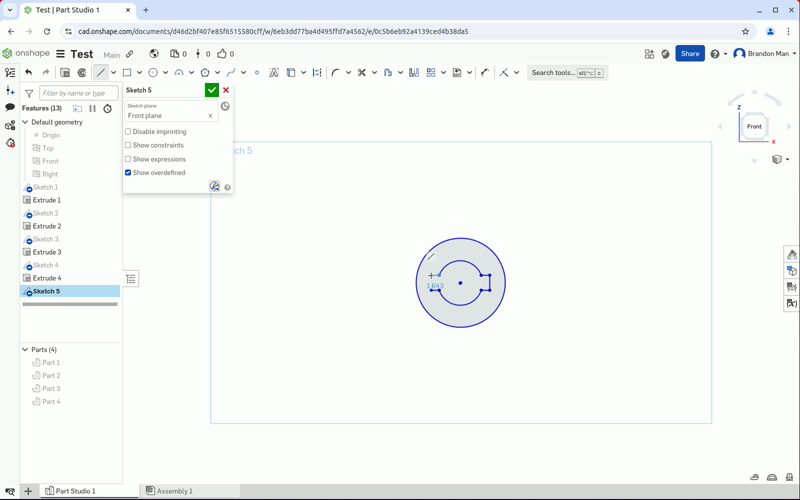
mouse_move(461, 275)
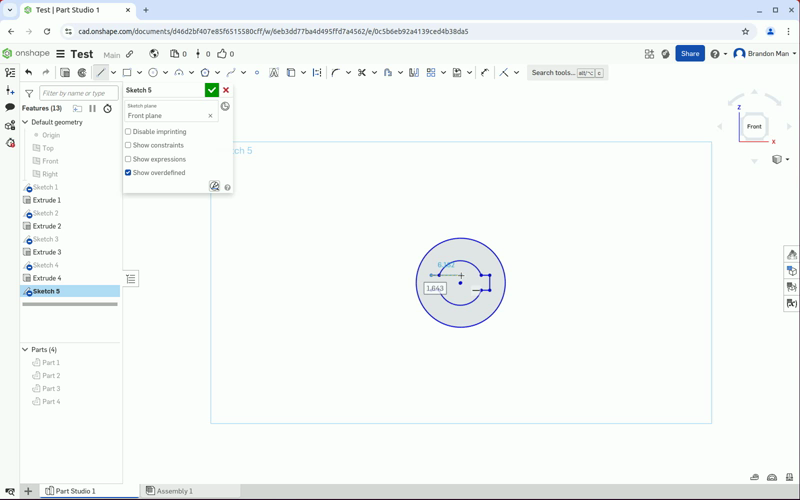
key_down(shift)
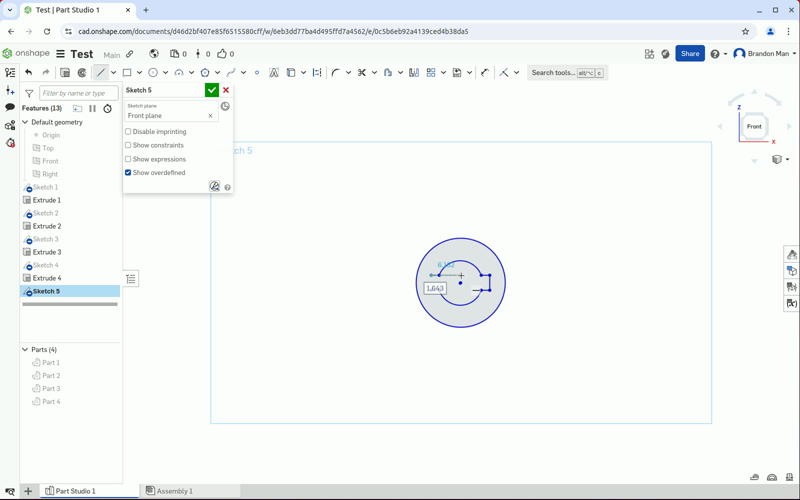
mouse_move(431, 290)
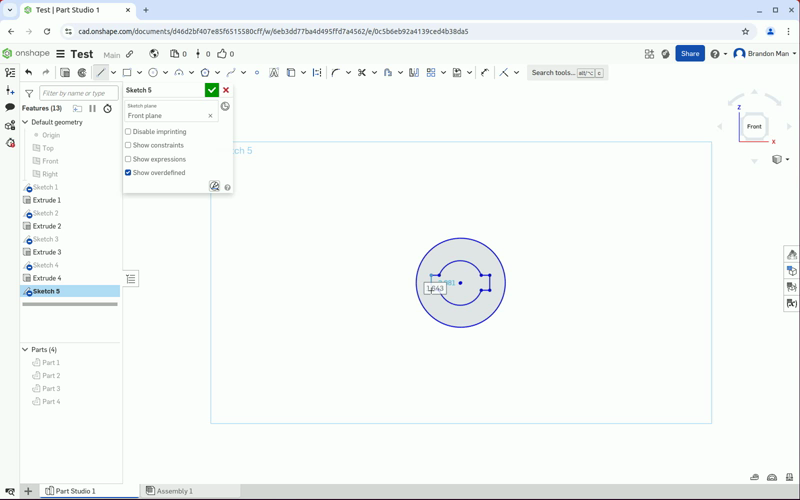
key_up(shift)
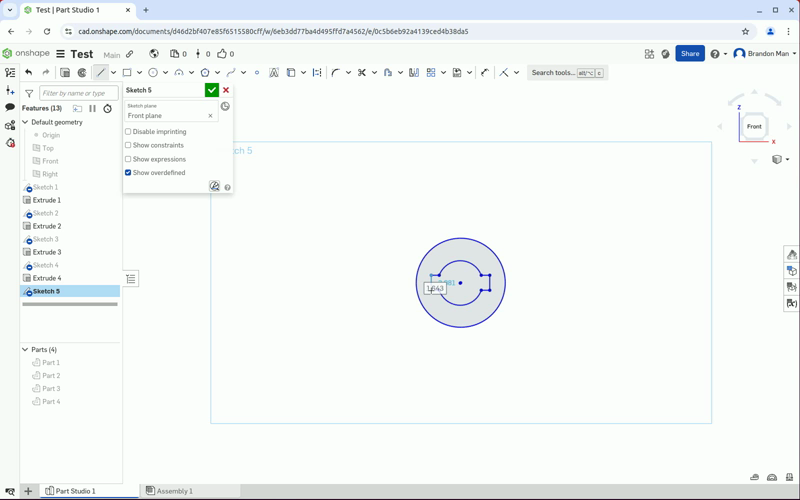
click(431, 290)
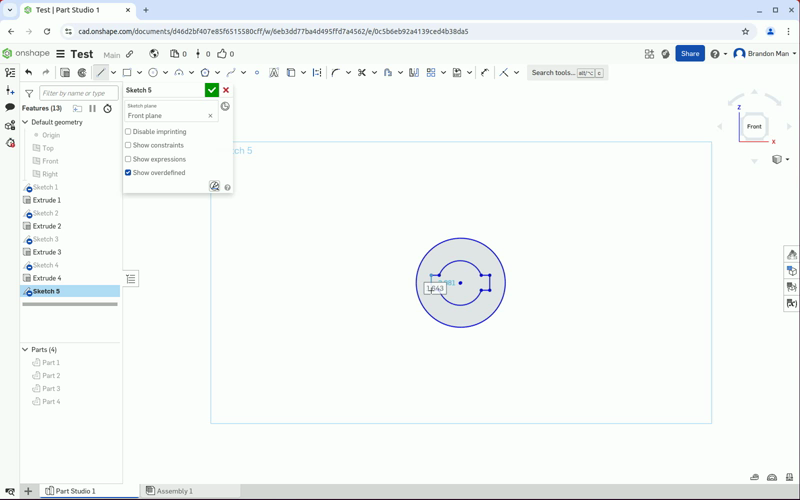
key(esc)
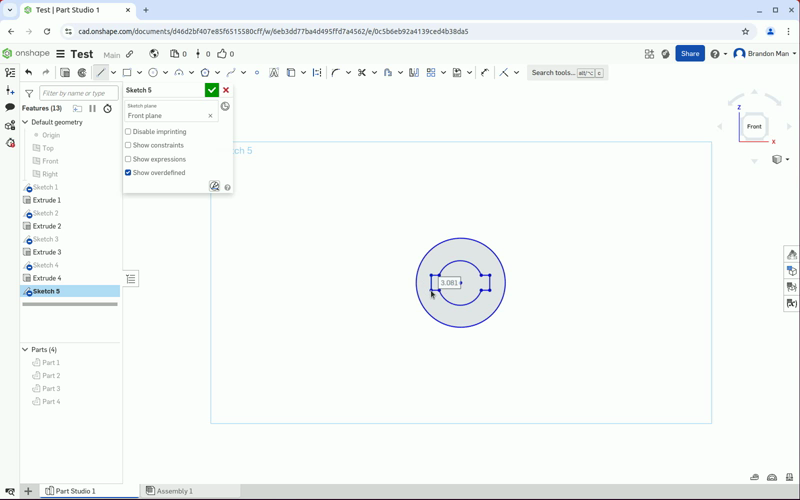
mouse_move(428, 298)
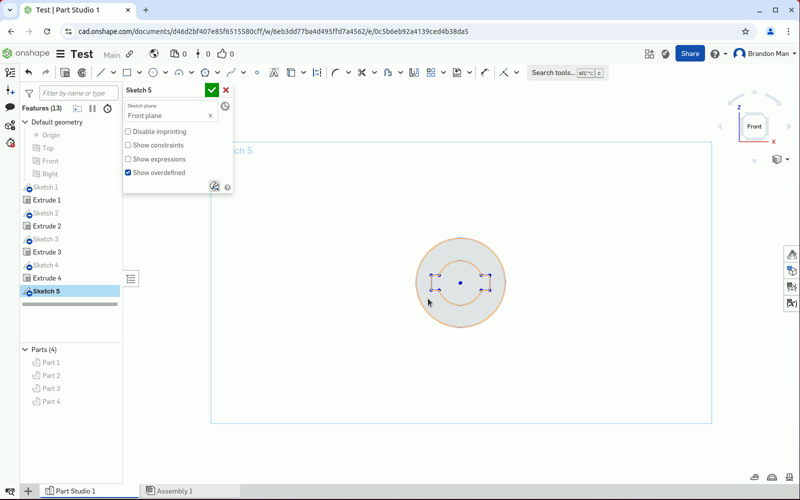
click(428, 298)
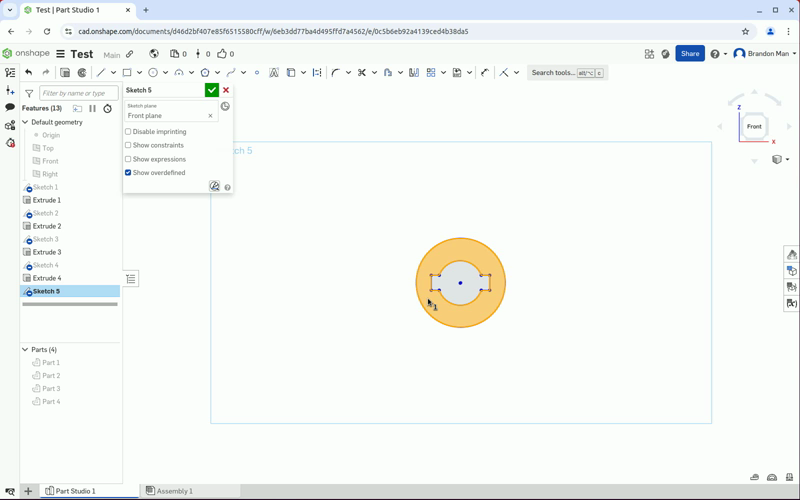
mouse_move(73, 352)
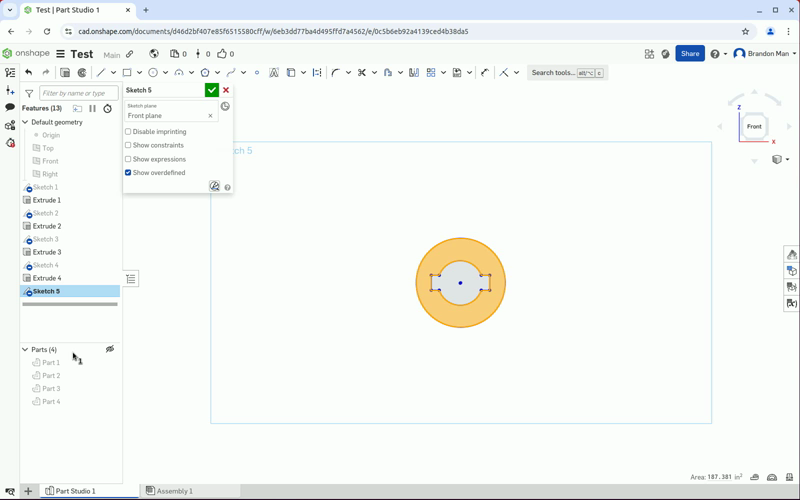
key(shift+y)
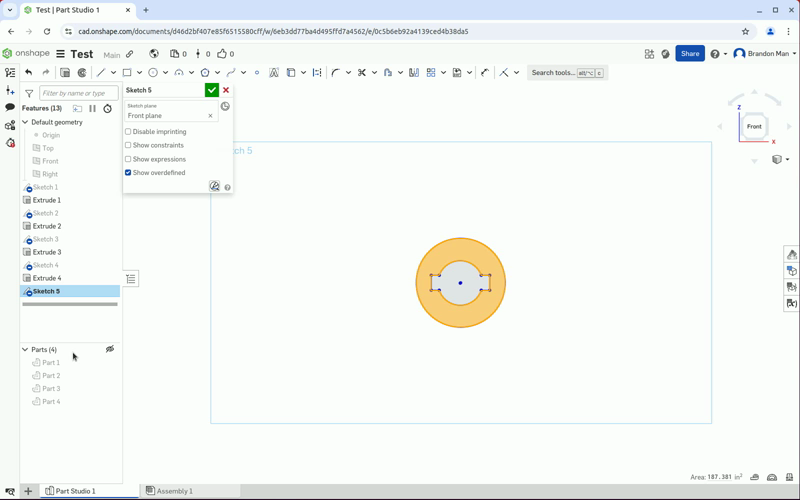
key(shift+e)
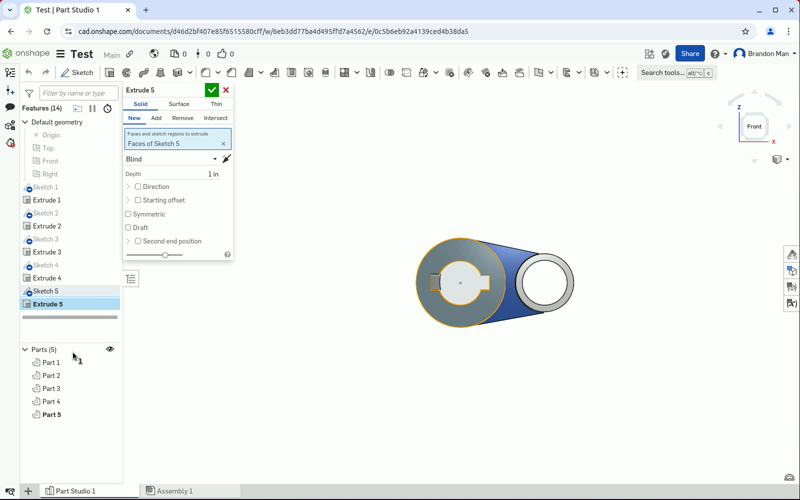
mouse_move(143, 106)
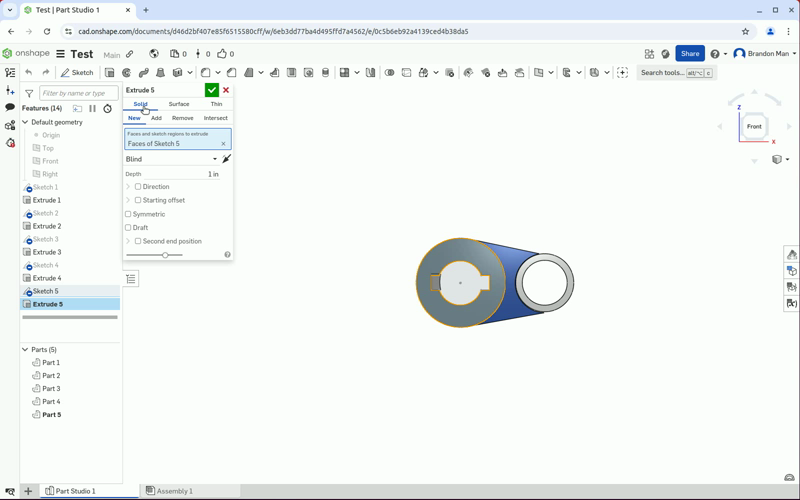
click(143, 106)
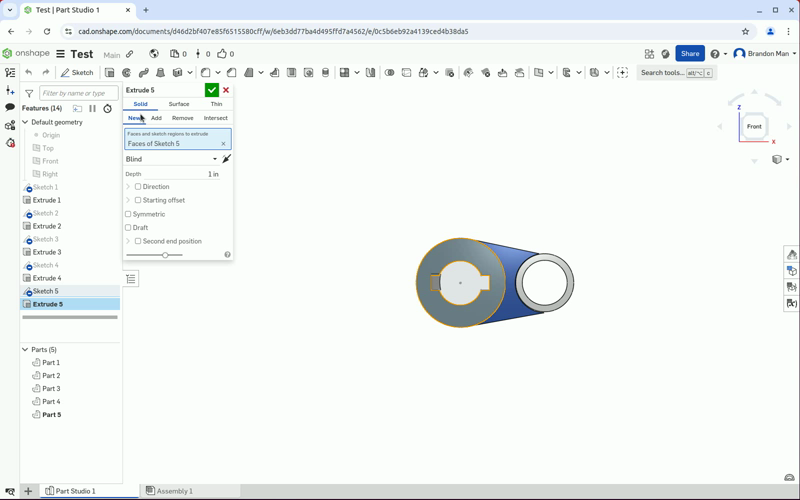
mouse_move(137, 120)
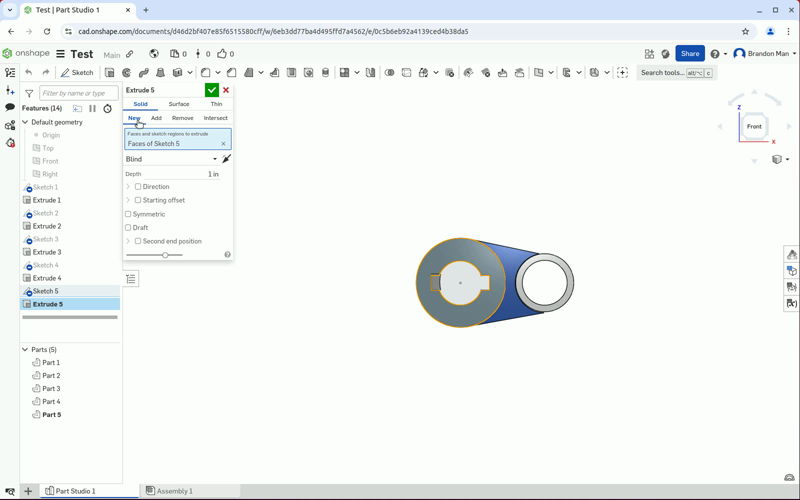
click(137, 120)
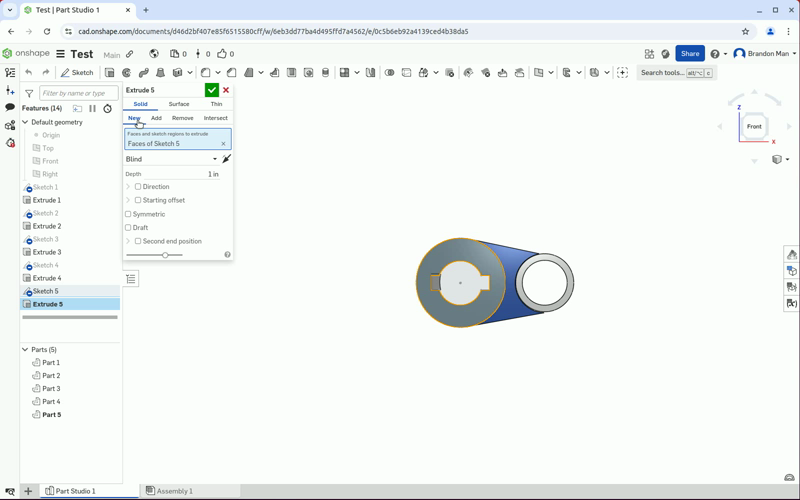
key(tab, 4)
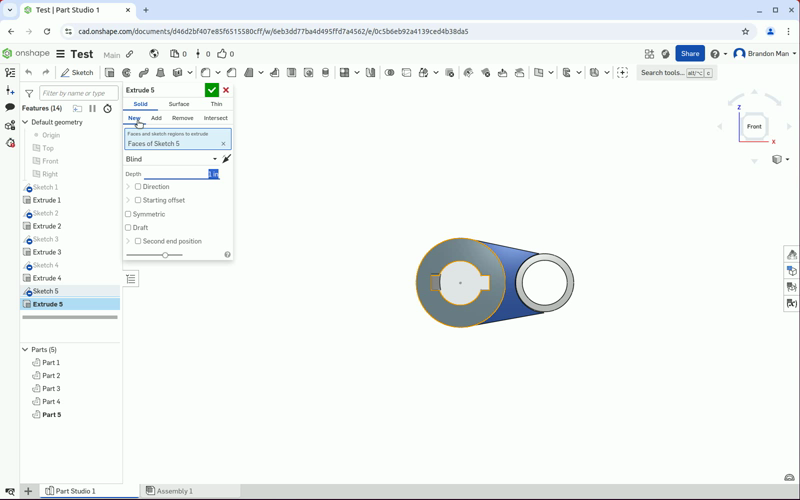
text(16.128)
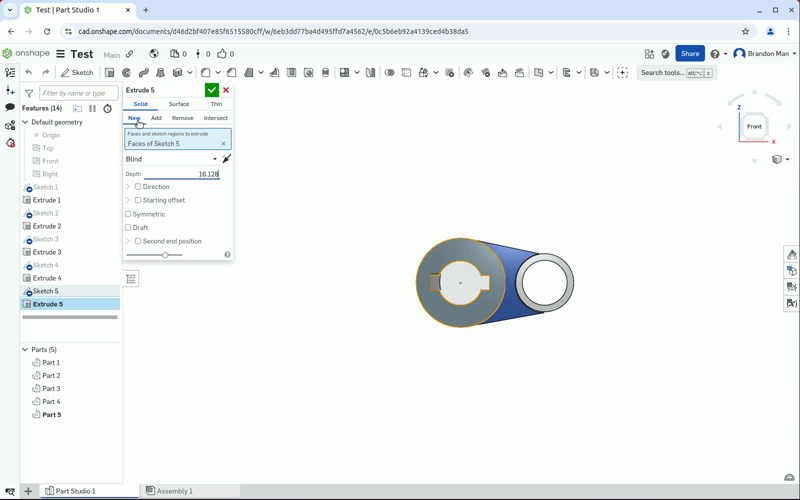
key(enter)
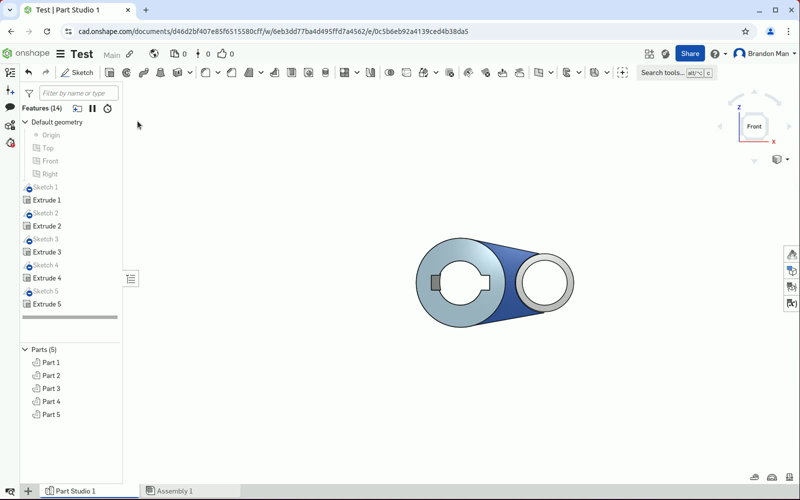
key(shift+h)
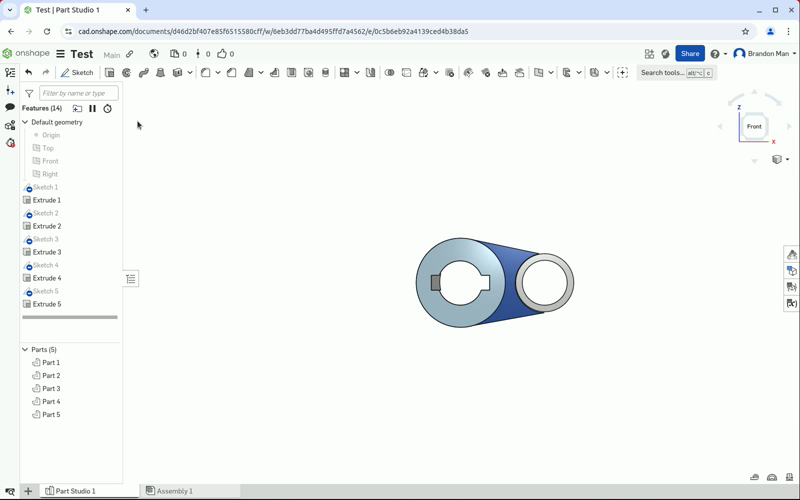
key(shift+h)
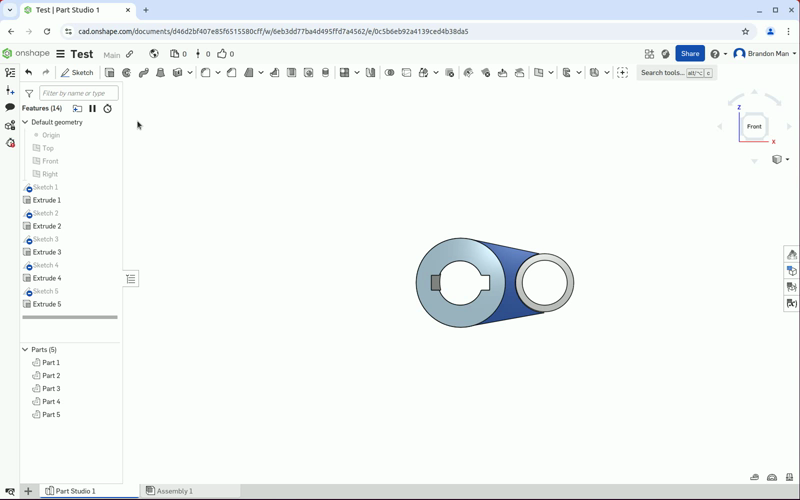
mouse_move(73, 189)
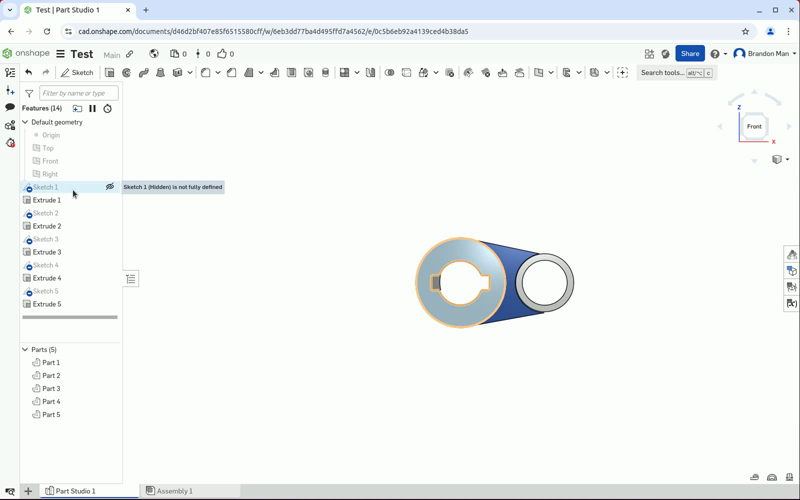
click(73, 189)
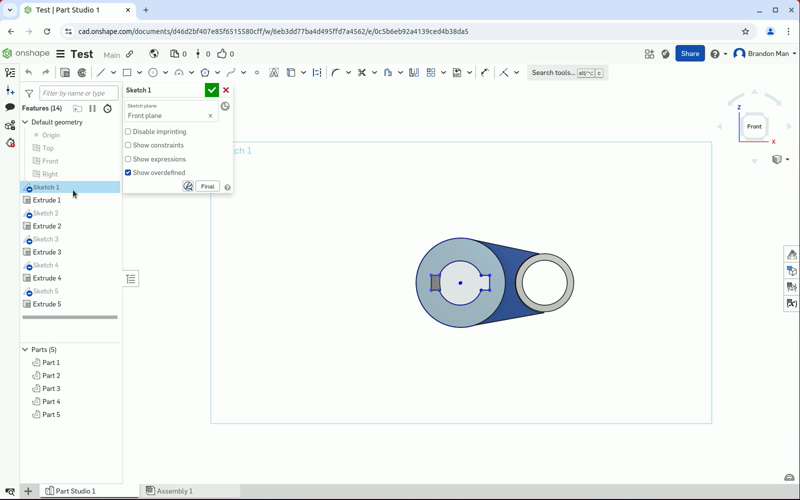
mouse_move(229, 92)
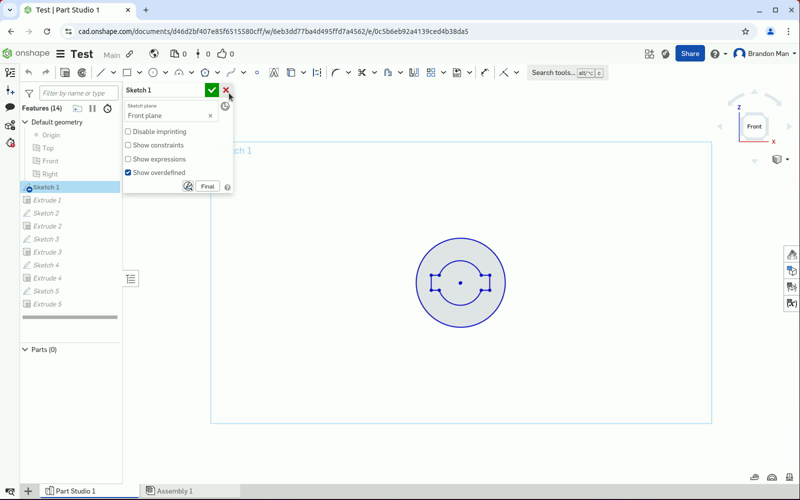
click(229, 92)
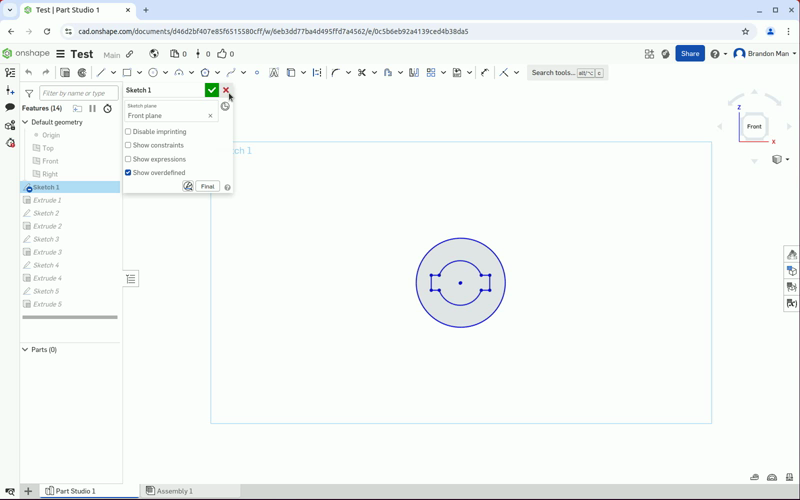
key(shift+s)
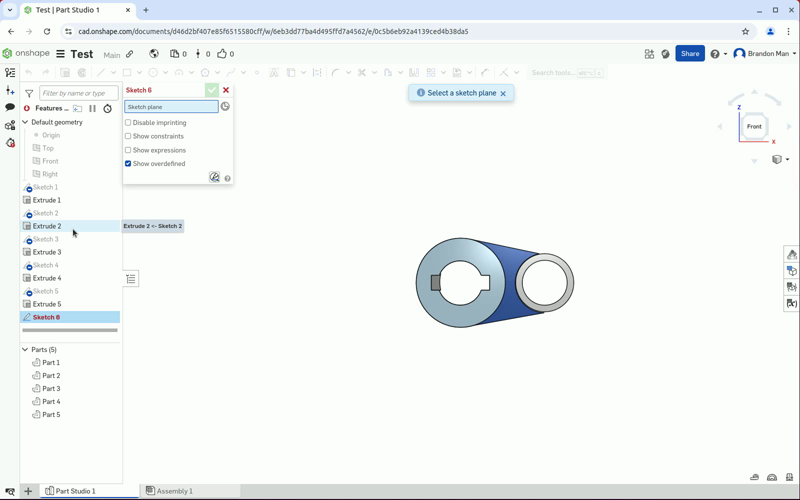
scroll(3)
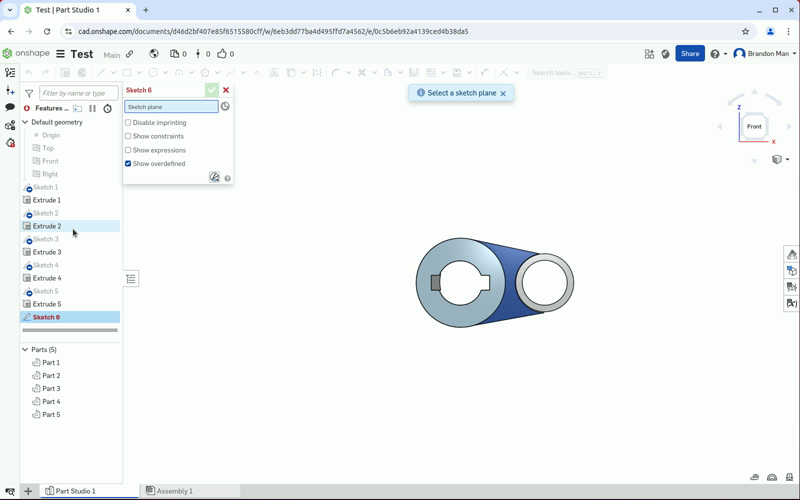
mouse_move(73, 163)
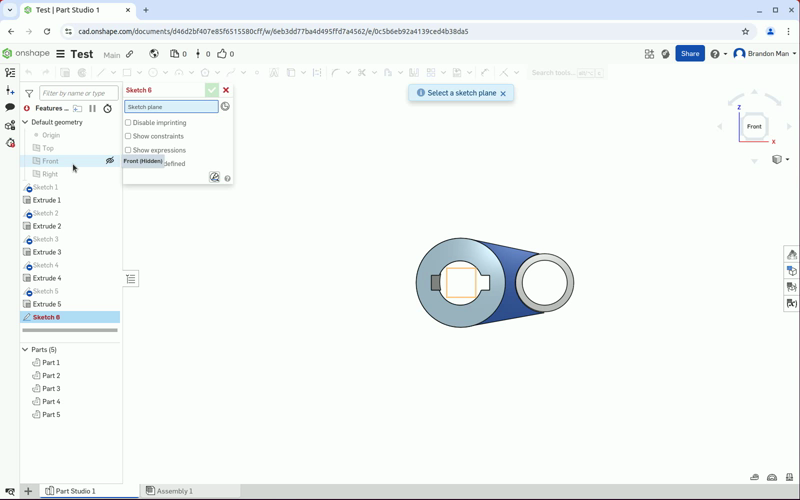
click(73, 163)
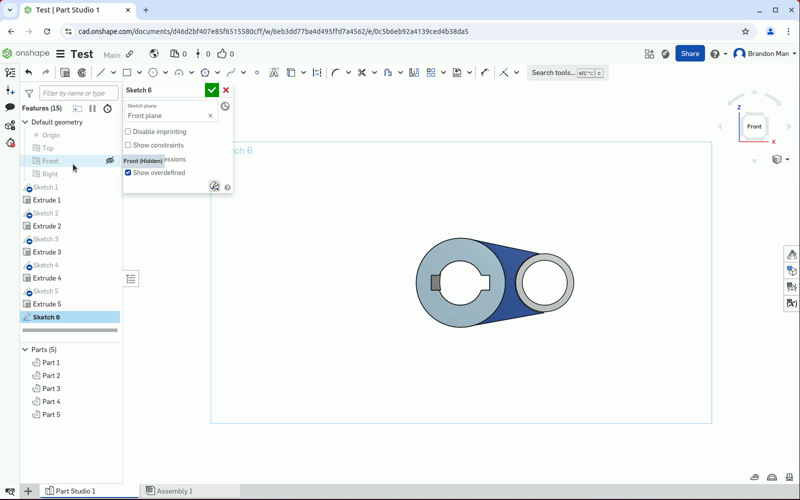
mouse_move(73, 352)
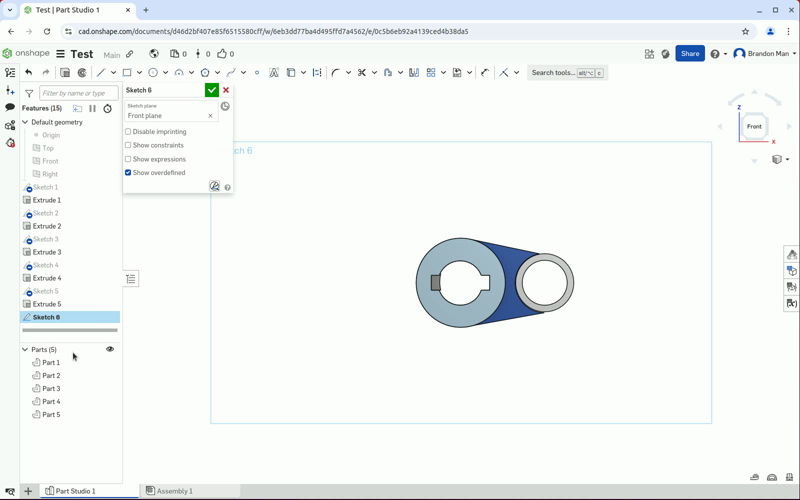
key(y)
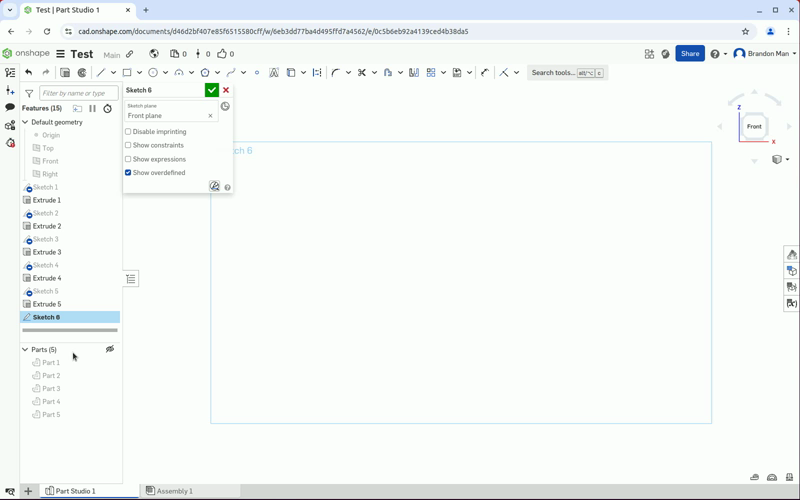
key(l)
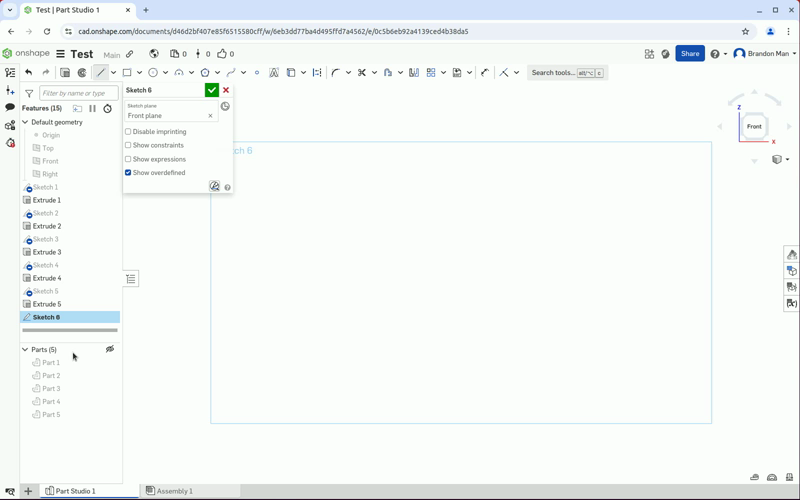
key_down(shift)
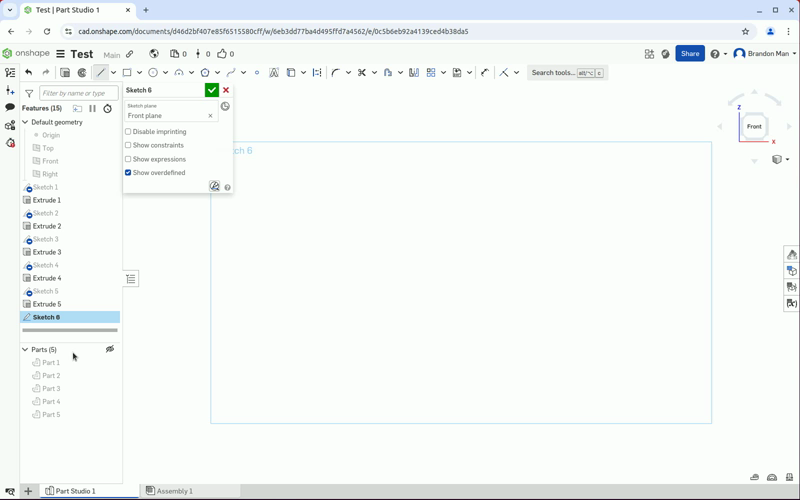
mouse_move(431, 290)
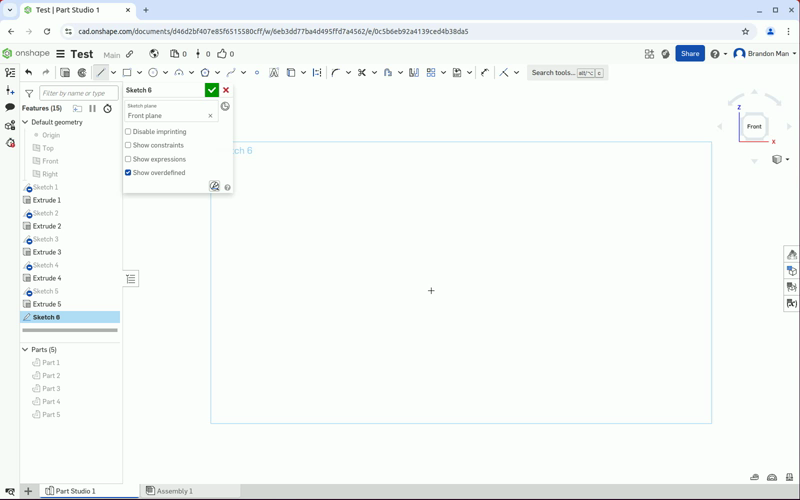
click(431, 290)
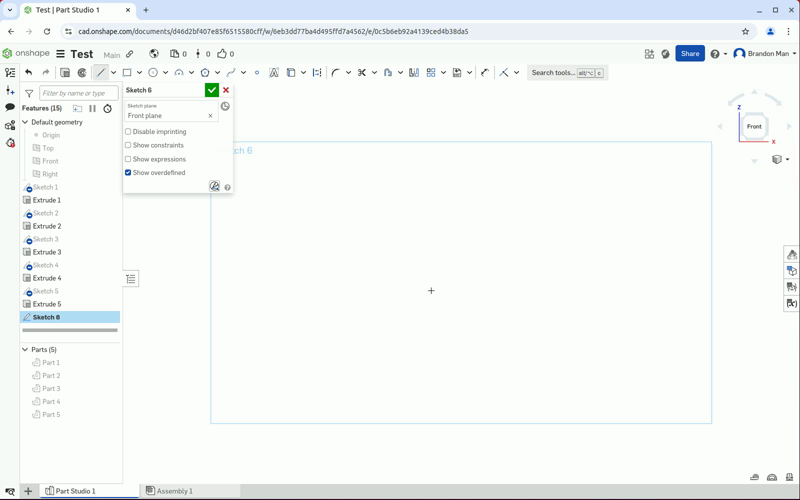
key_up(shift)
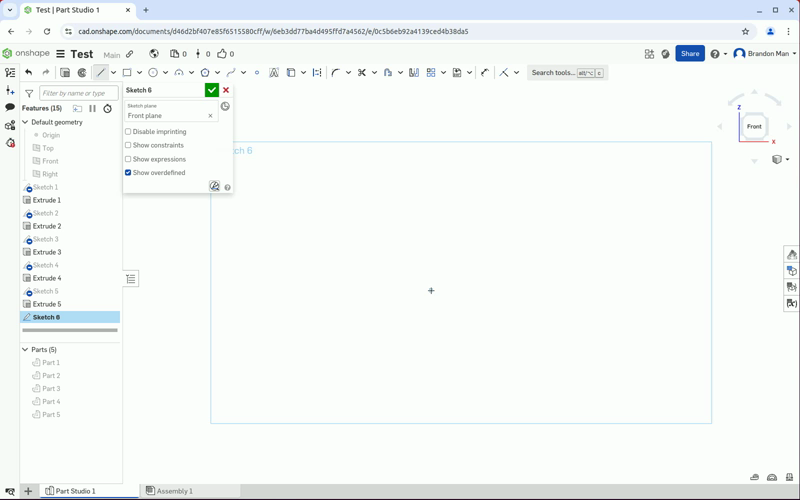
key_down(shift)
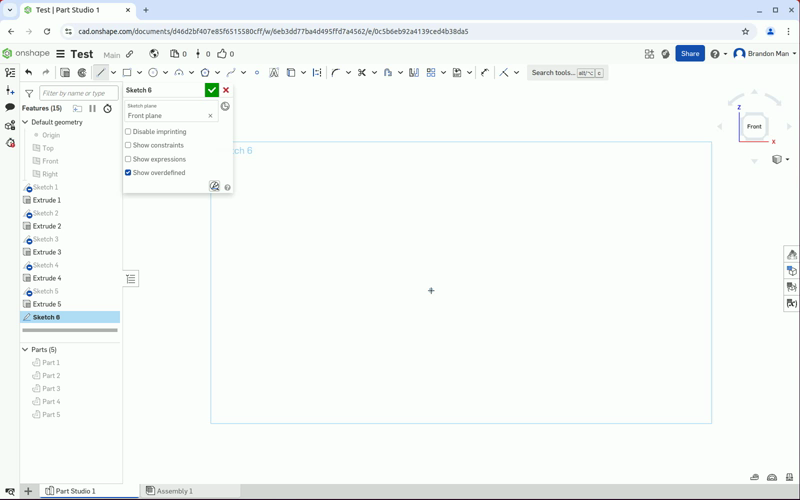
mouse_move(461, 290)
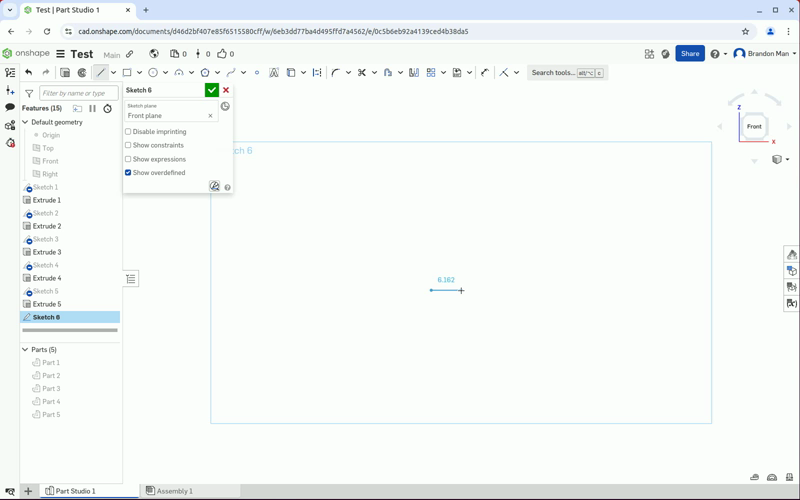
mouse_move(440, 290)
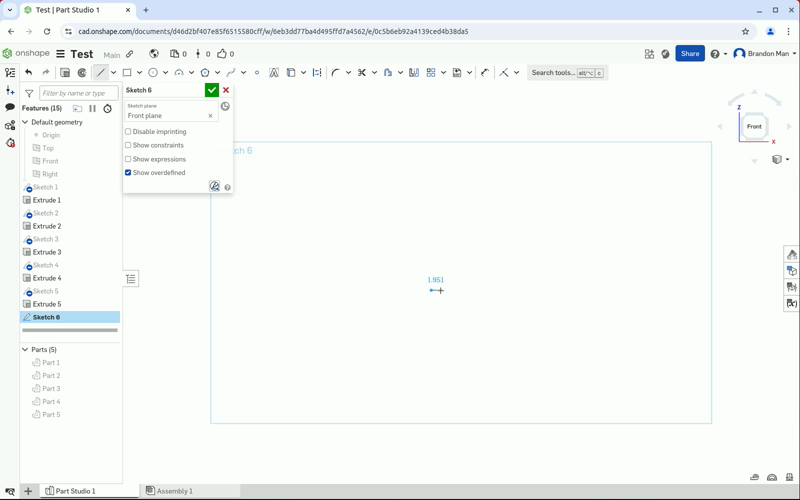
click(440, 290)
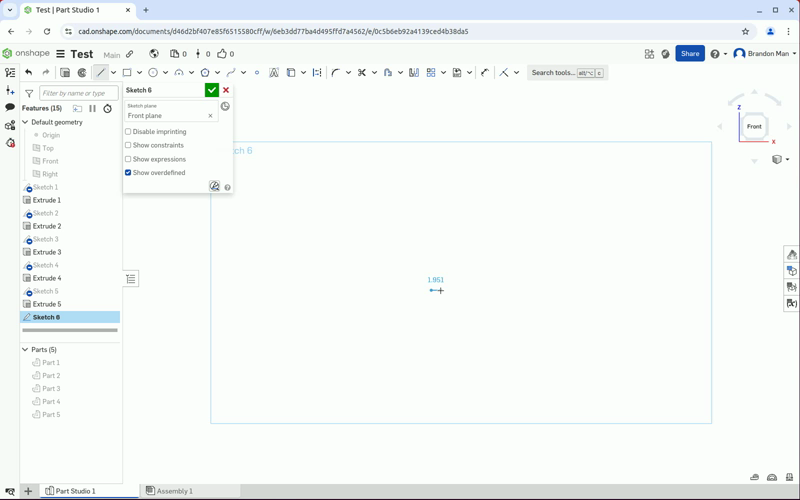
key_up(shift)
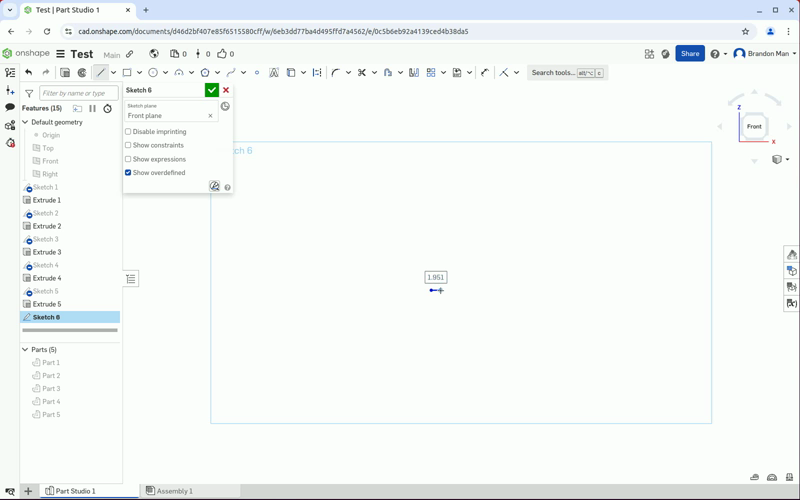
key(esc)
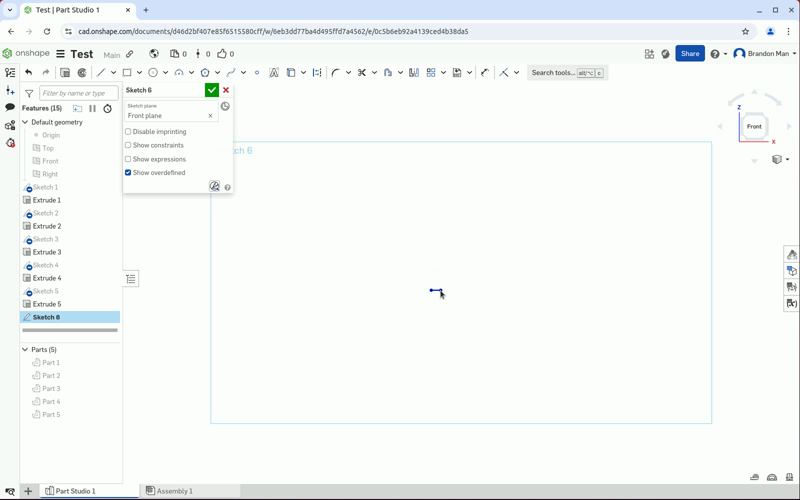
key(a)
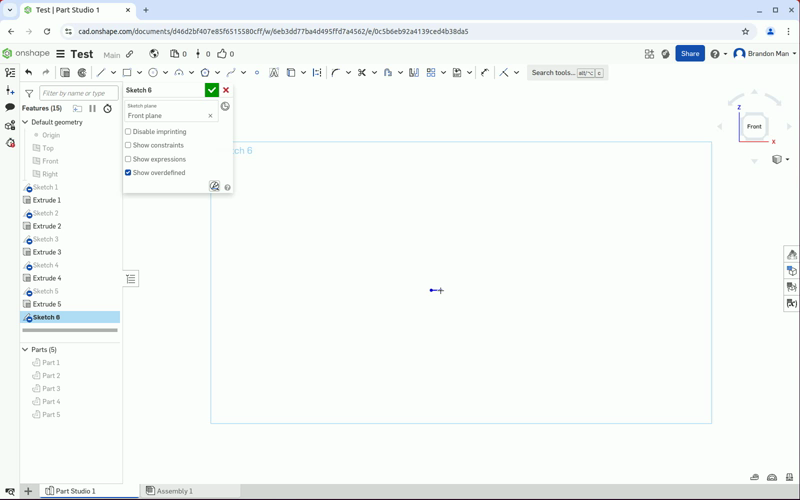
mouse_move(440, 290)
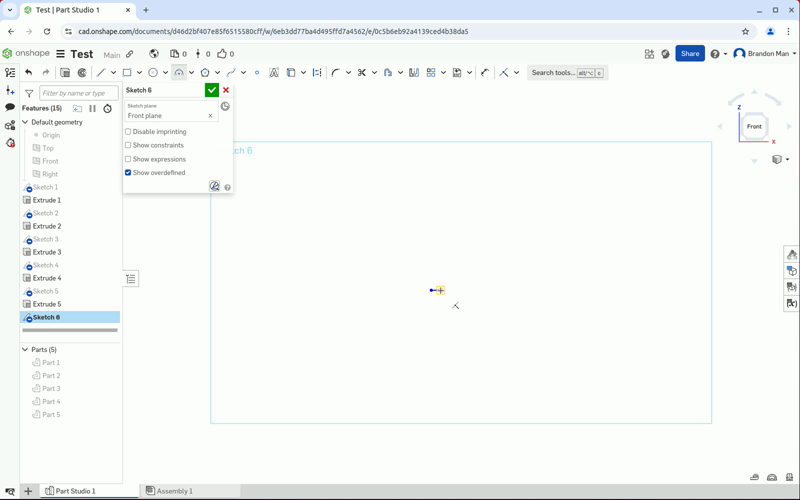
click(440, 290)
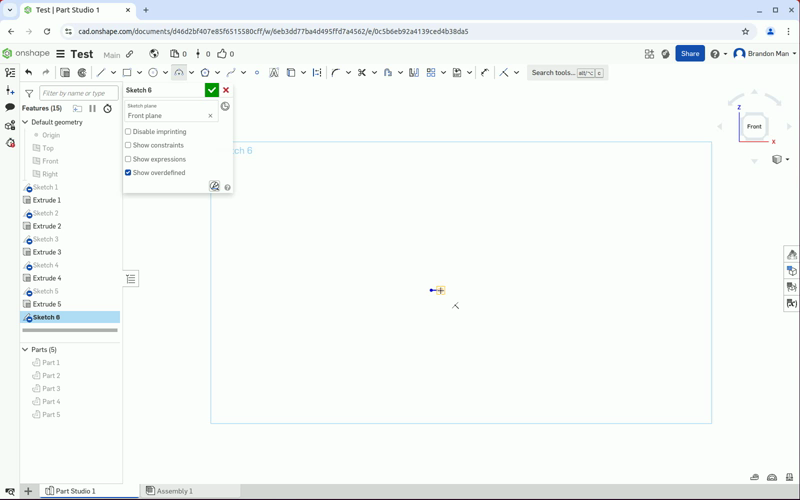
key_down(shift)
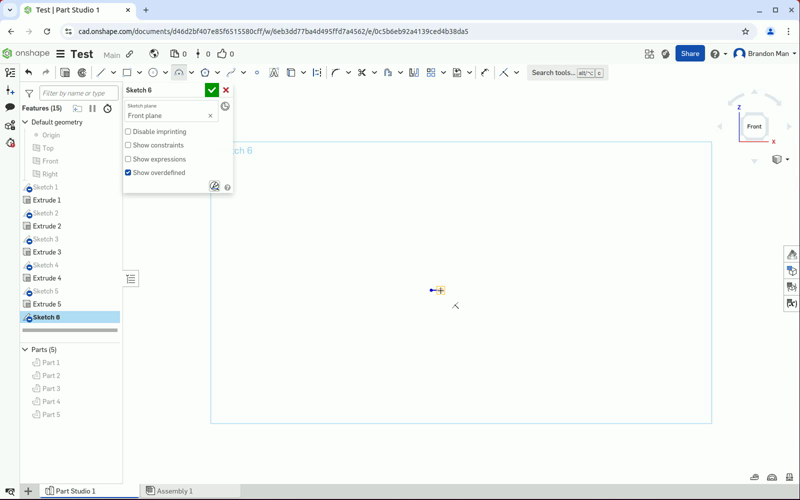
mouse_move(440, 273)
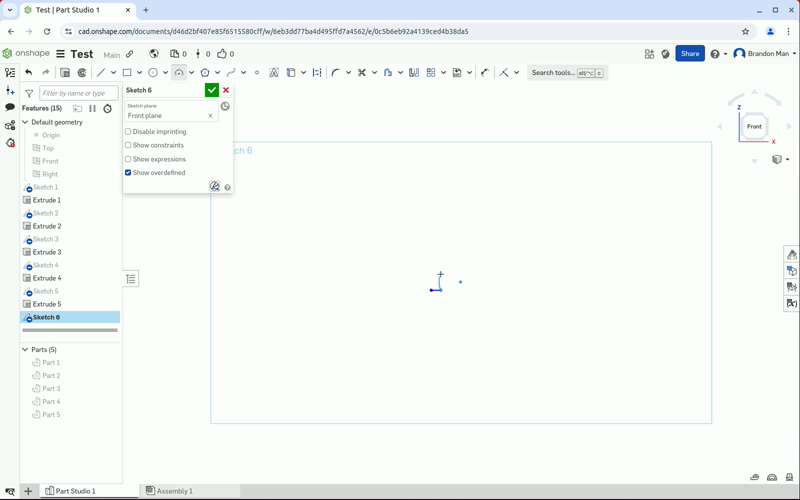
click(440, 273)
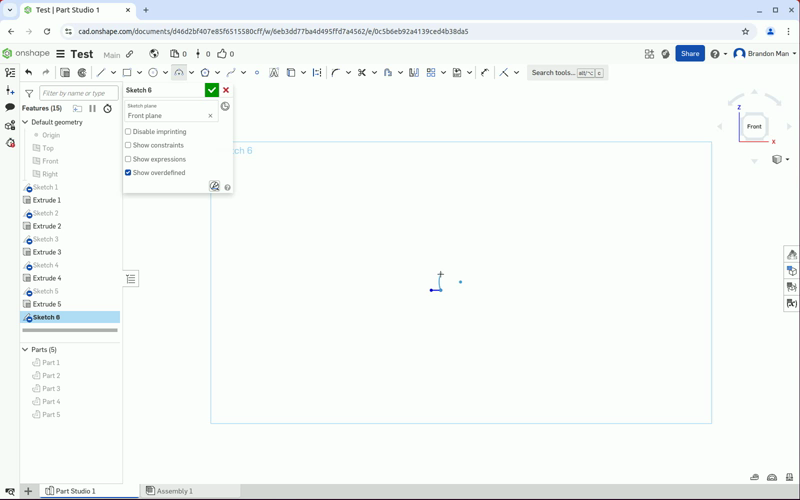
mouse_move(439, 281)
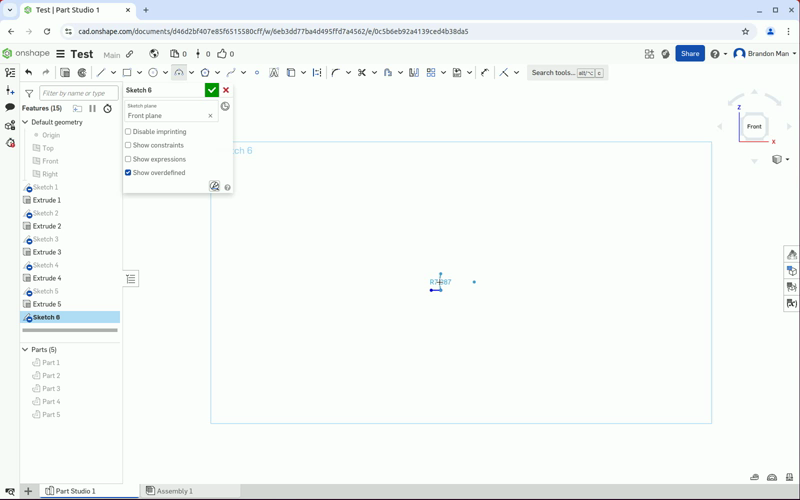
click(439, 281)
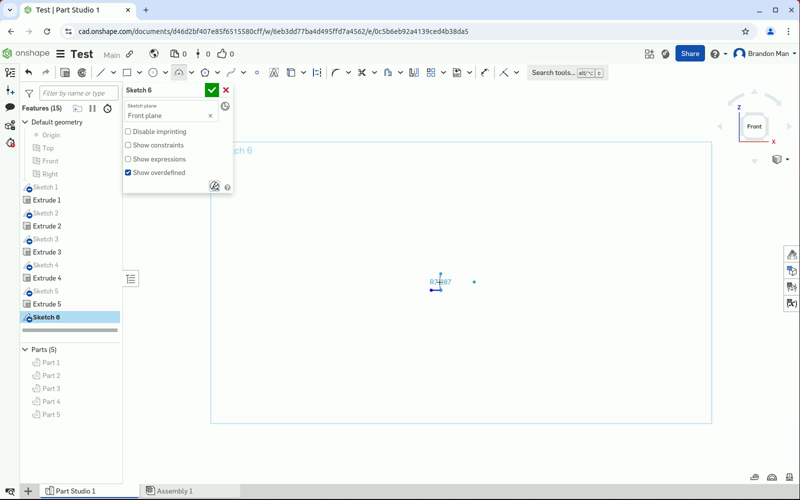
key_up(shift)
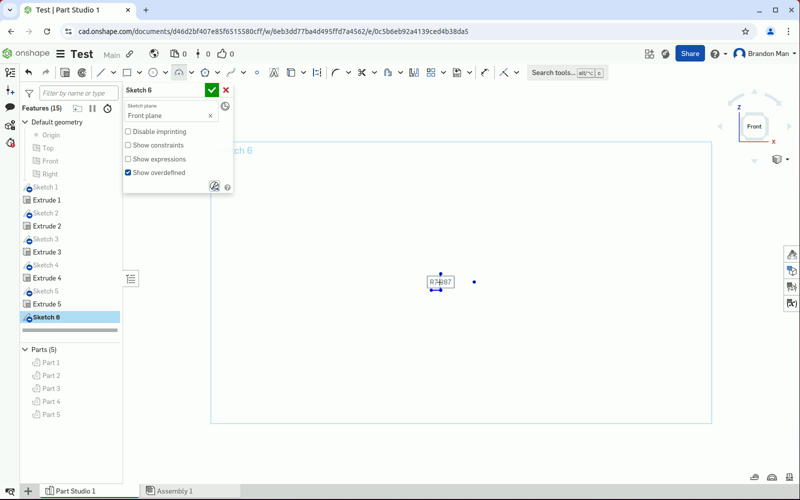
key(esc)
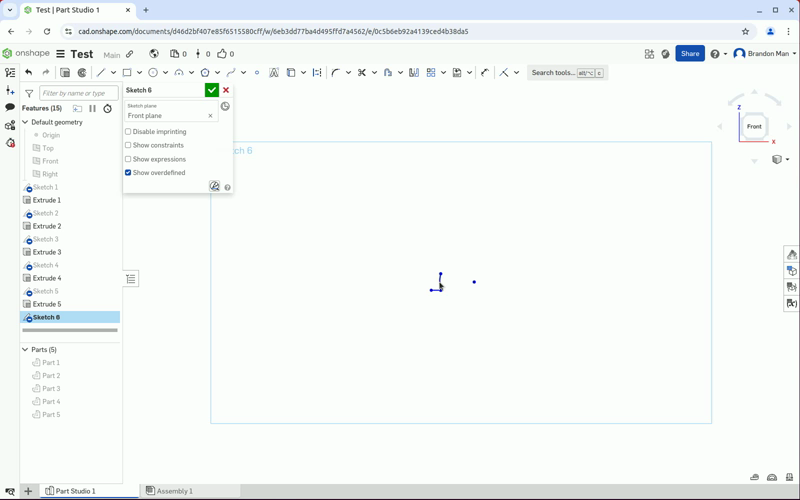
key(l)
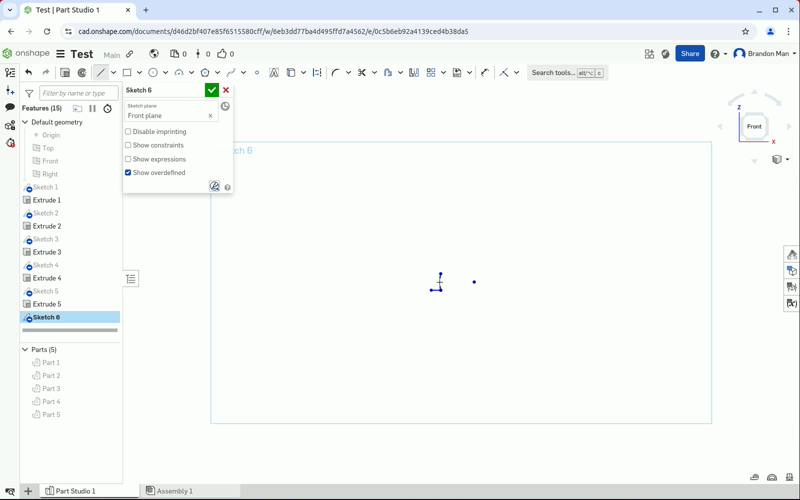
mouse_move(440, 273)
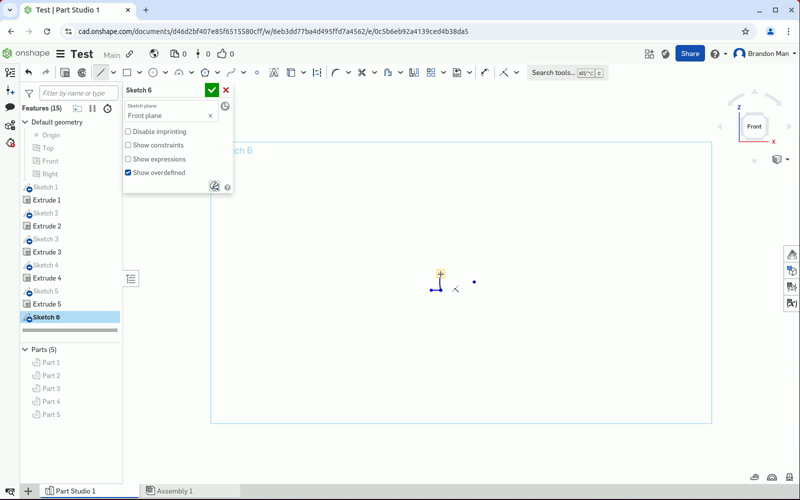
click(440, 273)
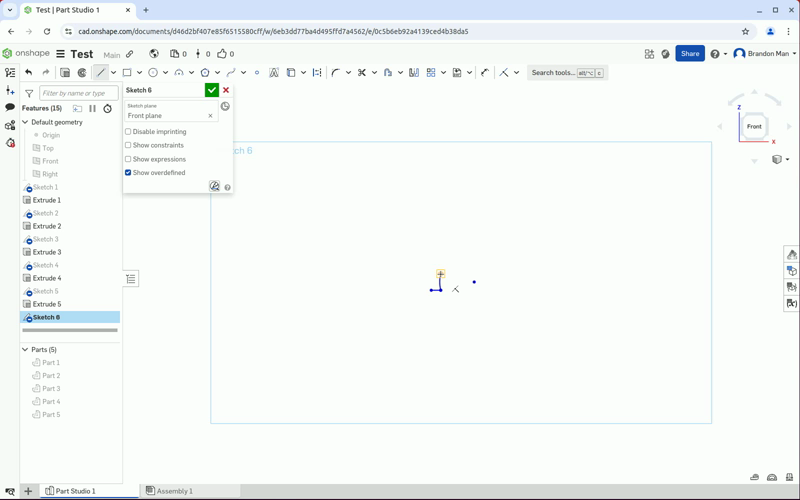
key_down(shift)
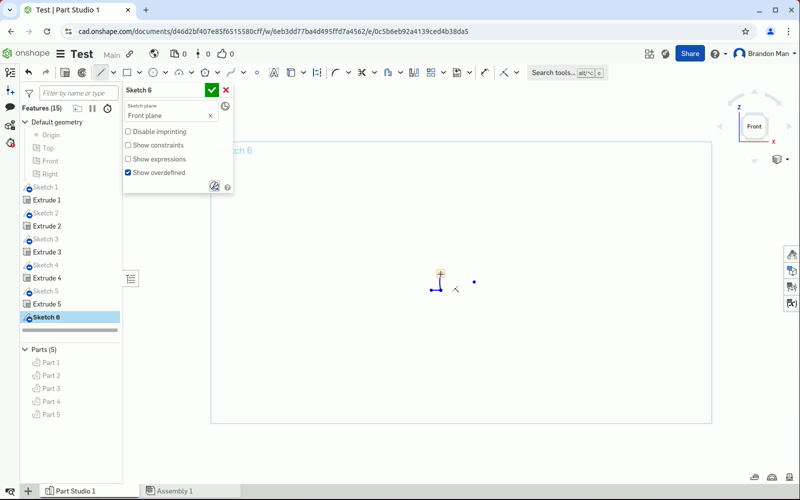
mouse_move(470, 273)
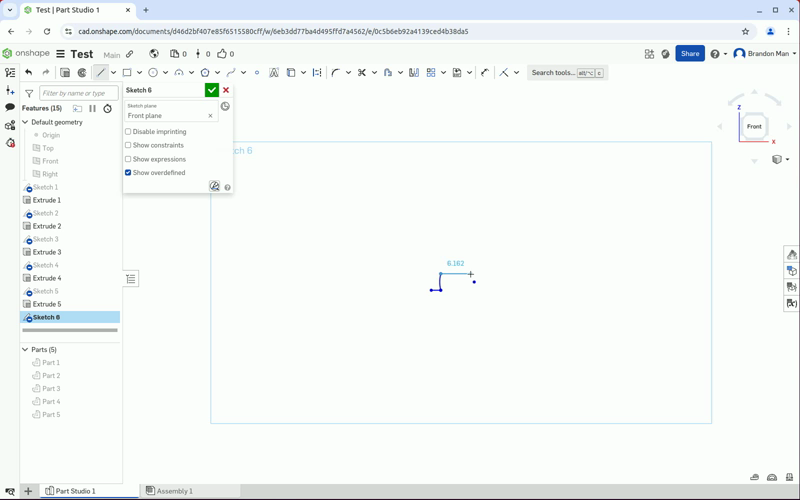
mouse_move(431, 273)
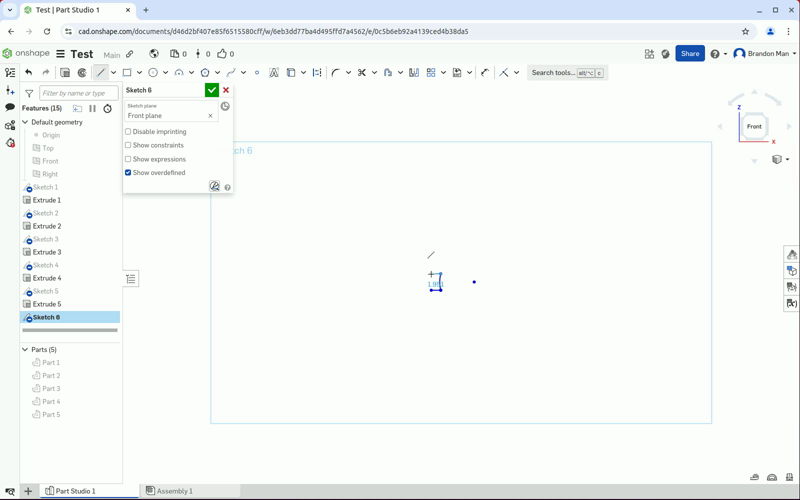
click(431, 273)
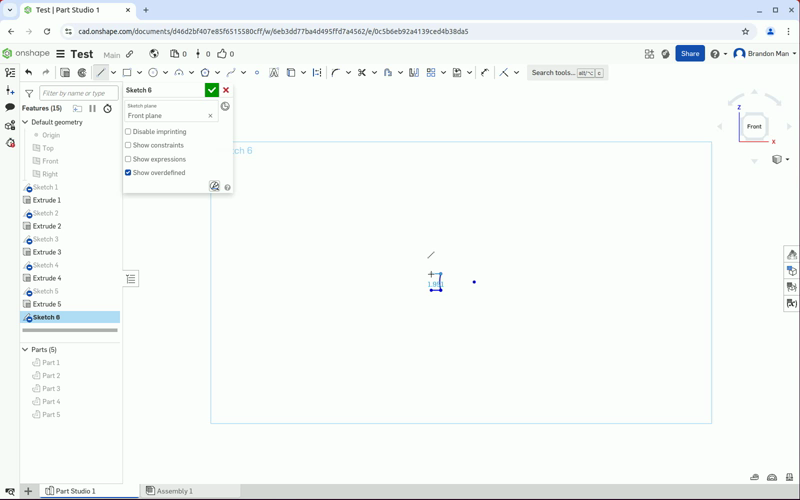
key_up(shift)
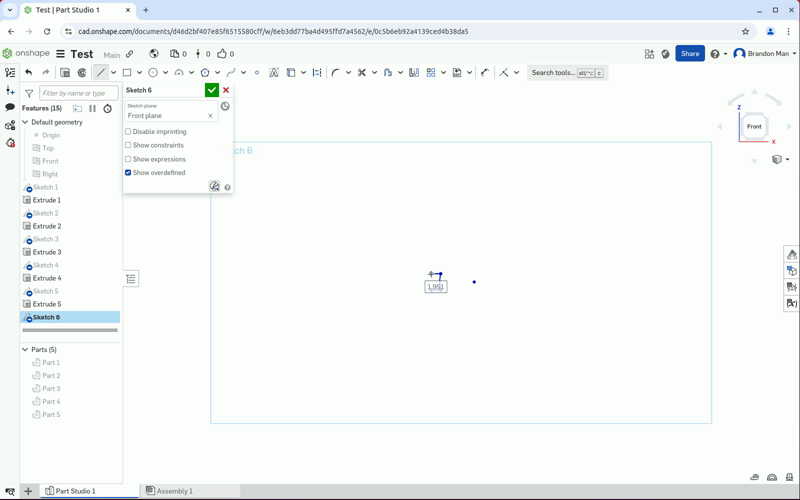
mouse_move(461, 273)
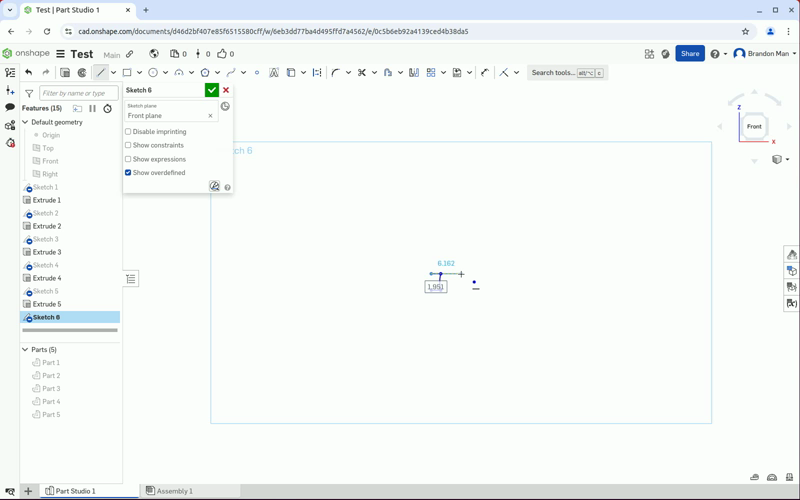
key_down(shift)
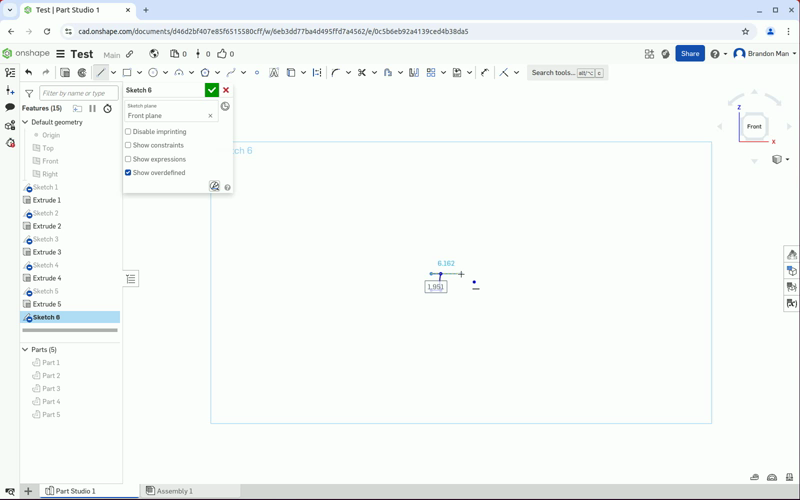
mouse_move(431, 290)
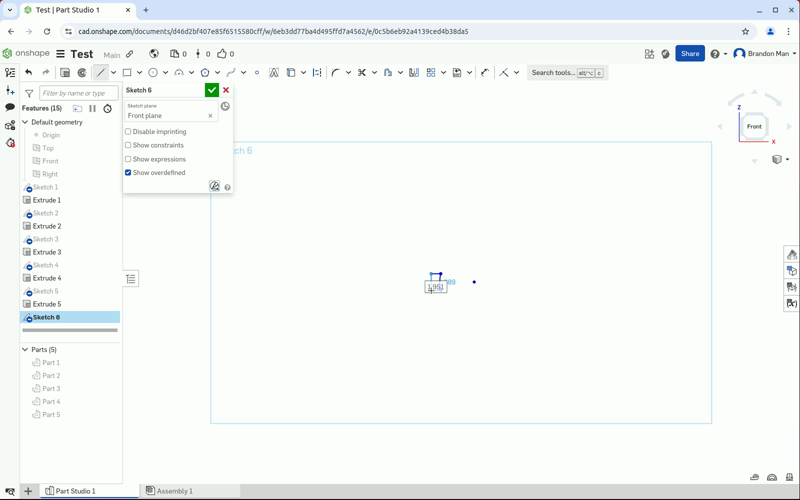
key_up(shift)
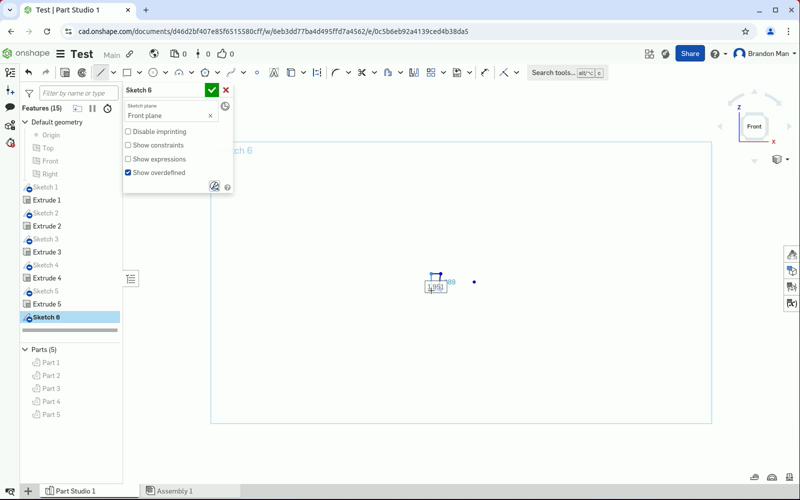
click(431, 290)
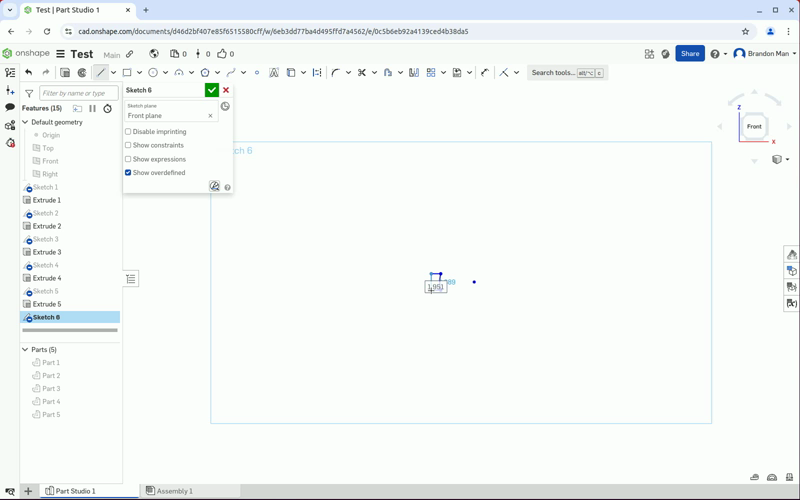
key(esc)
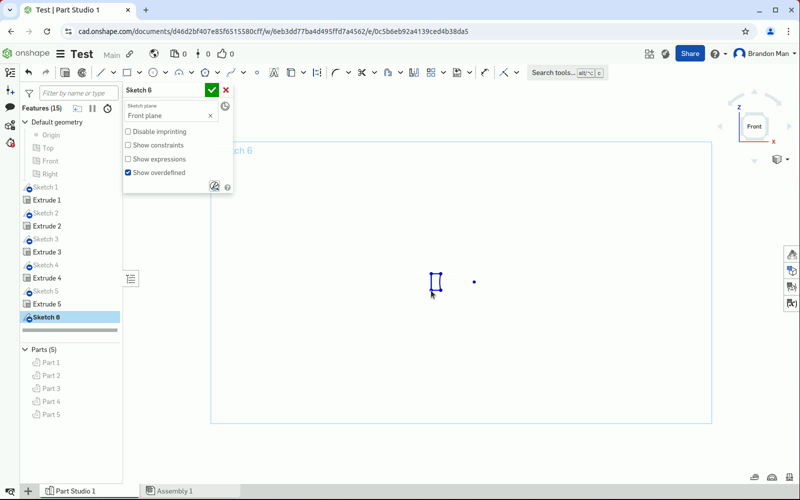
mouse_move(432, 284)
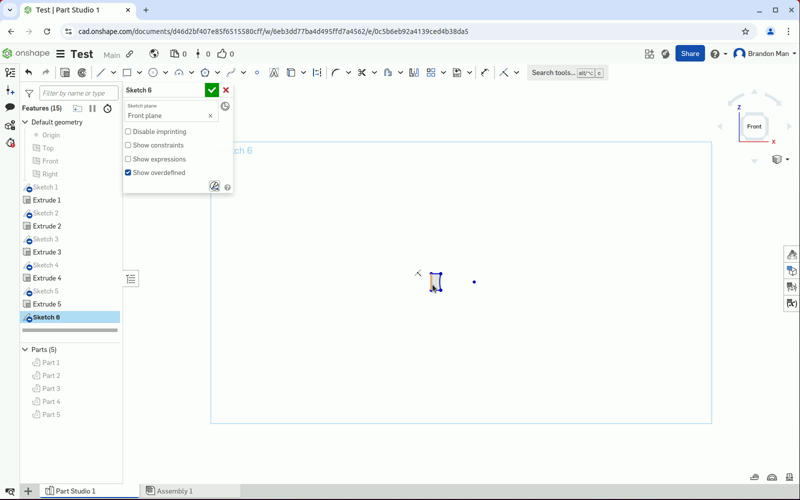
scroll(6)
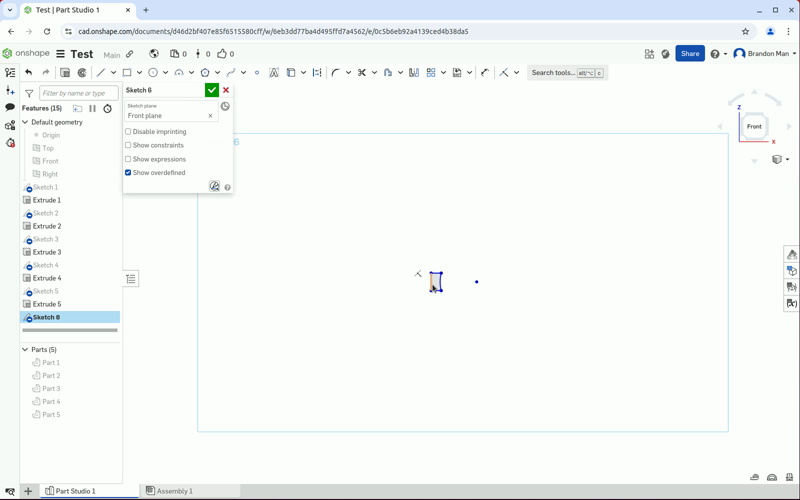
scroll(6)
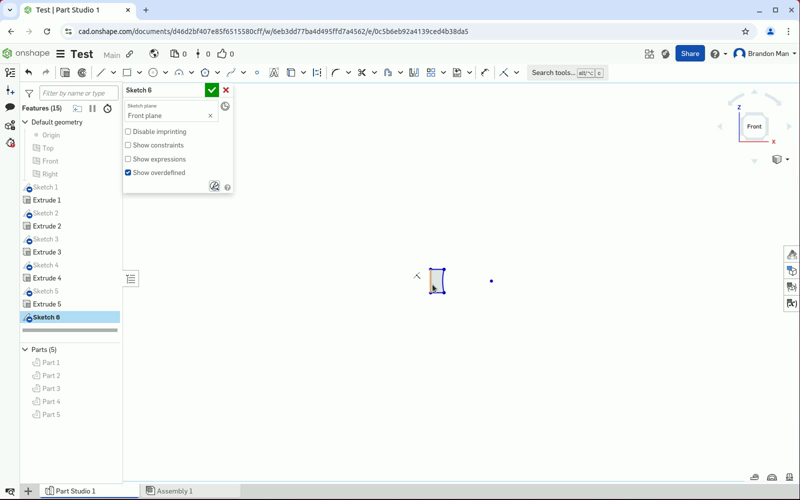
scroll(6)
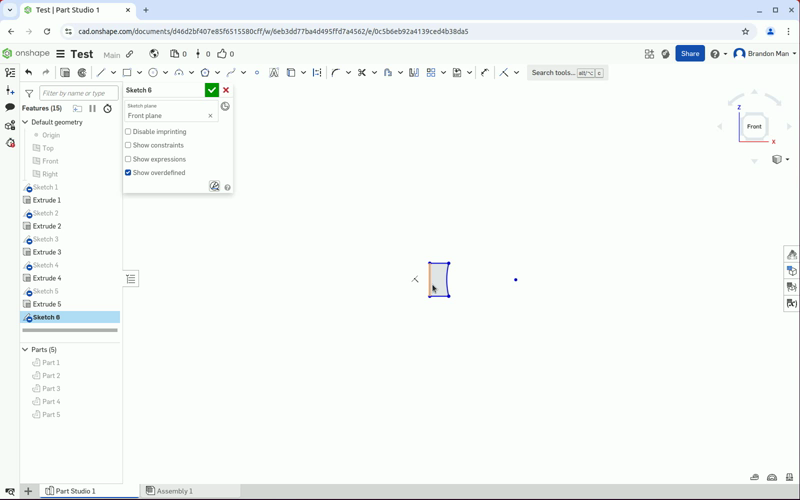
scroll(6)
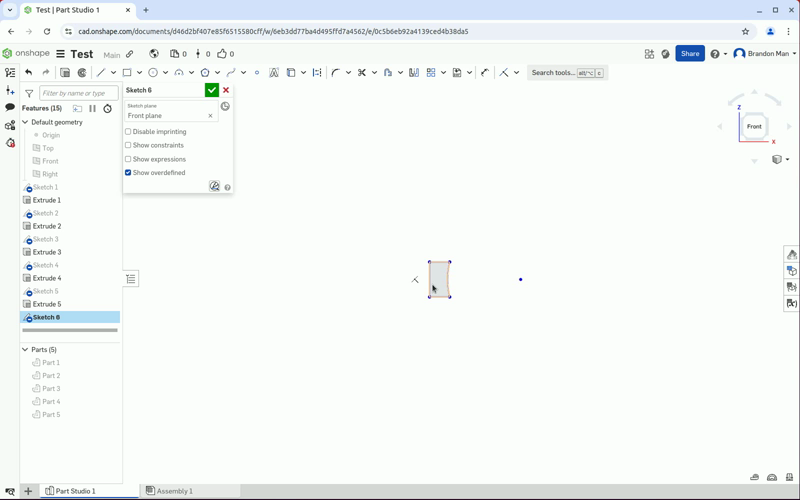
scroll(6)
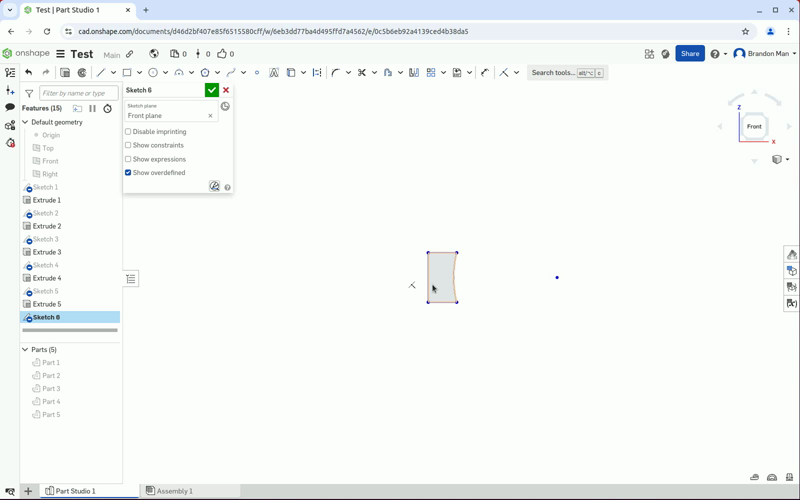
scroll(6)
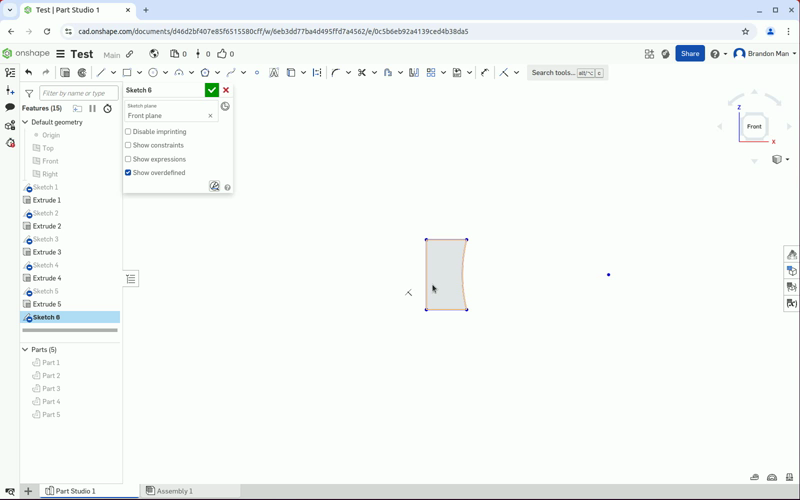
scroll(6)
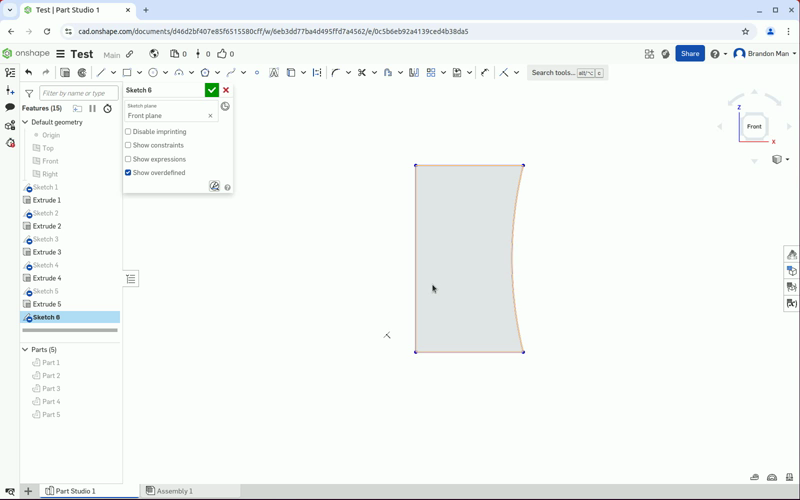
click(432, 284)
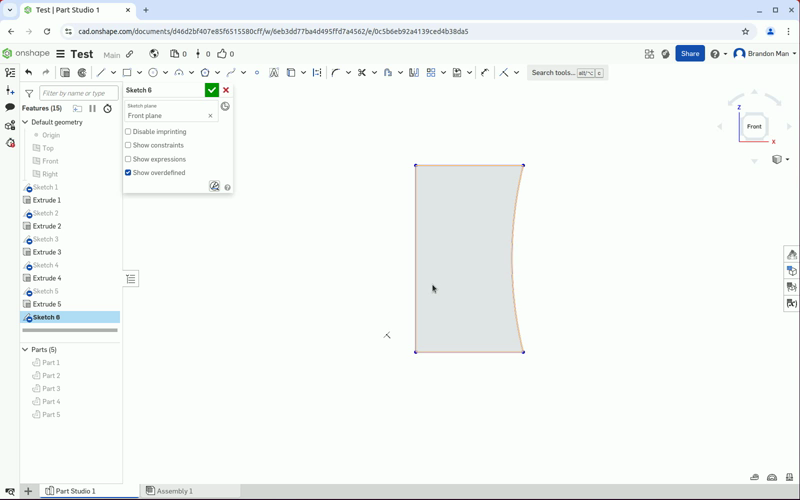
scroll(-6)
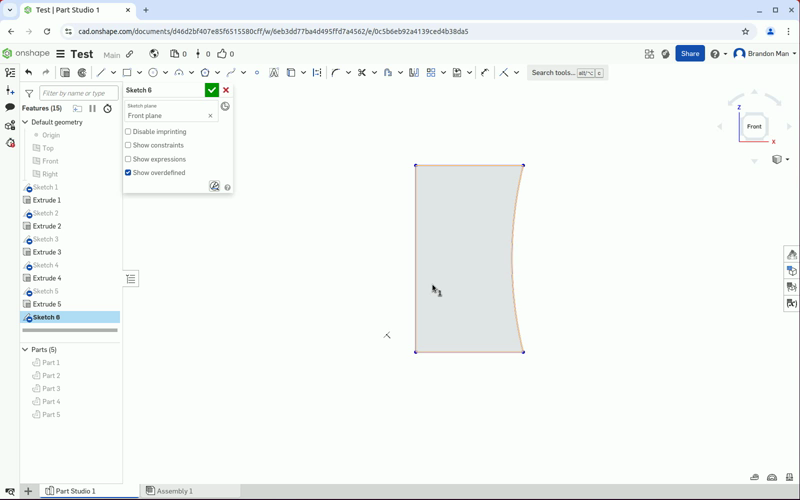
scroll(-6)
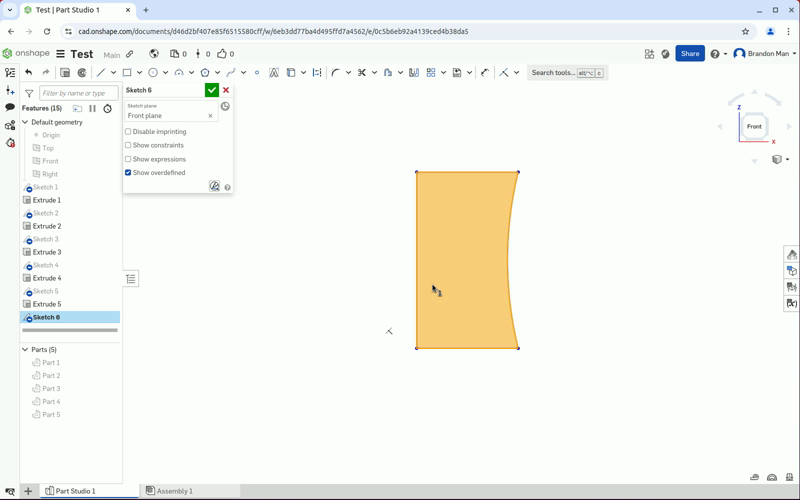
scroll(-6)
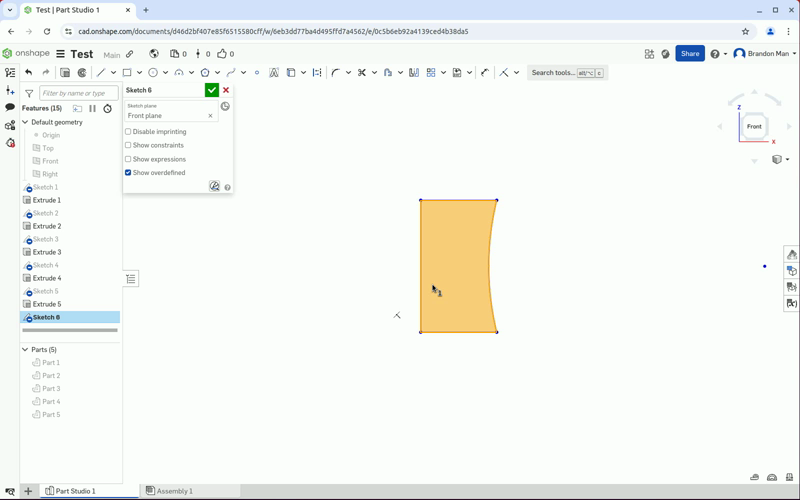
scroll(-6)
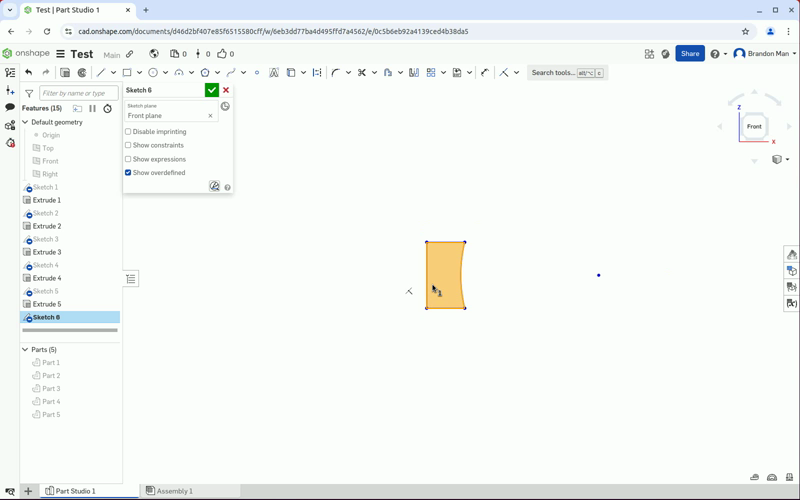
scroll(-6)
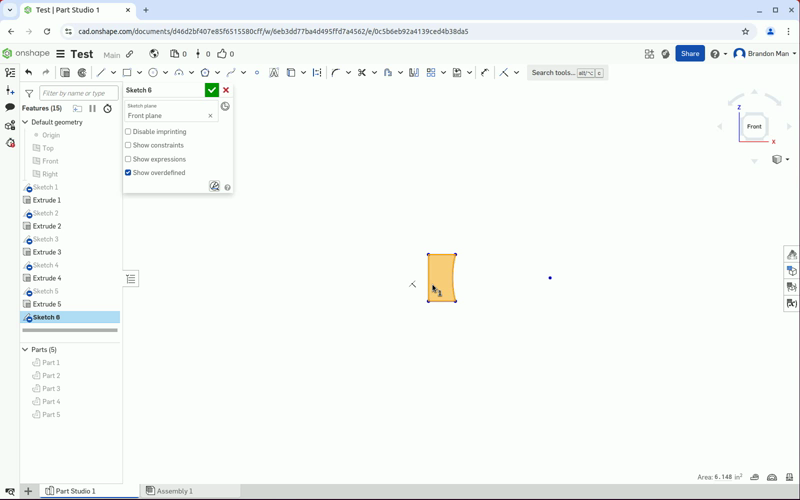
scroll(-6)
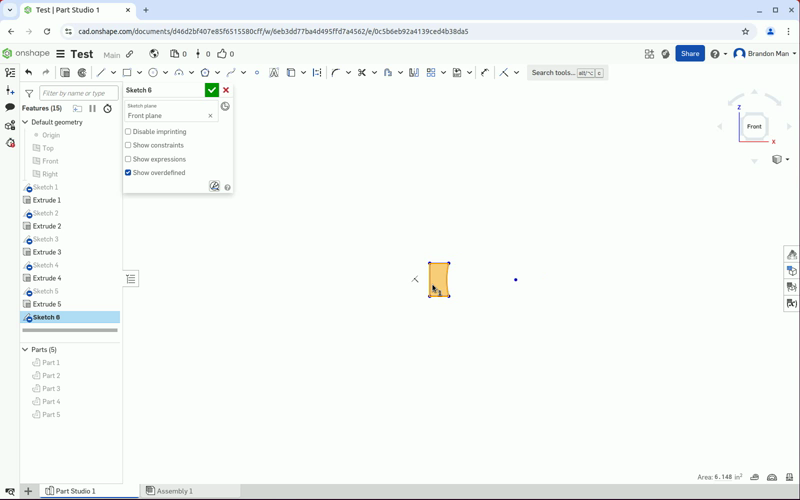
scroll(-6)
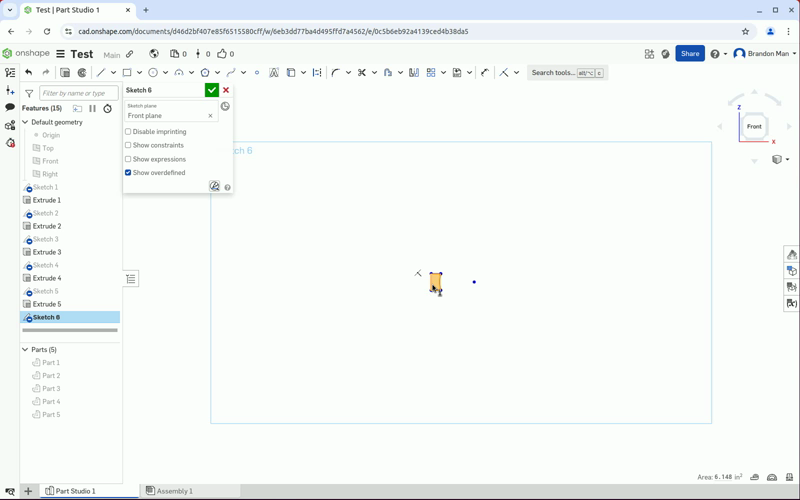
mouse_move(73, 352)
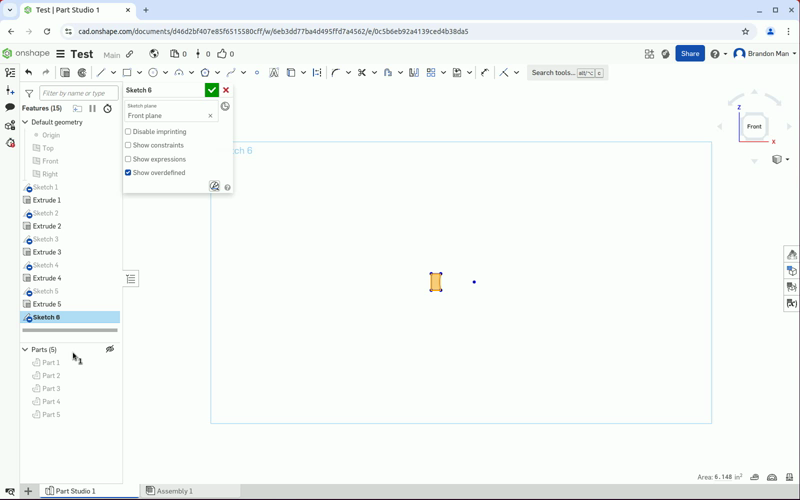
key(shift+y)
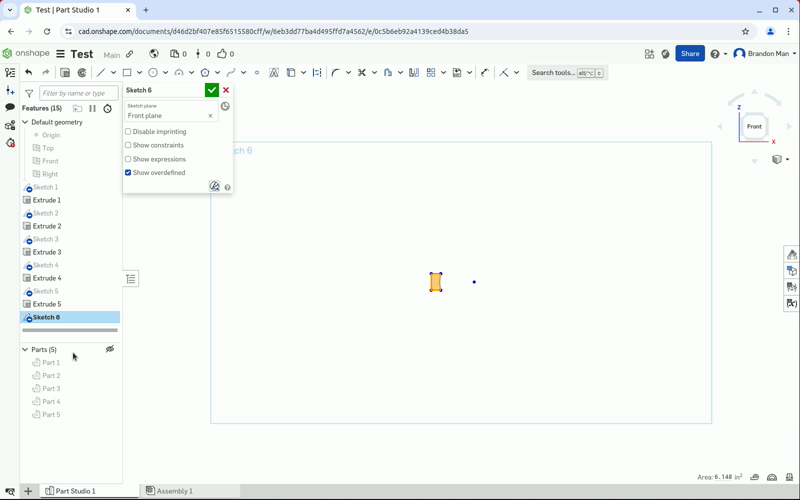
key(shift+e)
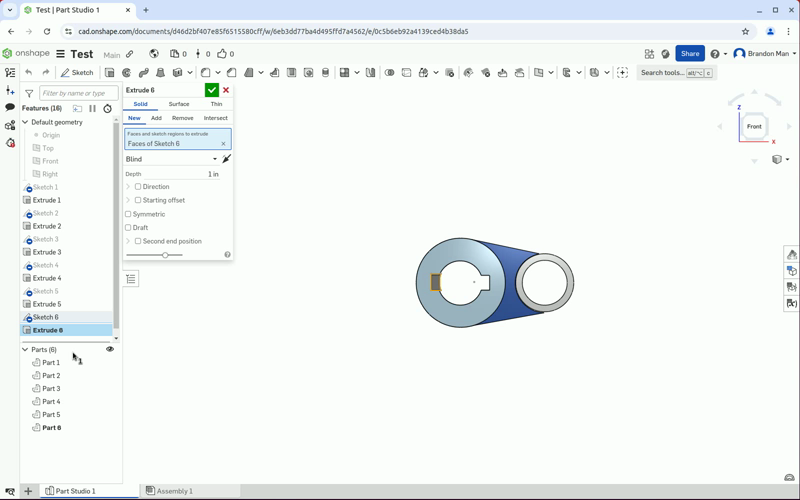
mouse_move(143, 106)
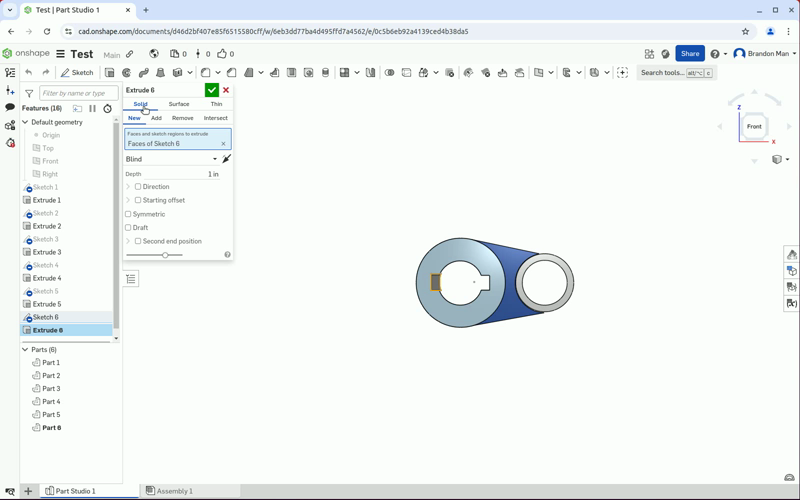
click(143, 106)
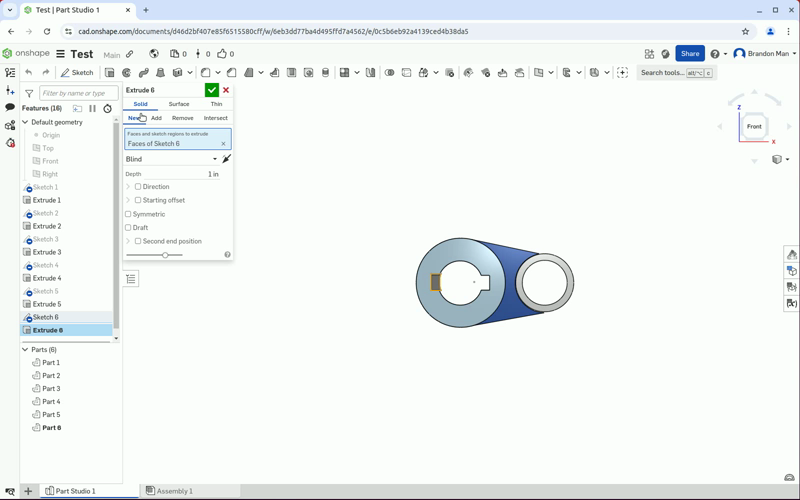
mouse_move(137, 120)
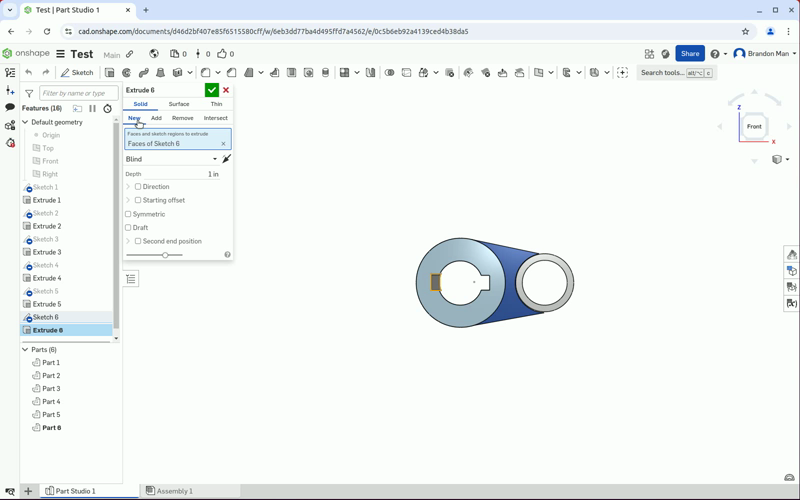
click(137, 120)
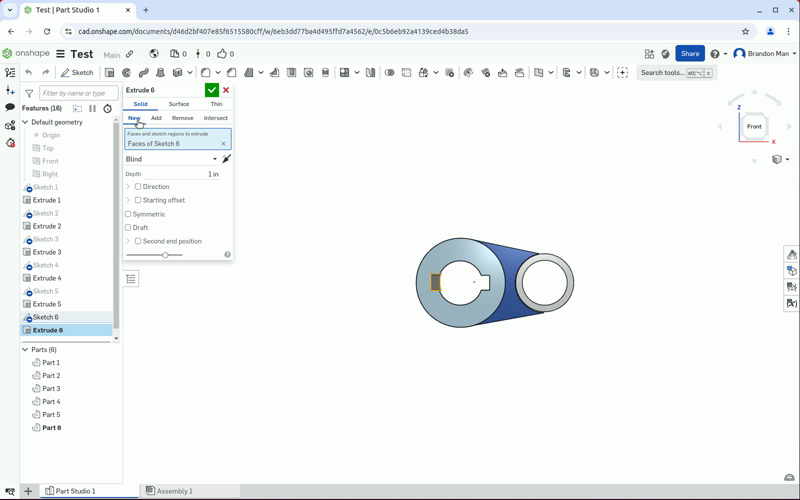
key(tab, 4)
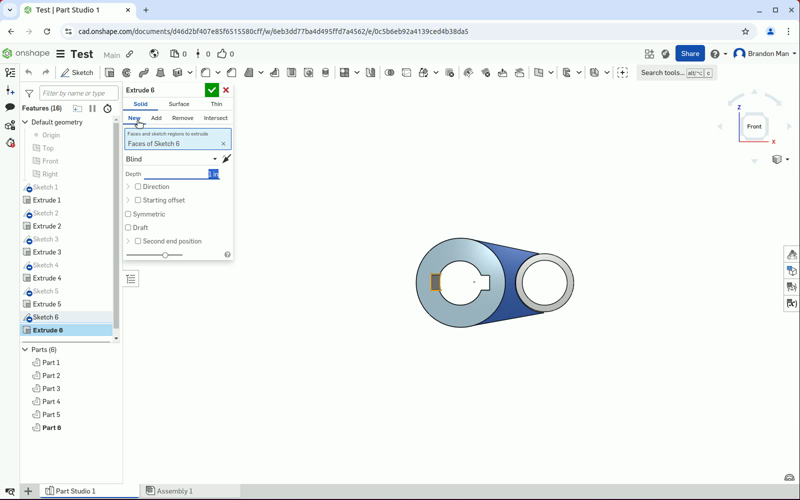
text(16.128)
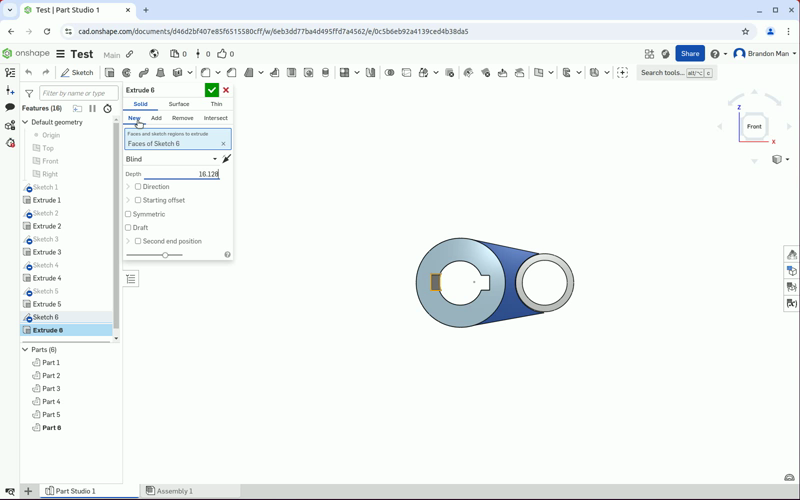
key(enter)
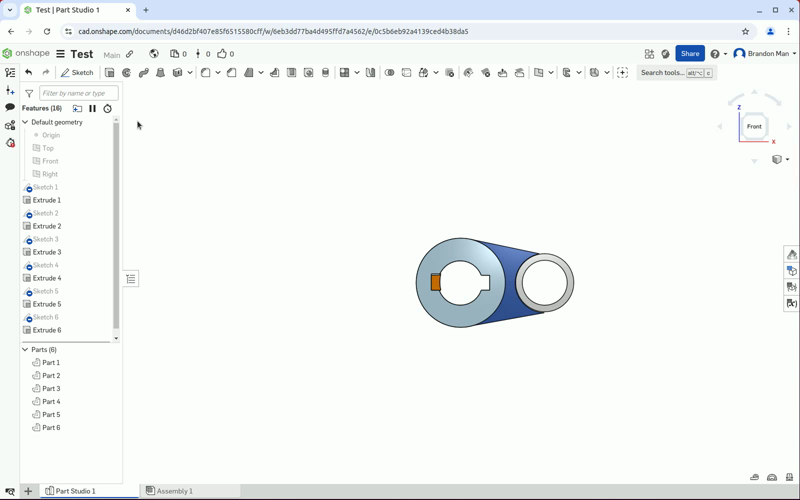
key(shift+h)
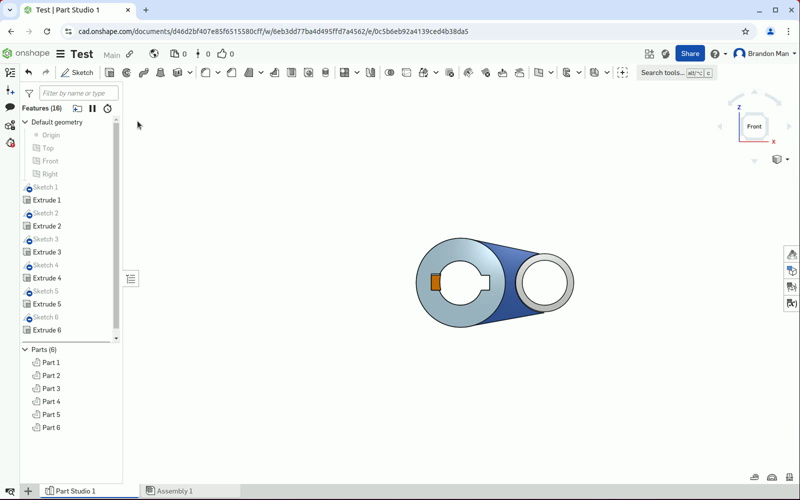
key(shift+h)
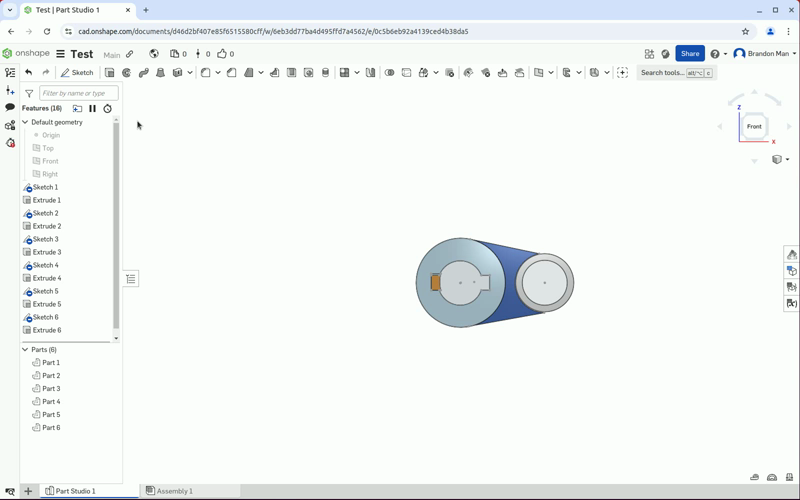
key(shift+7)
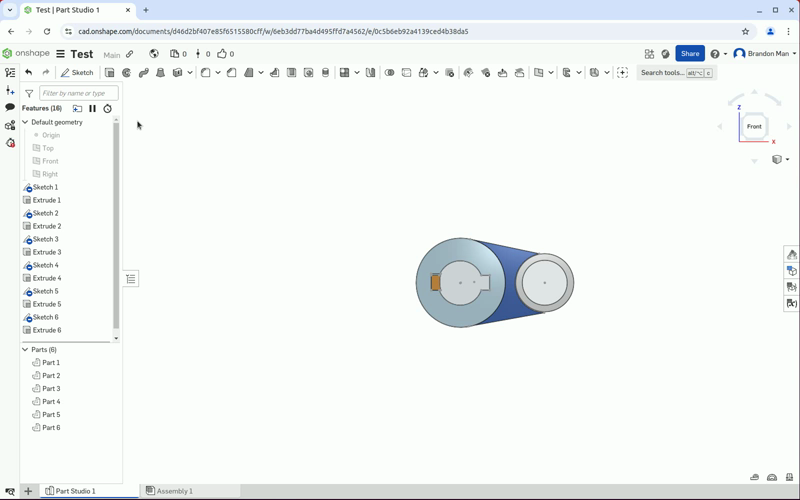
key(left, 2)
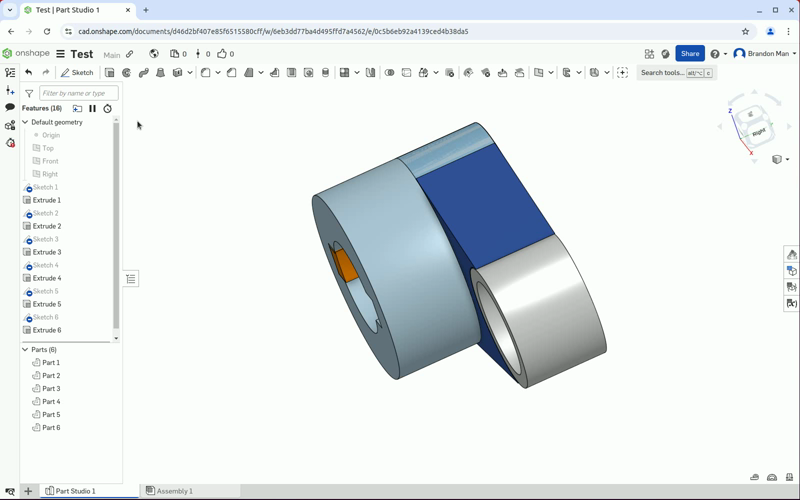
key(down, 2)
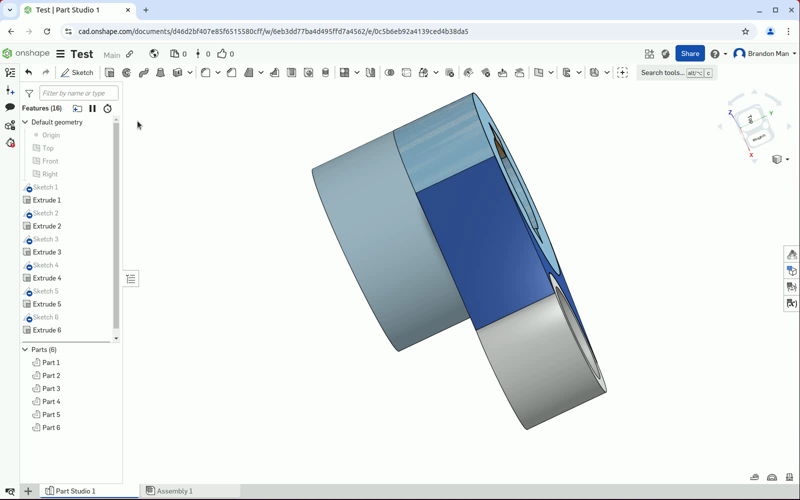
key(up, 2)
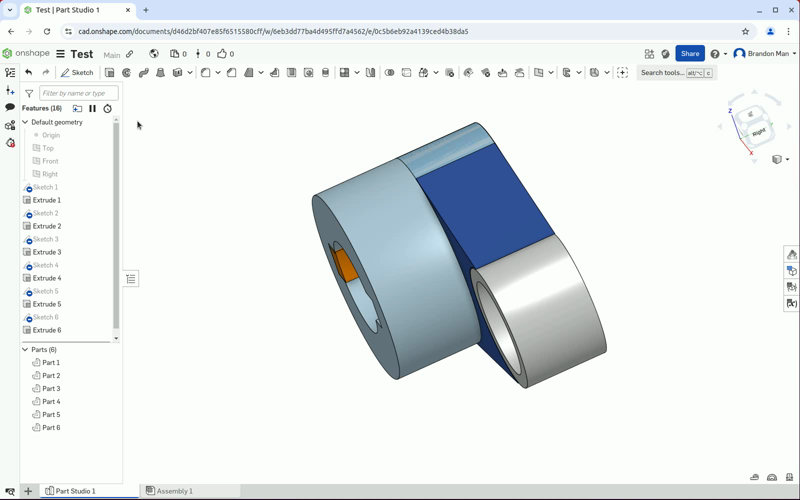
key(right, 2)
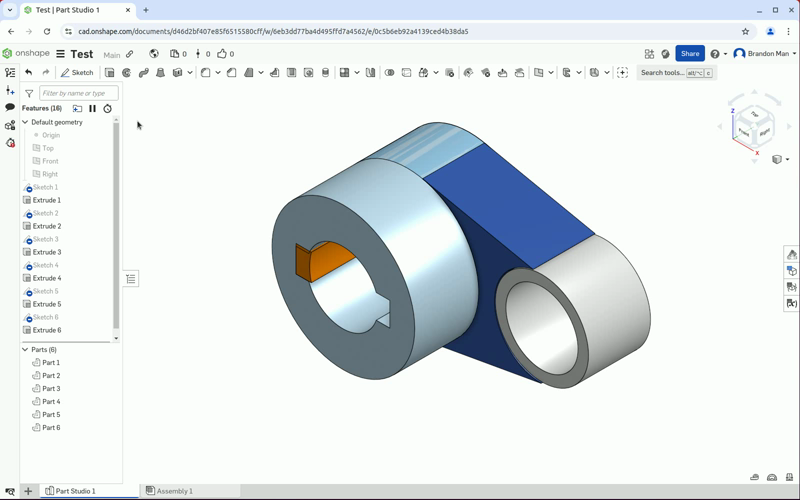
mouse_move(69, 189)
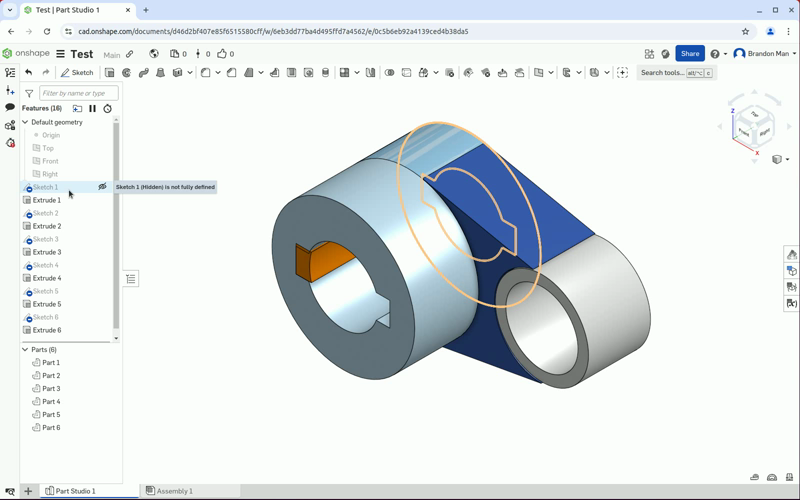
click(69, 189)